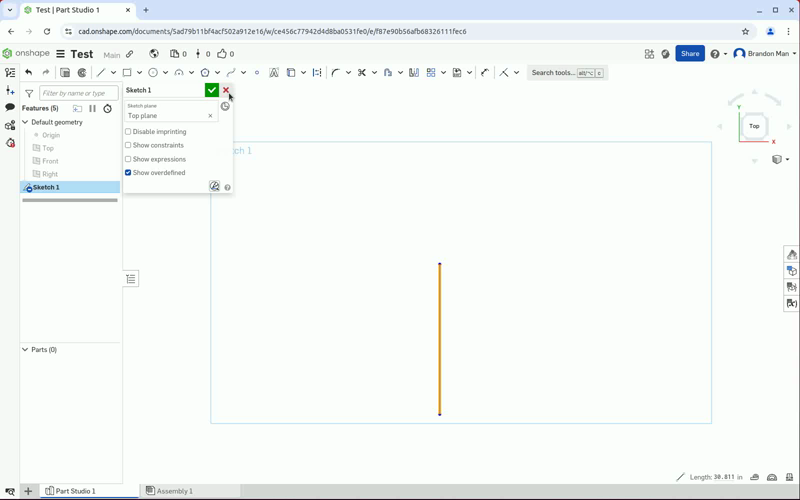
key(shift+h)
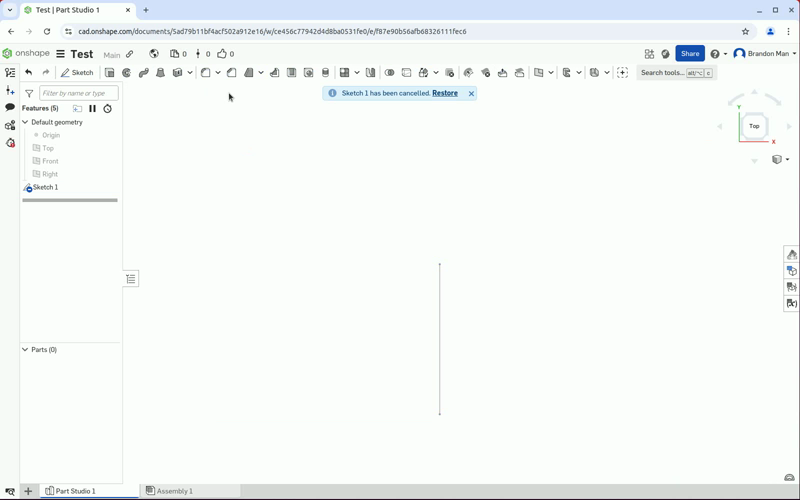
key(shift+s)
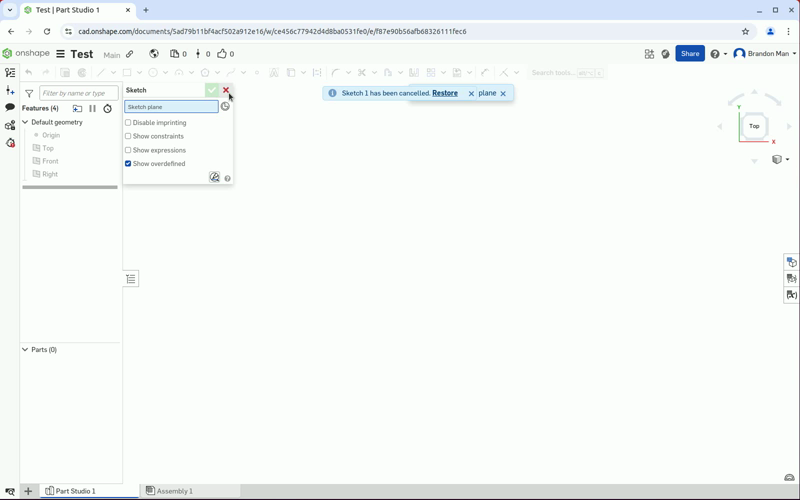
mouse_move(73, 150)
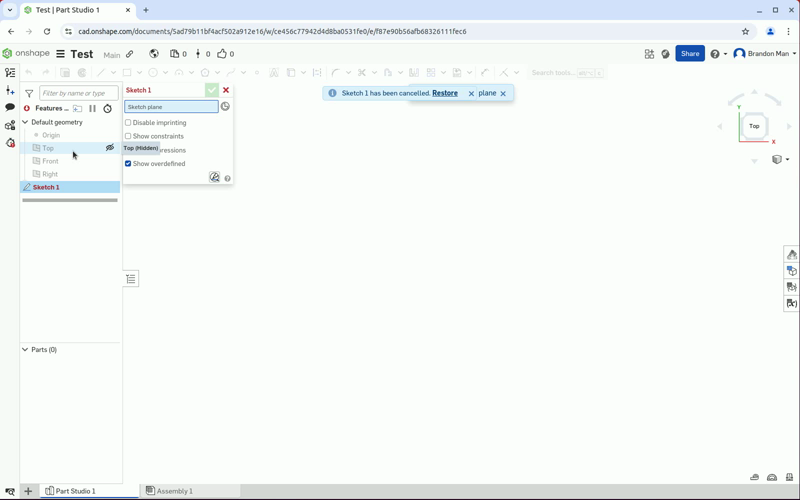
click(73, 150)
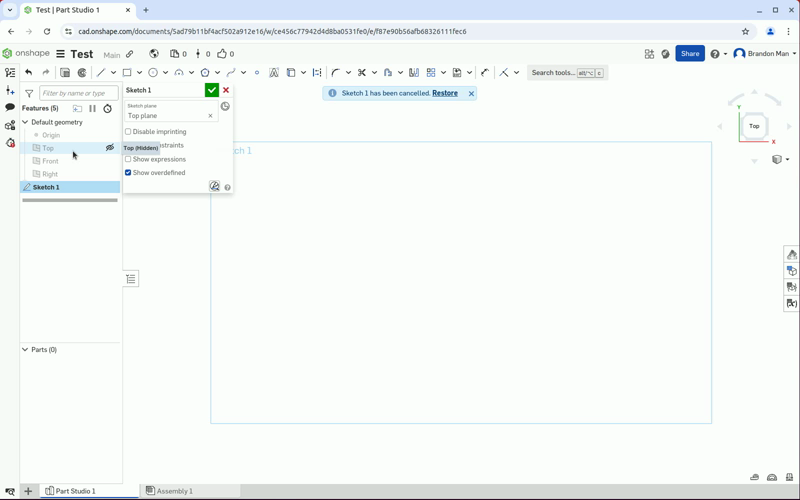
mouse_move(73, 352)
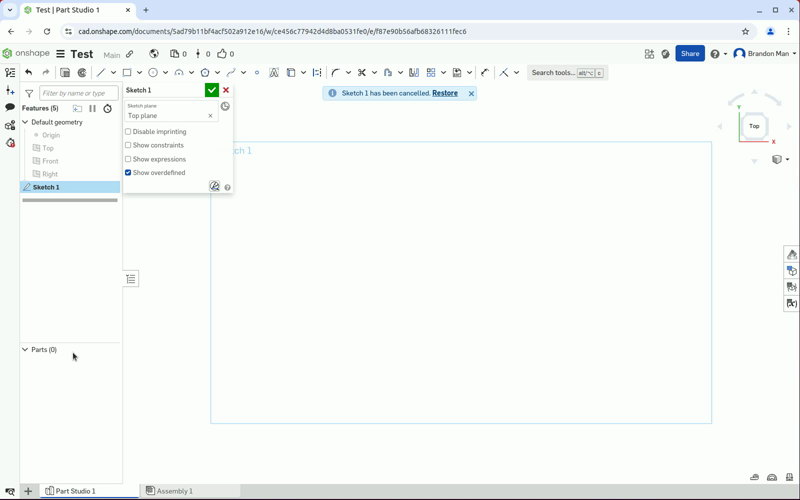
key(y)
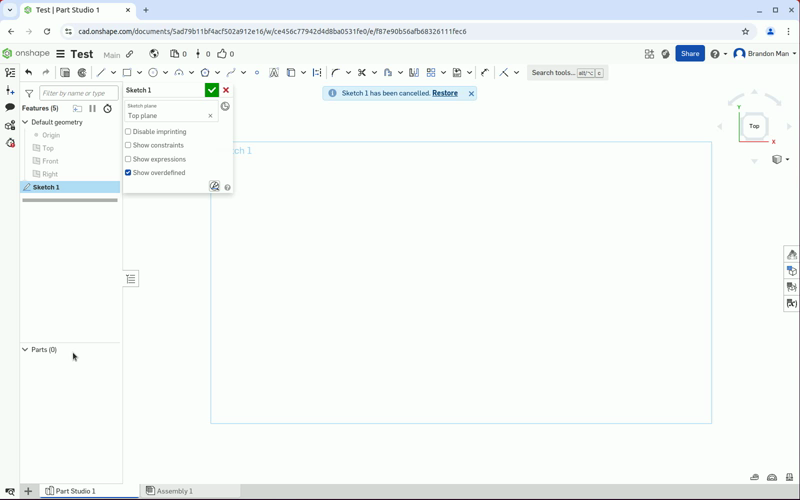
key(a)
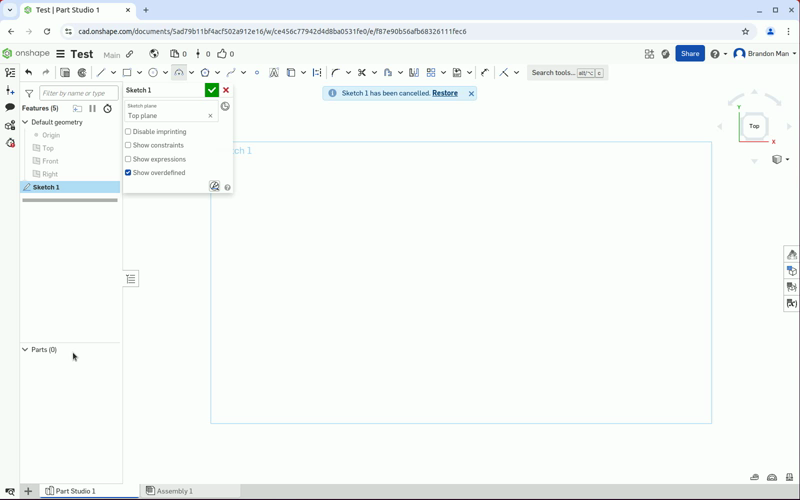
key_down(shift)
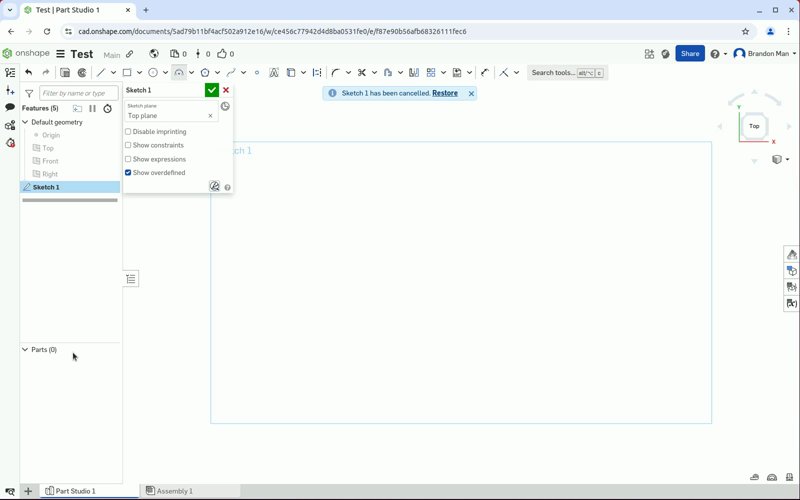
mouse_move(460, 271)
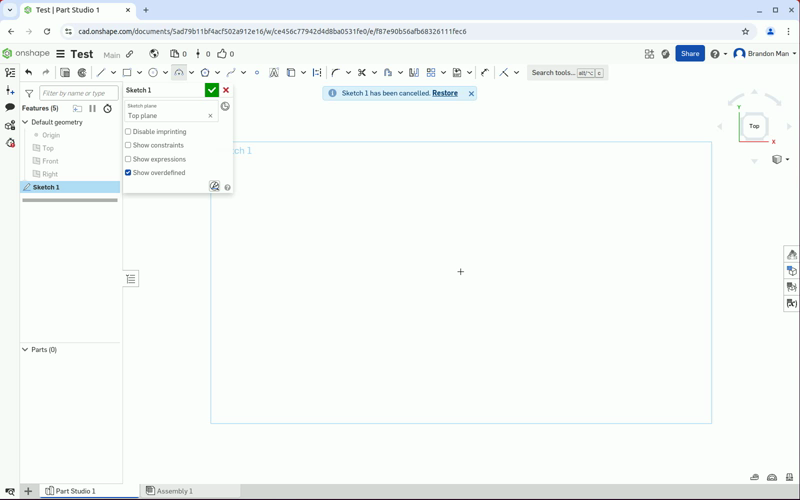
click(460, 271)
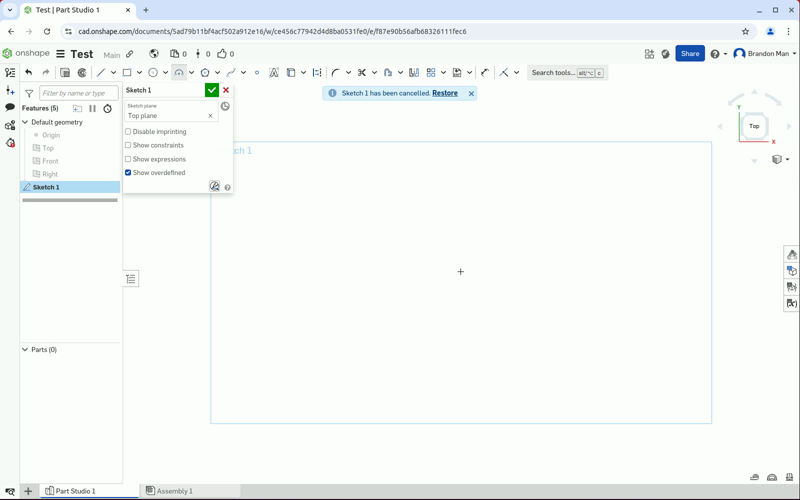
key_up(shift)
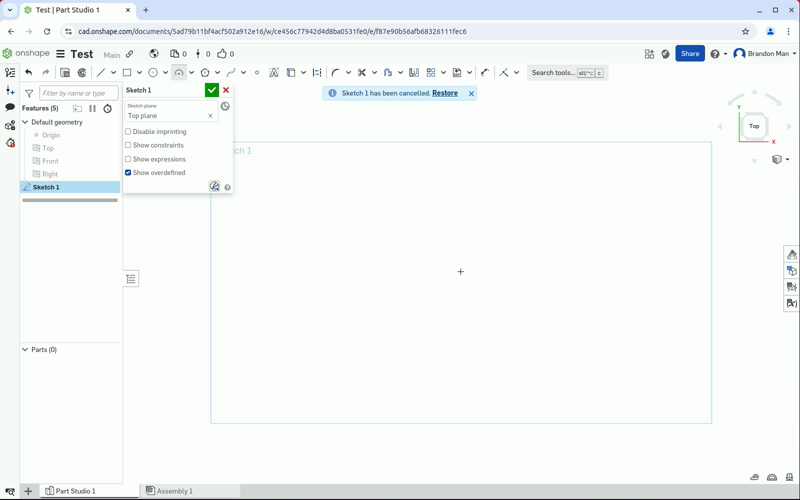
key_down(shift)
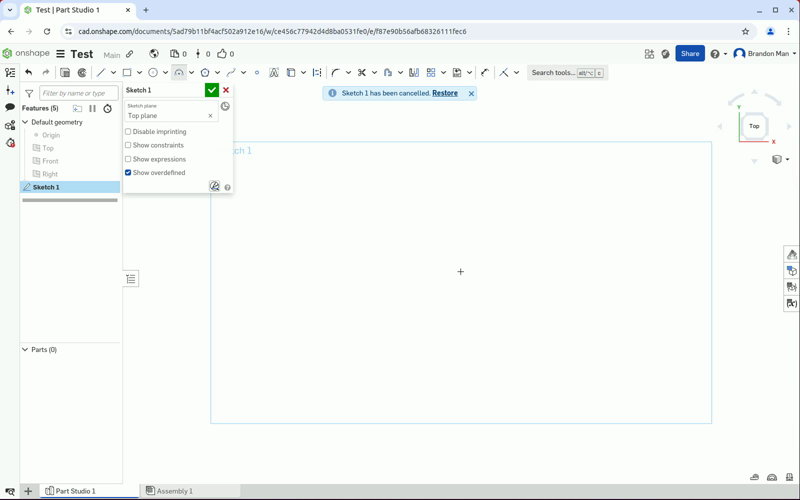
mouse_move(472, 282)
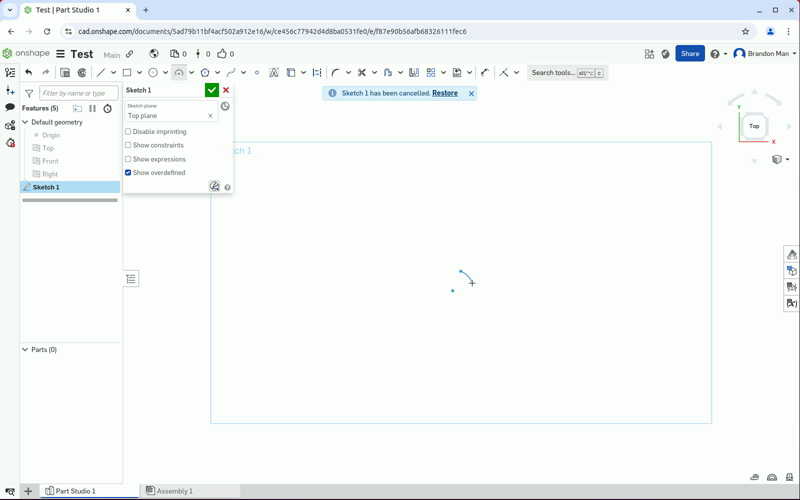
click(472, 282)
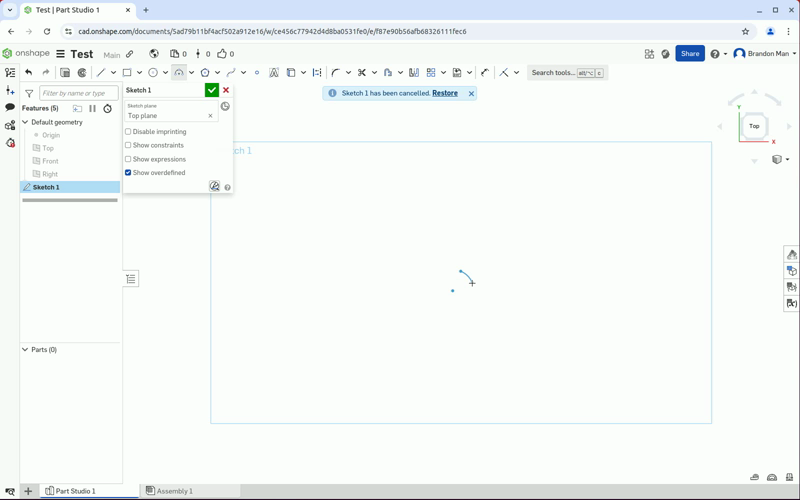
mouse_move(464, 279)
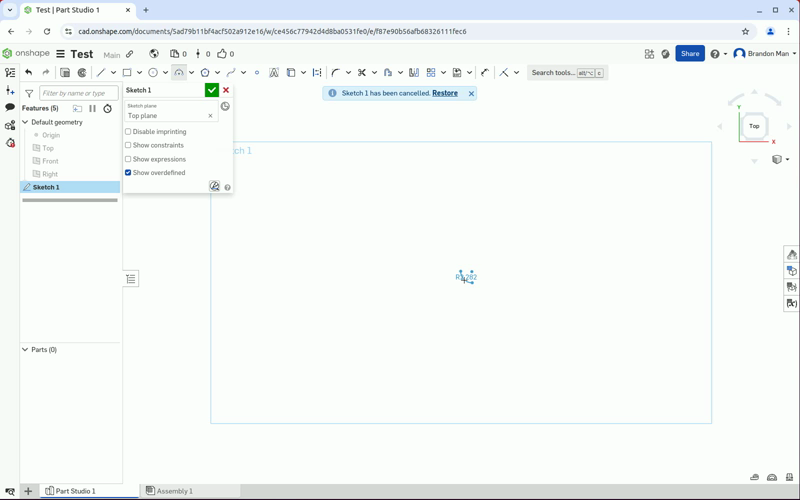
click(464, 279)
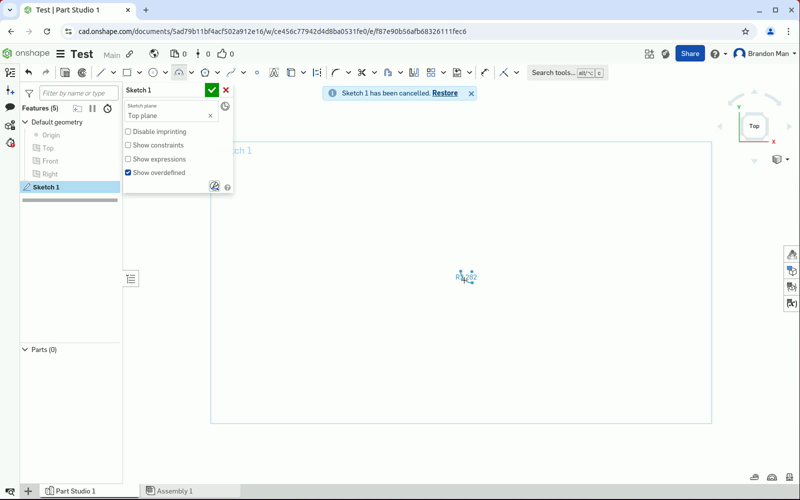
key_up(shift)
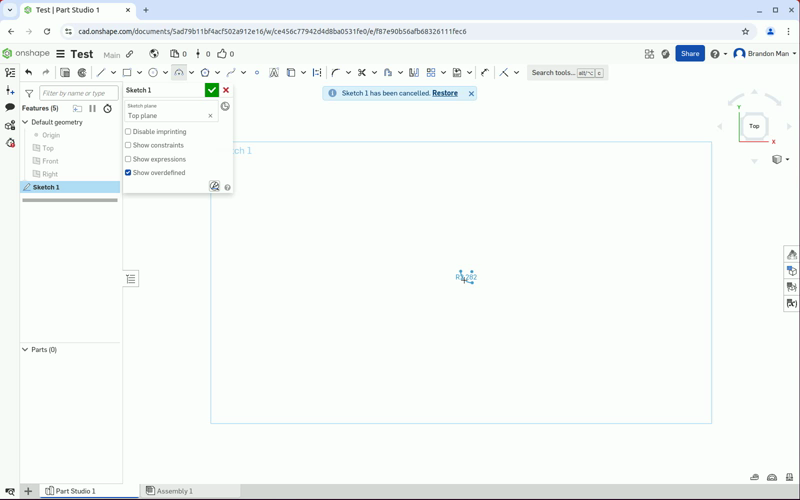
key(esc)
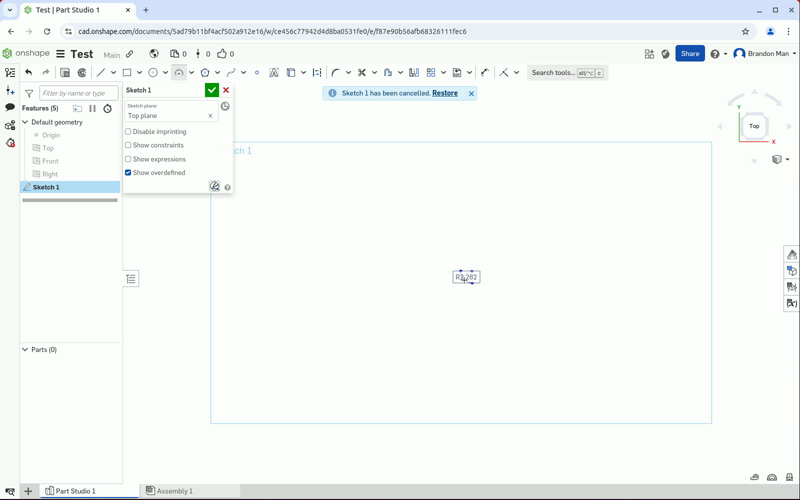
key(l)
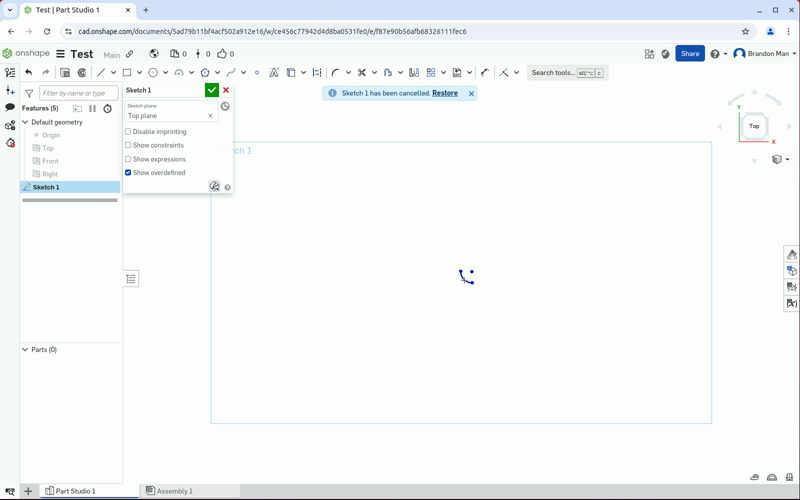
mouse_move(472, 282)
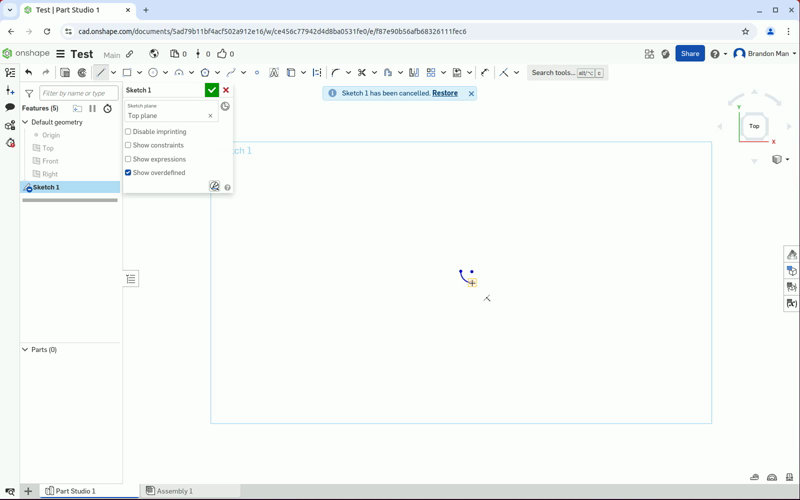
click(472, 282)
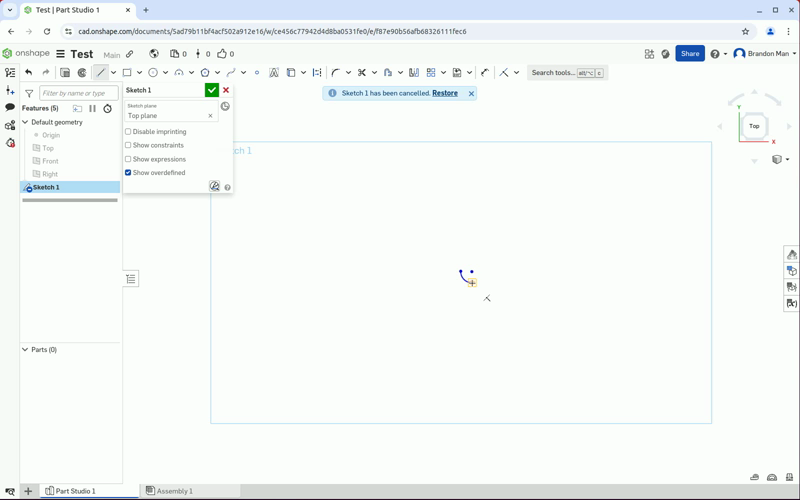
key_down(shift)
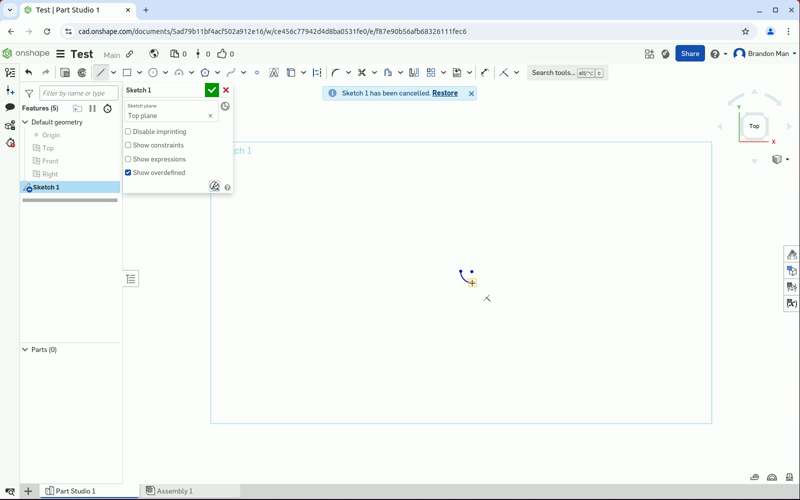
mouse_move(534, 282)
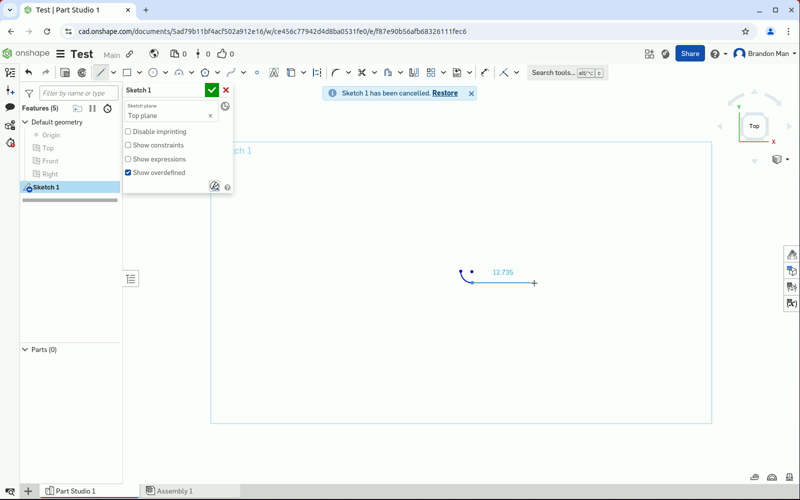
click(534, 282)
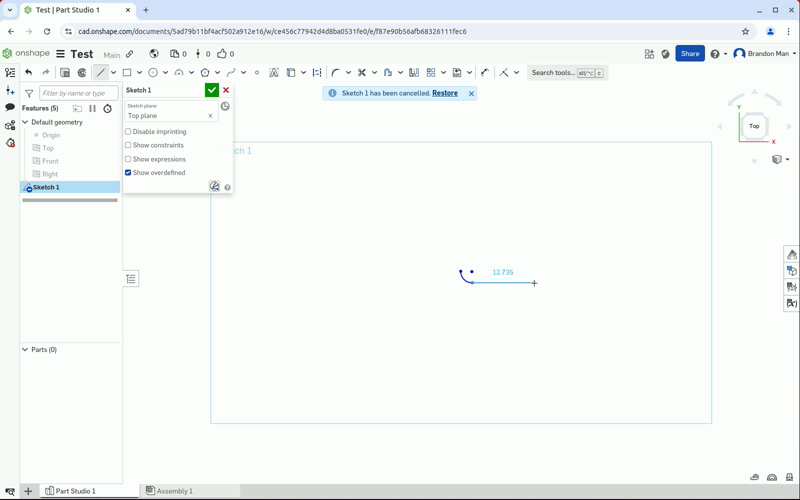
key_up(shift)
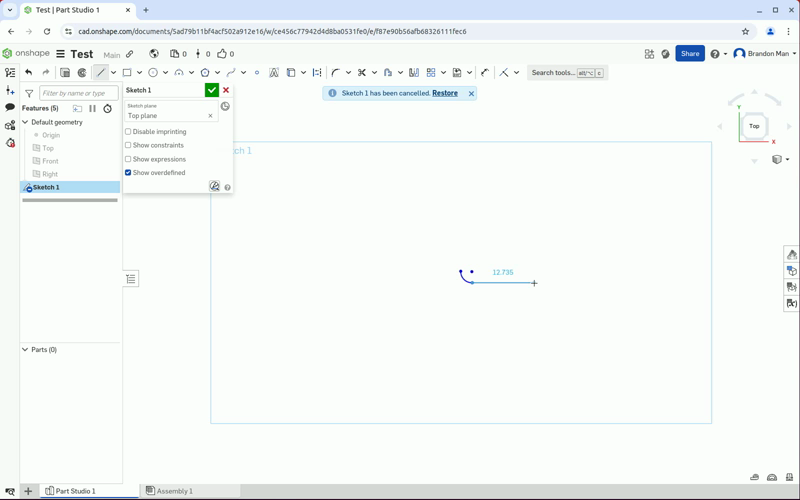
key(esc)
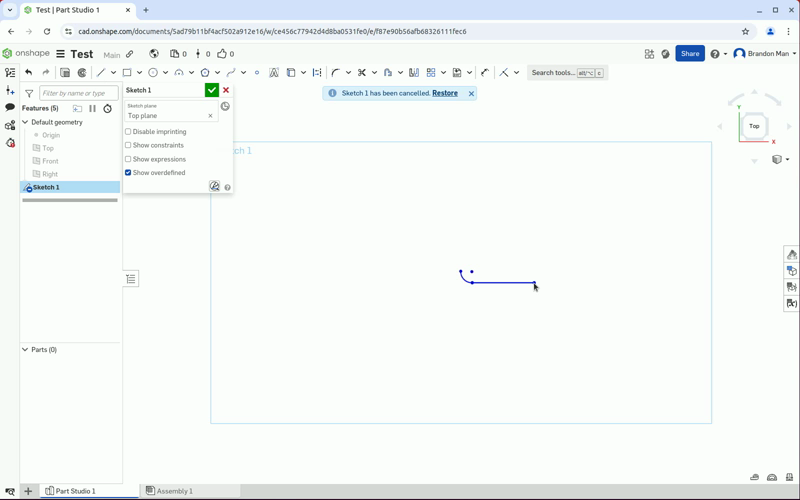
key(a)
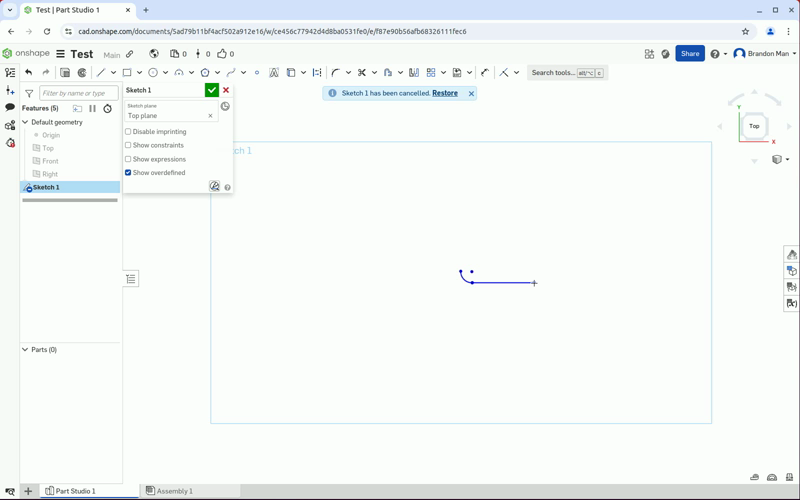
mouse_move(534, 282)
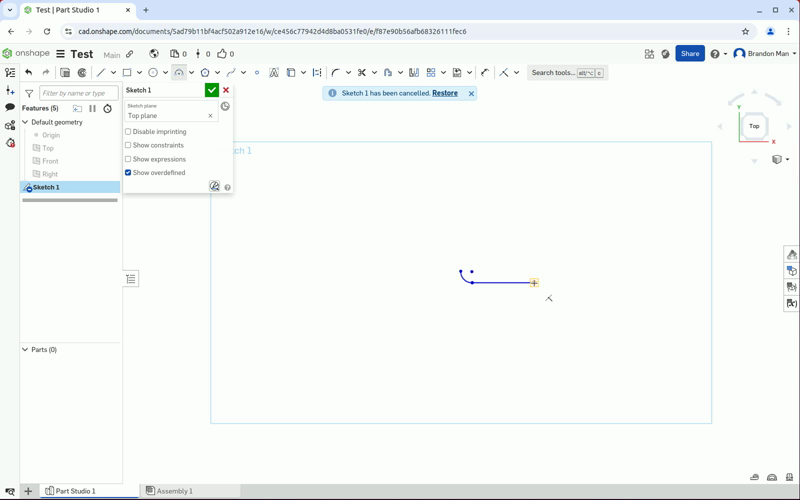
click(534, 282)
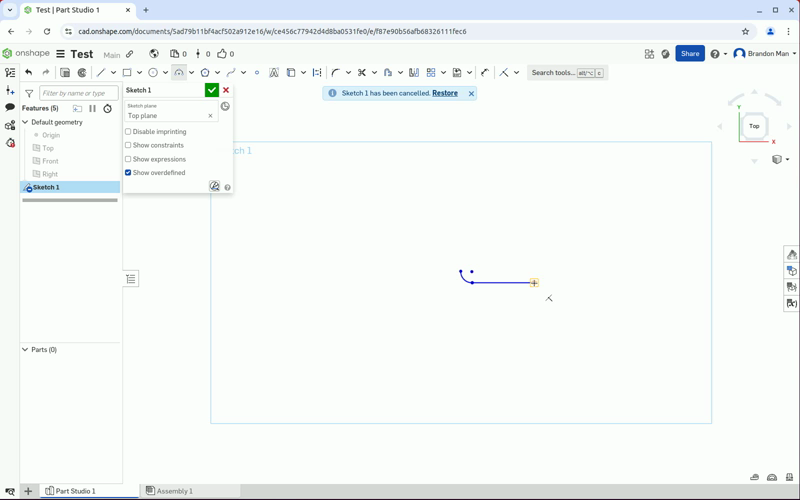
key_down(shift)
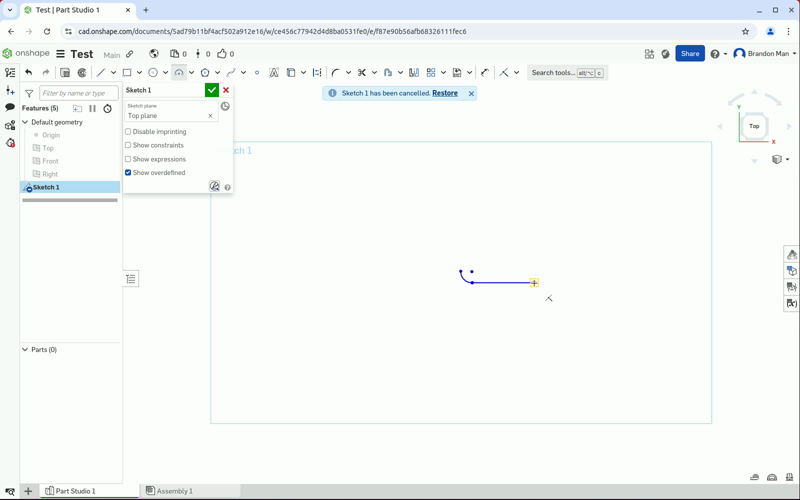
mouse_move(544, 271)
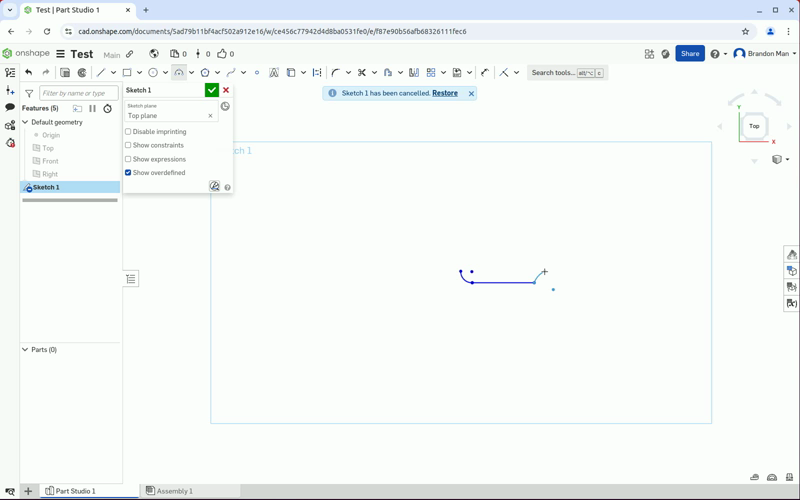
click(544, 271)
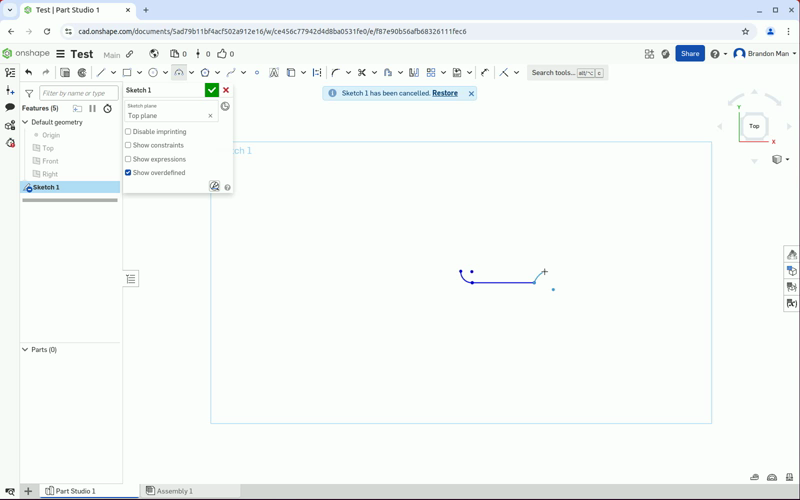
mouse_move(541, 279)
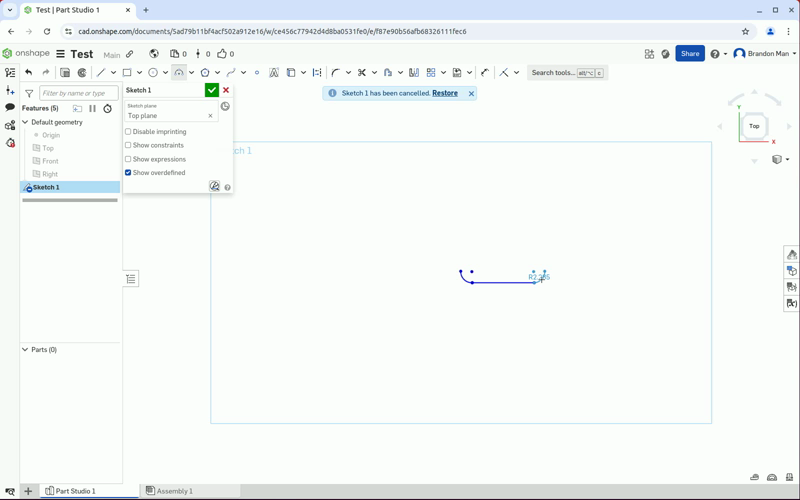
click(541, 279)
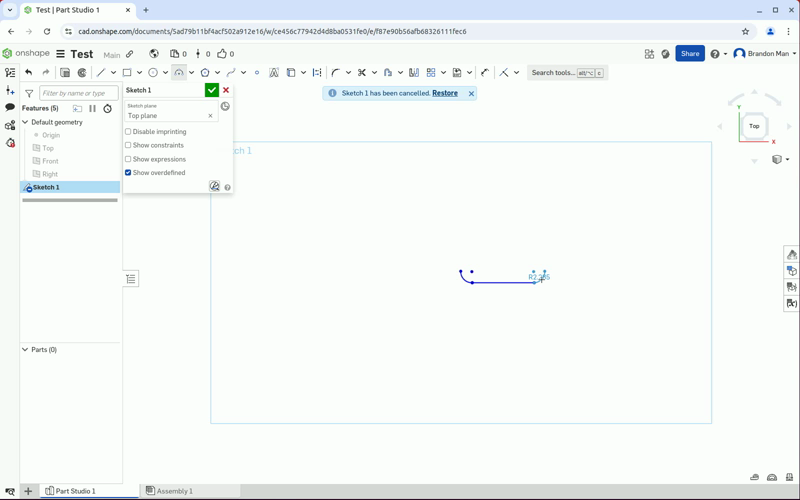
key_up(shift)
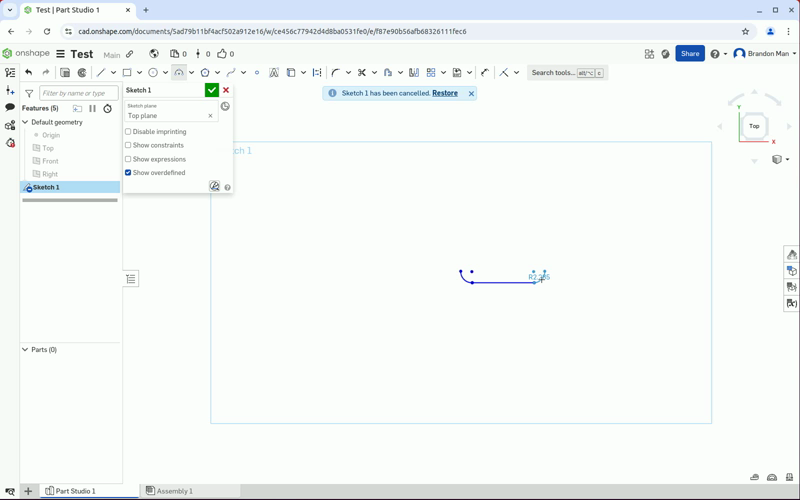
key(esc)
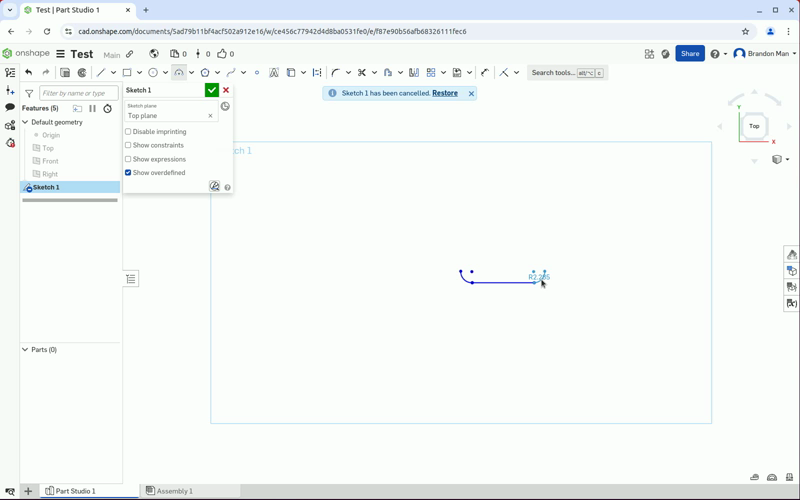
key(l)
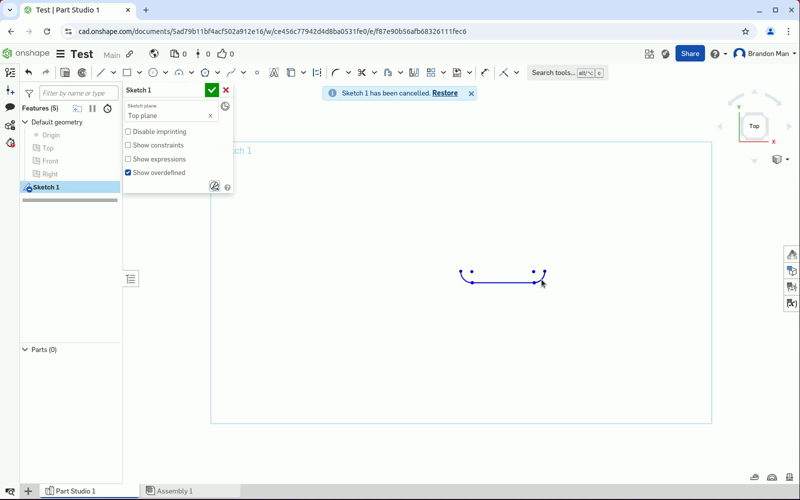
mouse_move(544, 271)
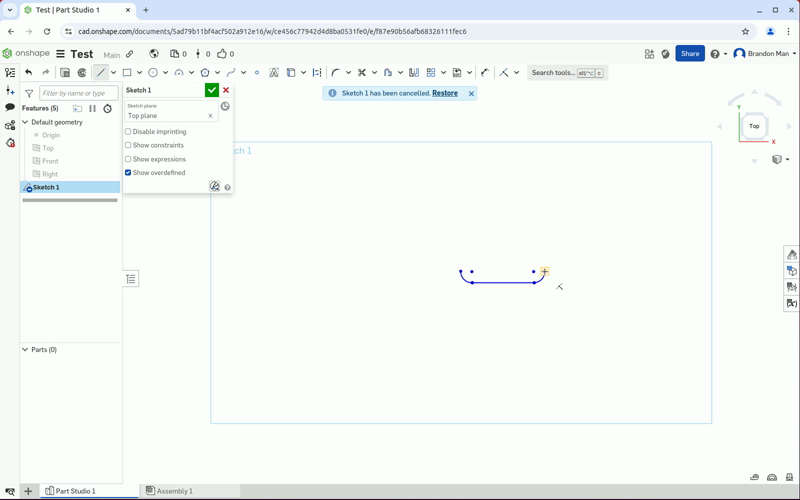
click(544, 271)
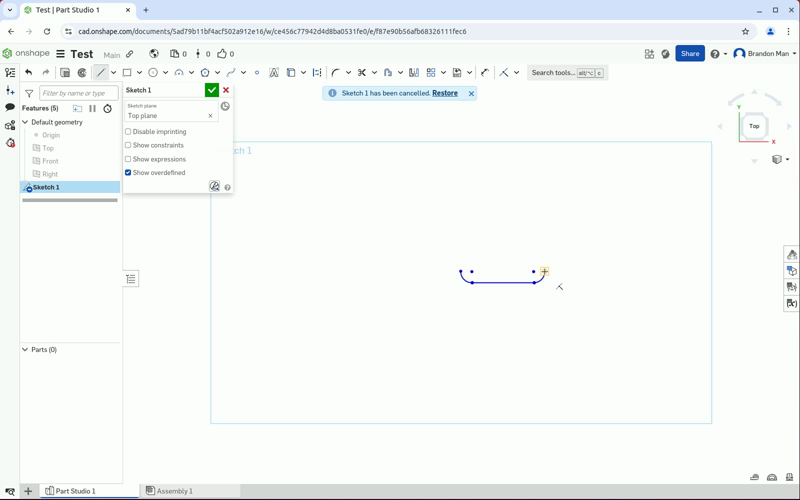
key_down(shift)
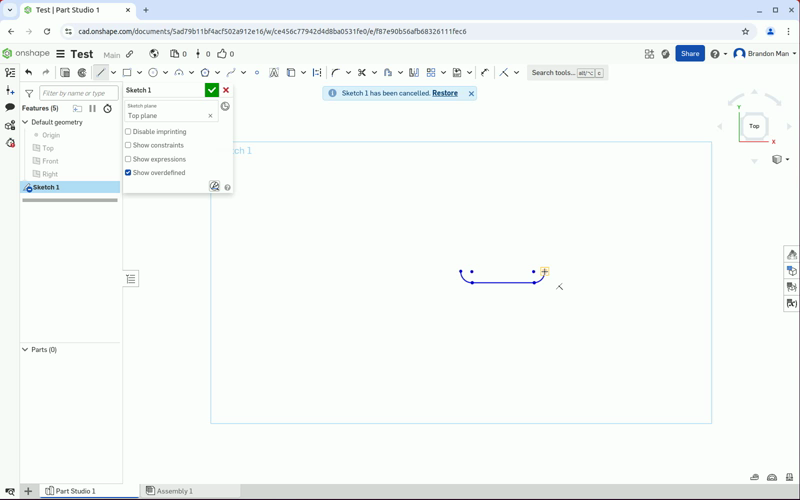
mouse_move(544, 182)
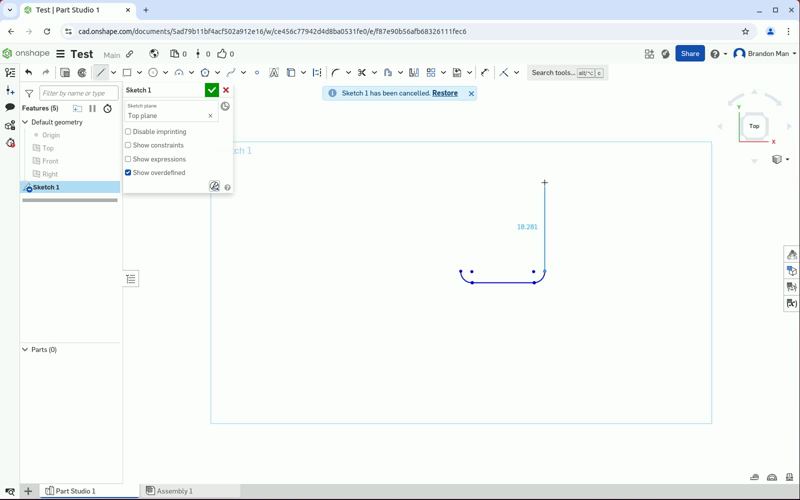
click(544, 182)
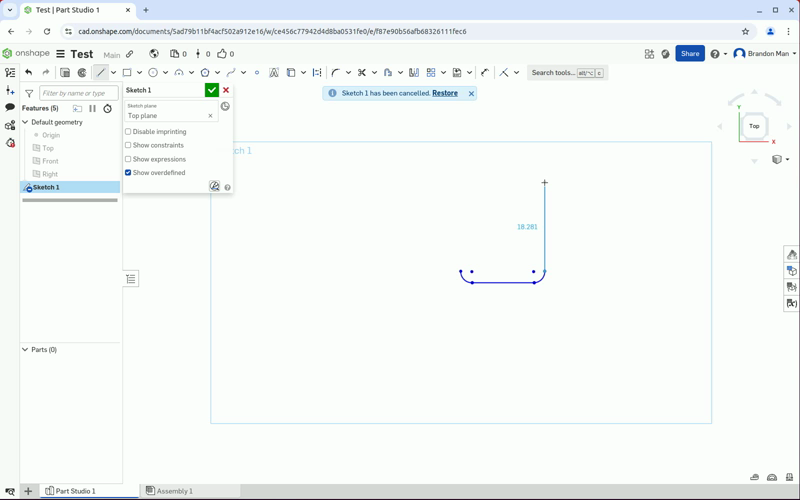
key_up(shift)
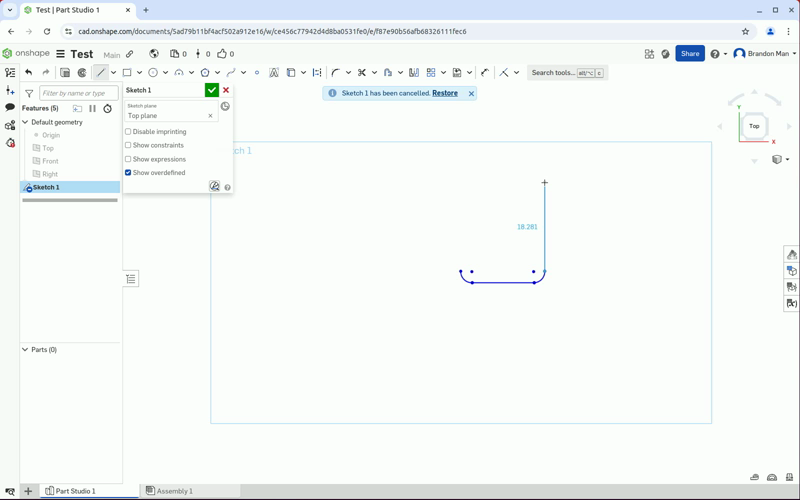
key(esc)
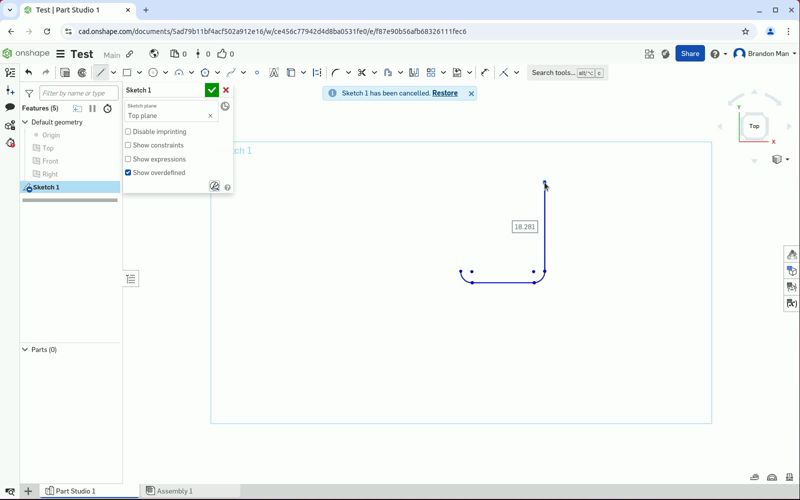
key(a)
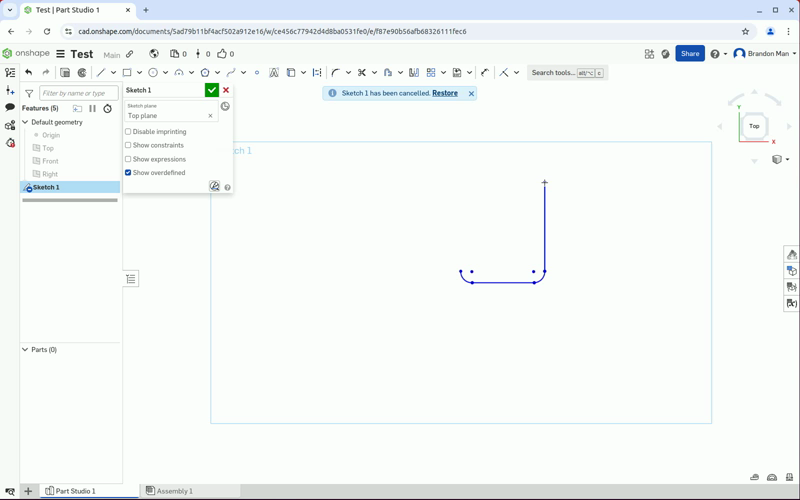
mouse_move(544, 182)
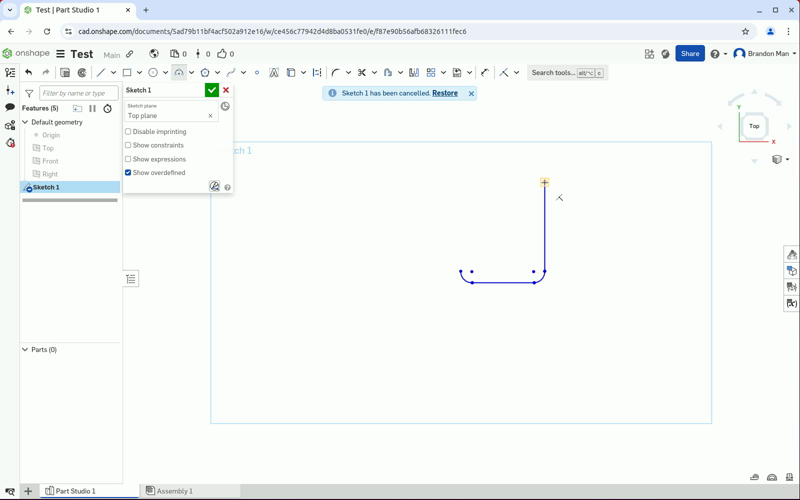
click(544, 182)
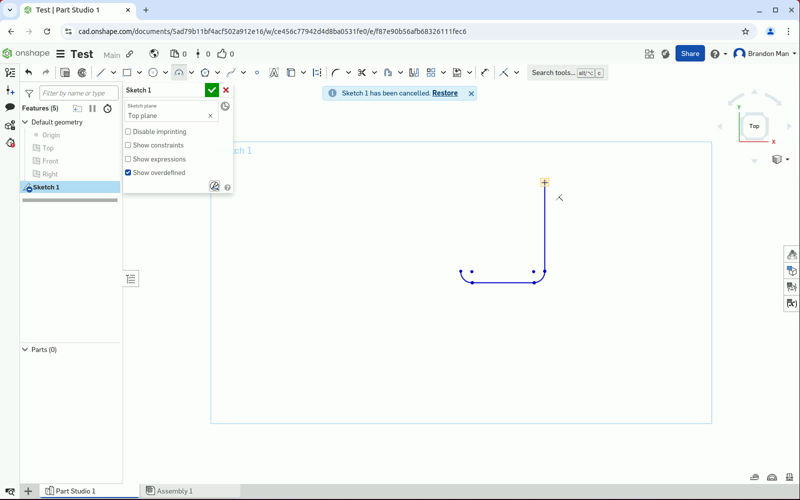
key_down(shift)
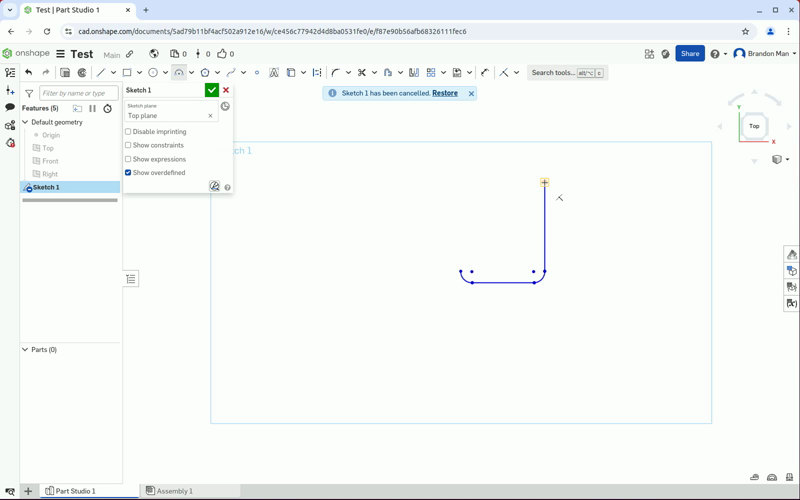
mouse_move(534, 170)
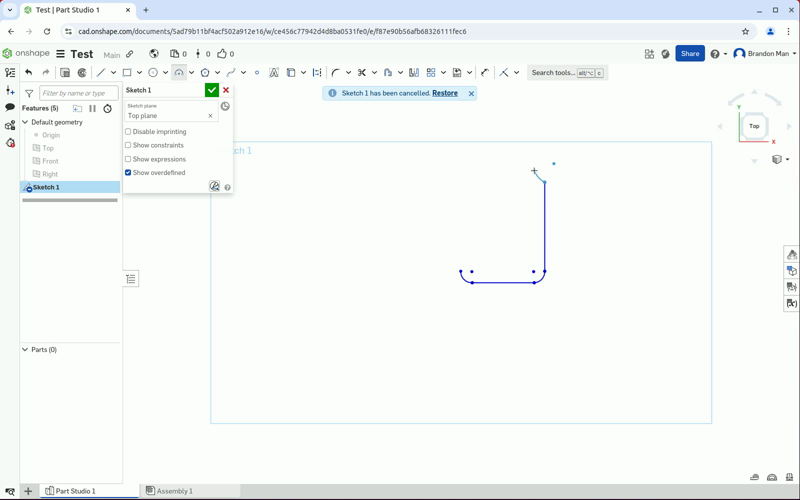
click(534, 170)
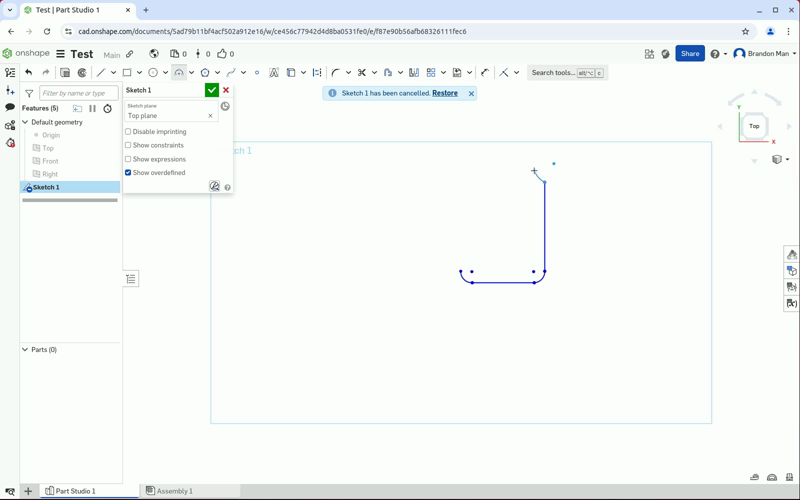
mouse_move(541, 174)
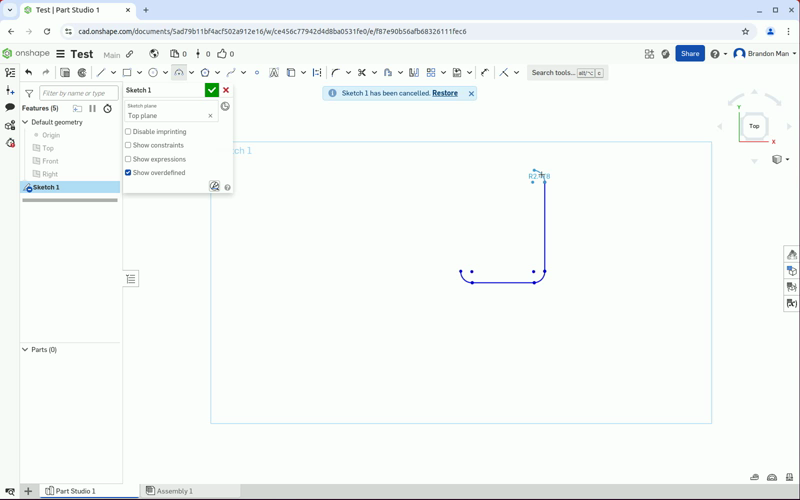
click(541, 174)
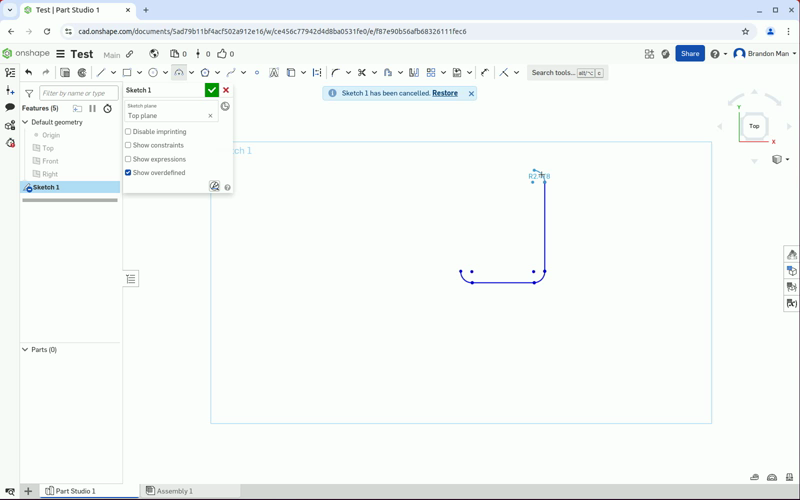
key_up(shift)
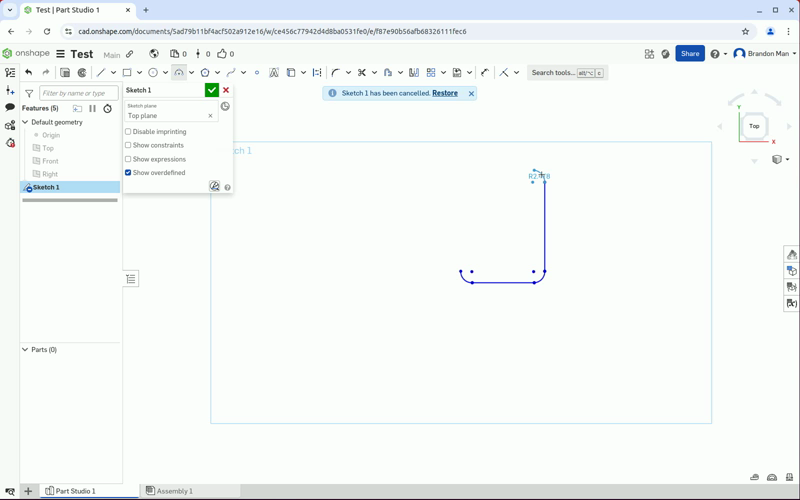
key(esc)
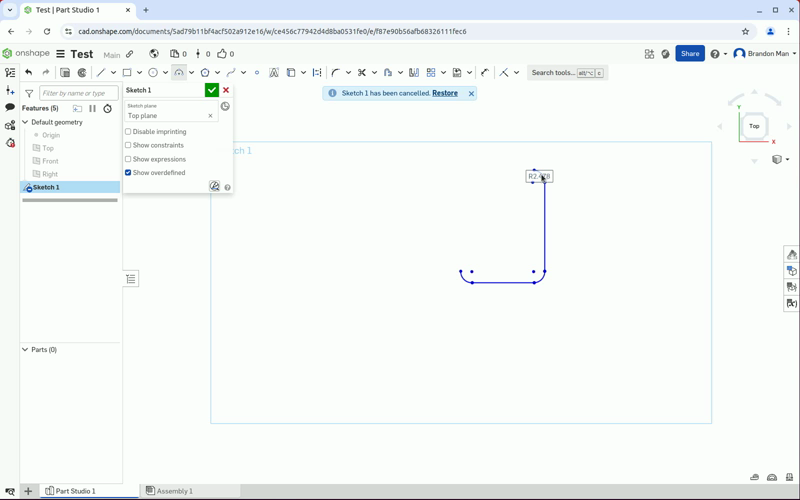
key(l)
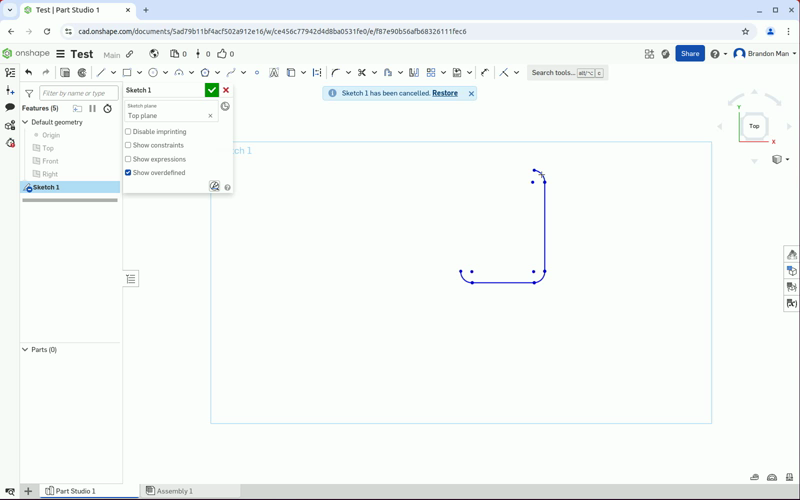
mouse_move(534, 170)
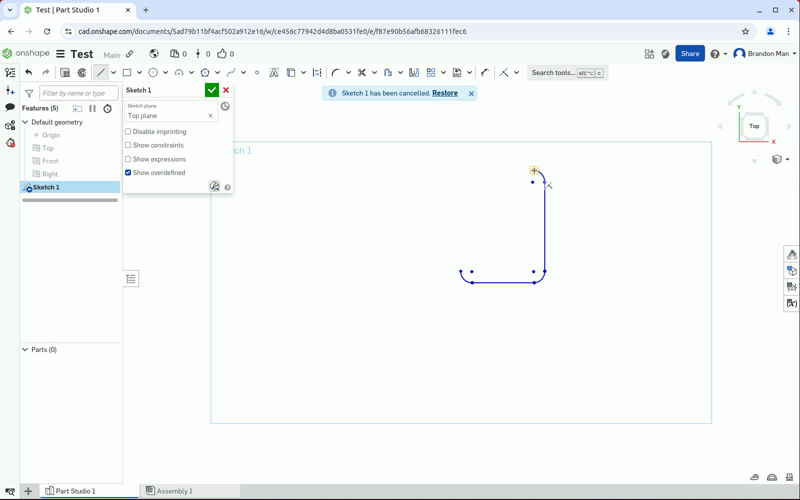
click(534, 170)
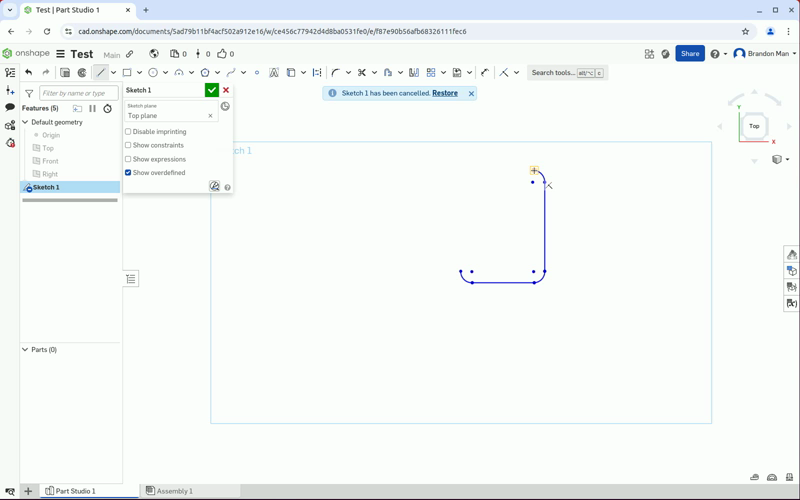
key_down(shift)
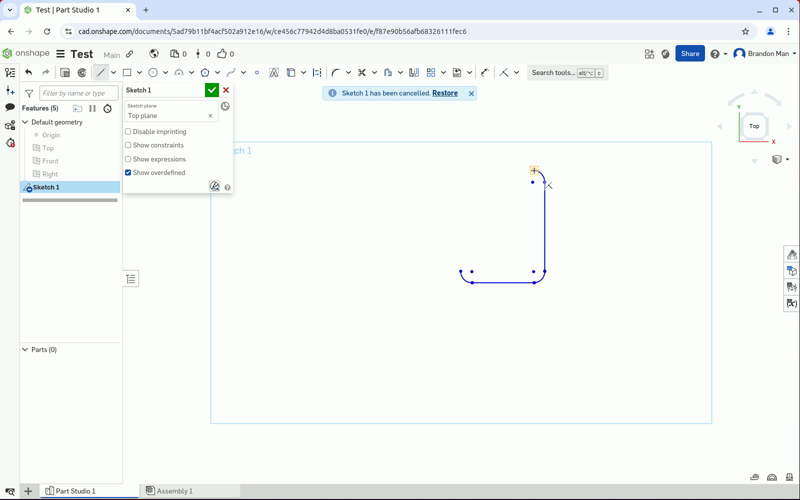
mouse_move(472, 170)
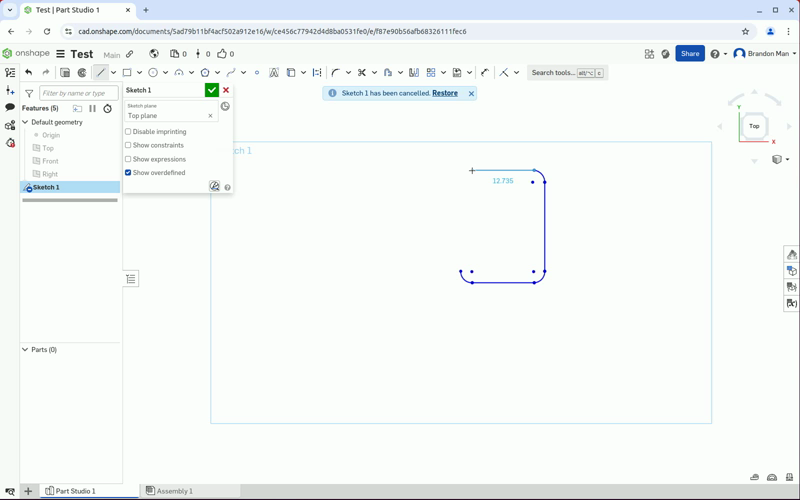
click(472, 170)
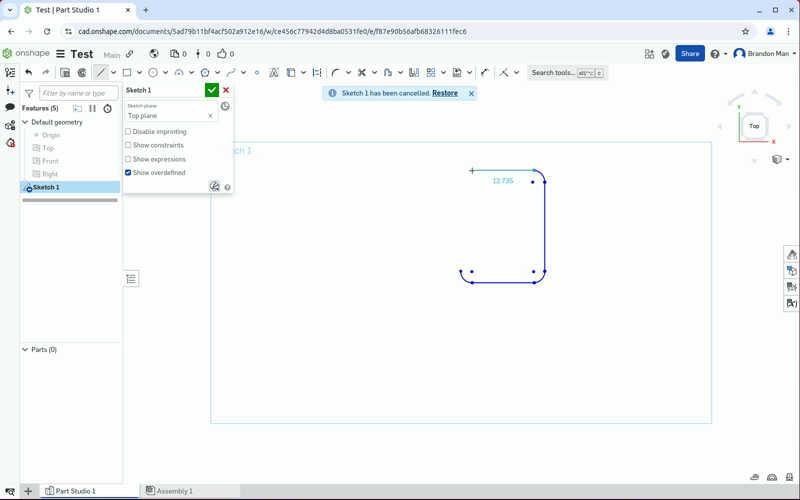
key_up(shift)
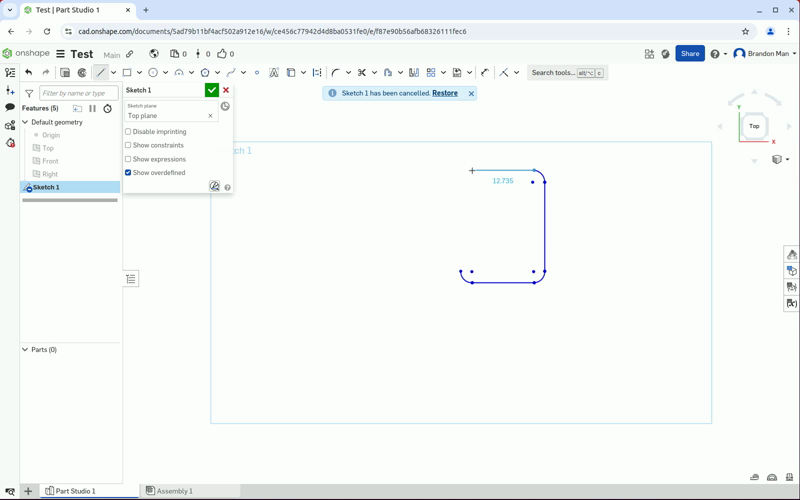
key(esc)
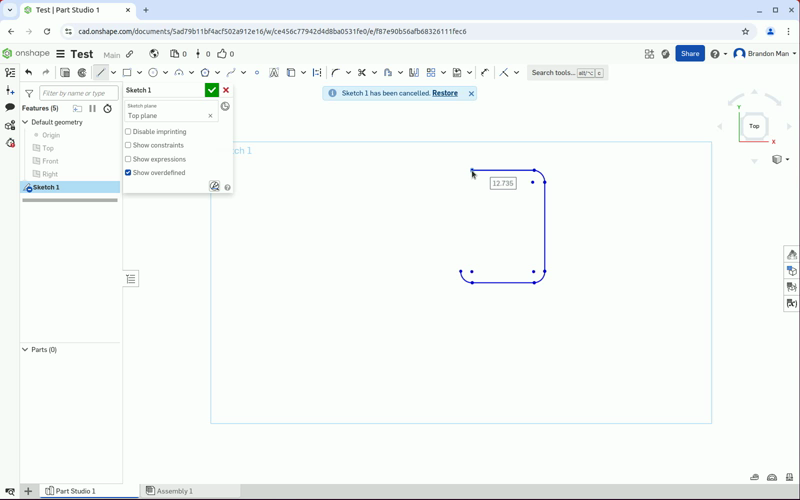
key(a)
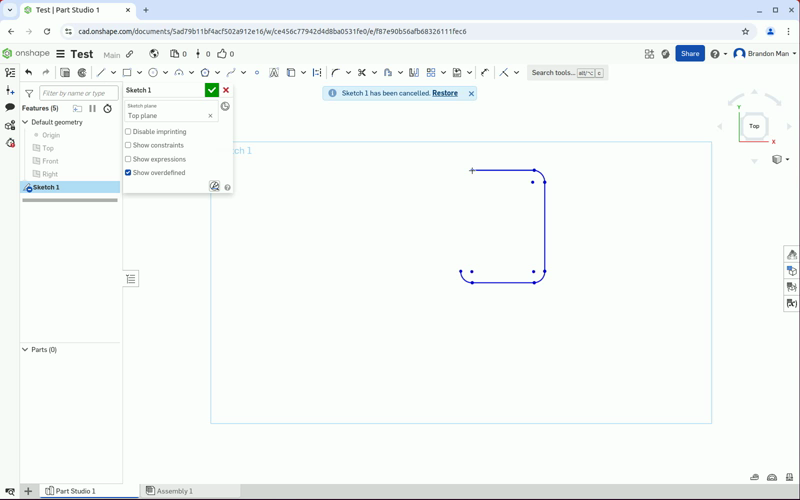
mouse_move(472, 170)
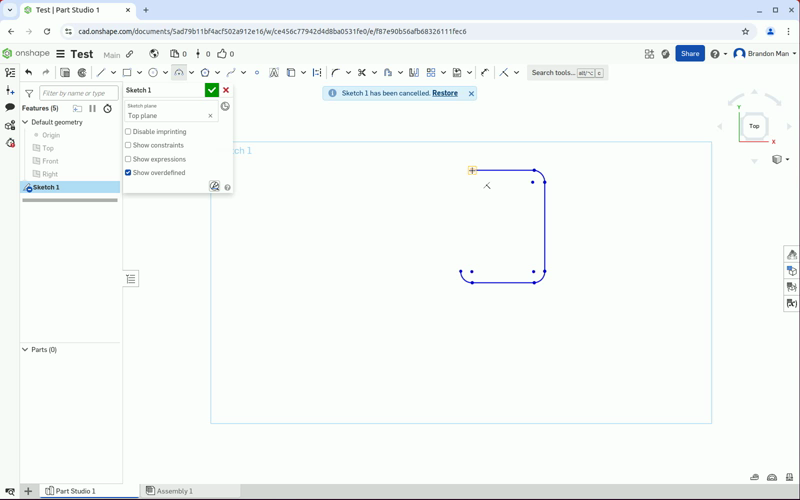
click(472, 170)
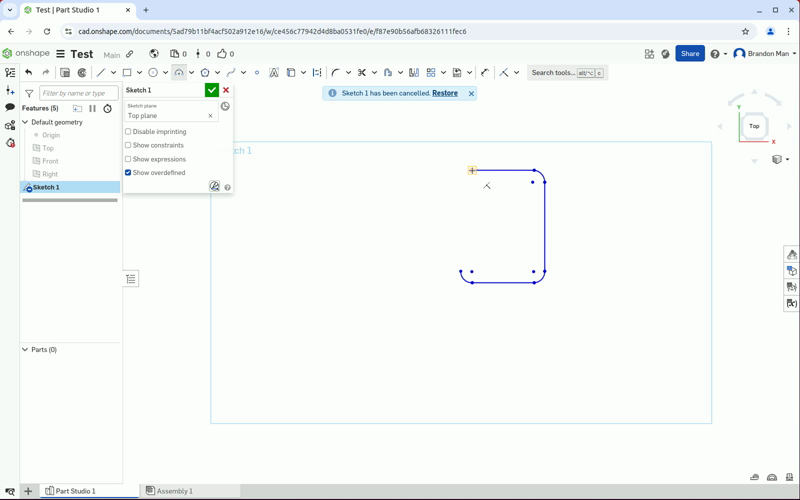
key_down(shift)
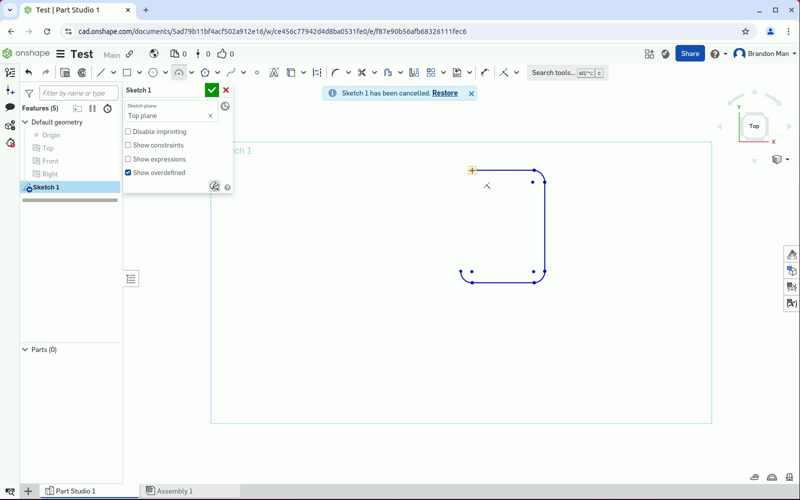
mouse_move(460, 182)
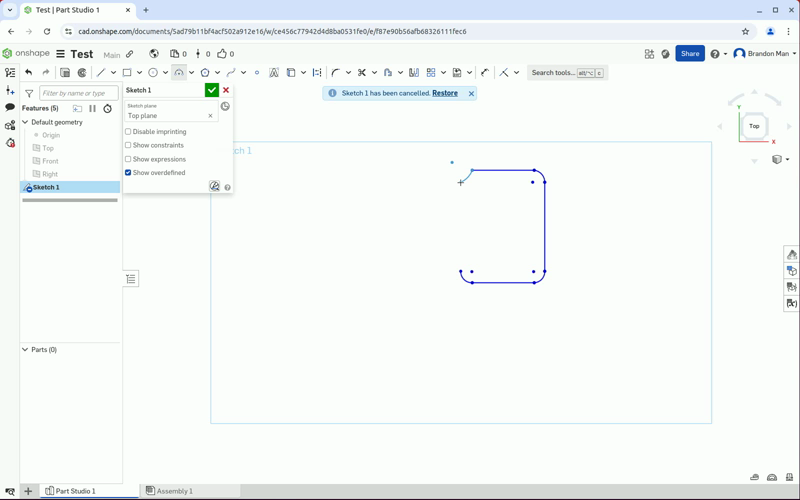
click(460, 182)
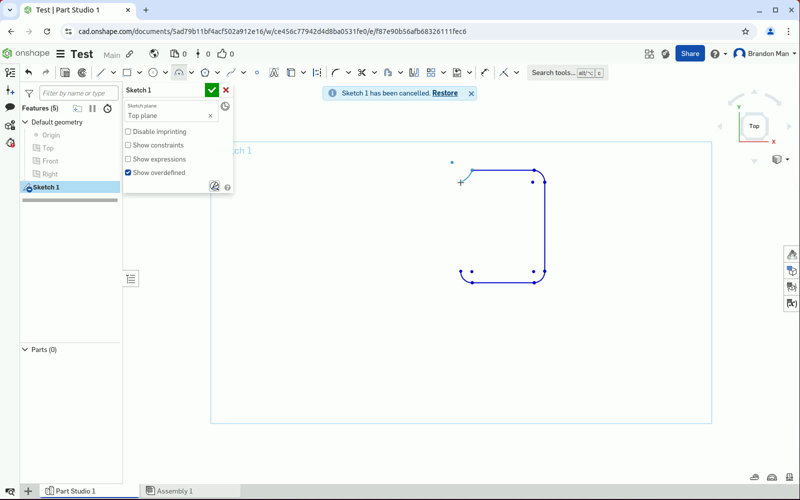
mouse_move(464, 173)
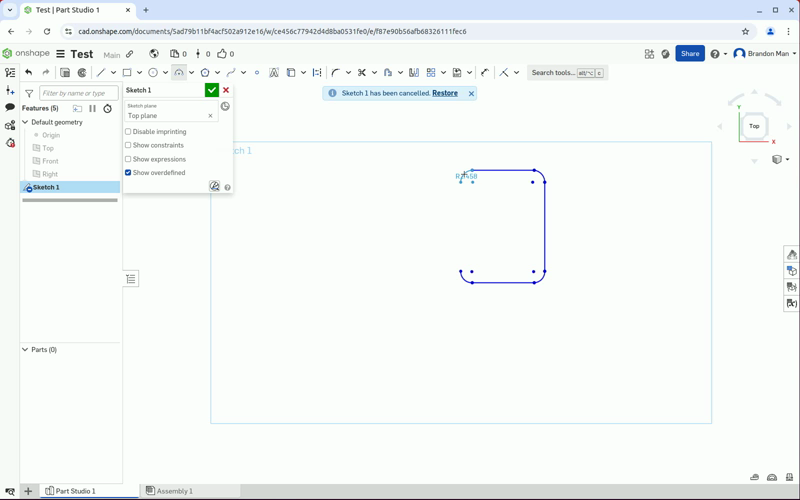
click(464, 173)
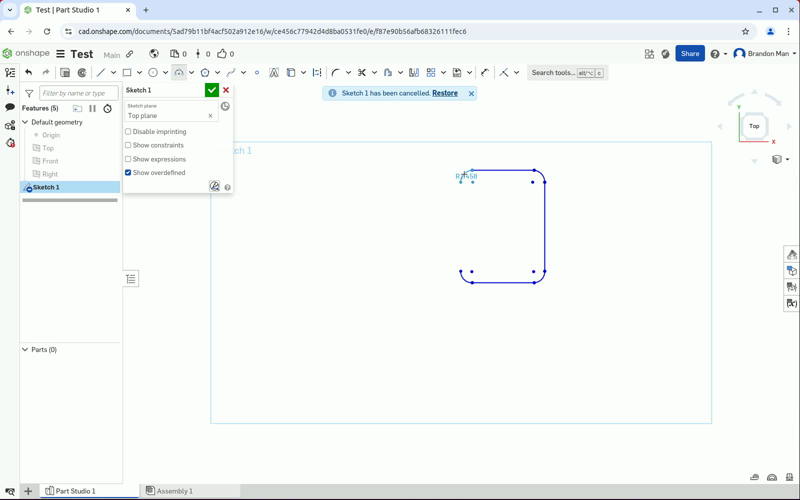
key_up(shift)
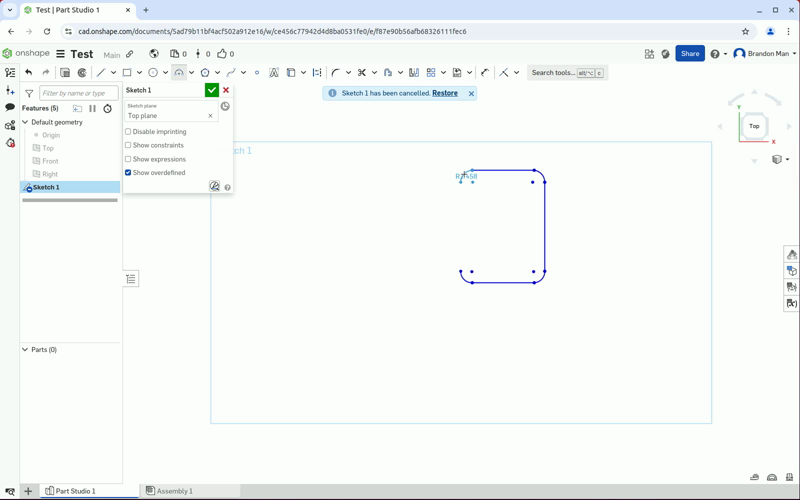
key(esc)
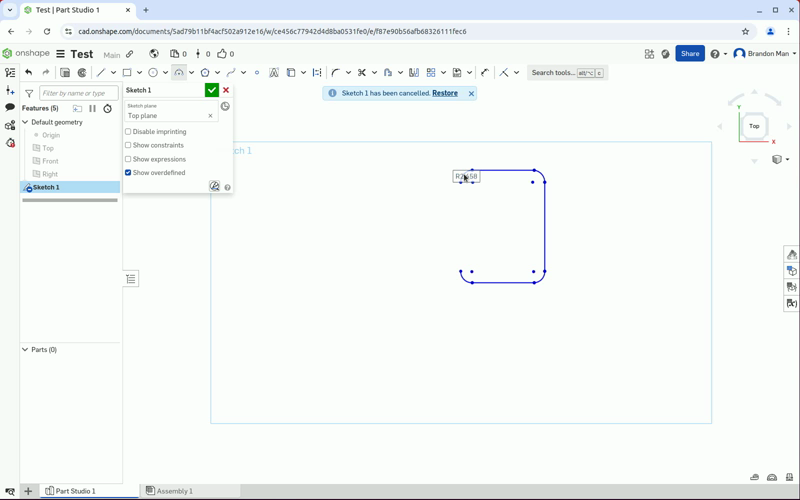
key(l)
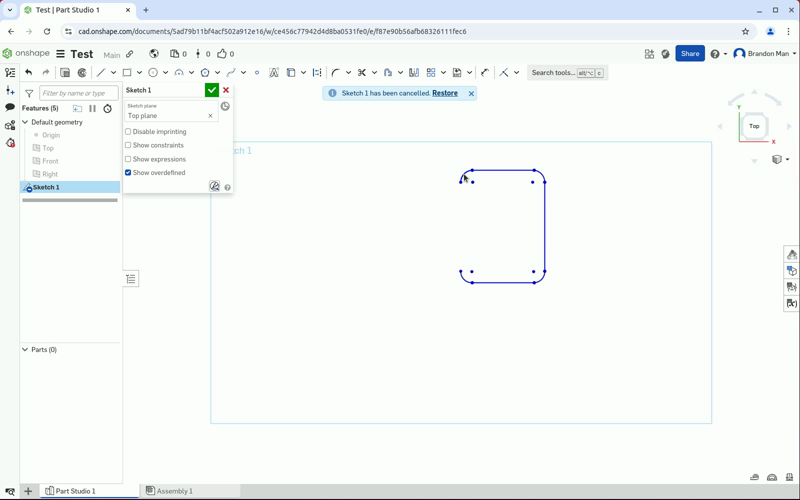
mouse_move(460, 182)
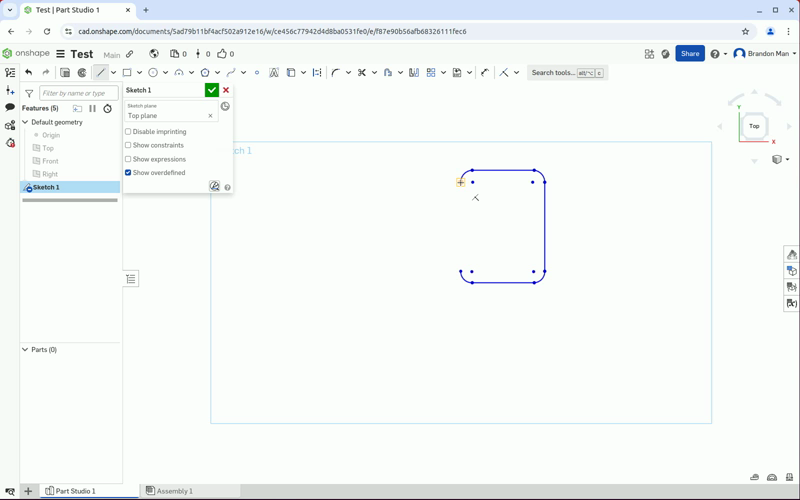
click(460, 182)
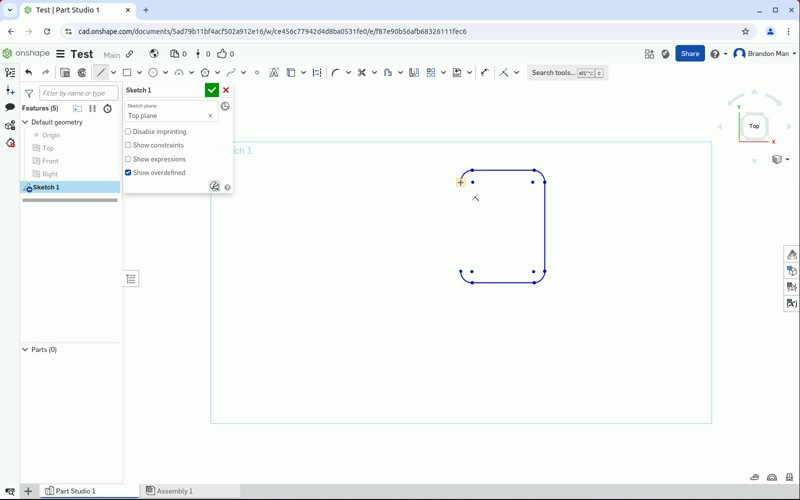
key_down(shift)
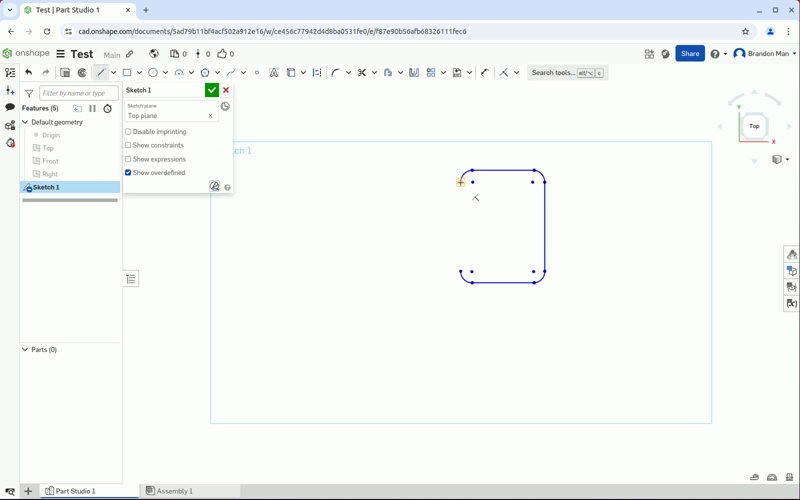
mouse_move(460, 271)
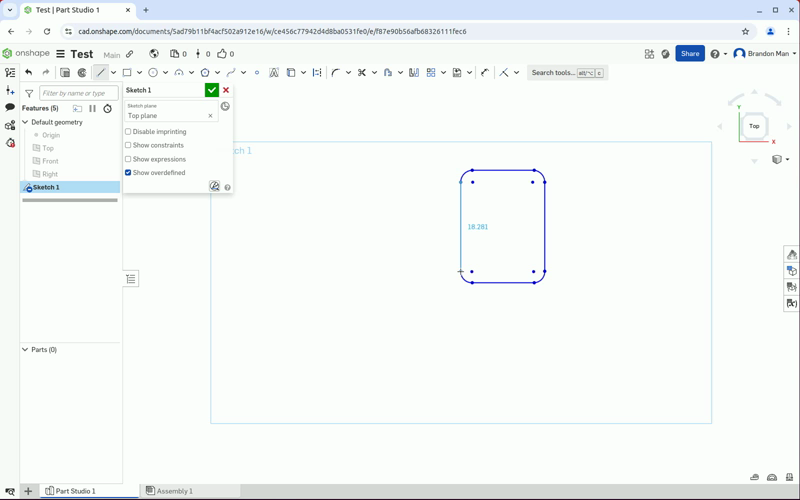
key_up(shift)
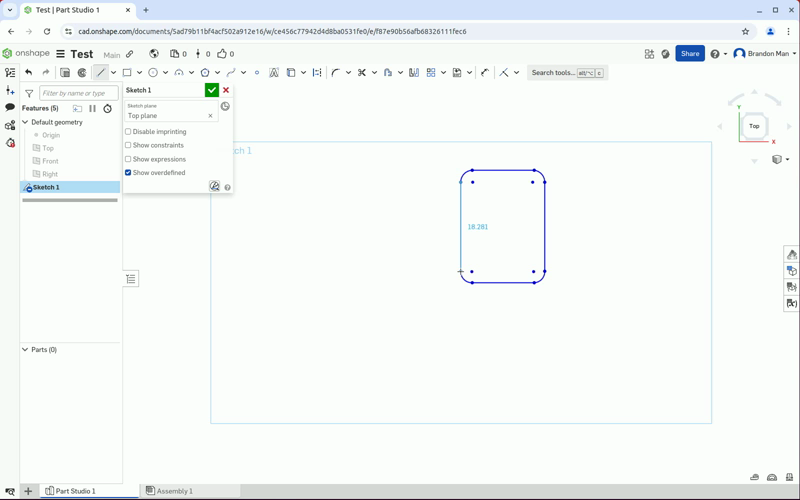
click(460, 271)
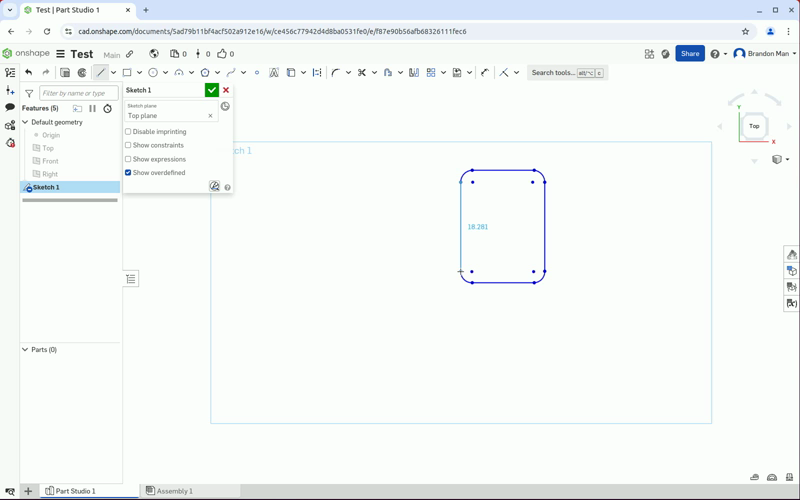
key(esc)
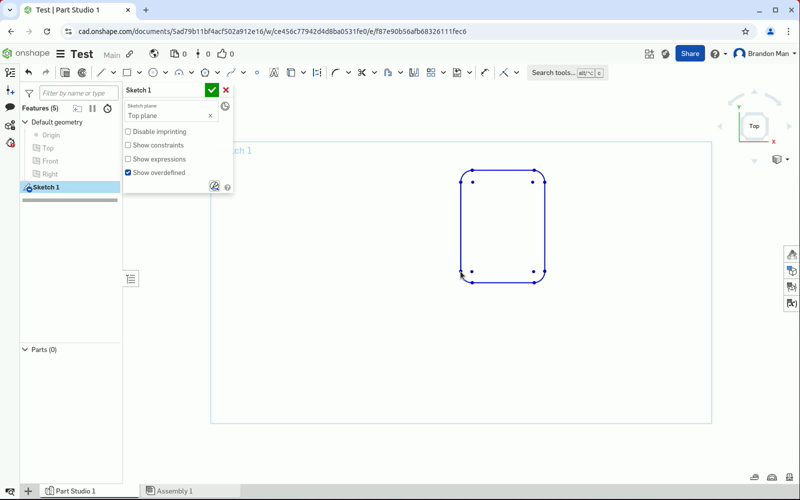
key(a)
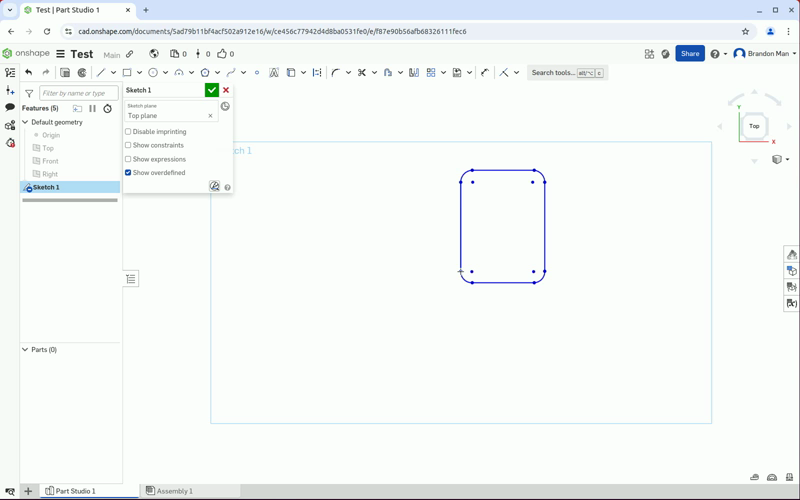
key_down(shift)
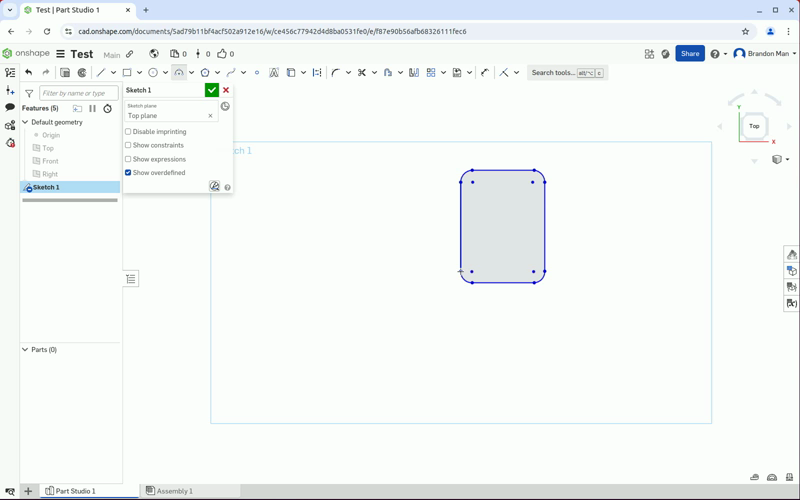
mouse_move(472, 259)
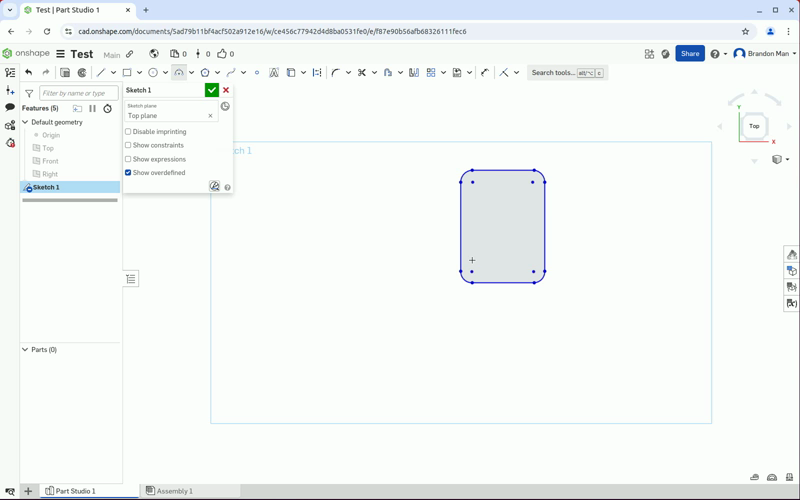
click(472, 259)
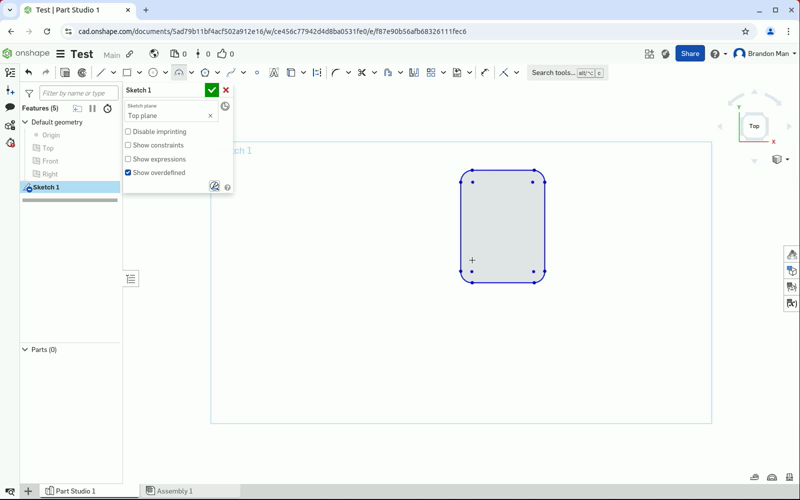
key_up(shift)
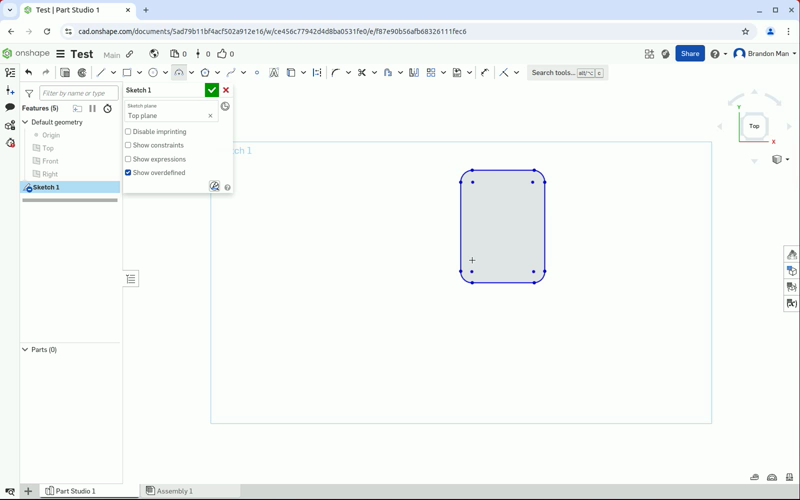
key_down(shift)
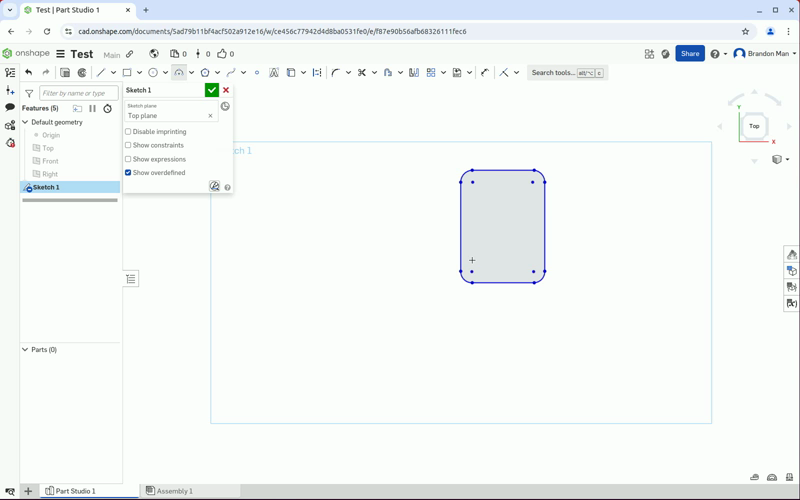
mouse_move(483, 271)
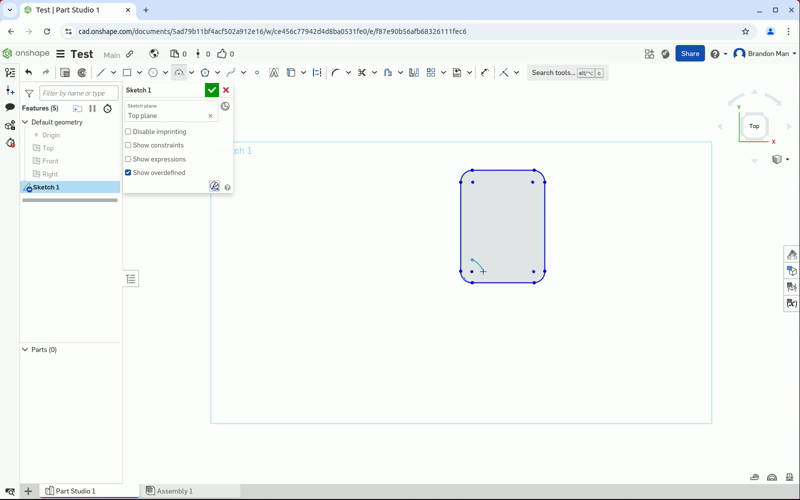
click(483, 271)
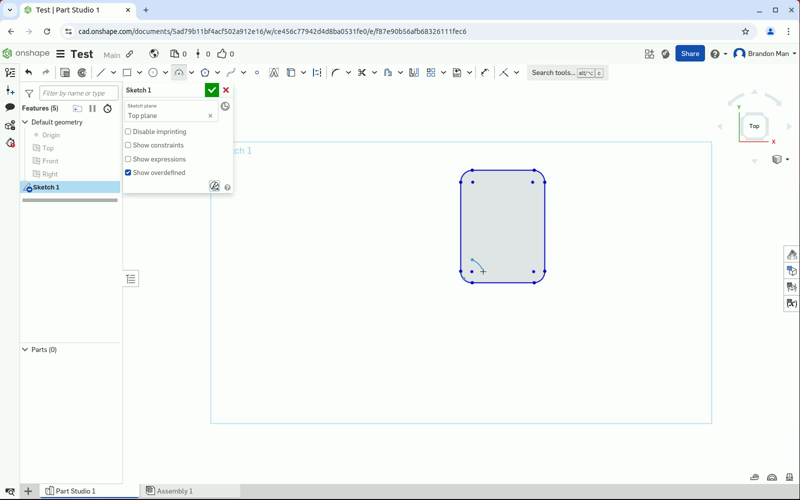
mouse_move(475, 267)
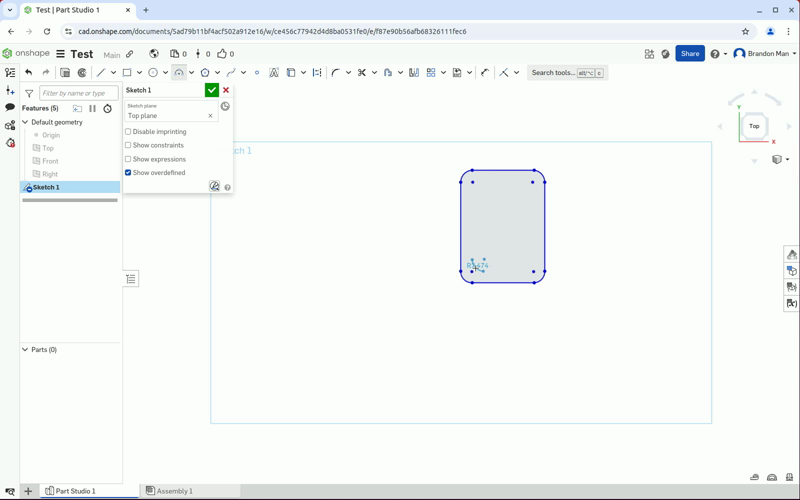
click(475, 267)
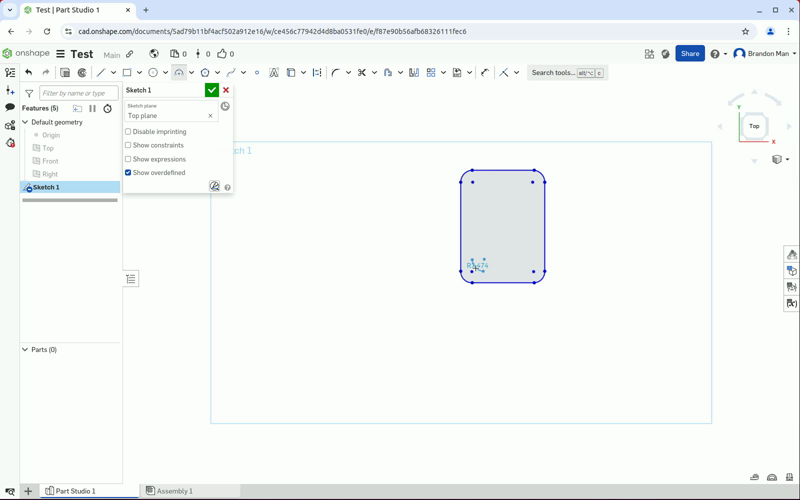
key_up(shift)
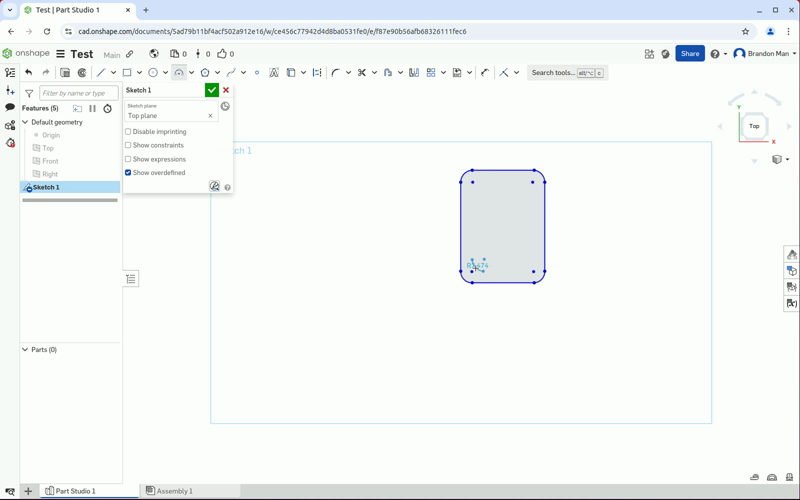
key(esc)
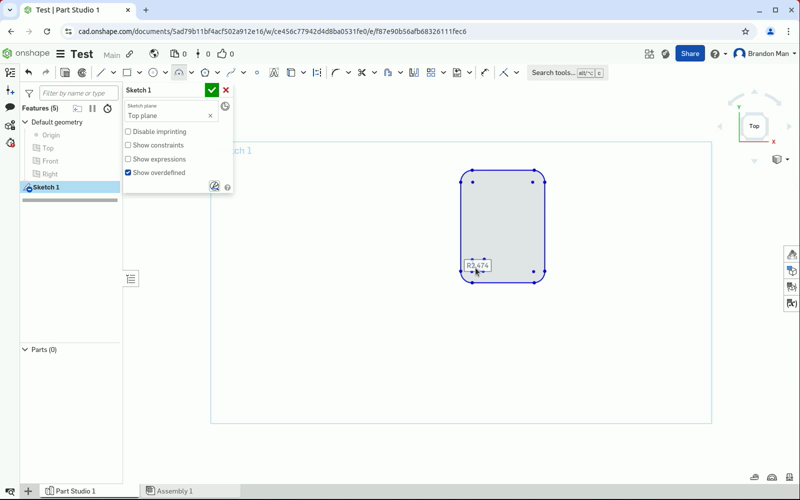
key(l)
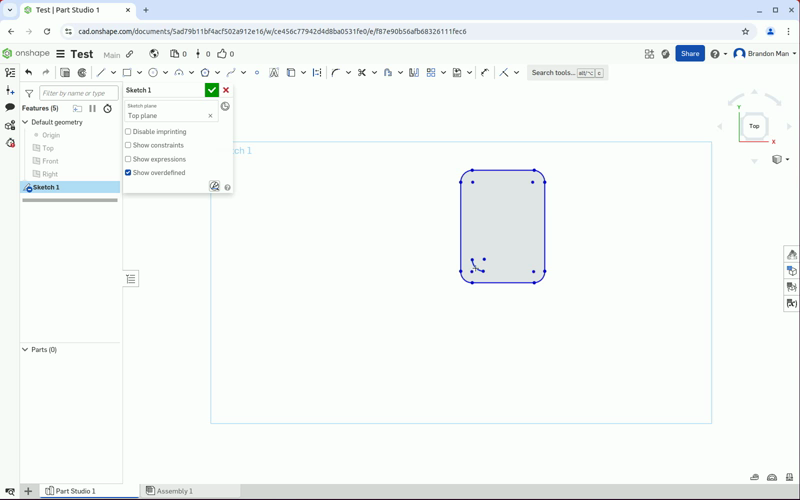
mouse_move(483, 271)
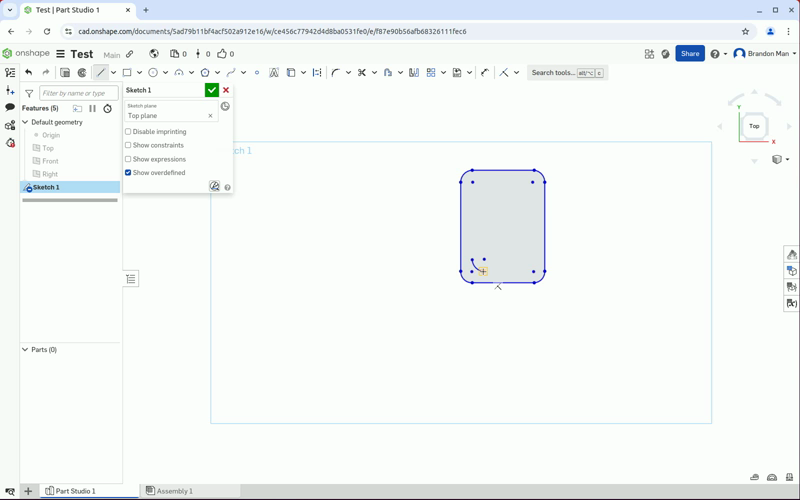
click(483, 271)
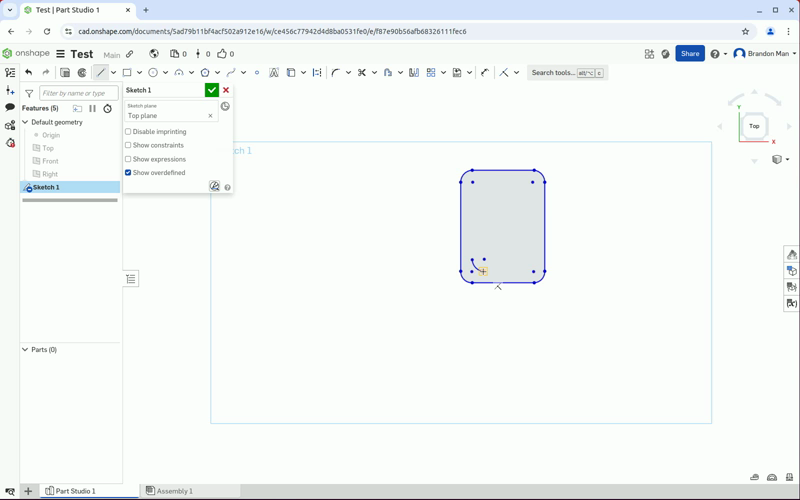
key_down(shift)
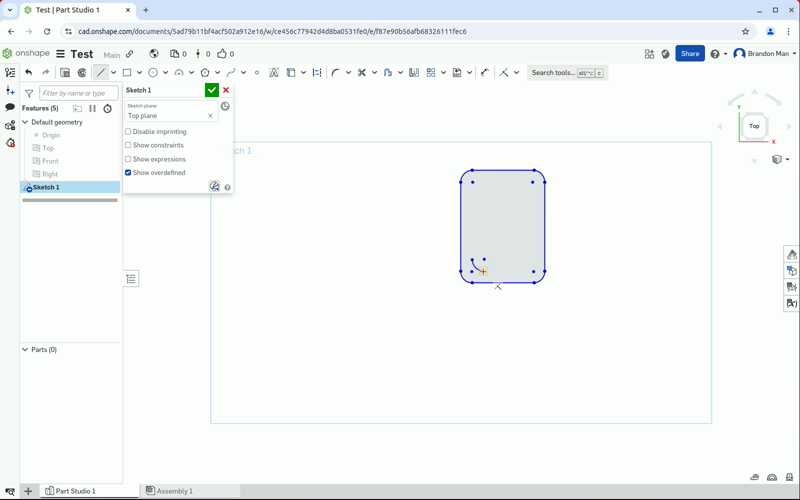
mouse_move(513, 271)
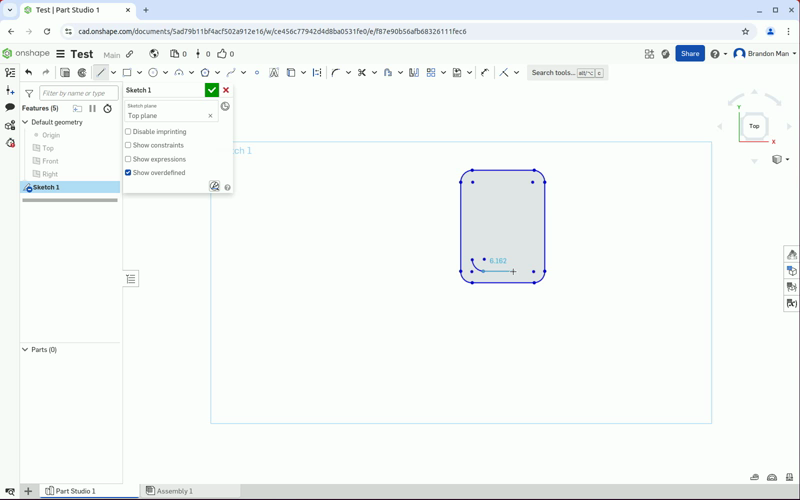
mouse_move(522, 271)
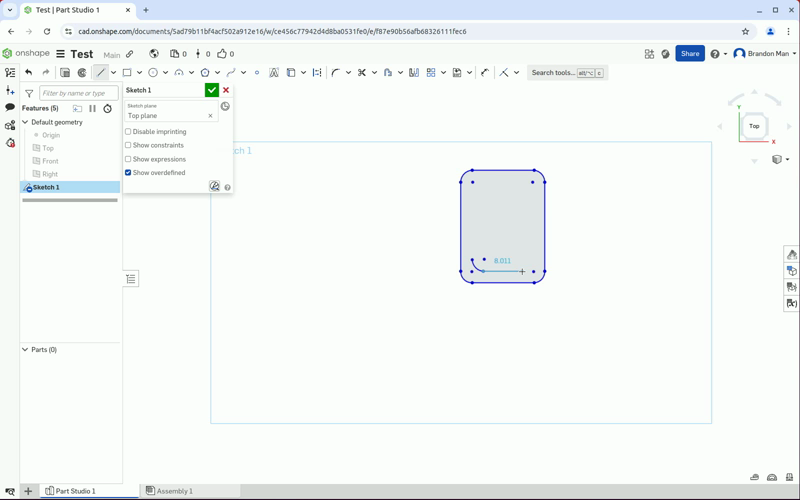
click(522, 271)
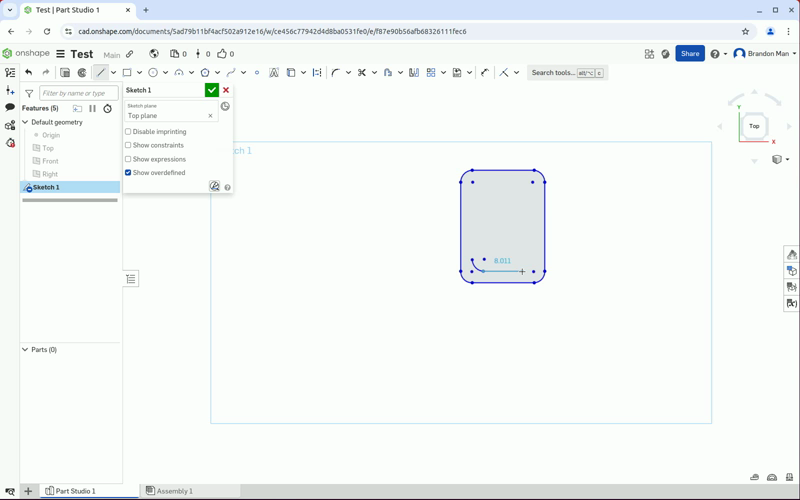
key_up(shift)
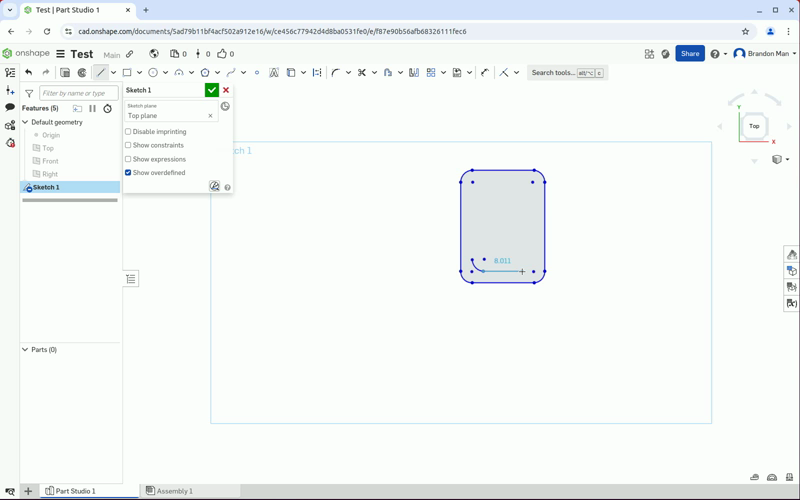
key(esc)
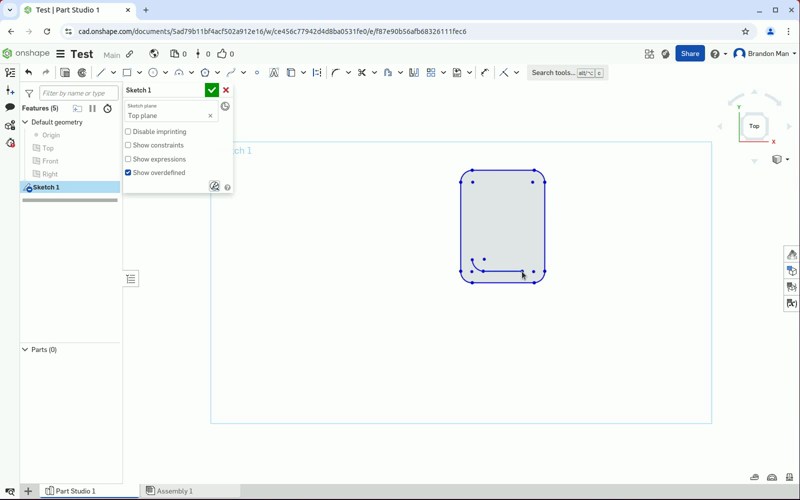
key(a)
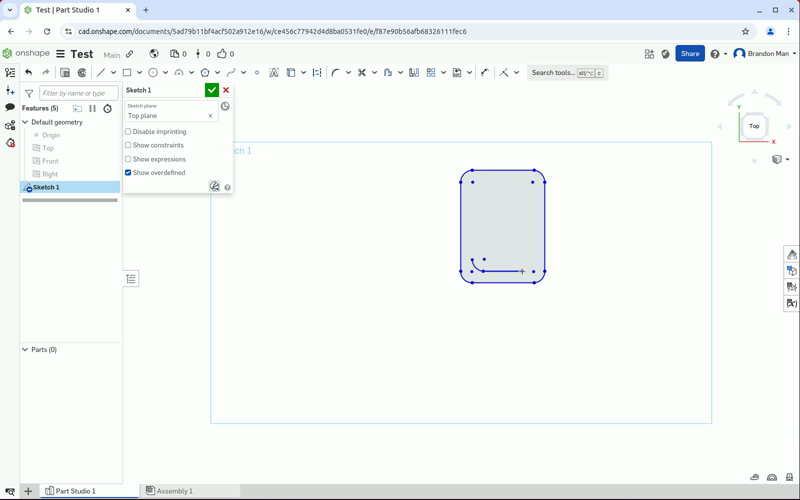
mouse_move(522, 271)
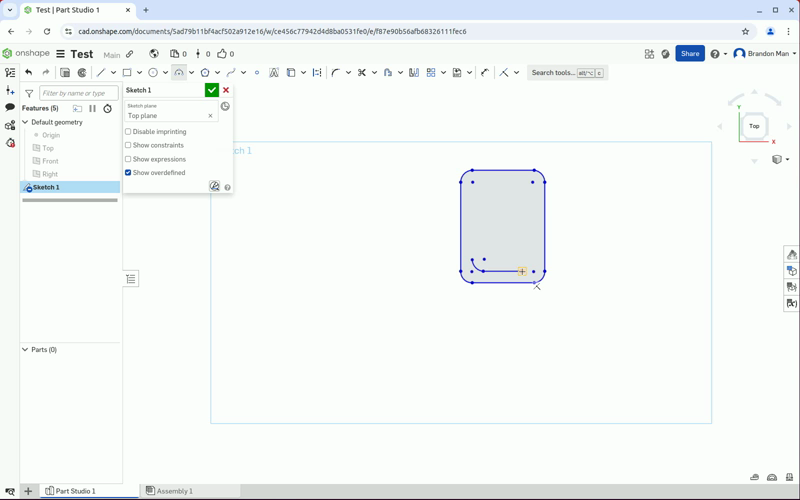
click(522, 271)
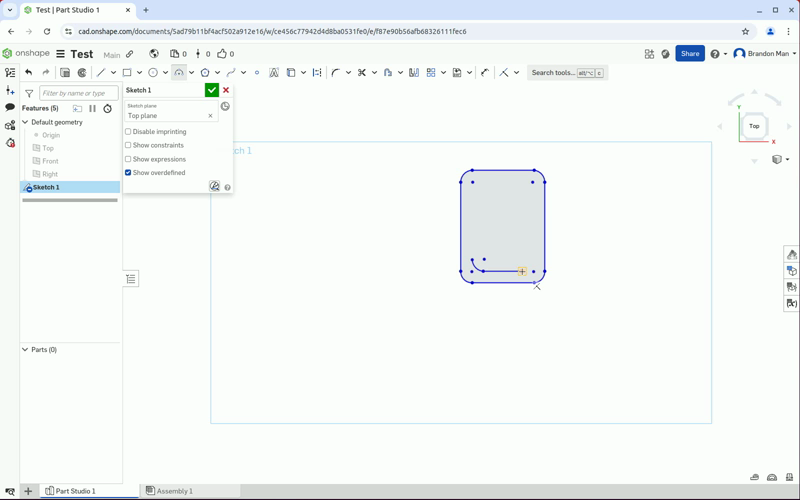
key_down(shift)
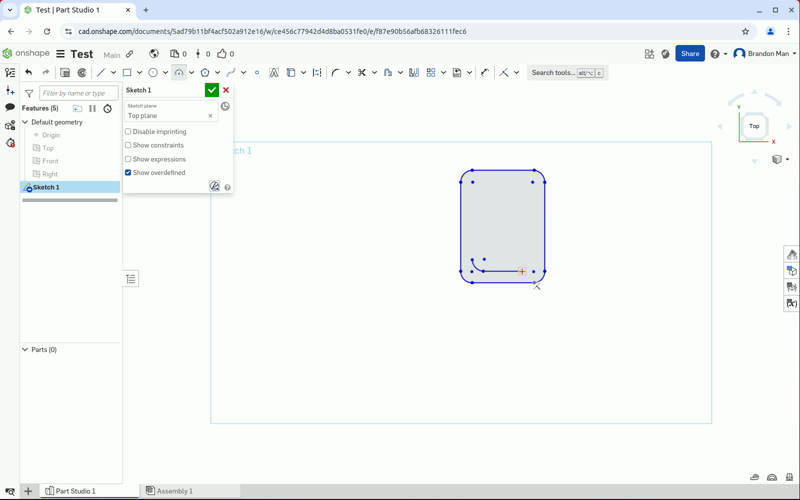
mouse_move(534, 259)
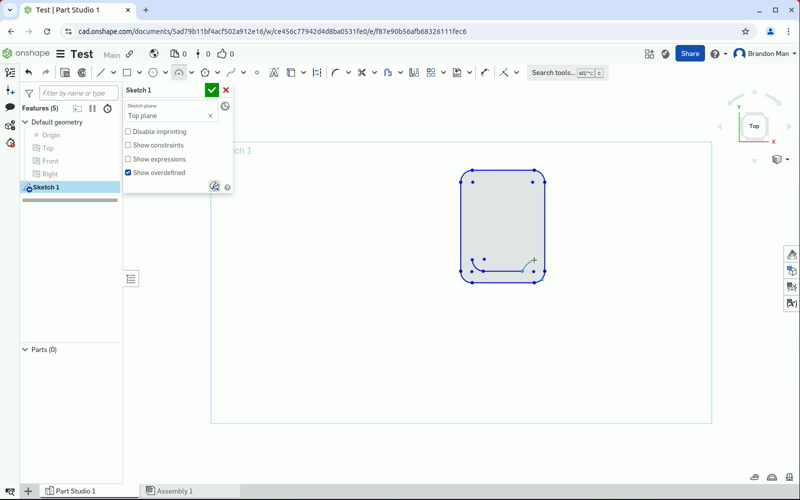
click(534, 259)
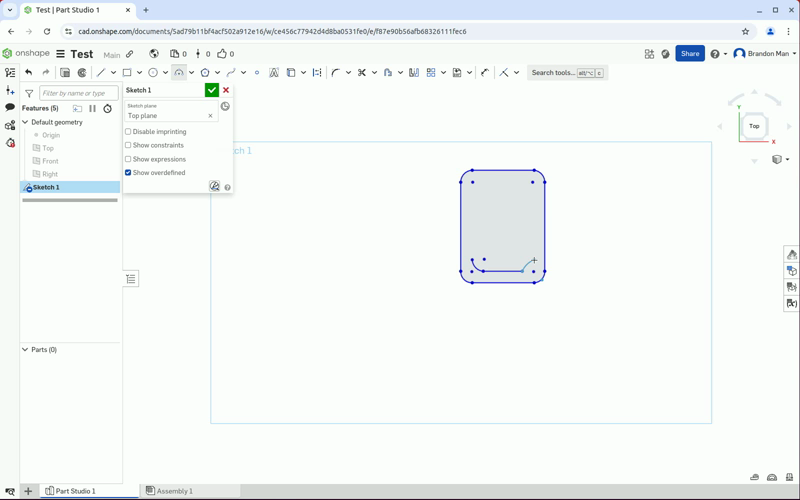
mouse_move(530, 267)
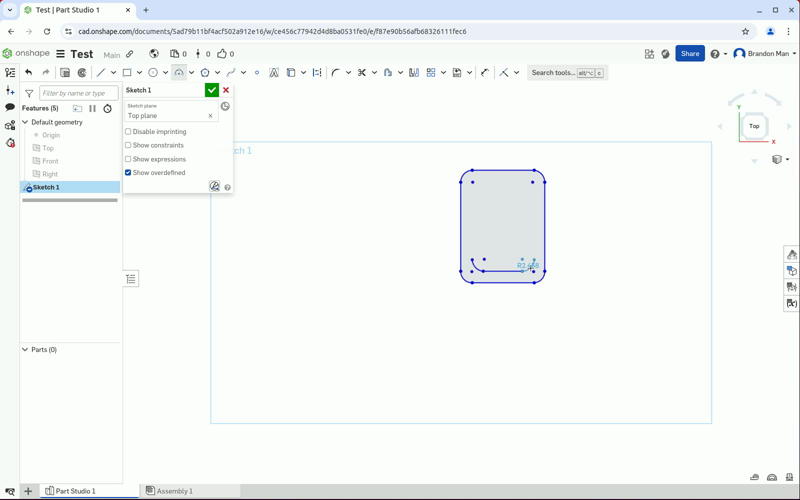
click(530, 267)
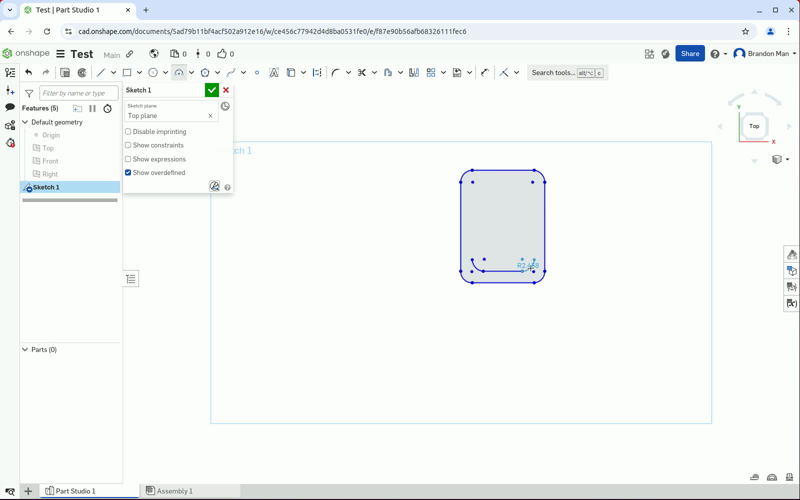
key_up(shift)
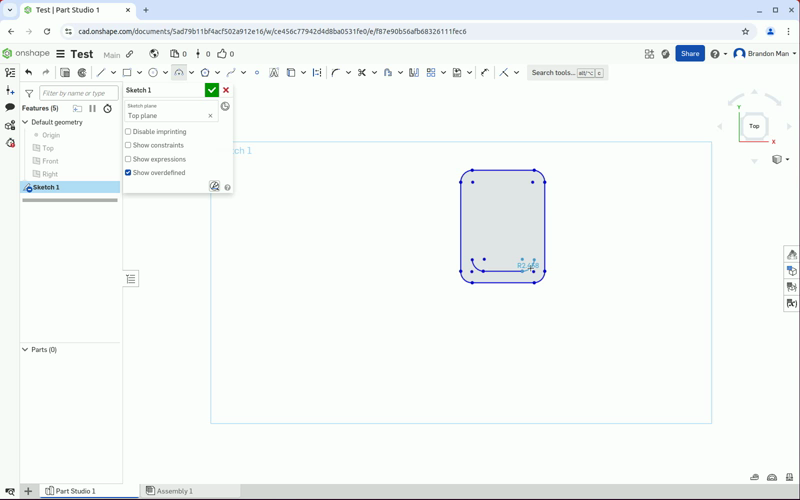
key(esc)
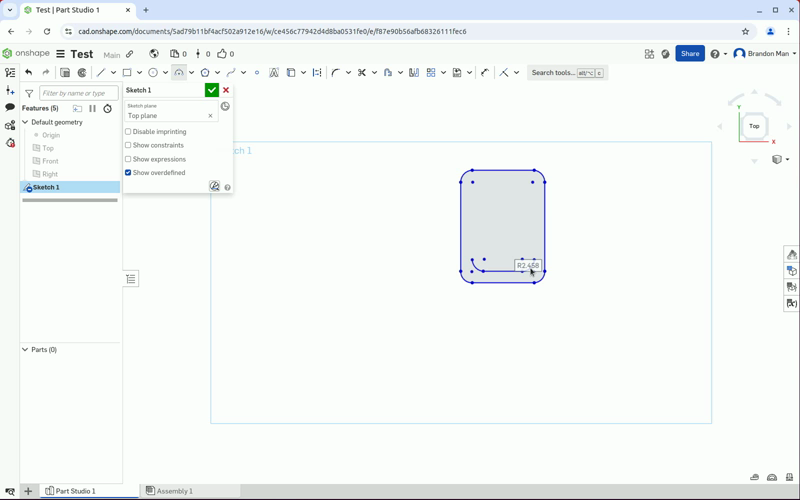
key(l)
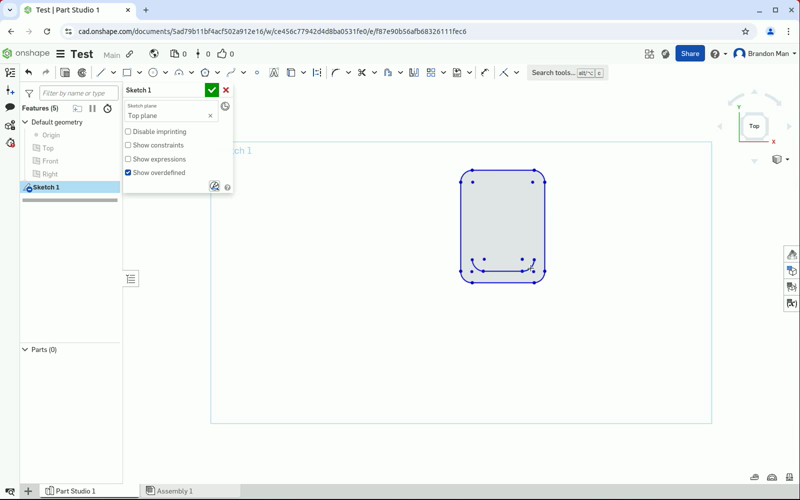
mouse_move(534, 259)
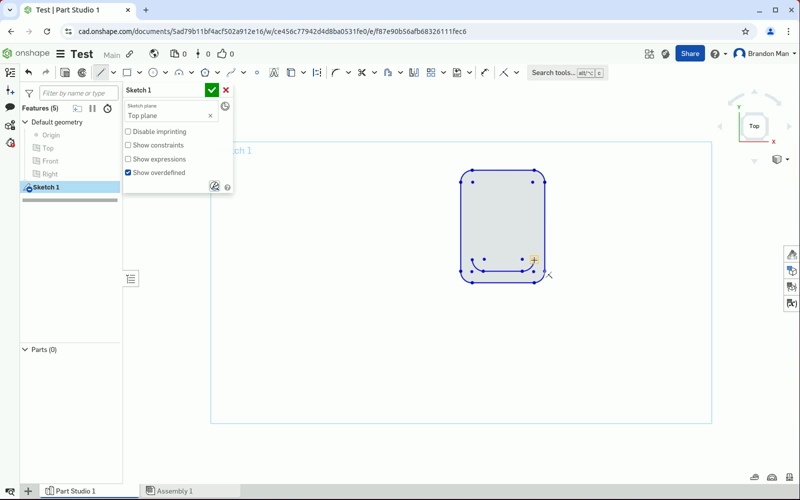
click(534, 259)
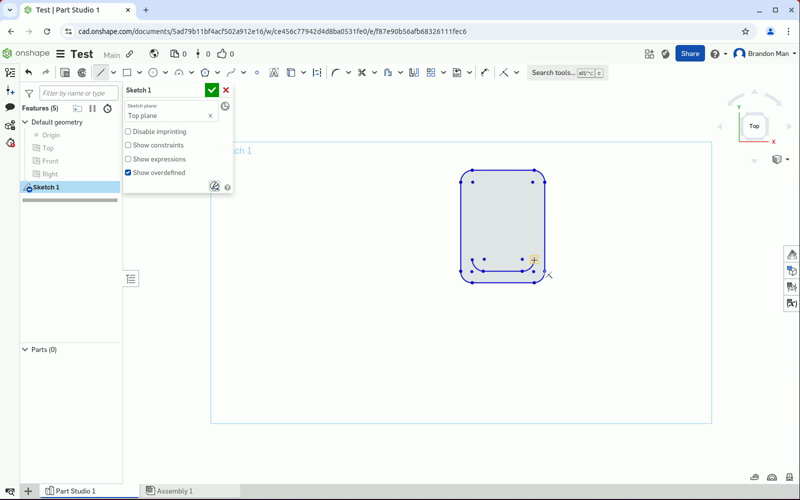
key_down(shift)
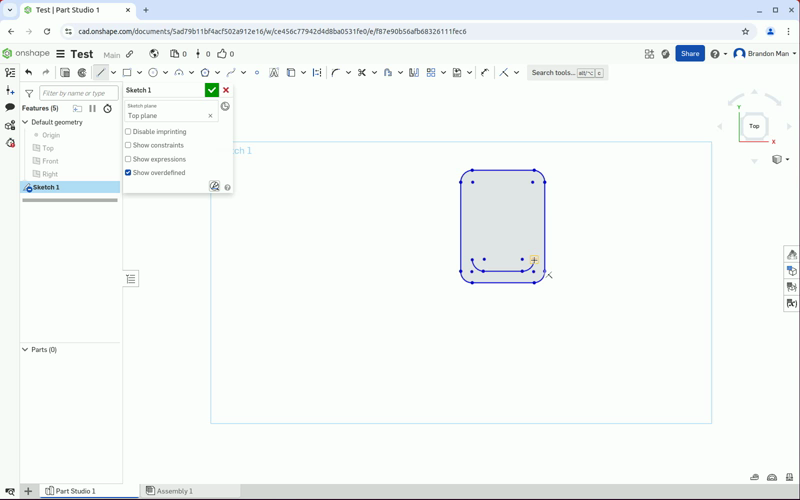
mouse_move(534, 192)
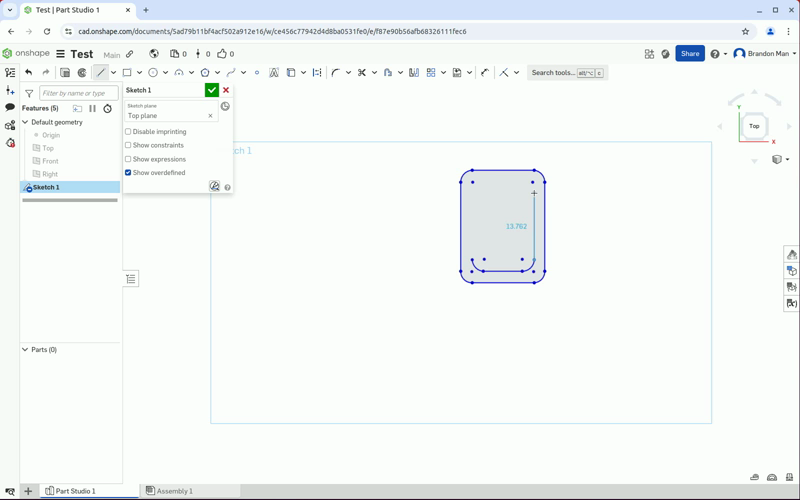
click(534, 192)
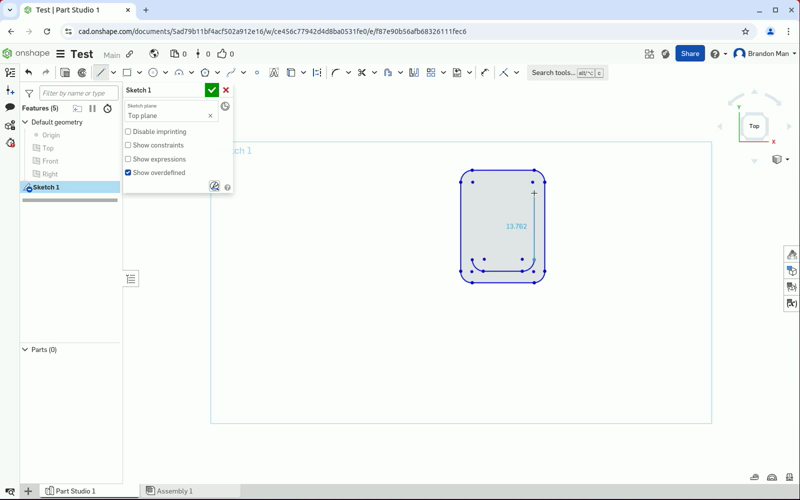
key_up(shift)
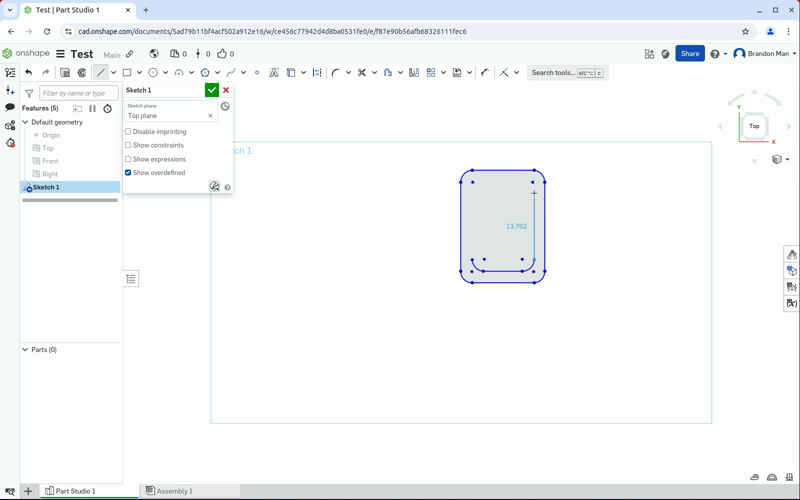
key(esc)
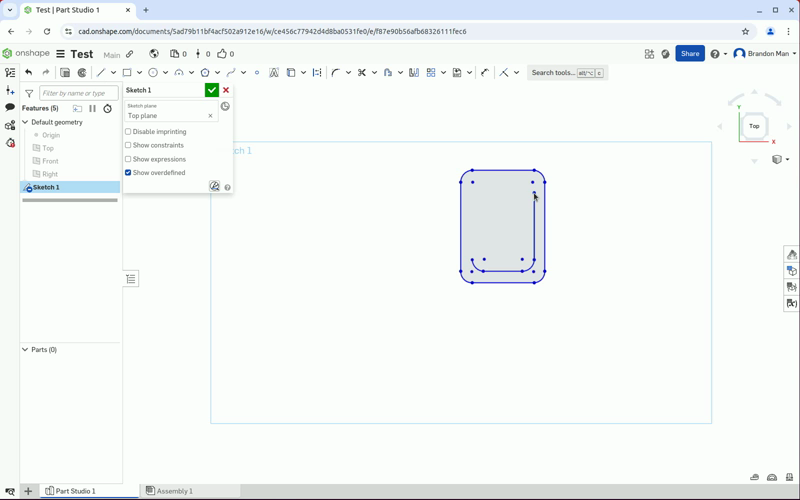
key(a)
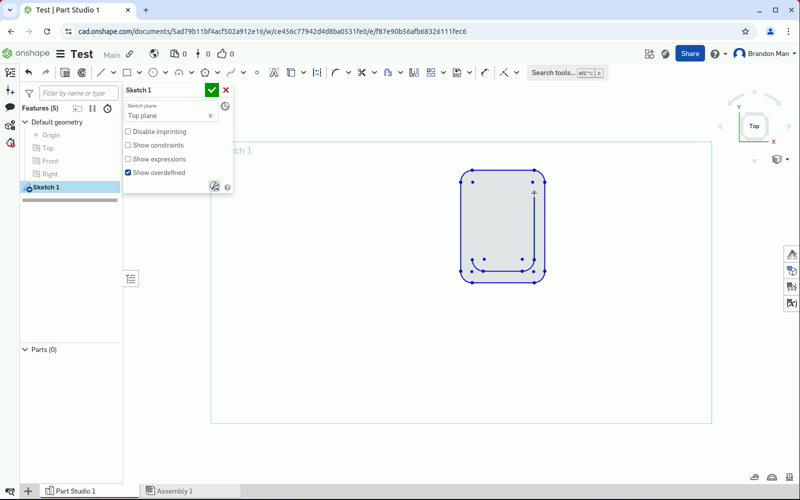
mouse_move(534, 192)
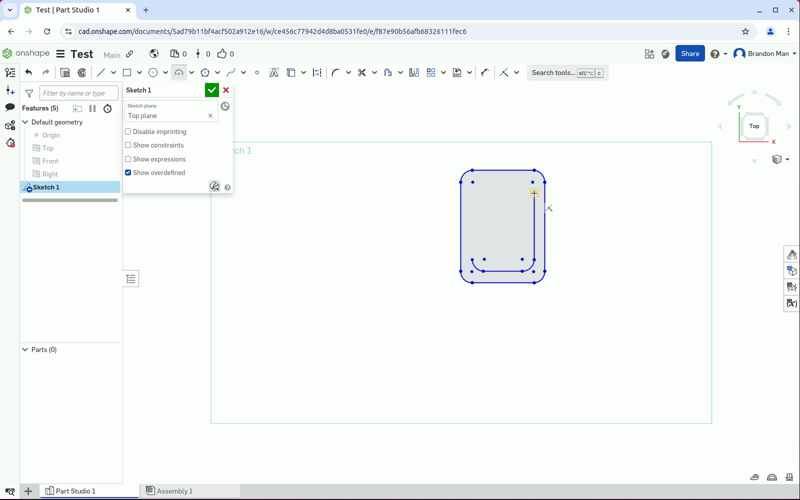
click(534, 192)
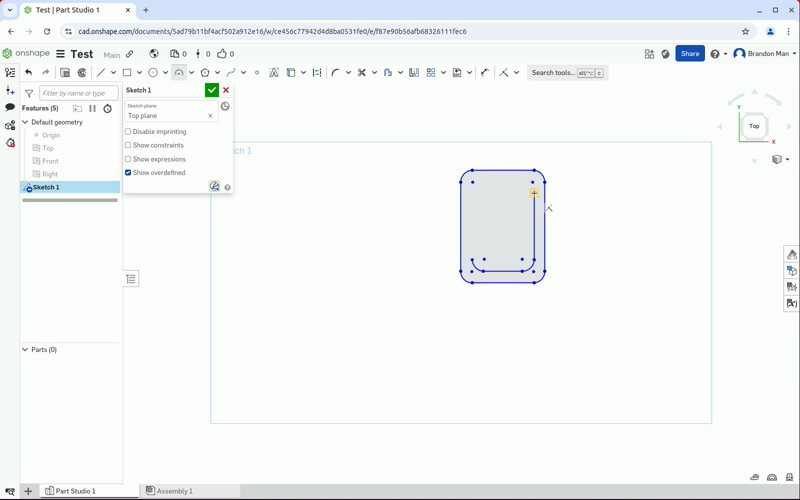
key_down(shift)
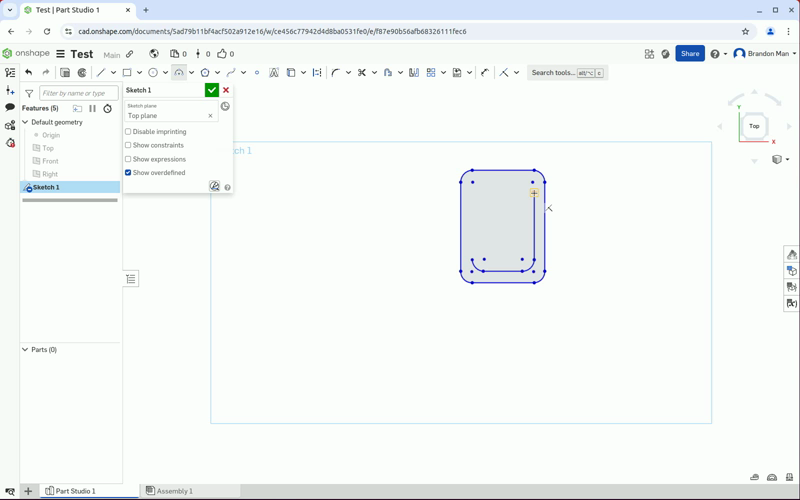
mouse_move(522, 182)
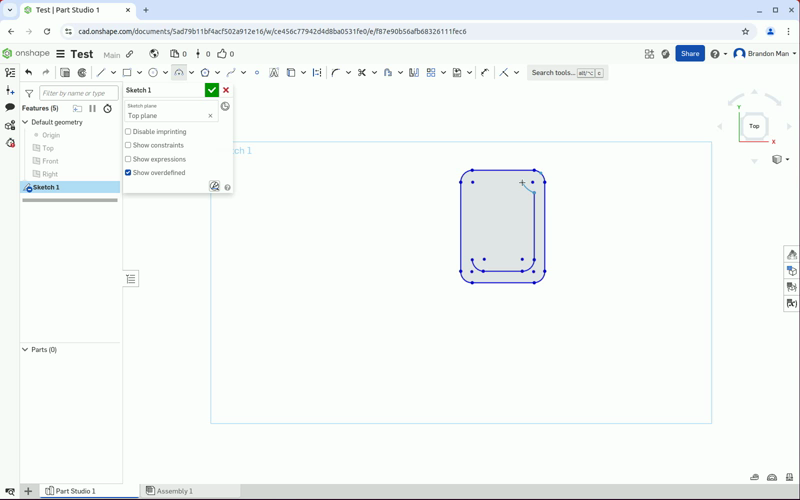
click(522, 182)
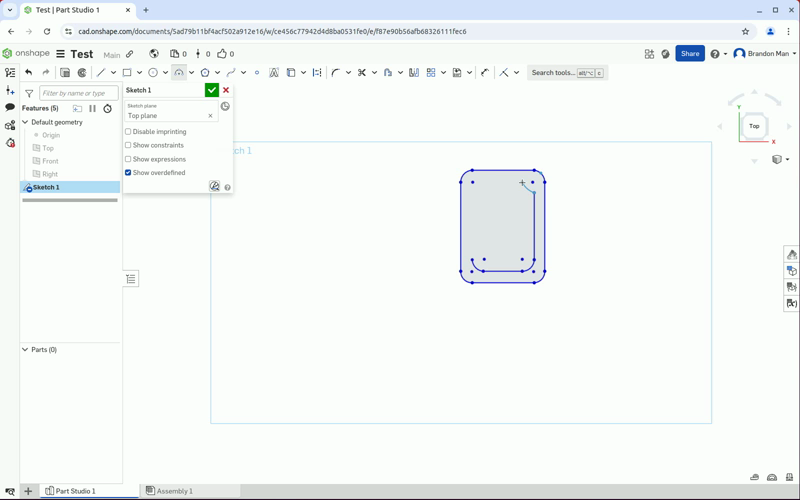
mouse_move(530, 184)
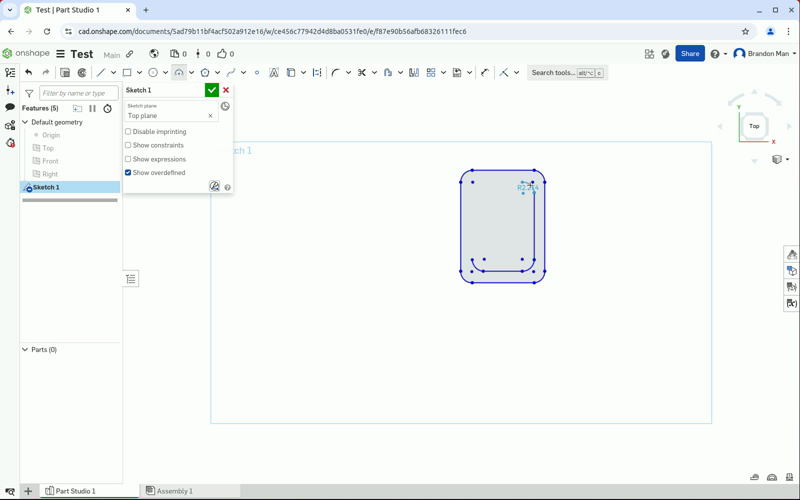
scroll(6)
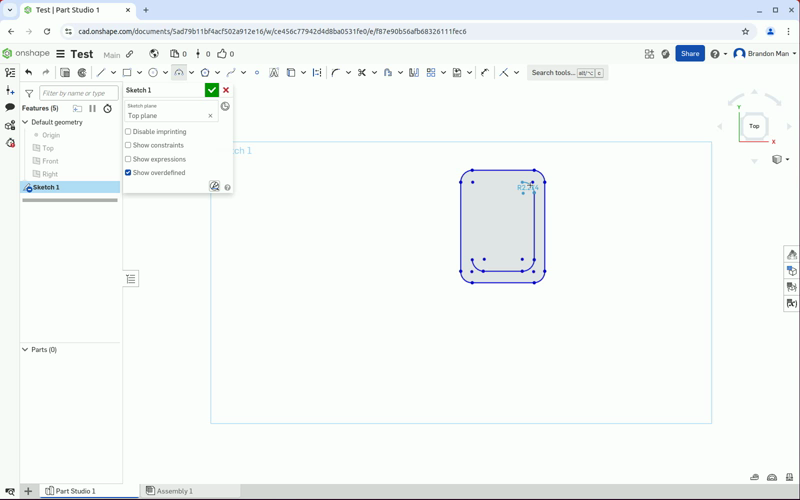
scroll(6)
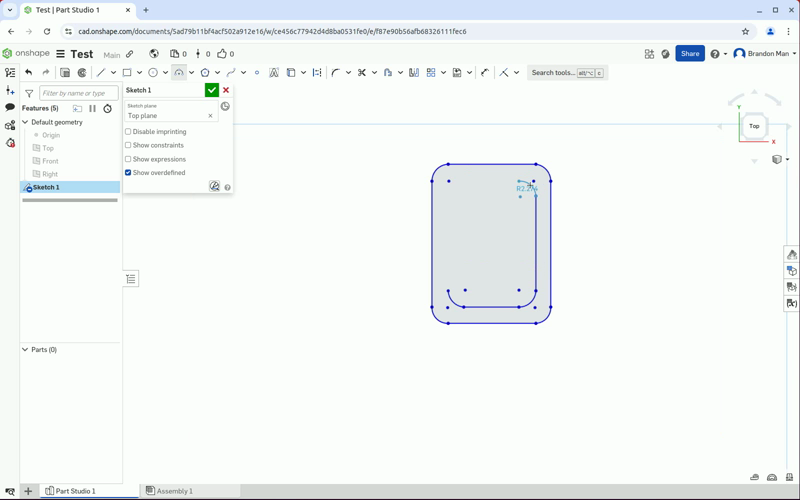
scroll(6)
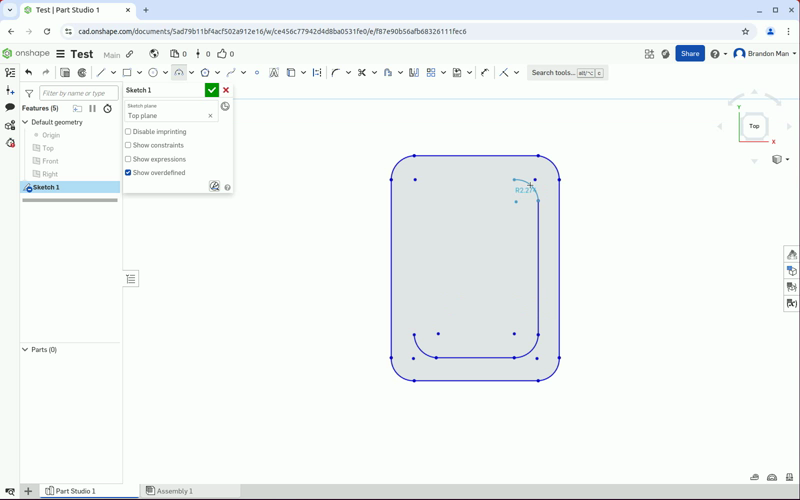
scroll(6)
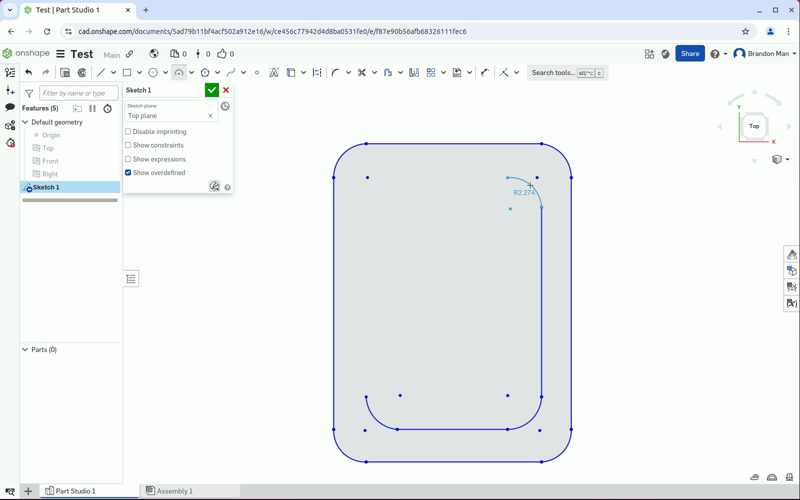
scroll(6)
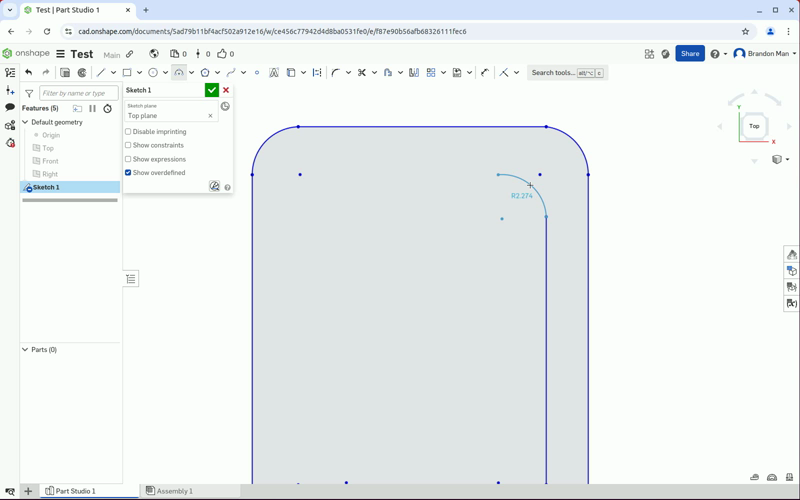
scroll(6)
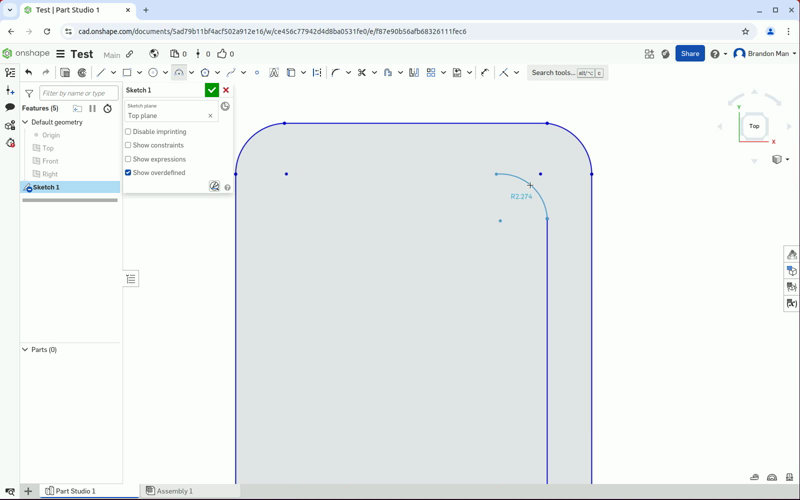
scroll(6)
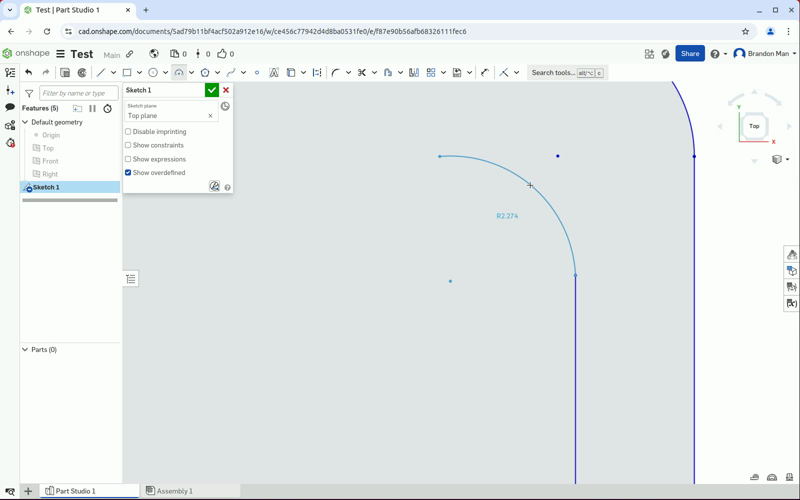
click(530, 184)
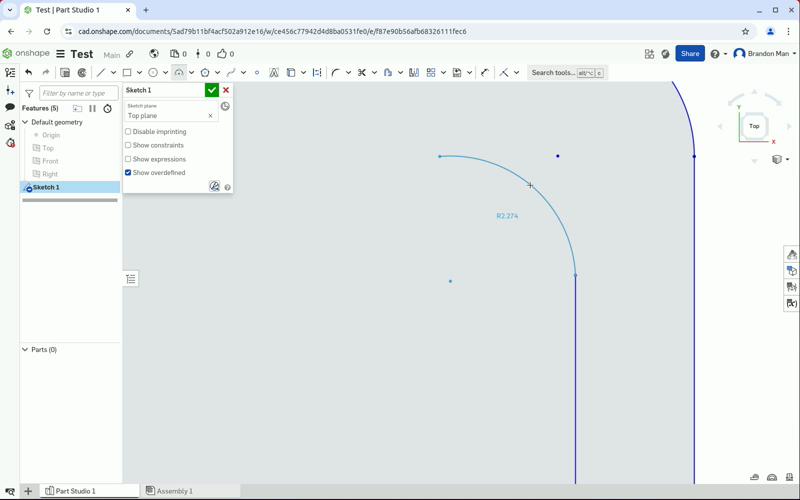
scroll(-6)
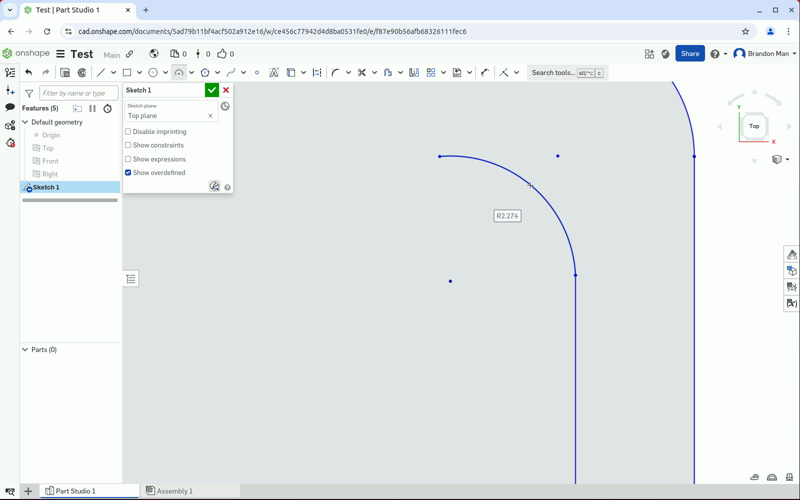
scroll(-6)
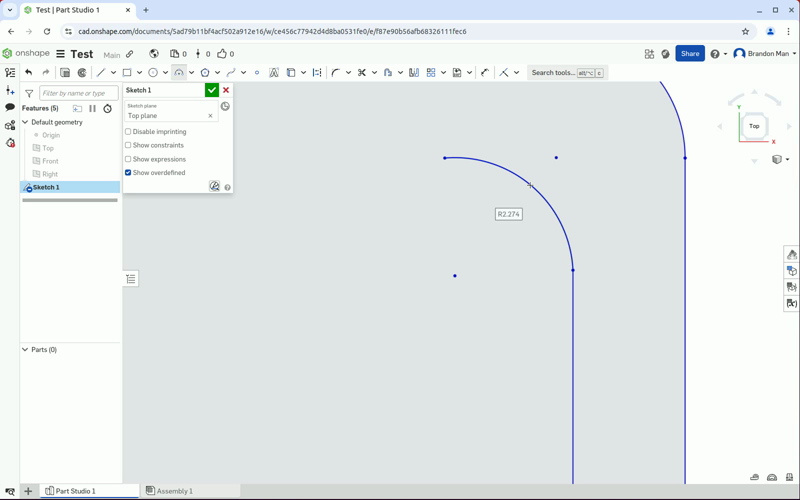
scroll(-6)
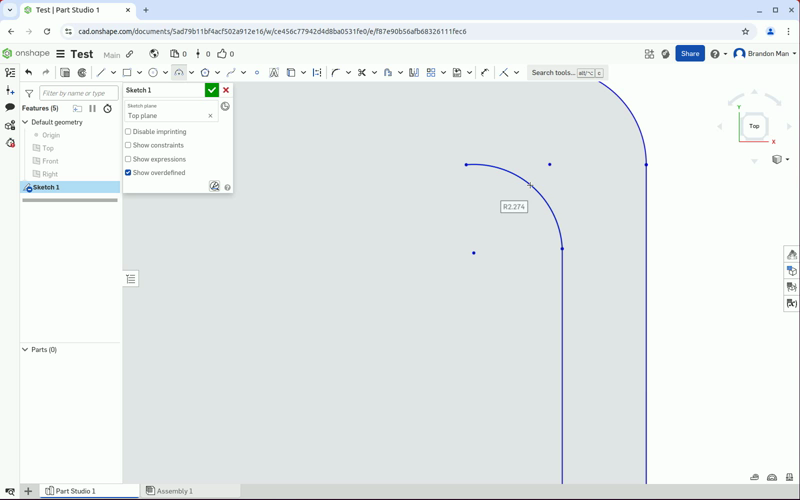
scroll(-6)
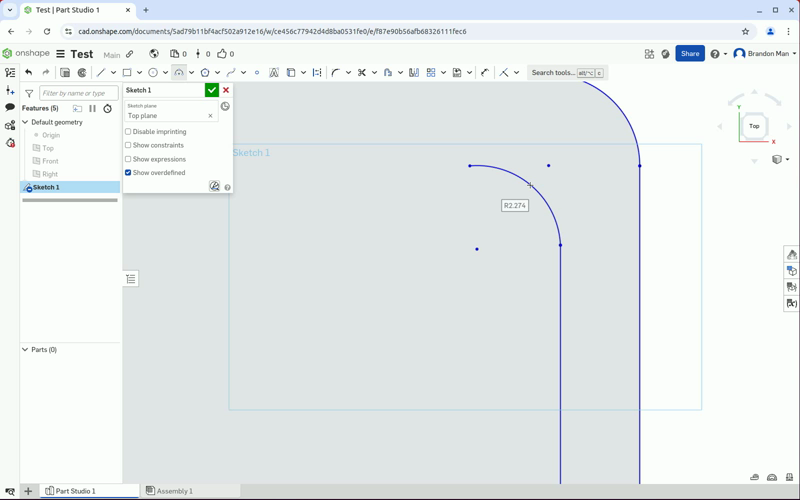
scroll(-6)
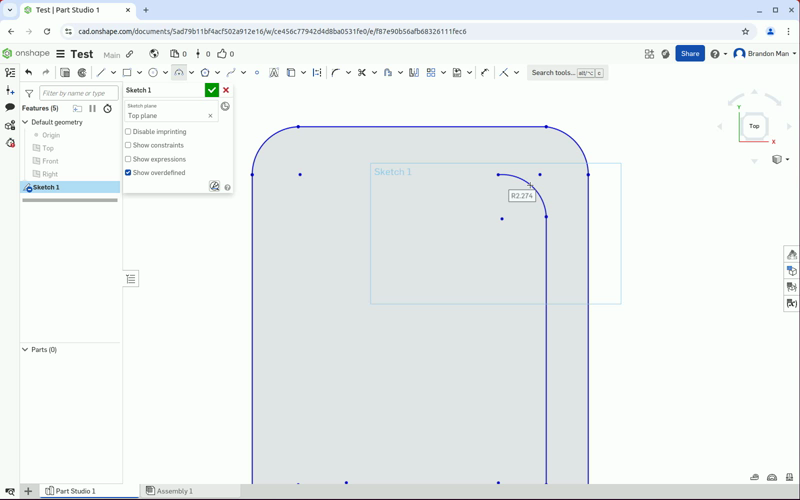
scroll(-6)
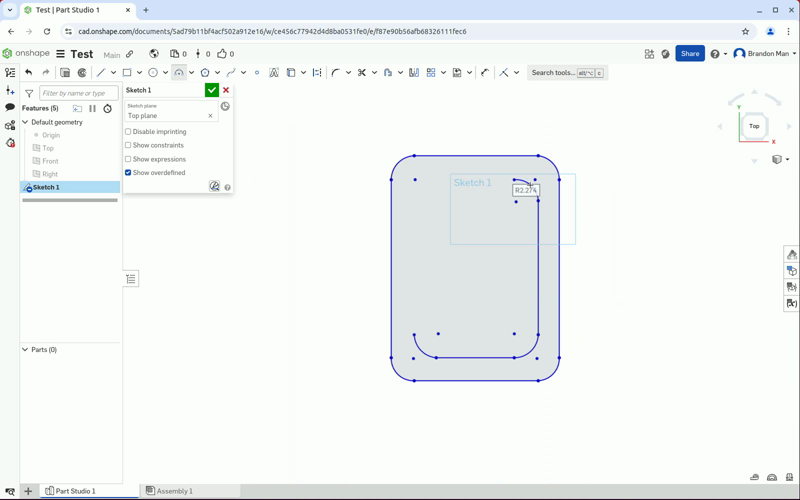
scroll(-6)
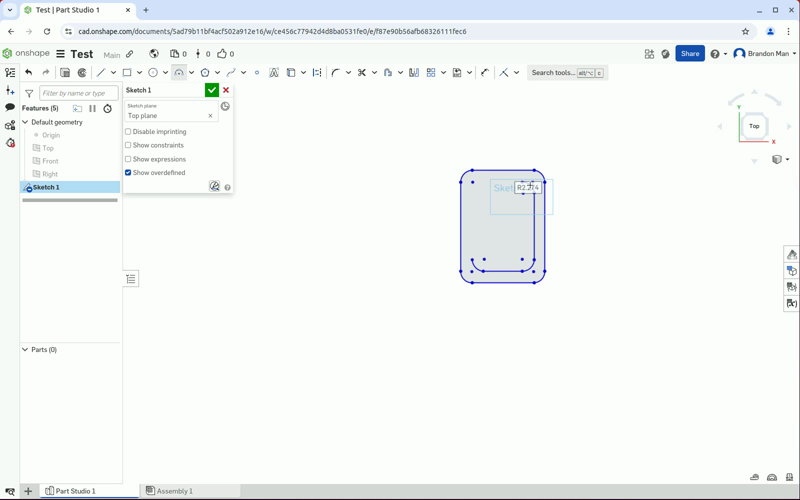
key_up(shift)
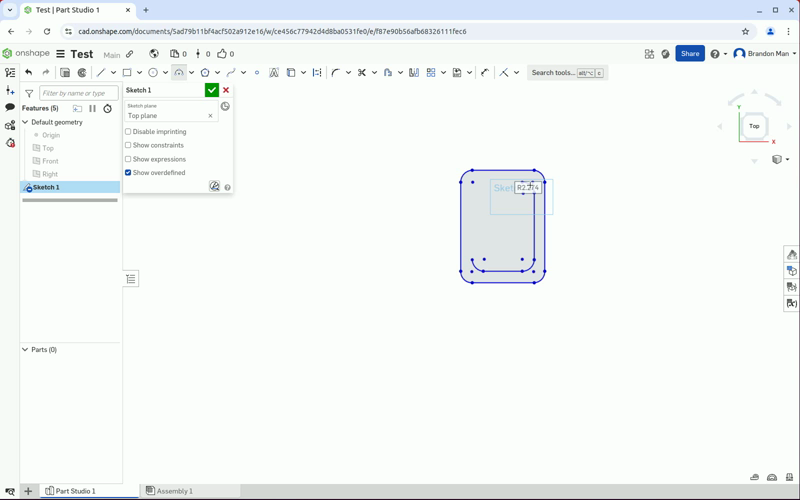
key(esc)
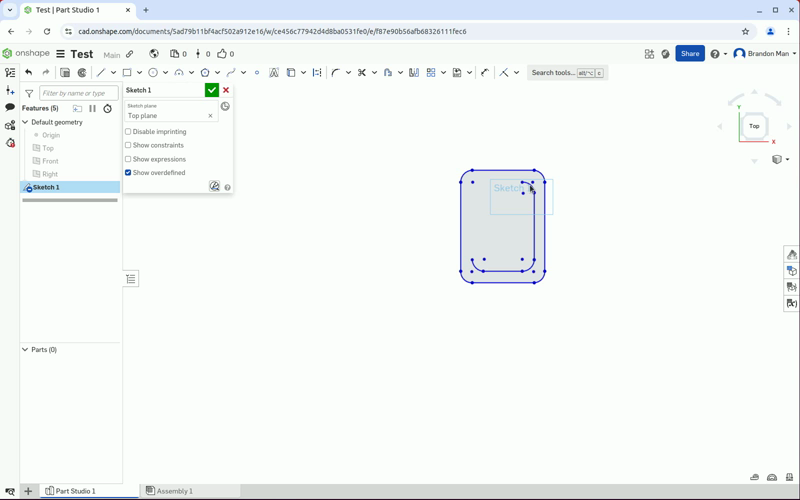
key(l)
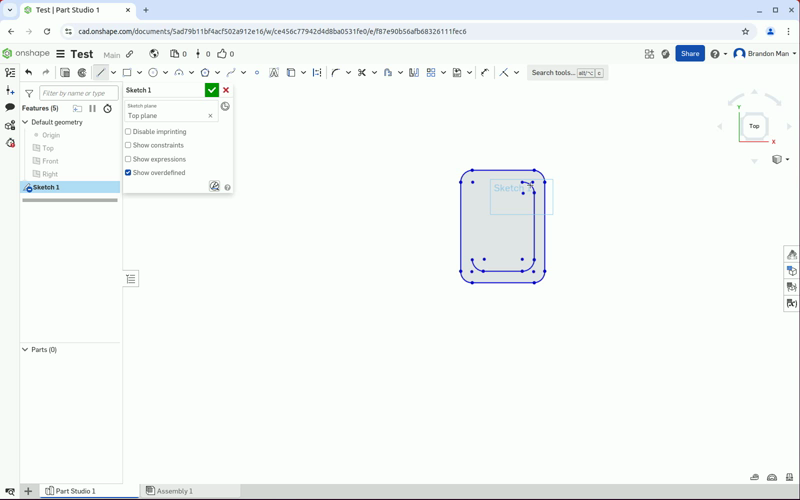
mouse_move(522, 182)
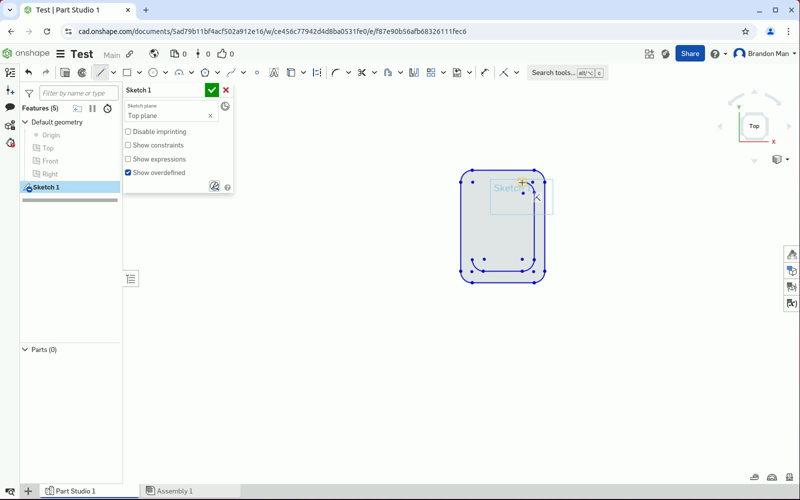
click(522, 182)
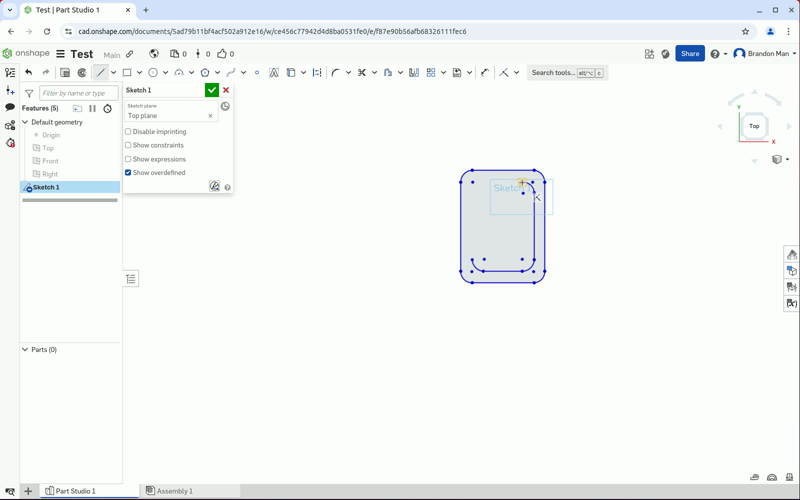
key_down(shift)
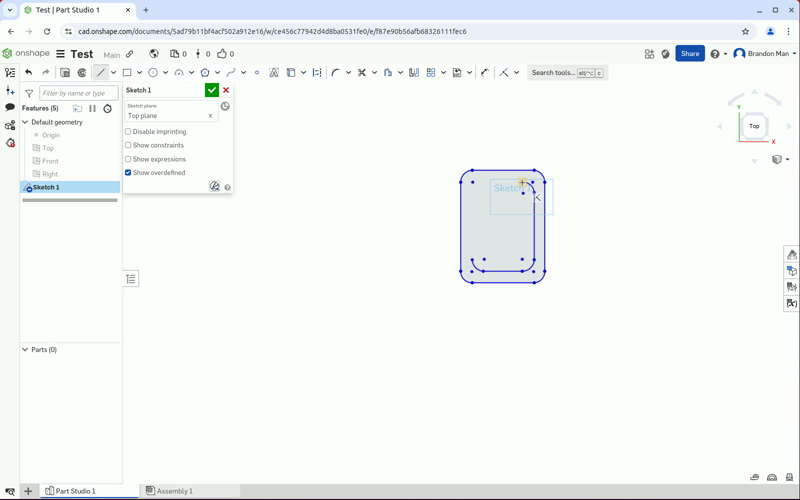
mouse_move(552, 182)
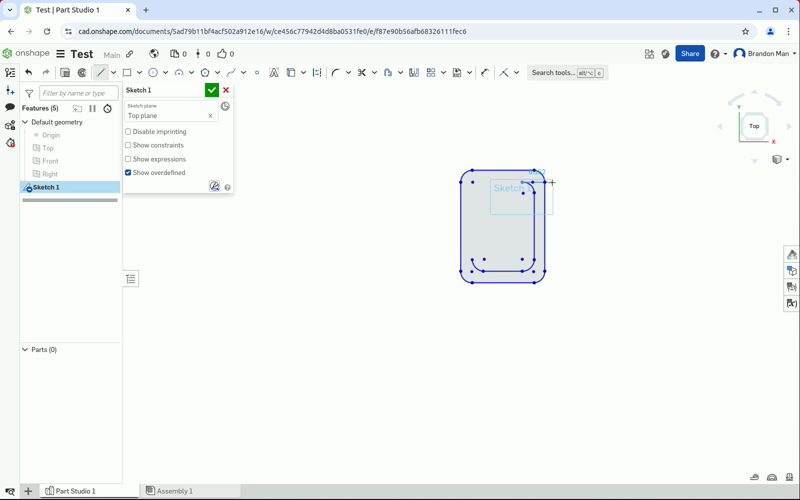
mouse_move(483, 182)
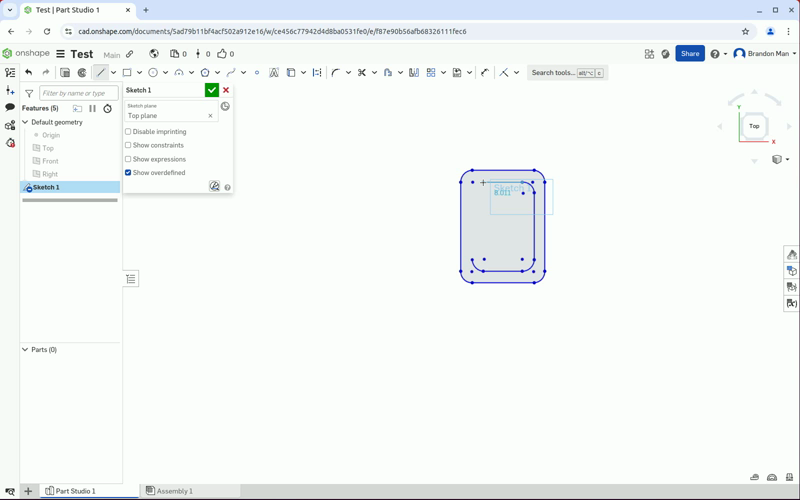
click(483, 182)
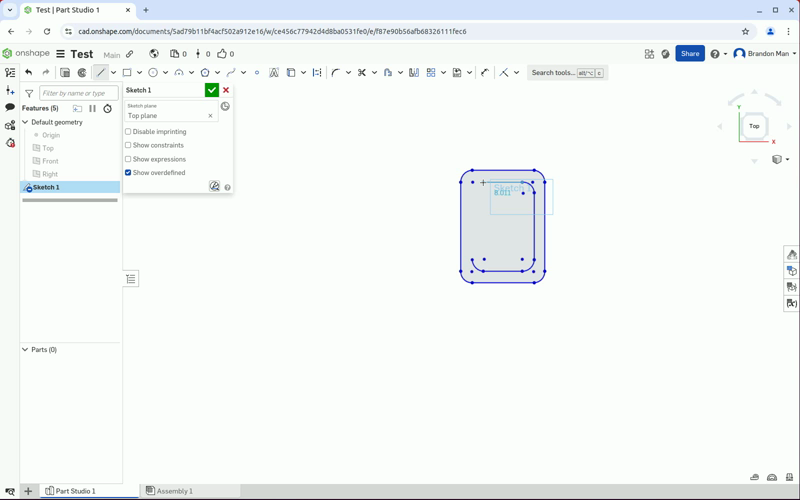
key_up(shift)
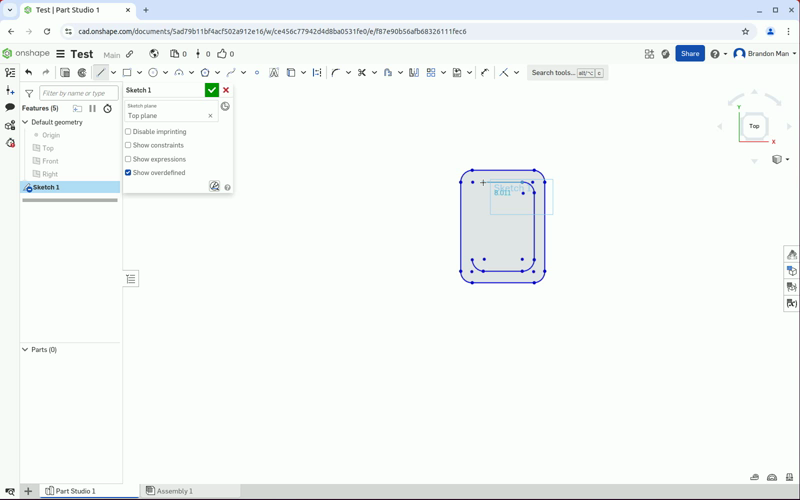
key(esc)
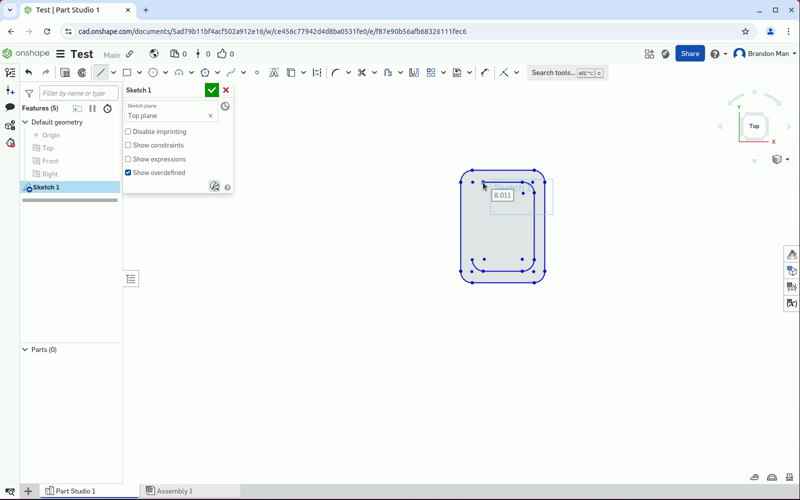
key(a)
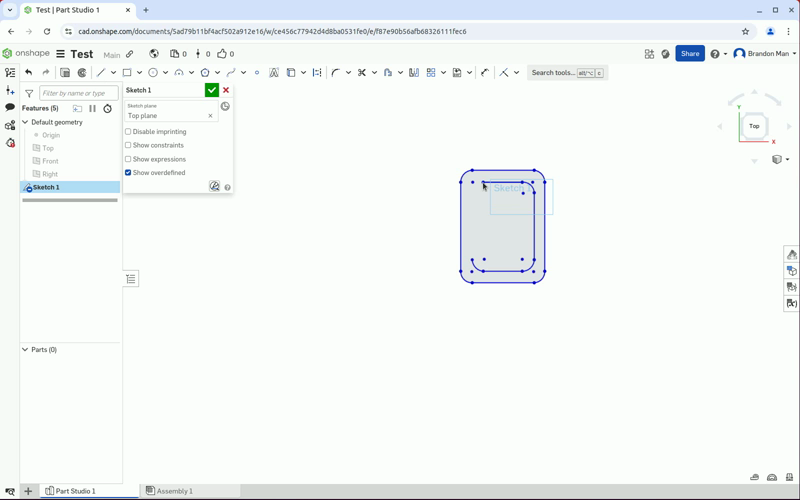
mouse_move(483, 182)
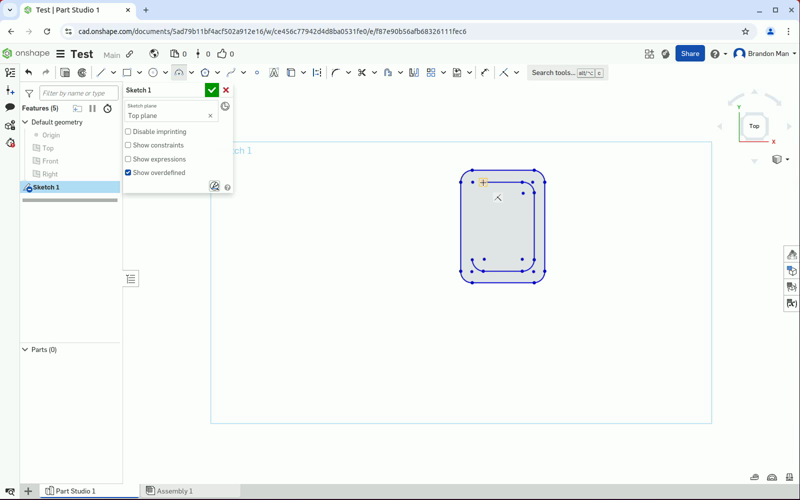
click(483, 182)
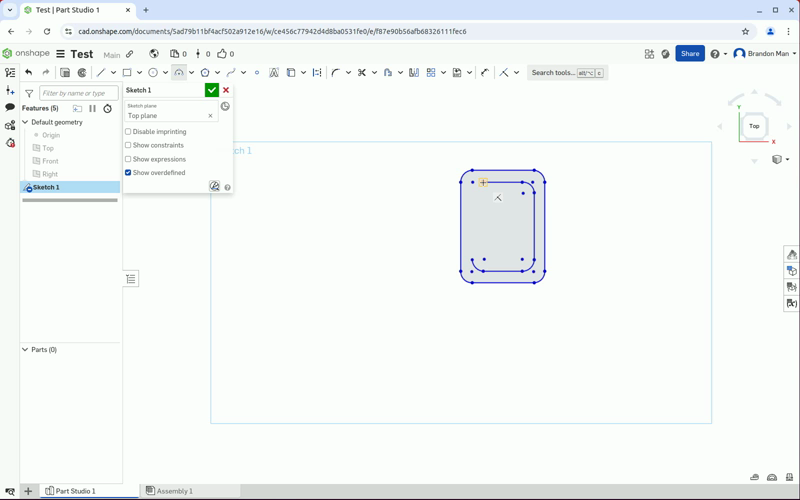
key_down(shift)
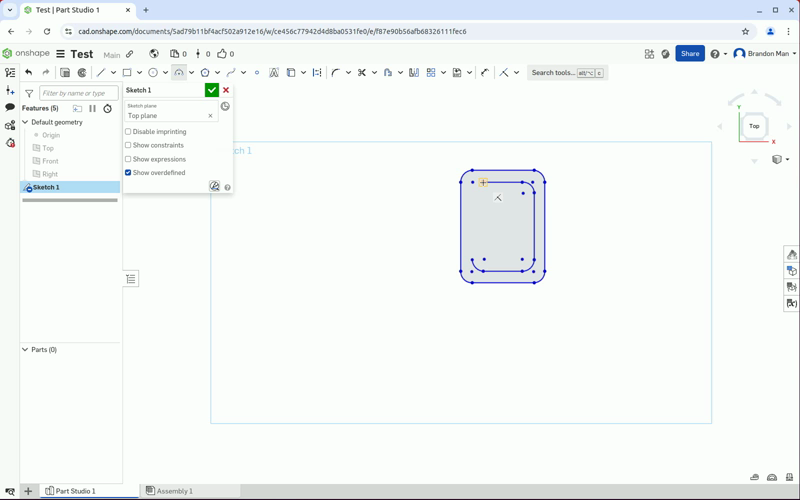
mouse_move(472, 192)
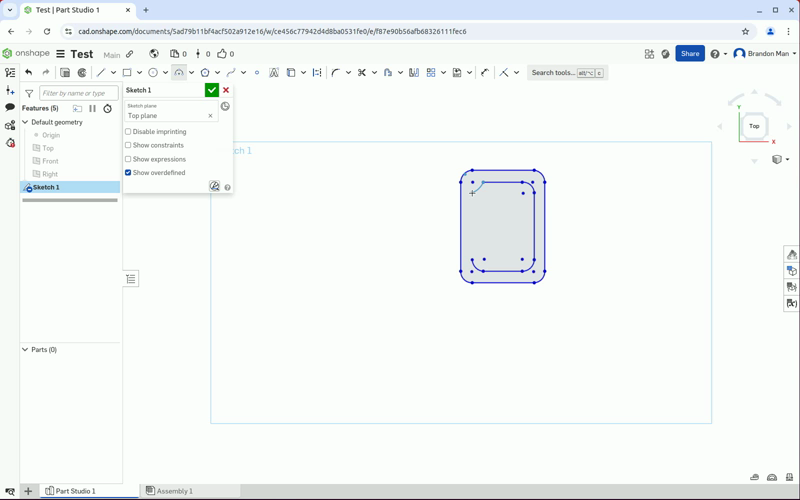
click(472, 192)
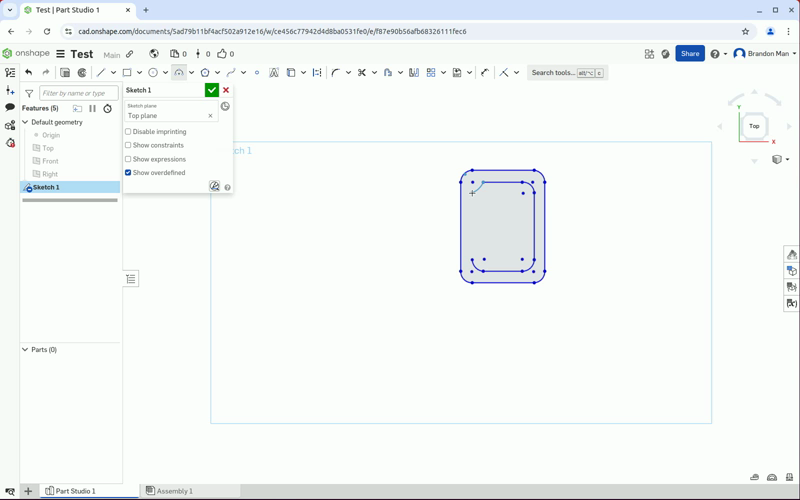
mouse_move(475, 185)
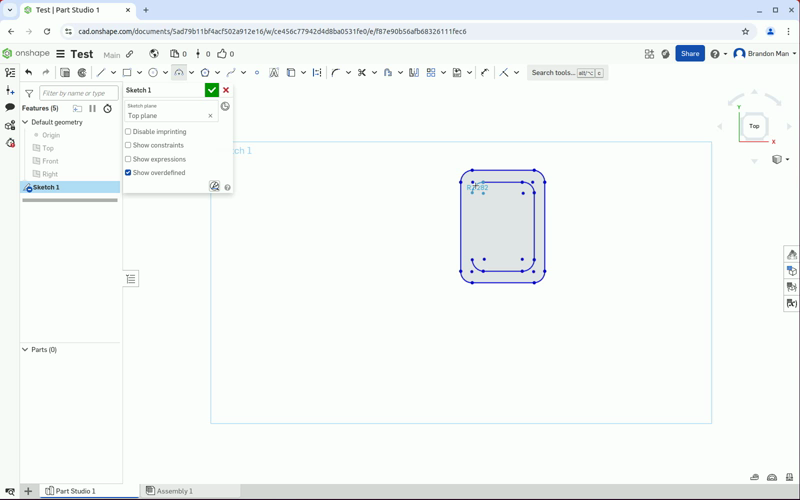
scroll(6)
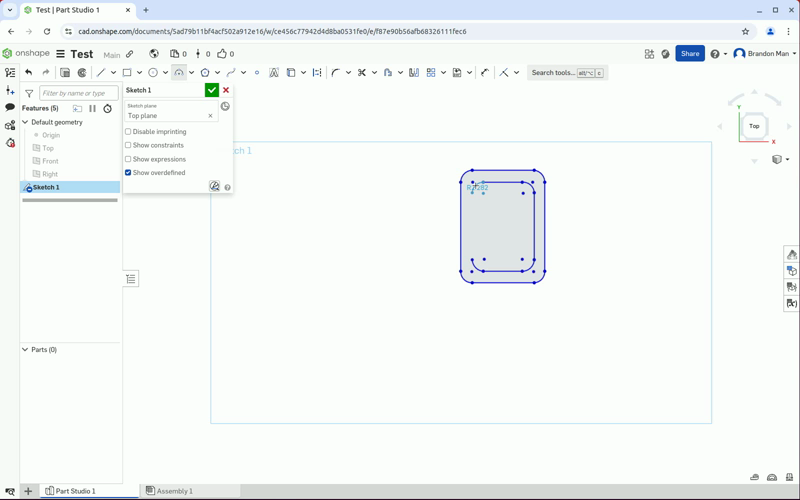
scroll(6)
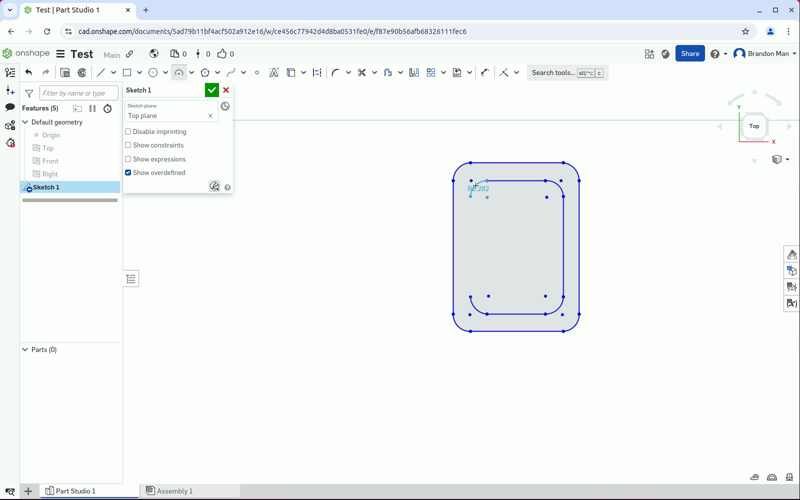
scroll(6)
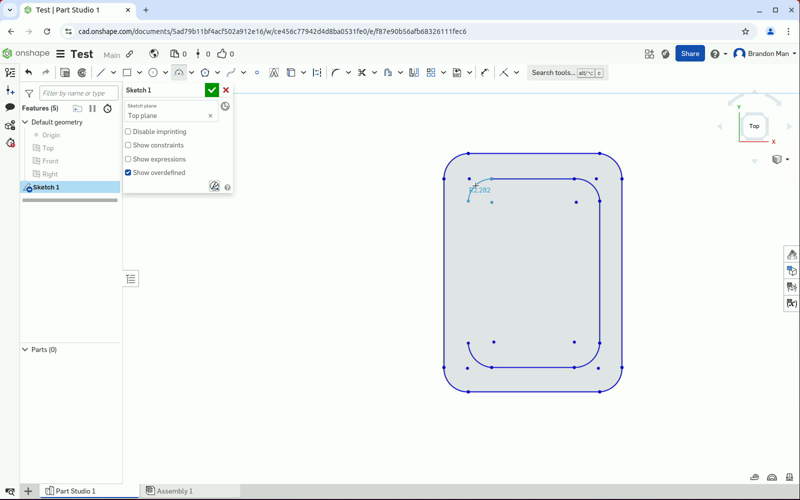
scroll(6)
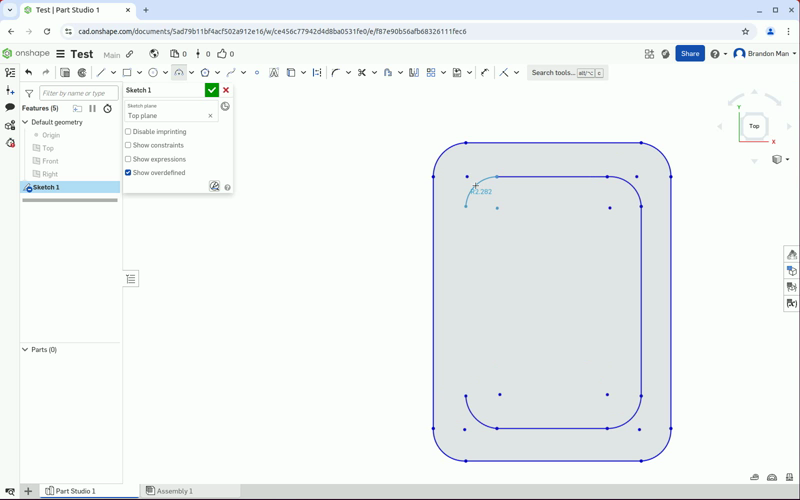
scroll(6)
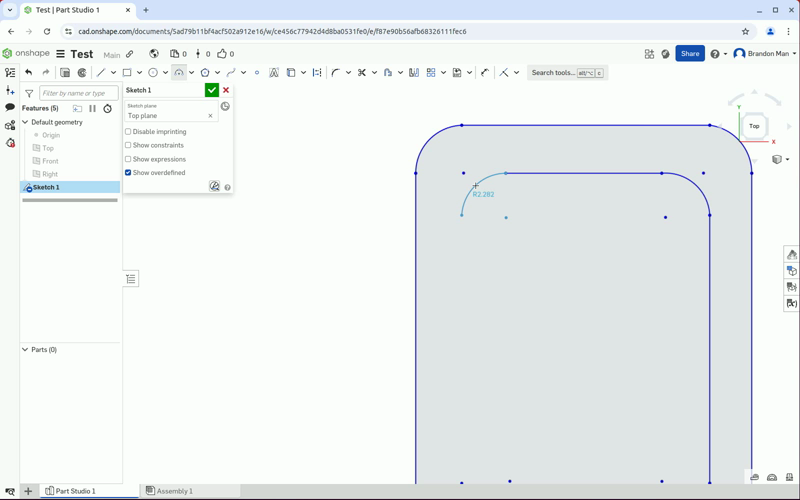
scroll(6)
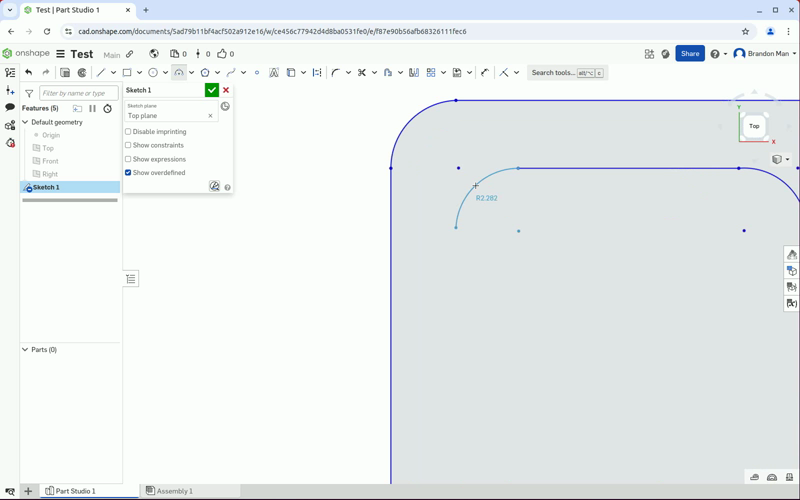
scroll(6)
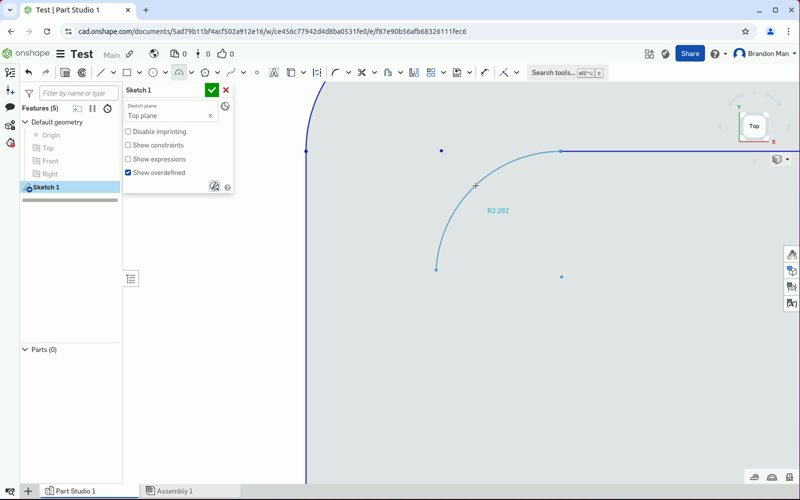
click(475, 185)
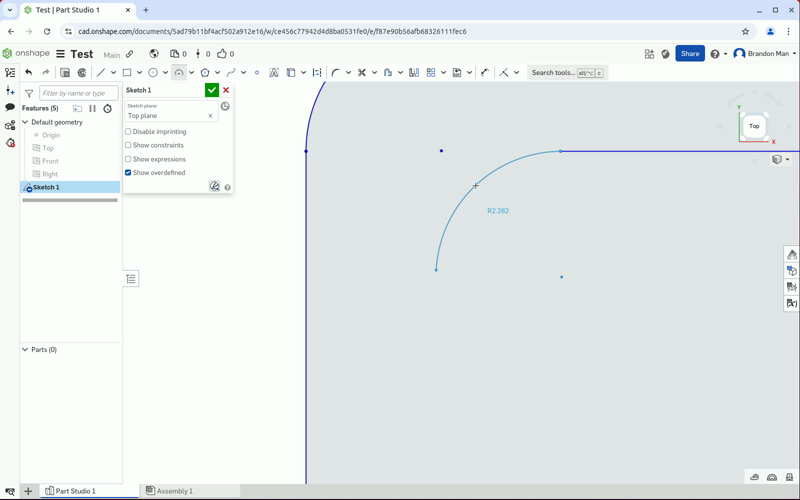
scroll(-6)
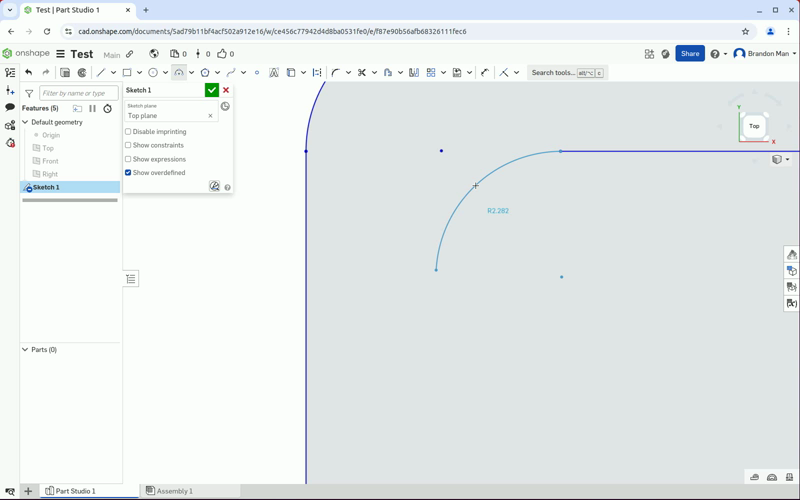
scroll(-6)
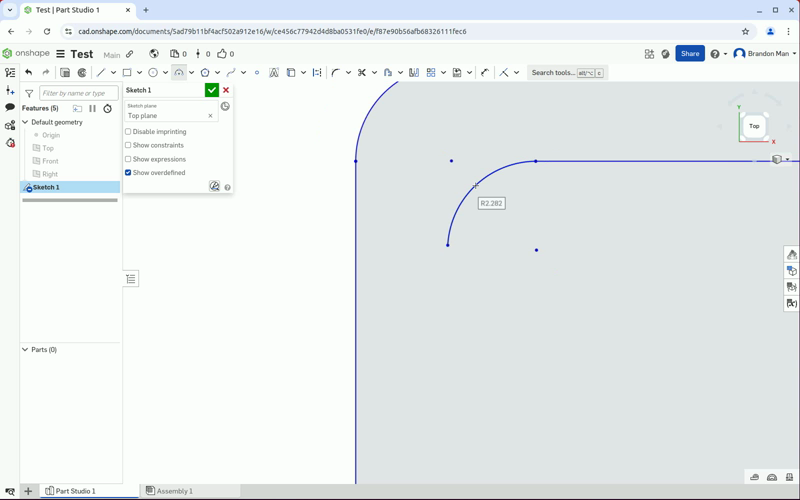
scroll(-6)
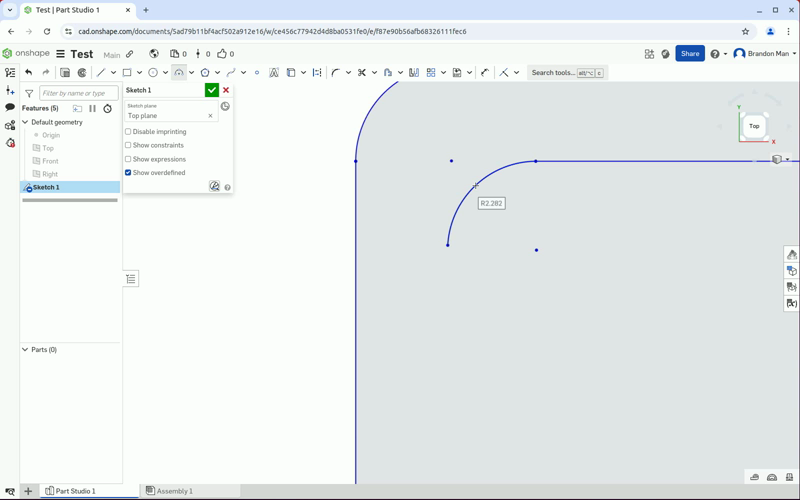
scroll(-6)
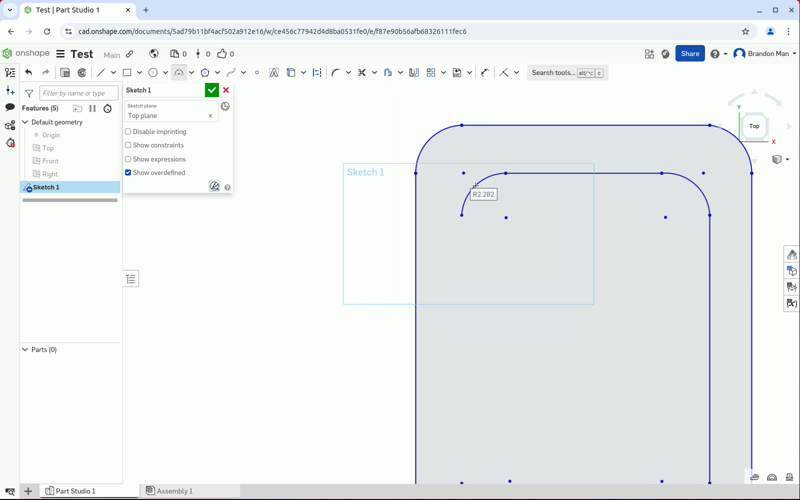
scroll(-6)
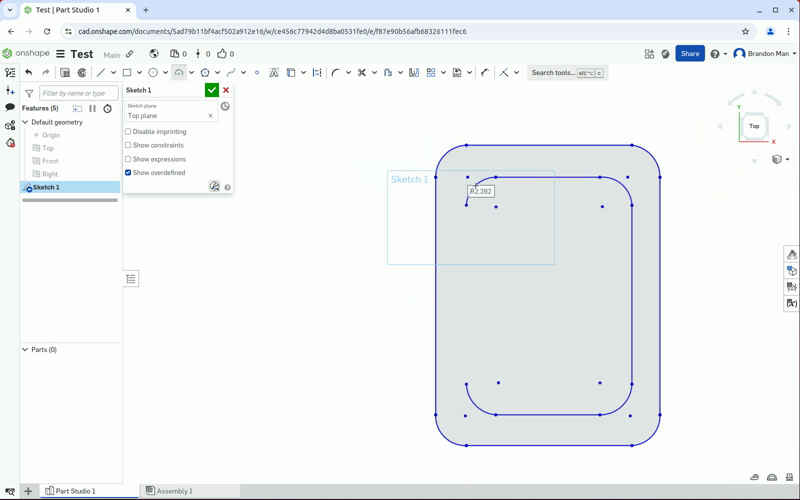
scroll(-6)
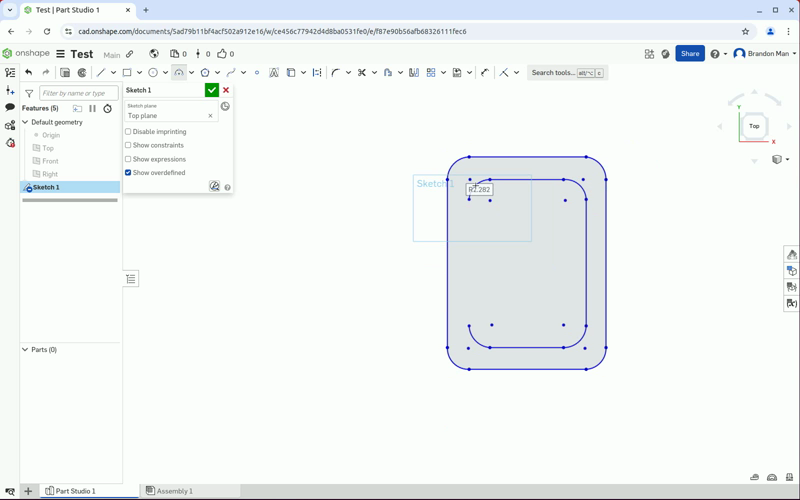
scroll(-6)
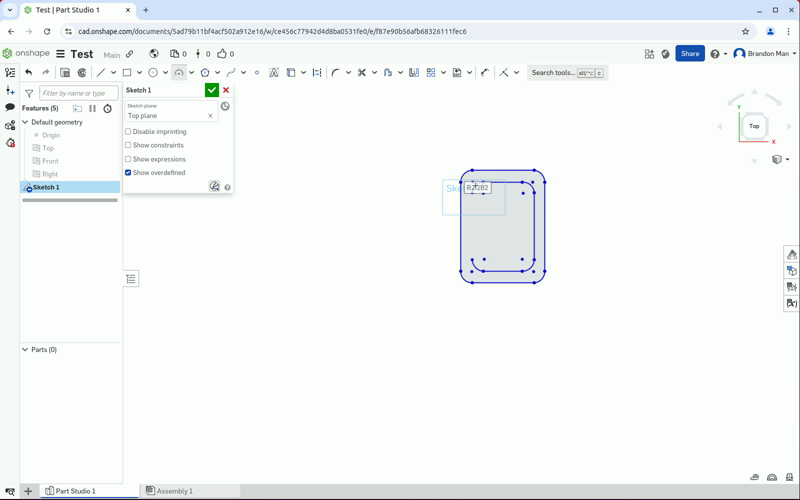
key_up(shift)
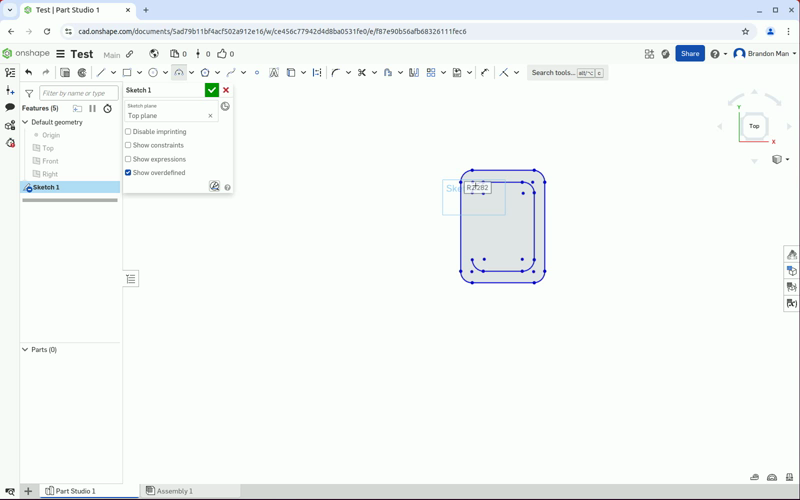
key(esc)
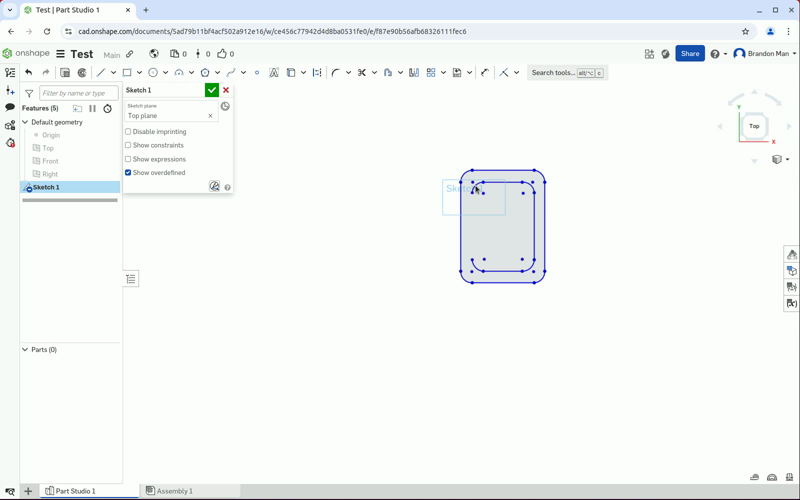
key(l)
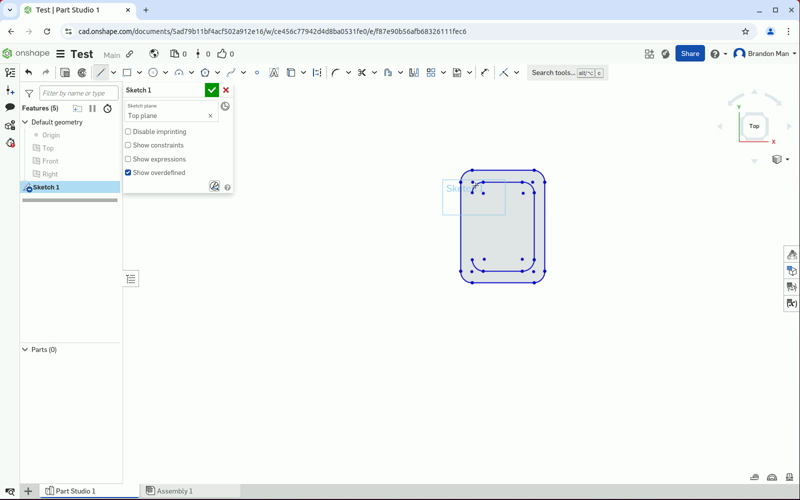
mouse_move(472, 192)
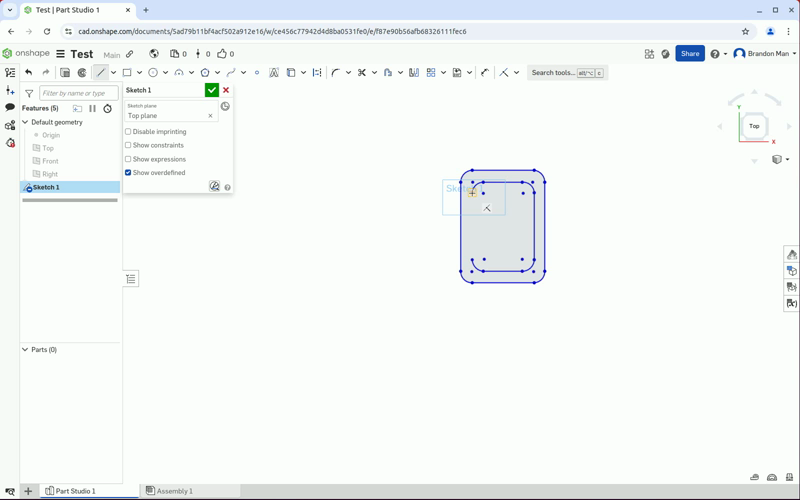
click(472, 192)
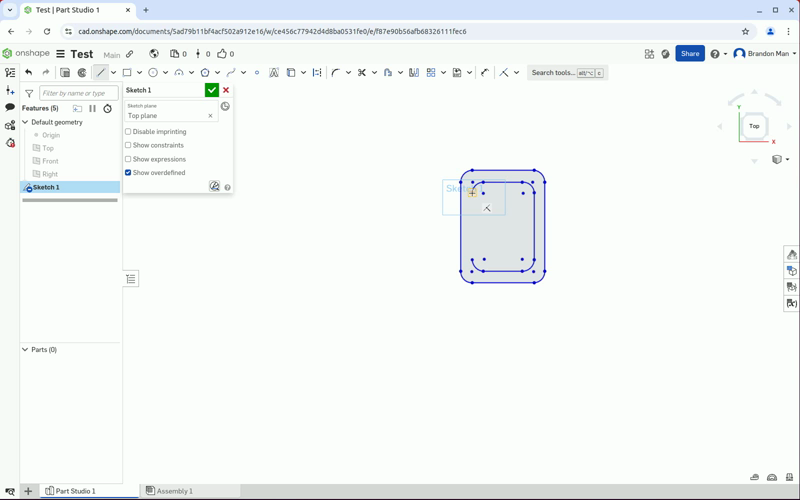
key_down(shift)
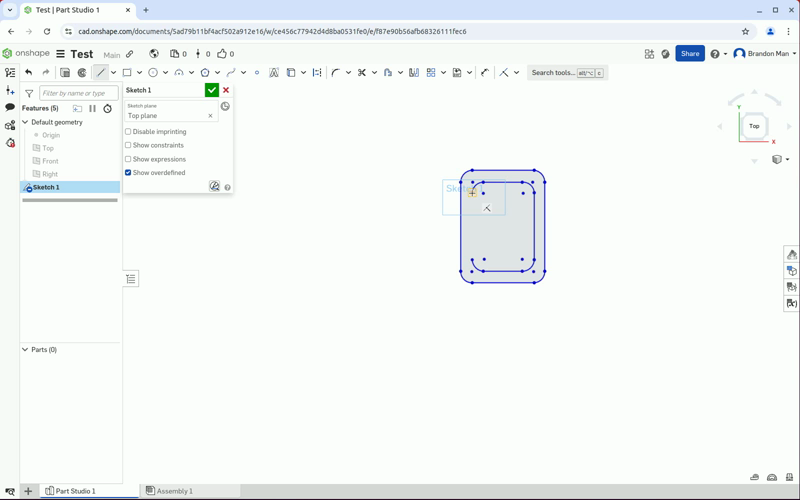
mouse_move(472, 259)
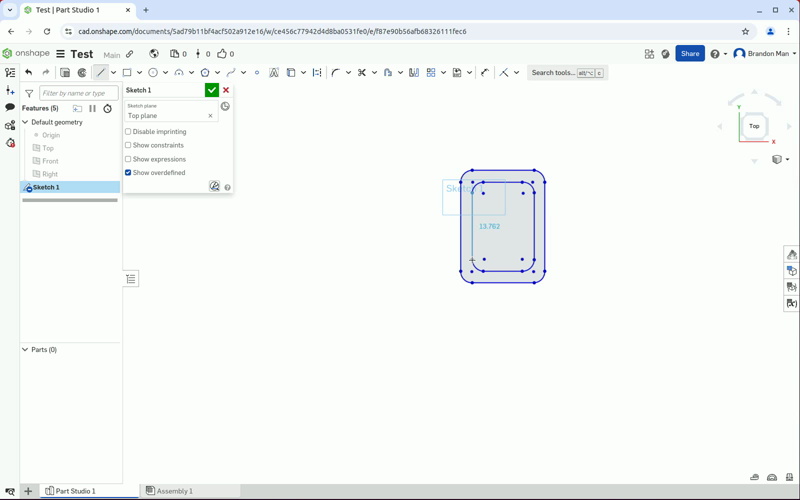
key_up(shift)
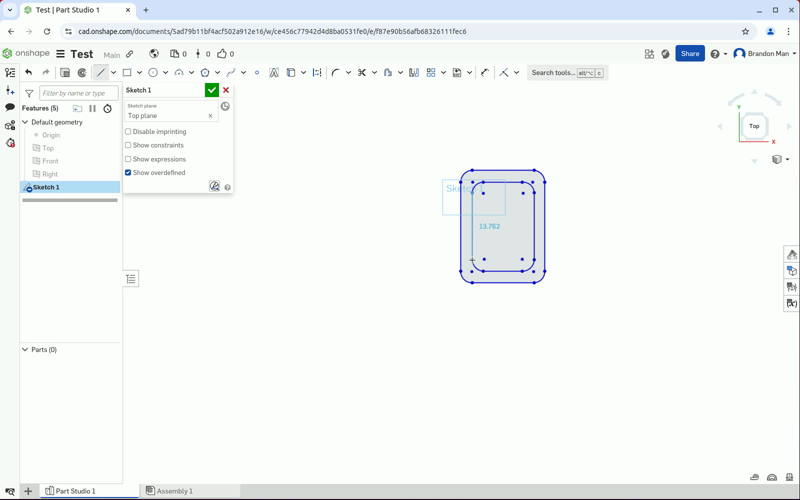
click(472, 259)
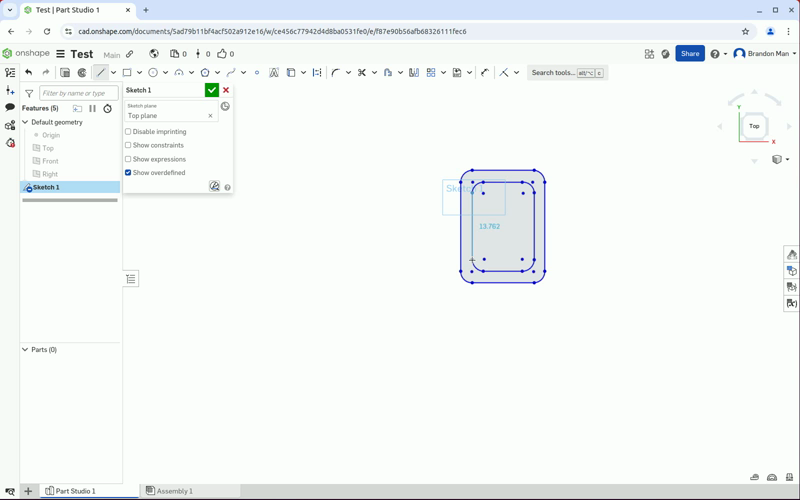
key(esc)
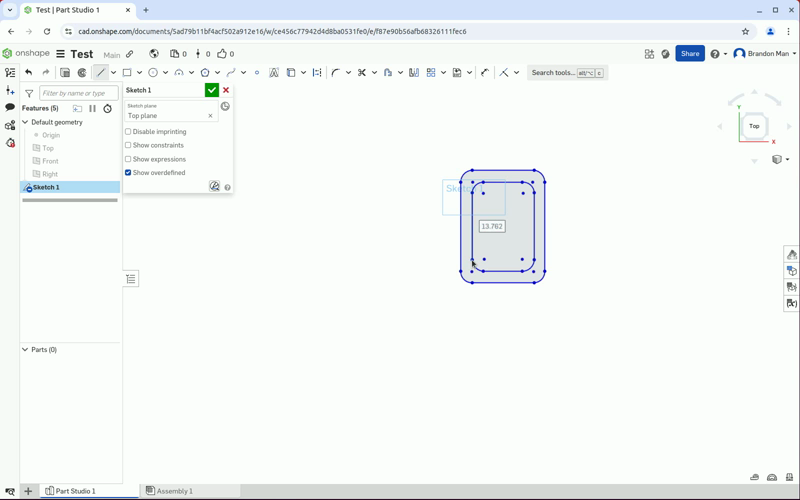
mouse_move(466, 256)
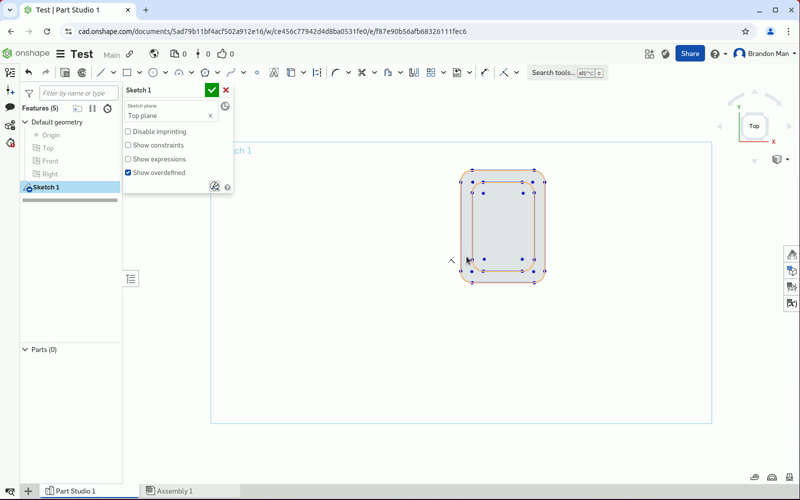
click(466, 256)
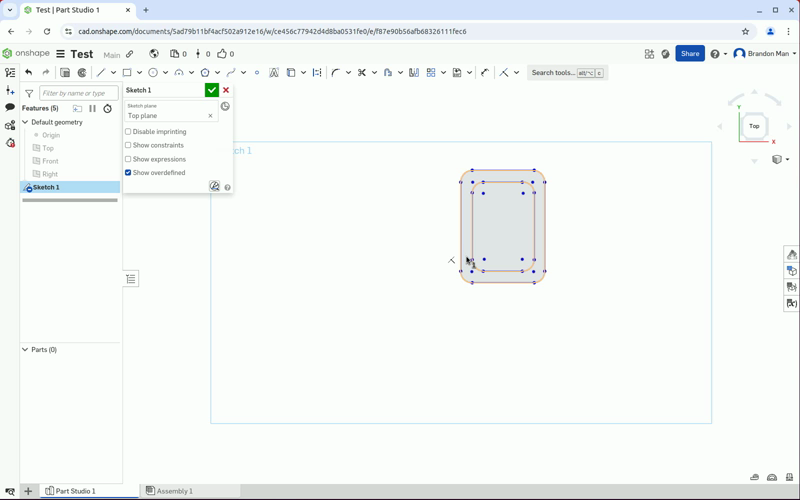
mouse_move(73, 352)
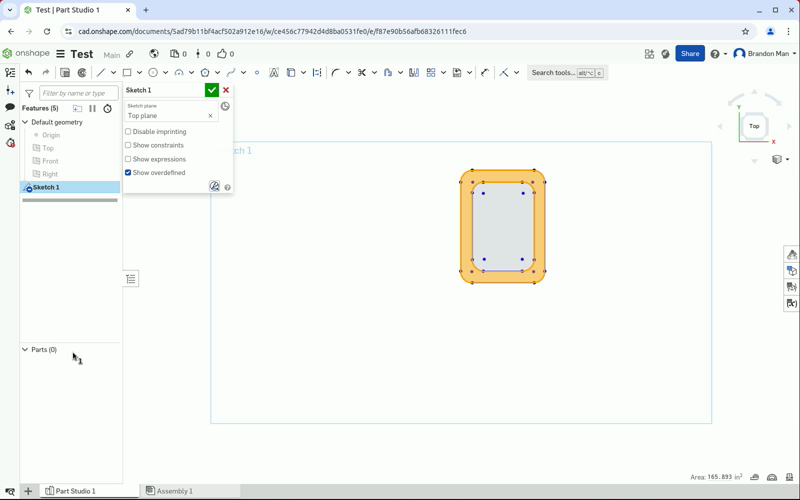
key(shift+y)
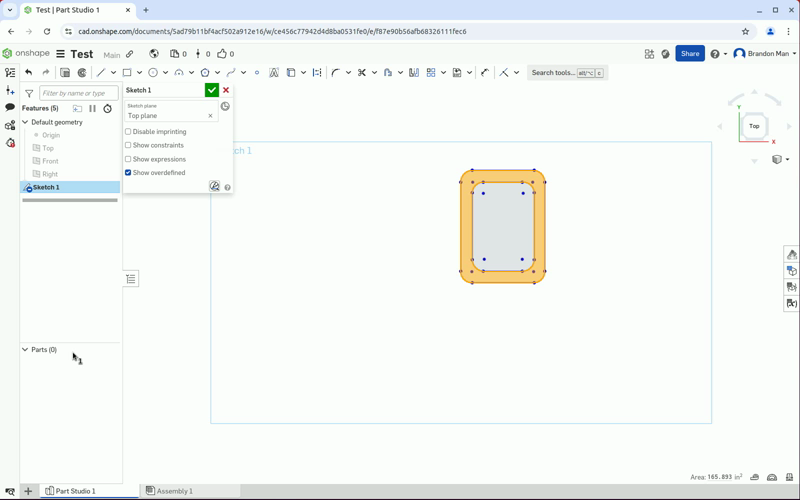
key(shift+e)
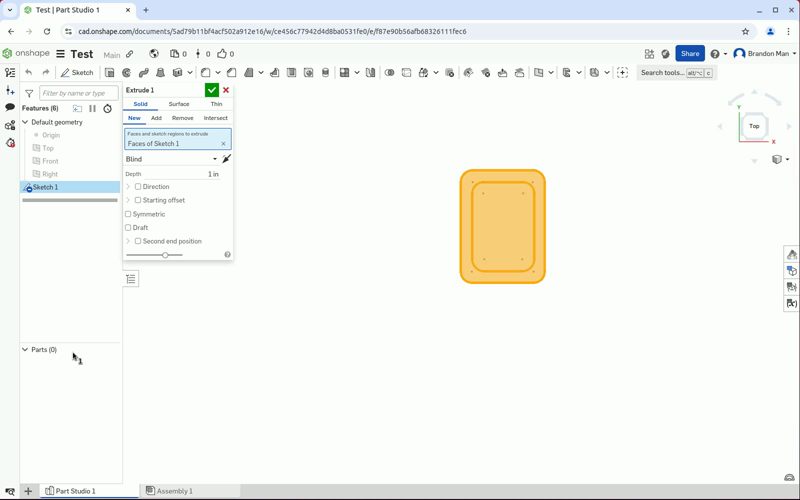
mouse_move(143, 106)
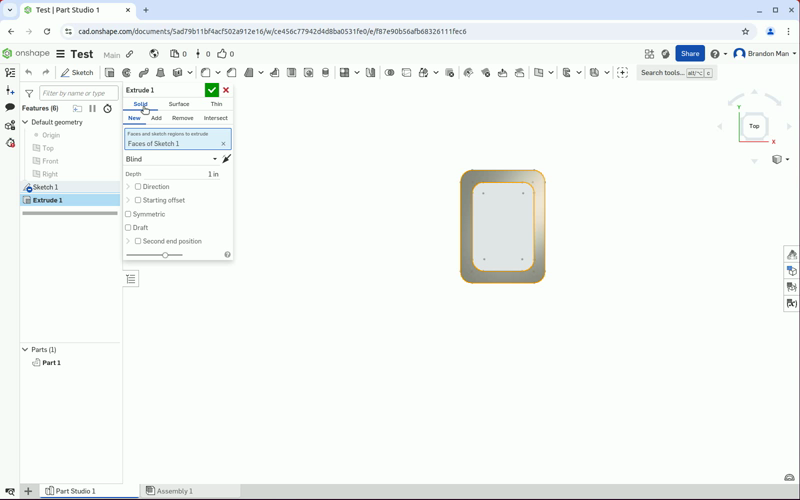
click(143, 106)
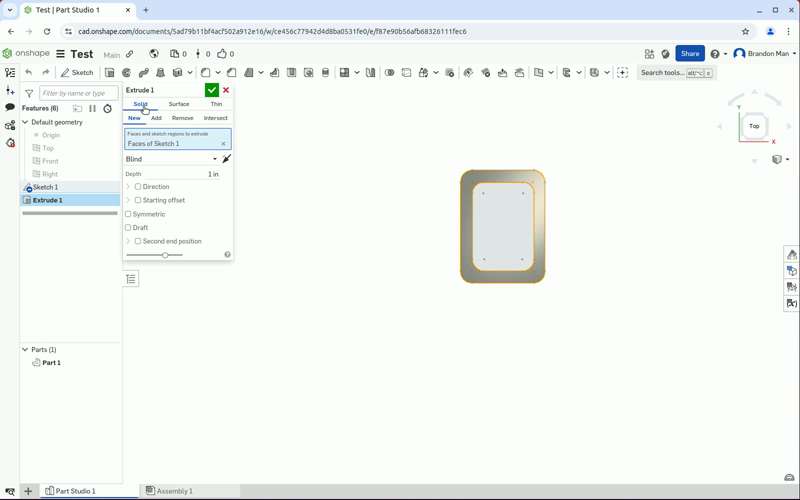
mouse_move(137, 120)
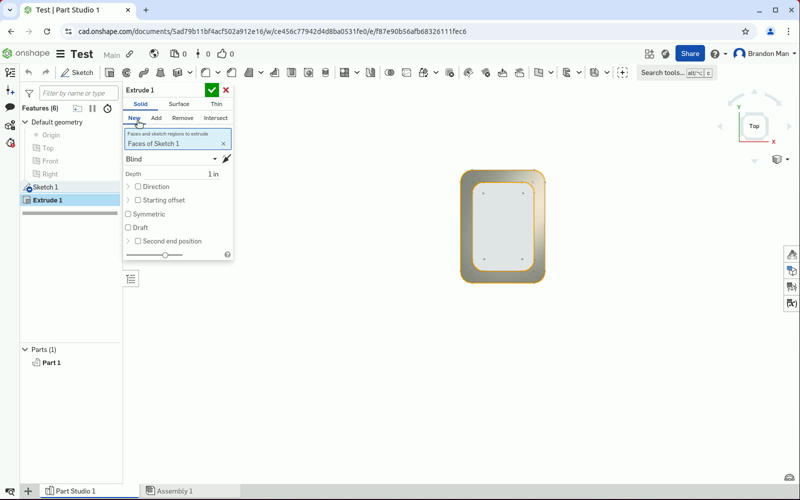
click(137, 120)
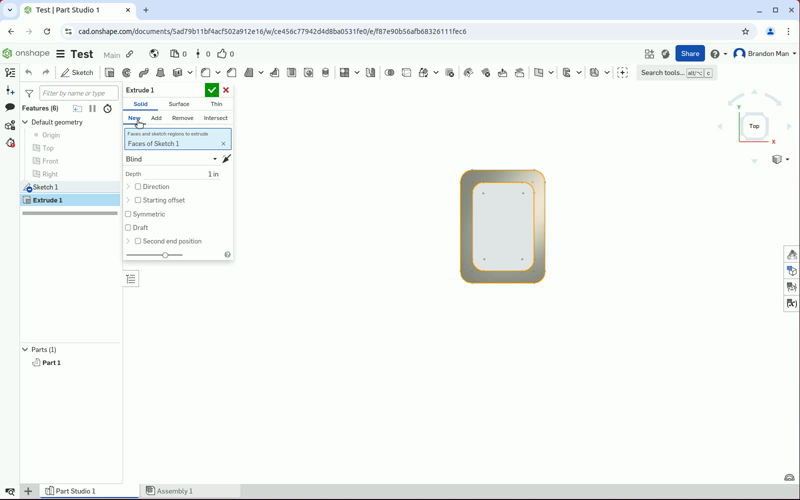
key(tab, 4)
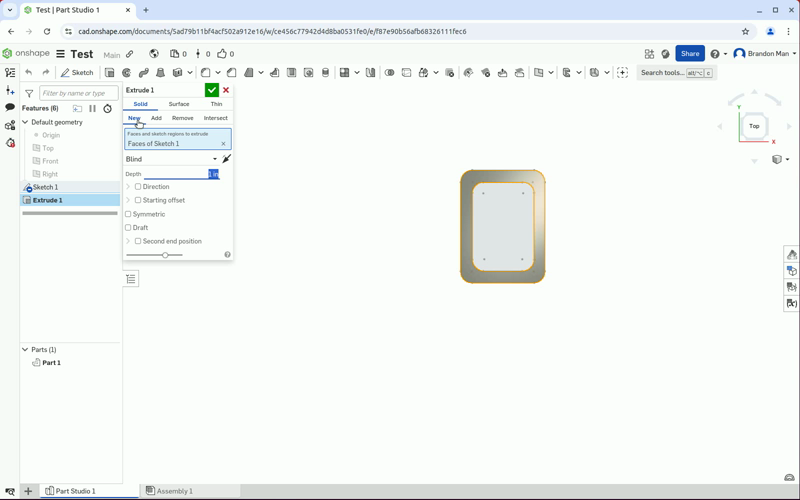
text(14.443)
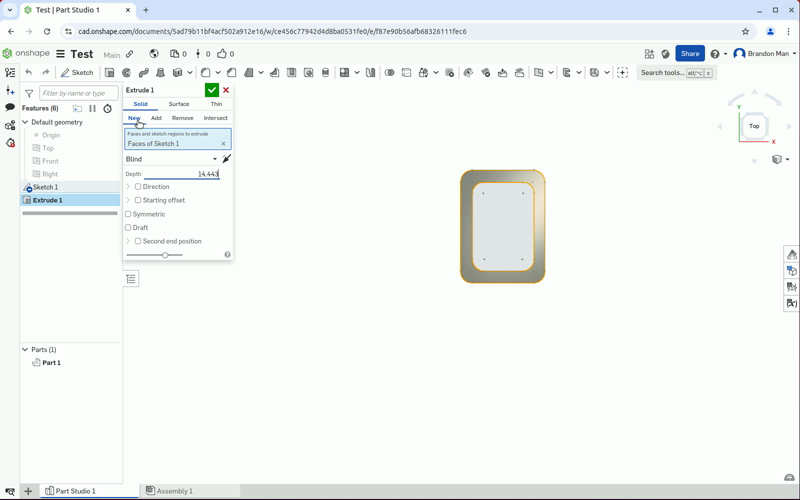
key(enter)
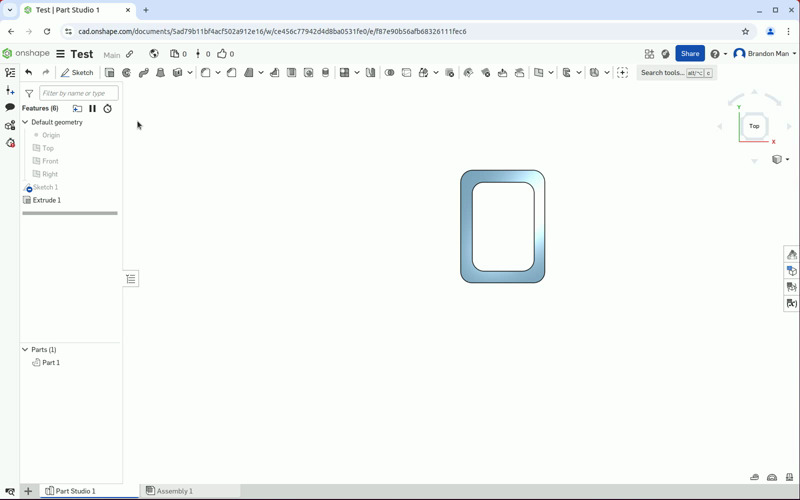
key(shift+h)
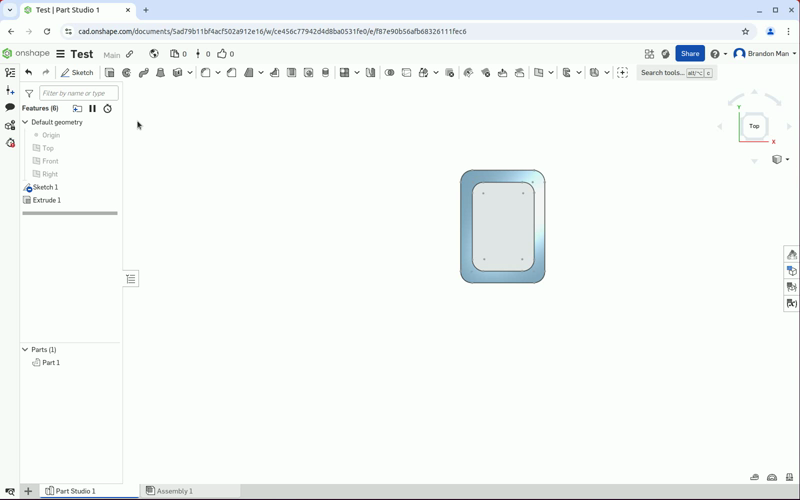
key(shift+h)
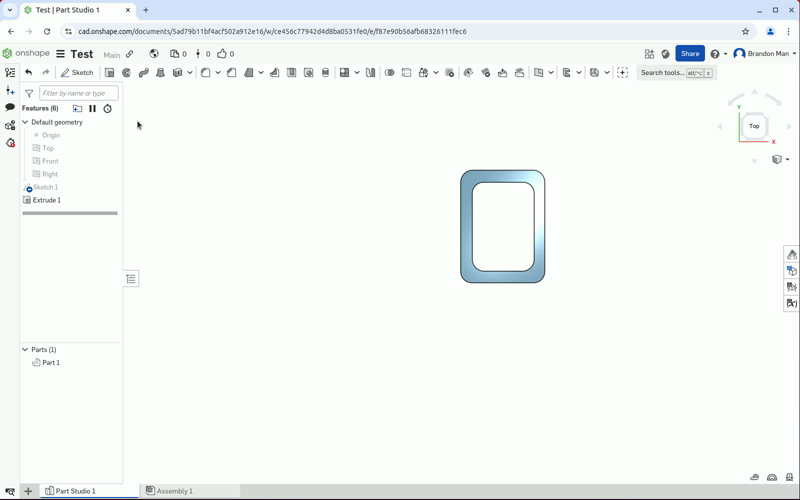
mouse_move(73, 189)
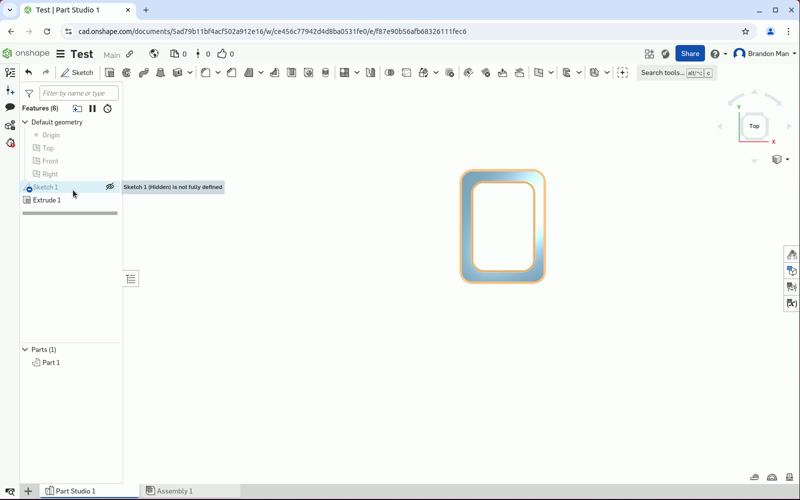
click(73, 189)
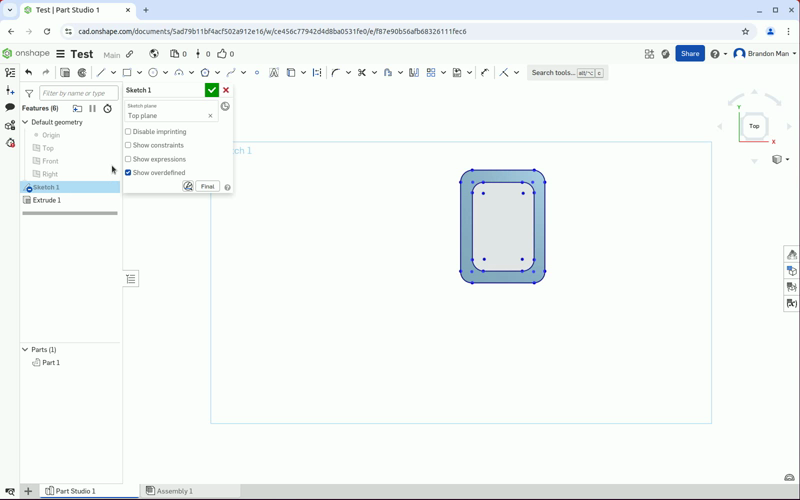
mouse_move(229, 92)
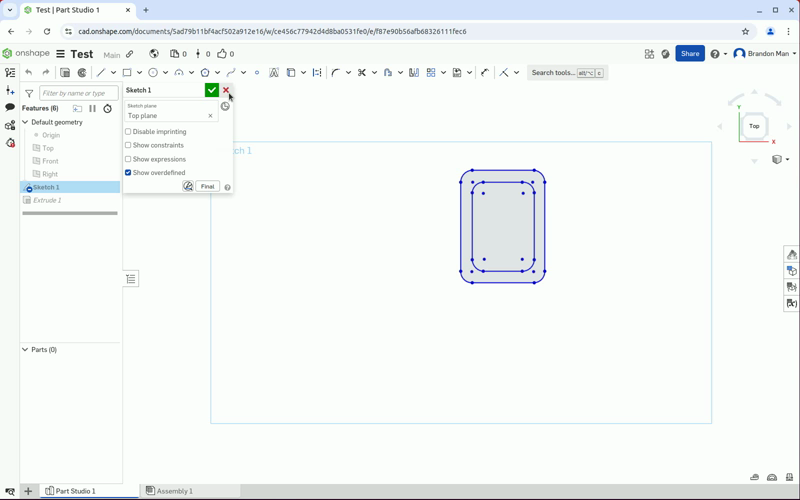
click(229, 92)
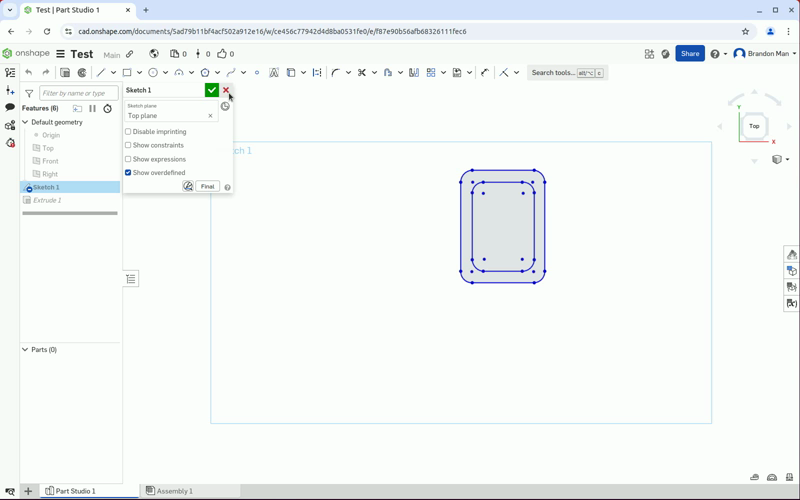
key(shift+s)
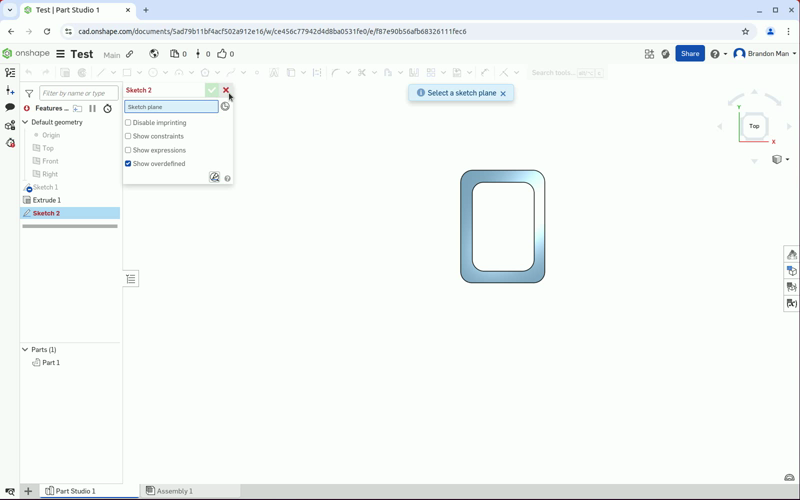
mouse_move(73, 150)
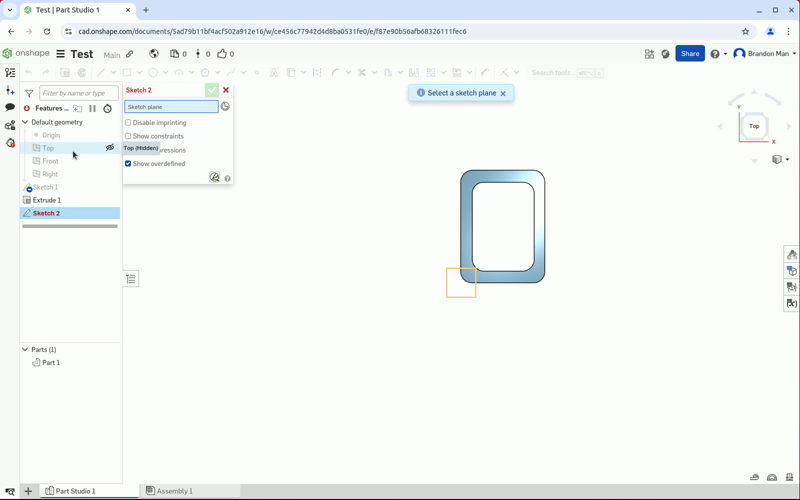
click(73, 150)
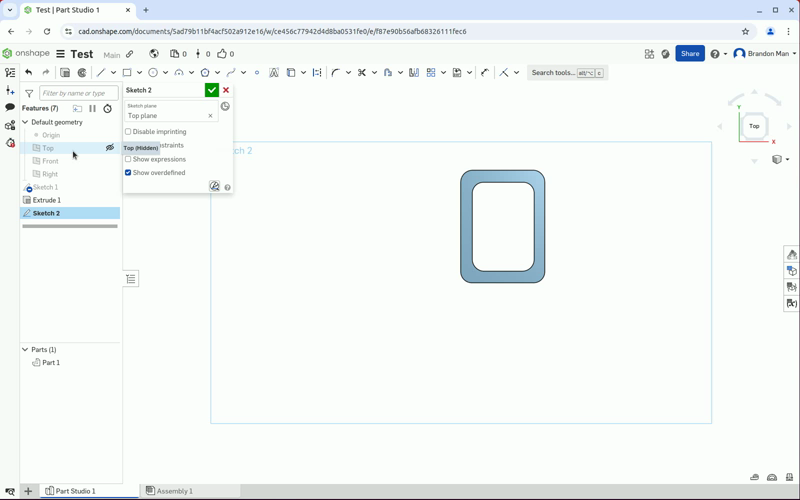
mouse_move(73, 352)
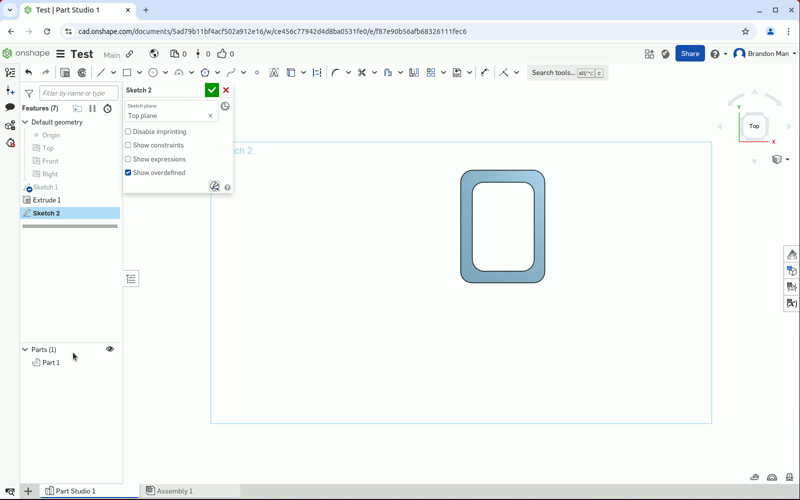
key(y)
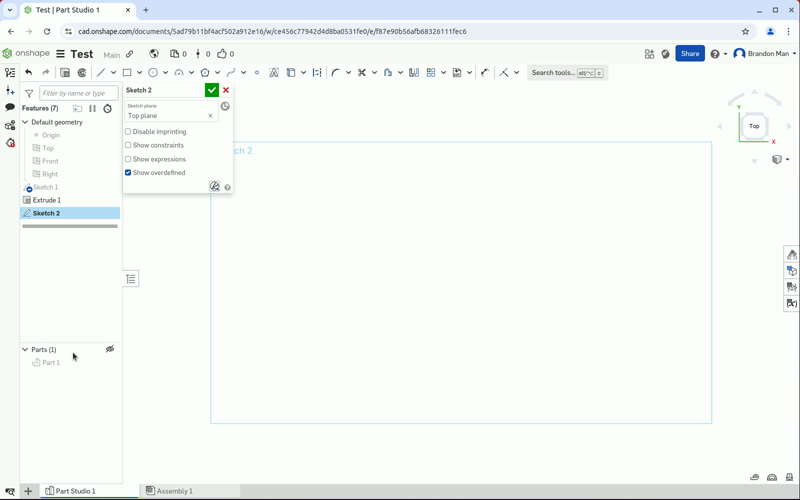
key(a)
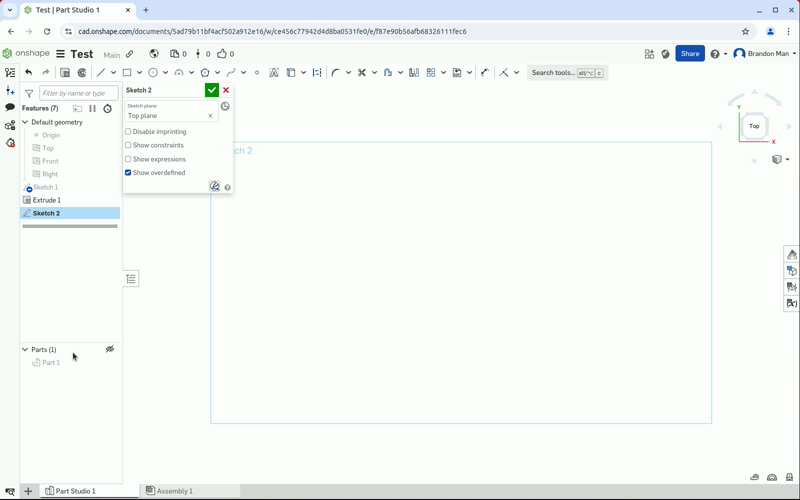
key_down(shift)
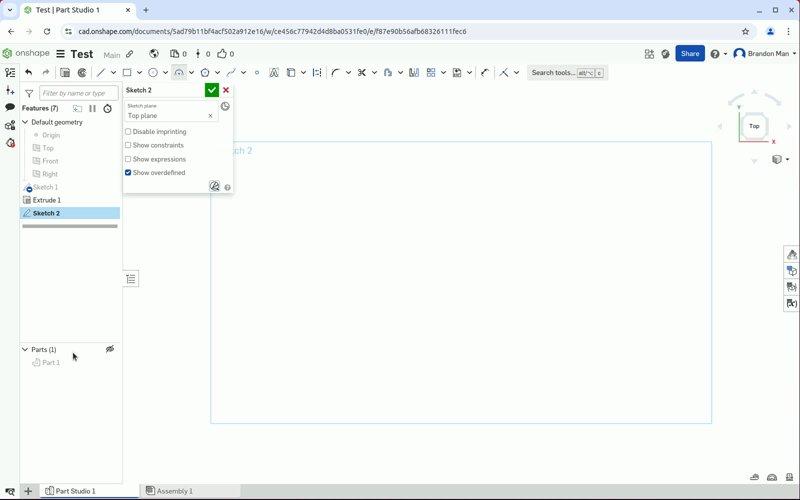
mouse_move(460, 271)
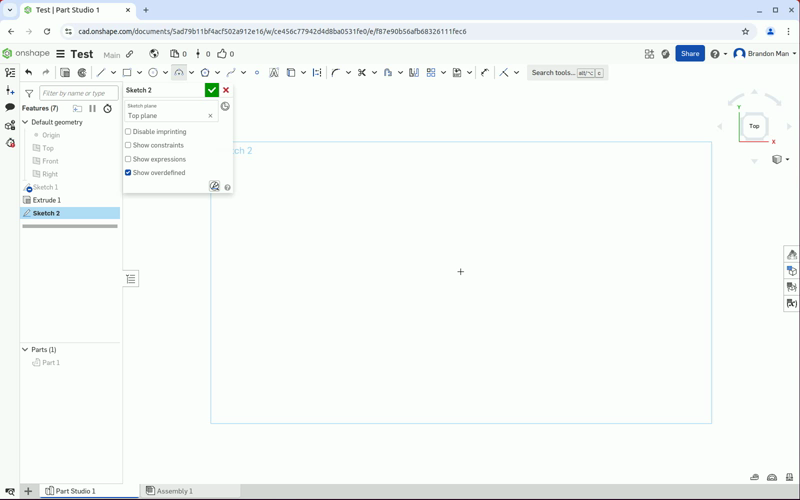
click(460, 271)
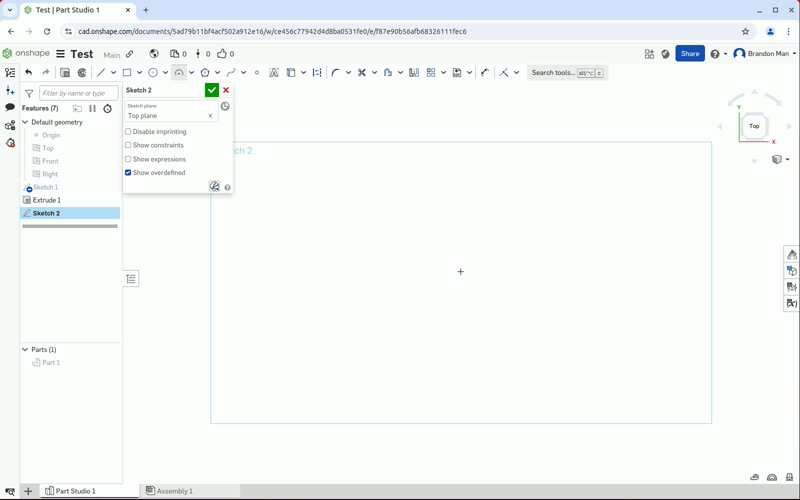
key_up(shift)
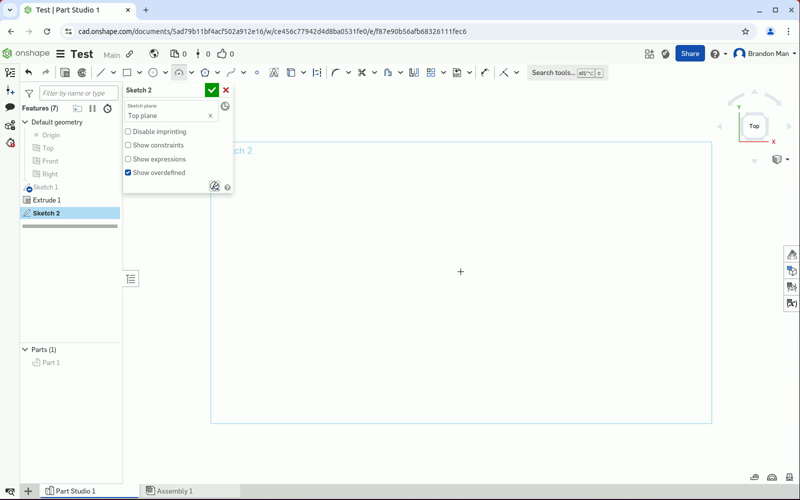
key_down(shift)
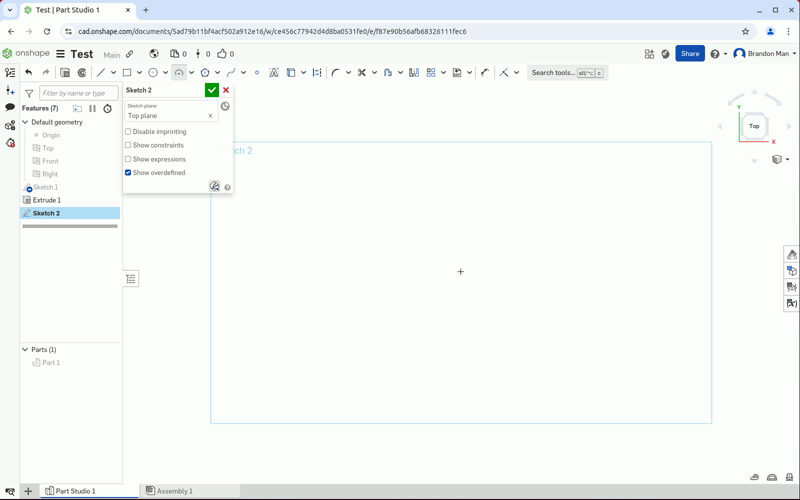
mouse_move(472, 282)
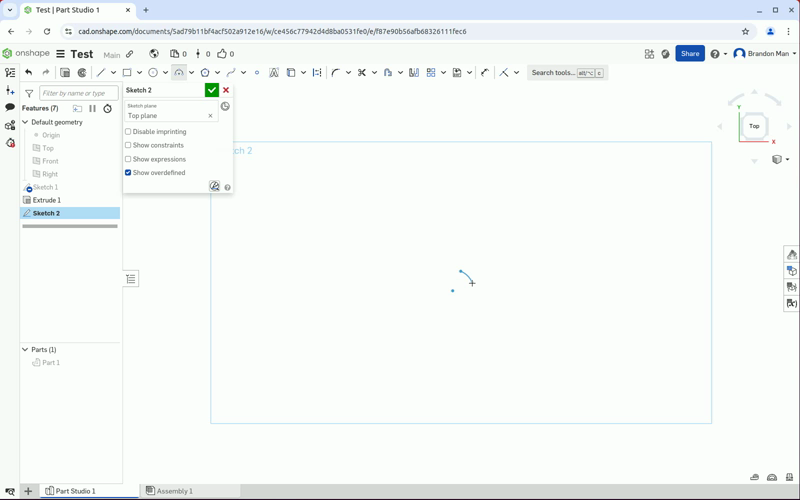
click(472, 282)
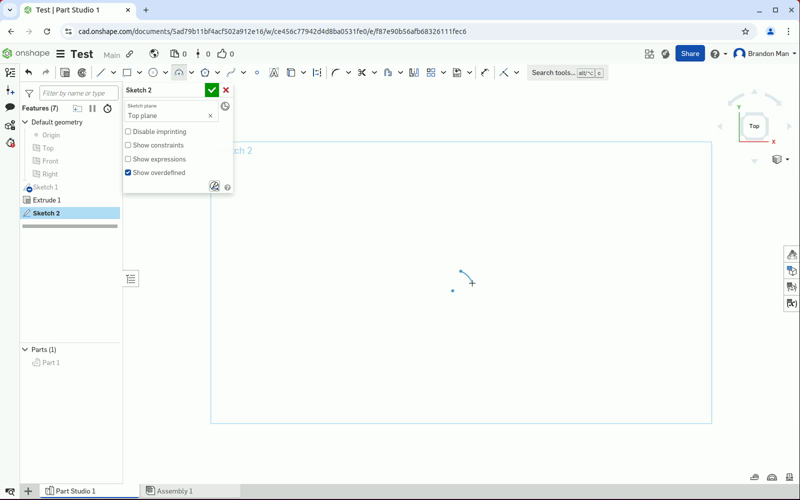
mouse_move(464, 279)
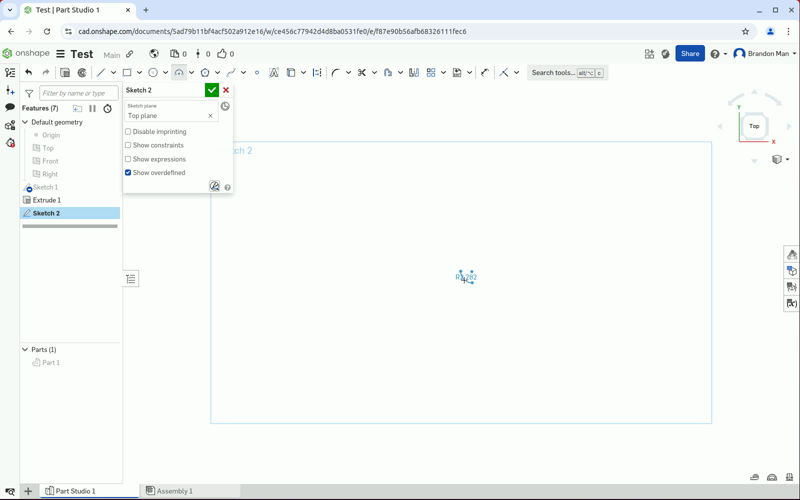
click(464, 279)
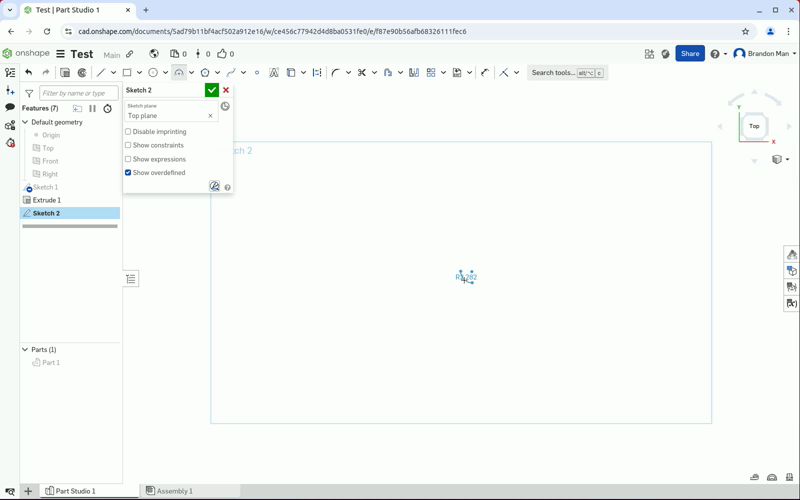
key_up(shift)
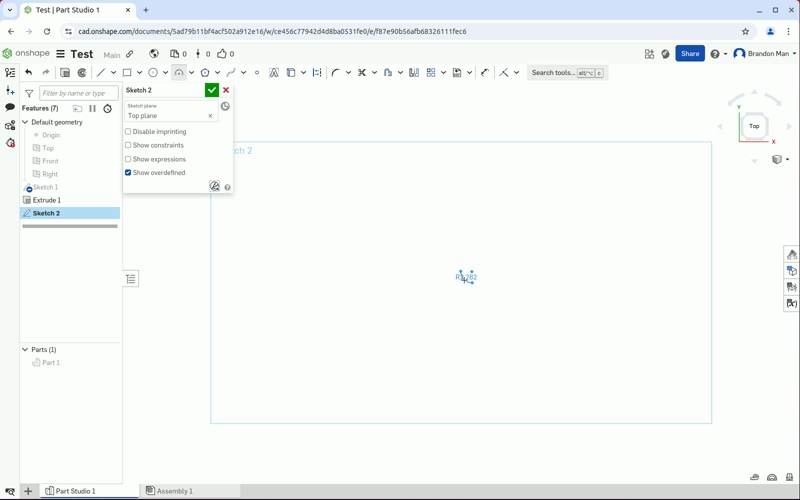
key(esc)
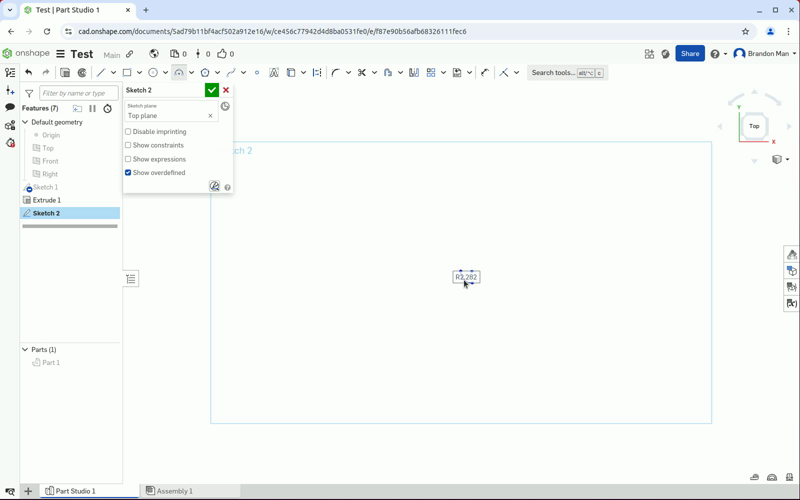
key(l)
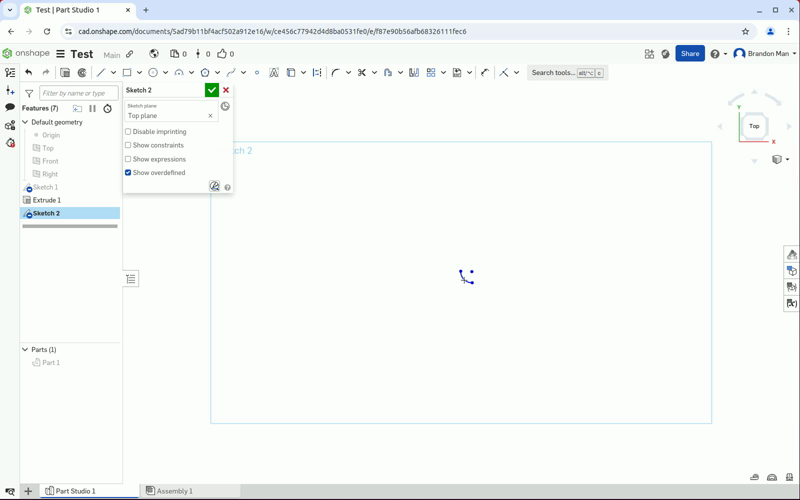
mouse_move(472, 282)
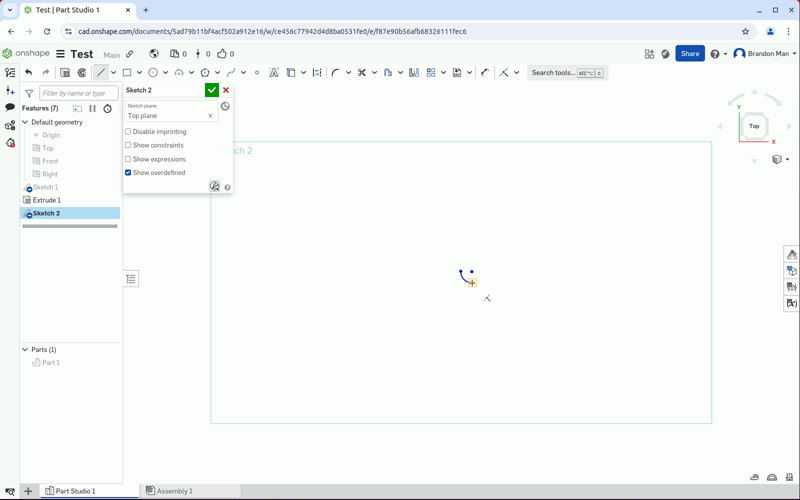
click(472, 282)
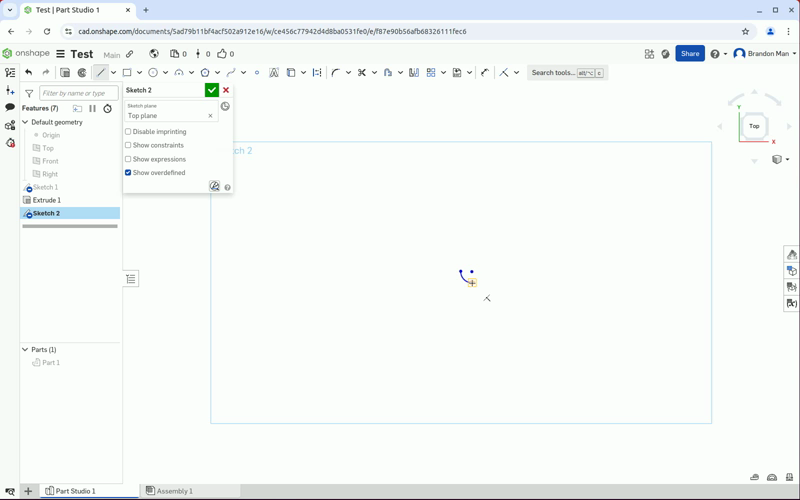
key_down(shift)
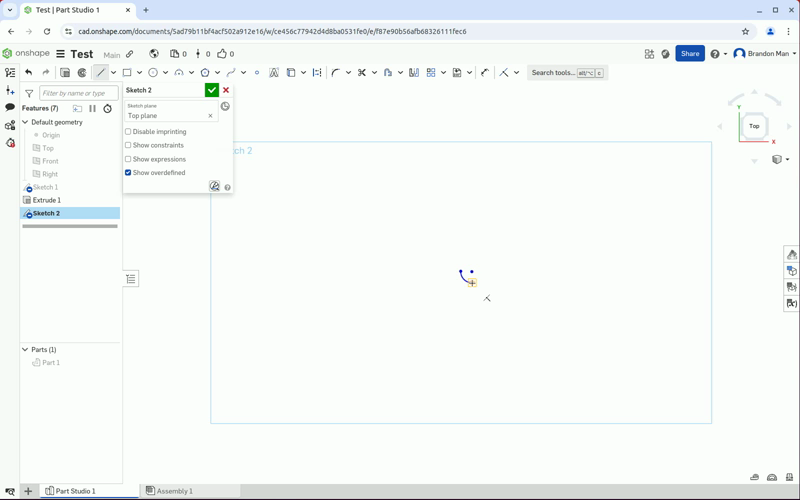
mouse_move(534, 282)
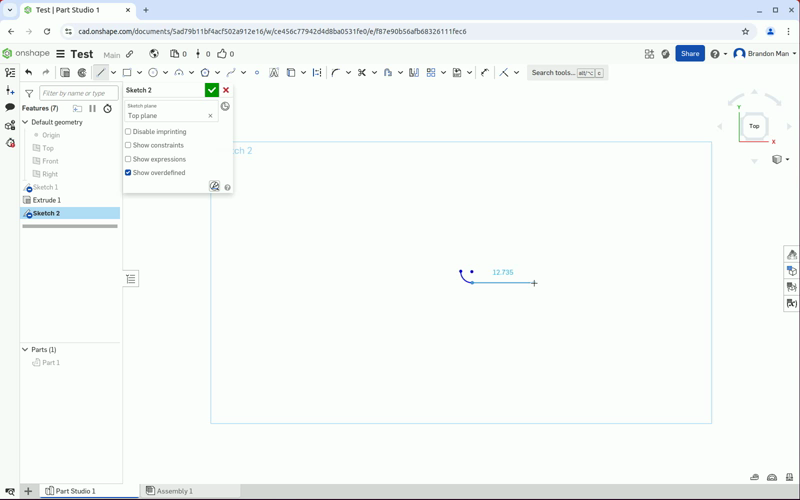
click(534, 282)
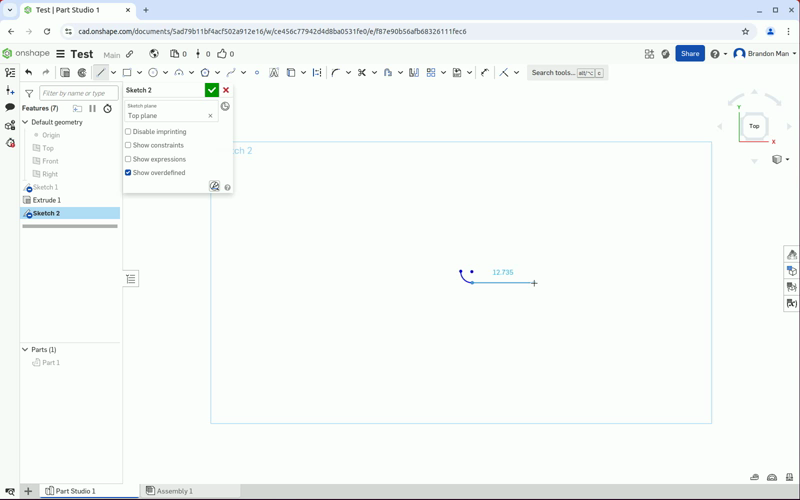
key_up(shift)
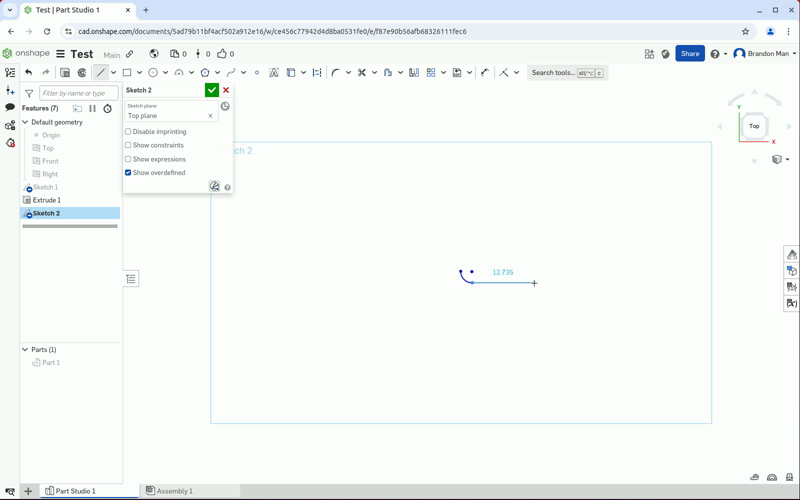
key(esc)
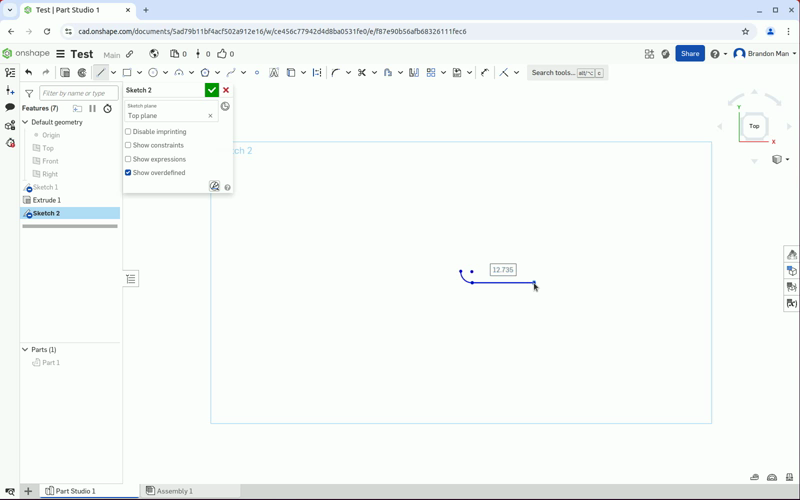
key(a)
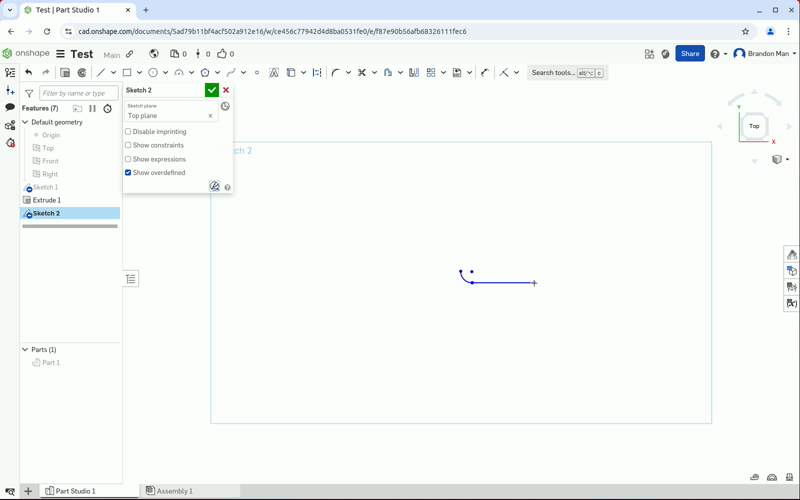
mouse_move(534, 282)
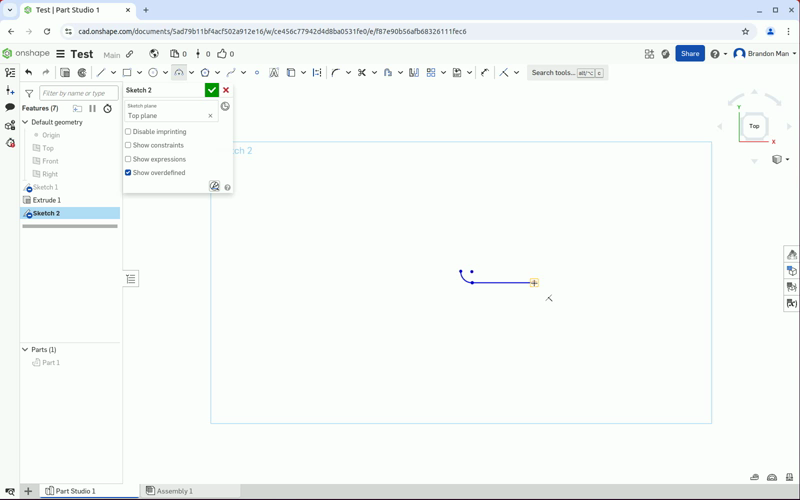
click(534, 282)
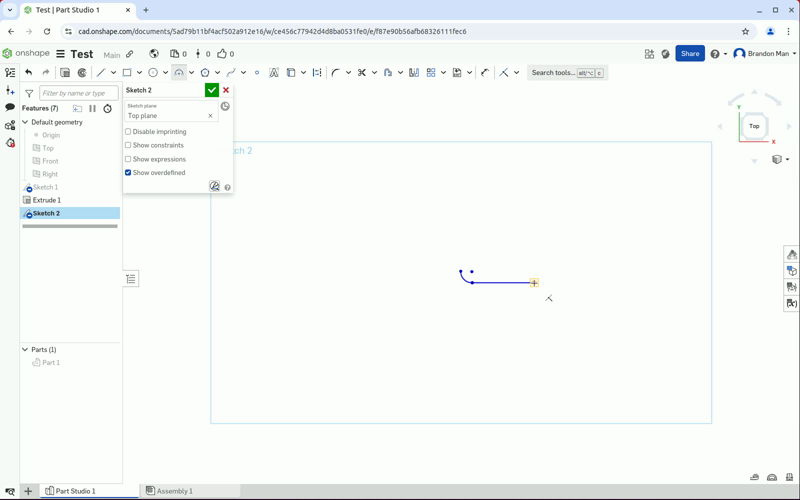
key_down(shift)
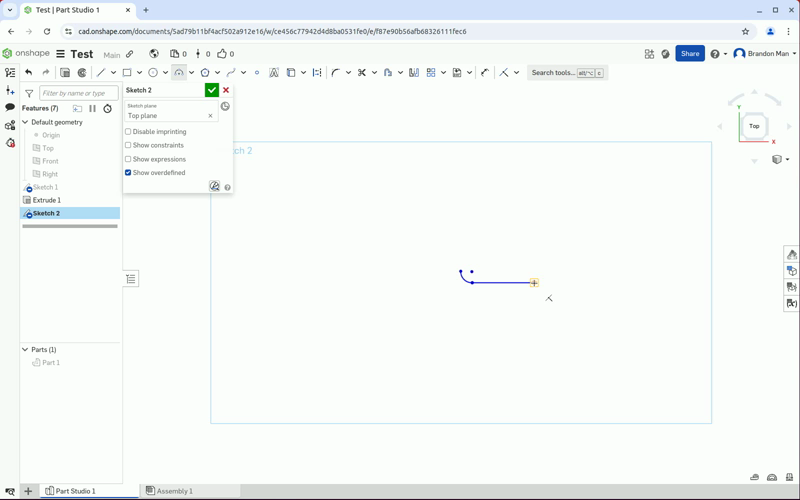
mouse_move(544, 271)
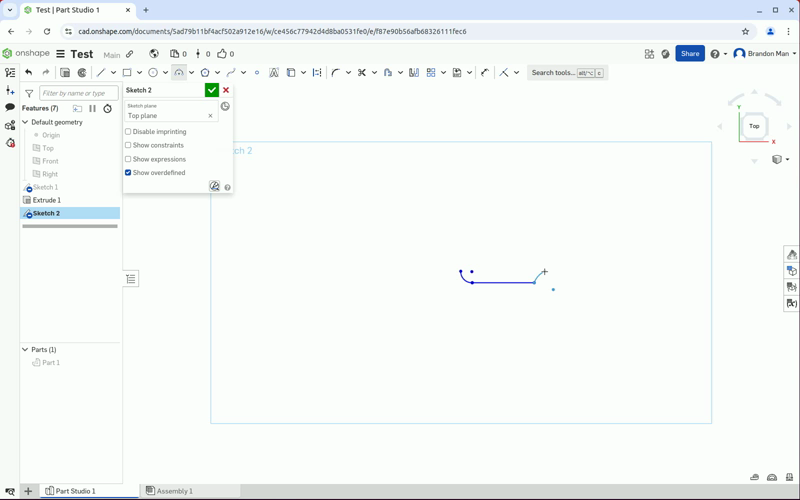
click(544, 271)
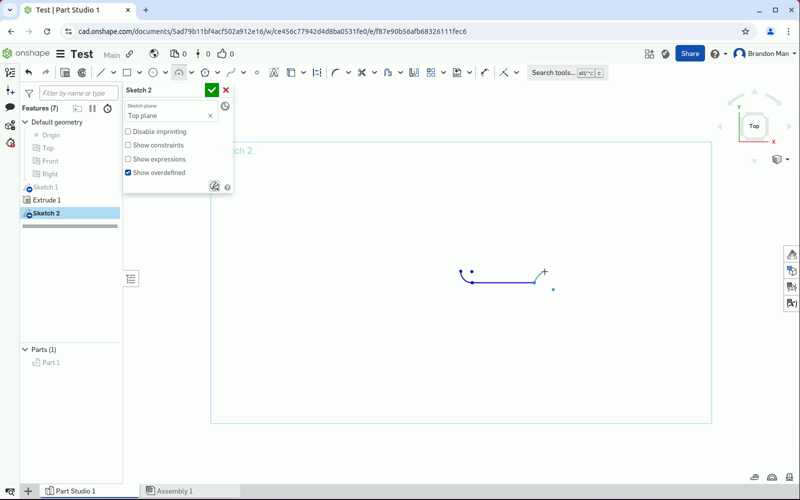
mouse_move(541, 279)
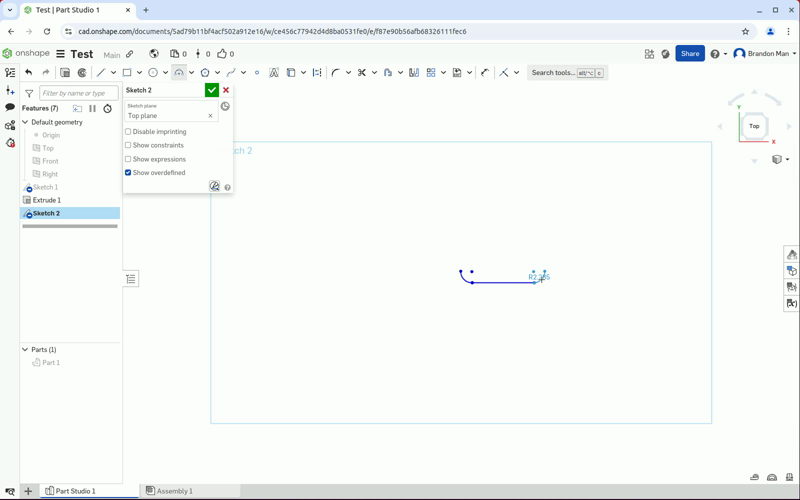
click(541, 279)
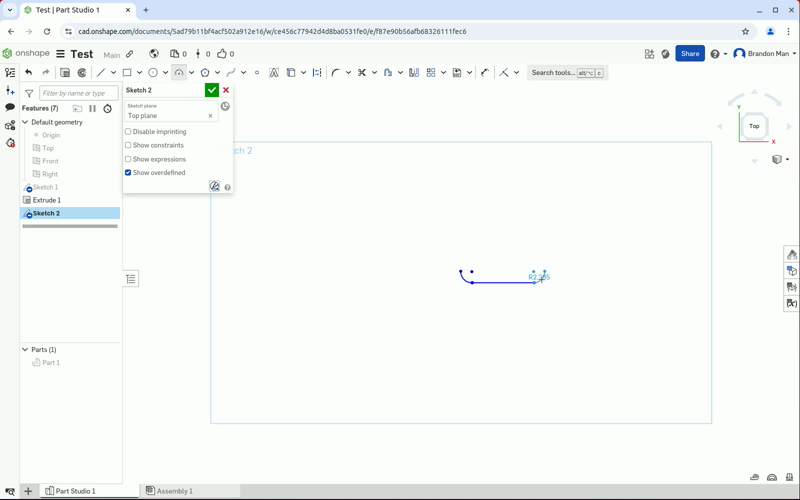
key_up(shift)
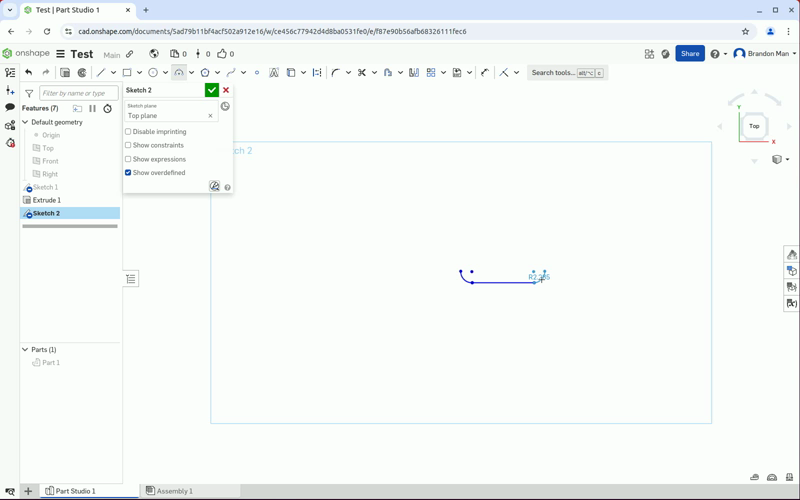
key(esc)
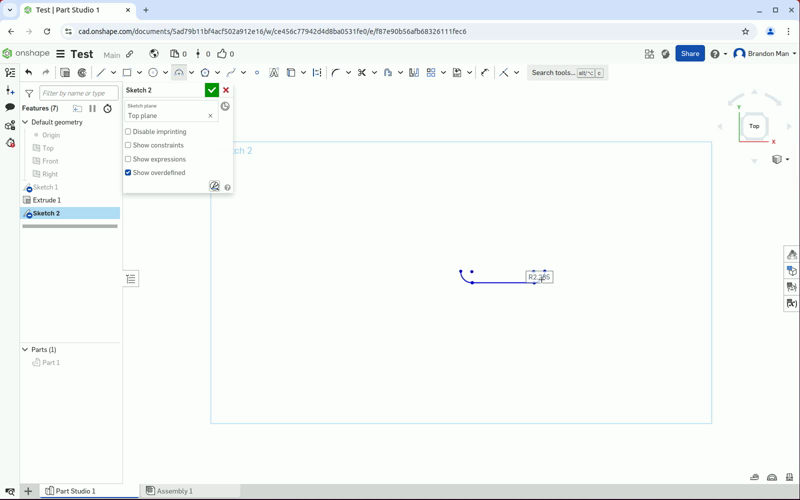
key(l)
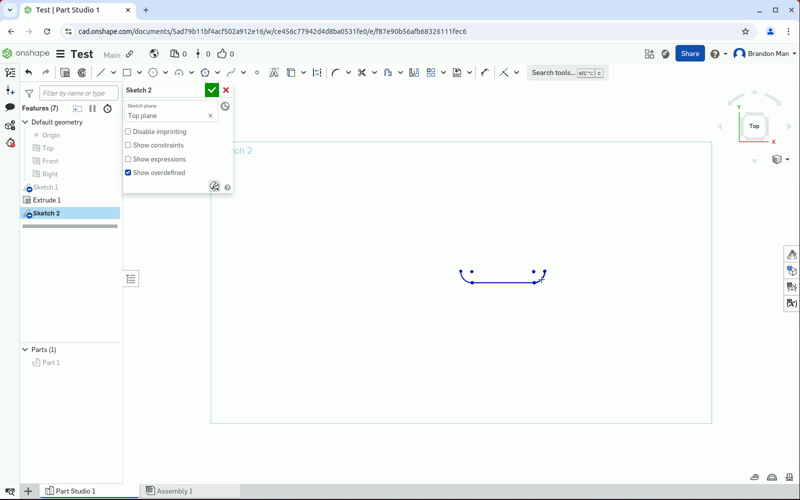
mouse_move(544, 271)
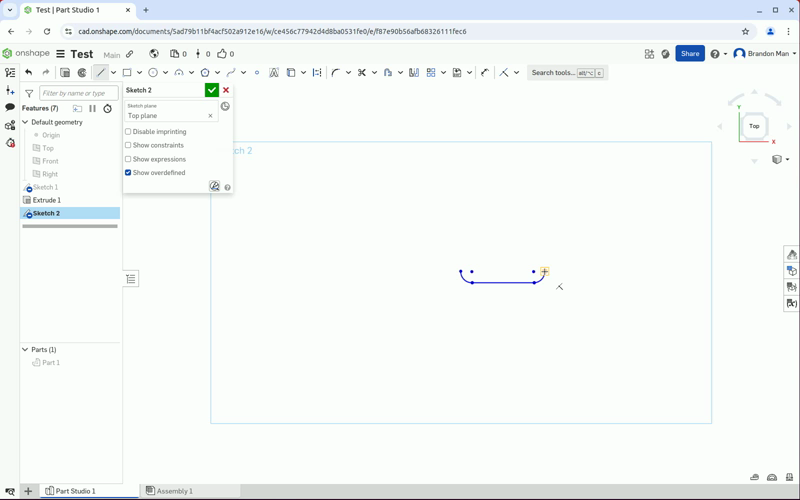
click(544, 271)
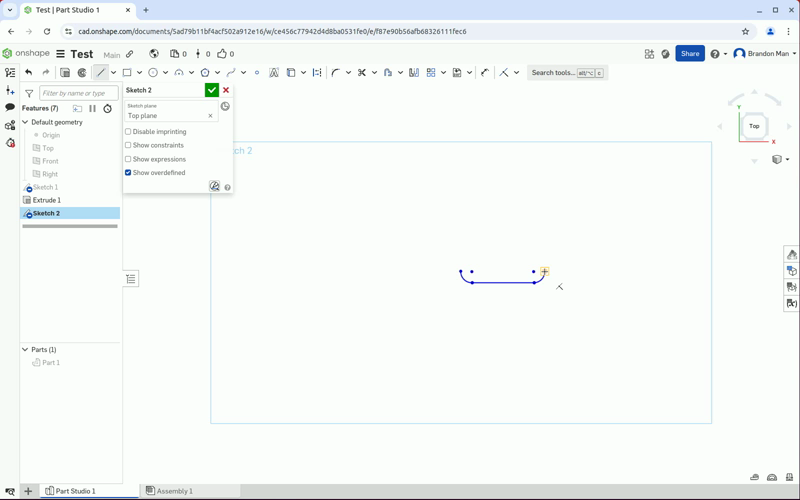
key_down(shift)
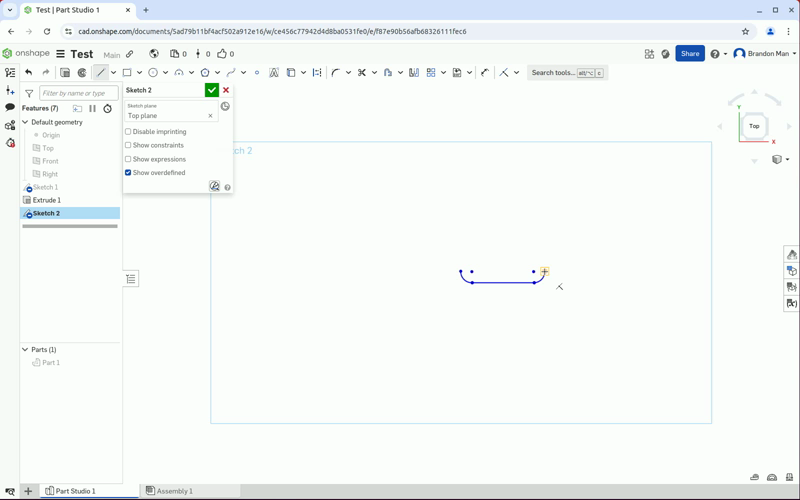
mouse_move(544, 182)
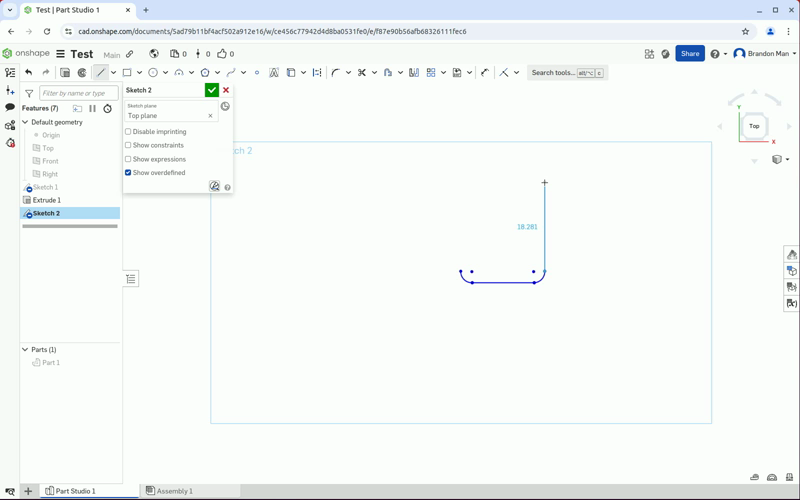
click(544, 182)
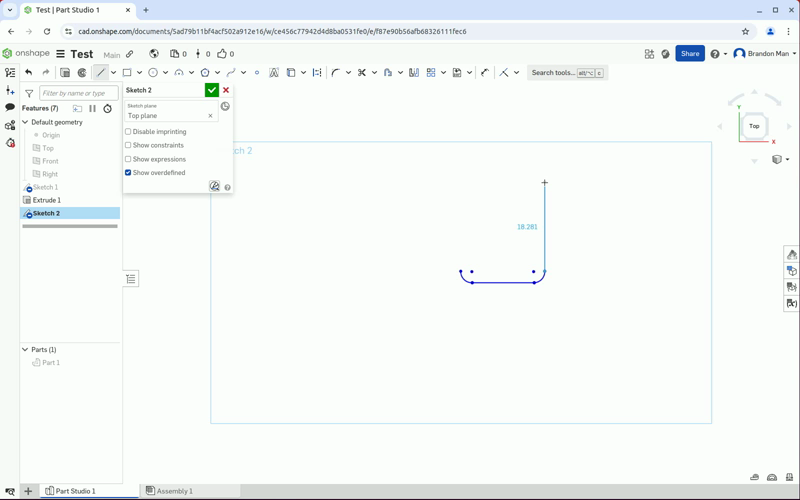
key_up(shift)
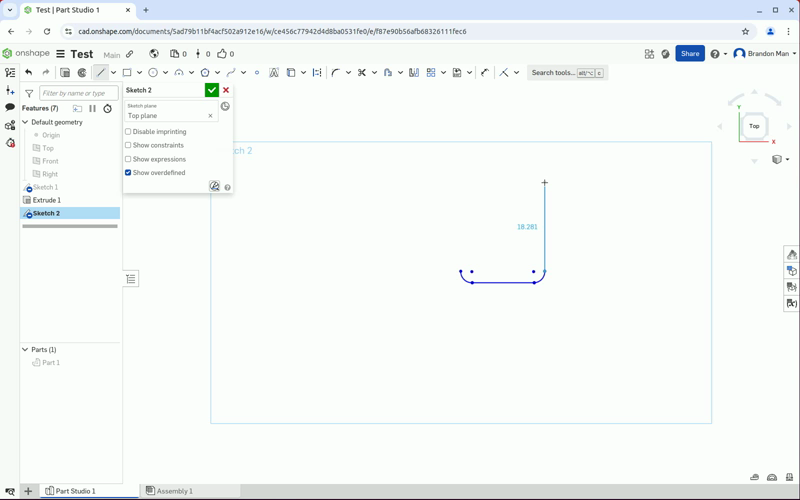
key(esc)
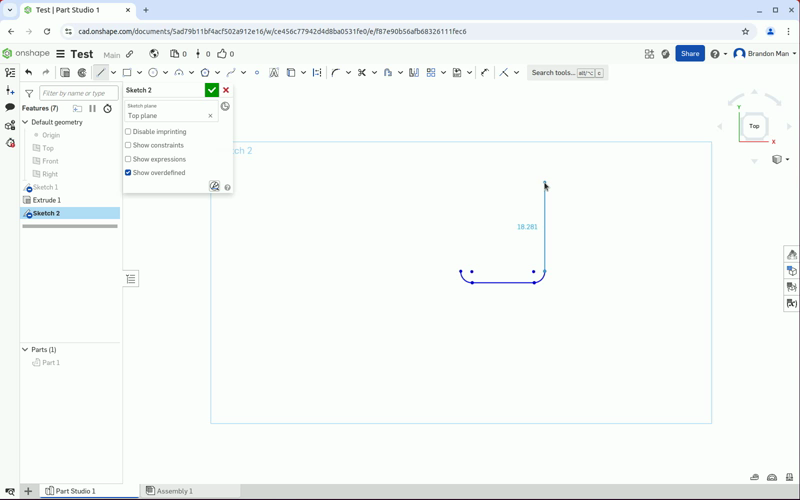
key(a)
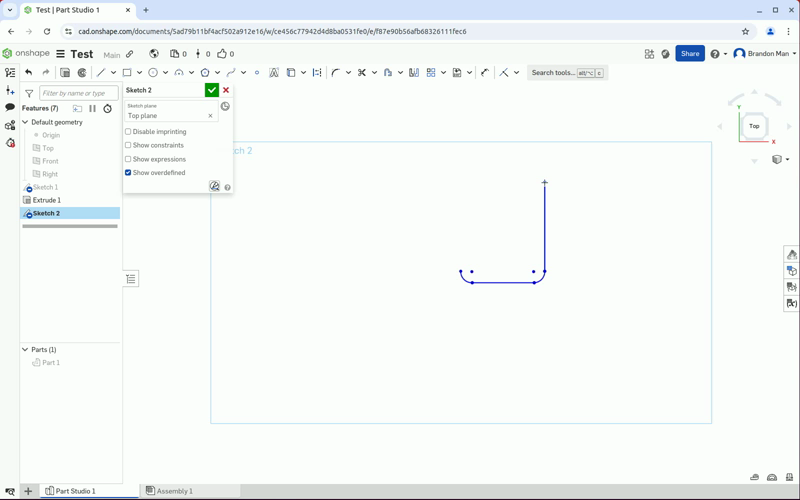
mouse_move(544, 182)
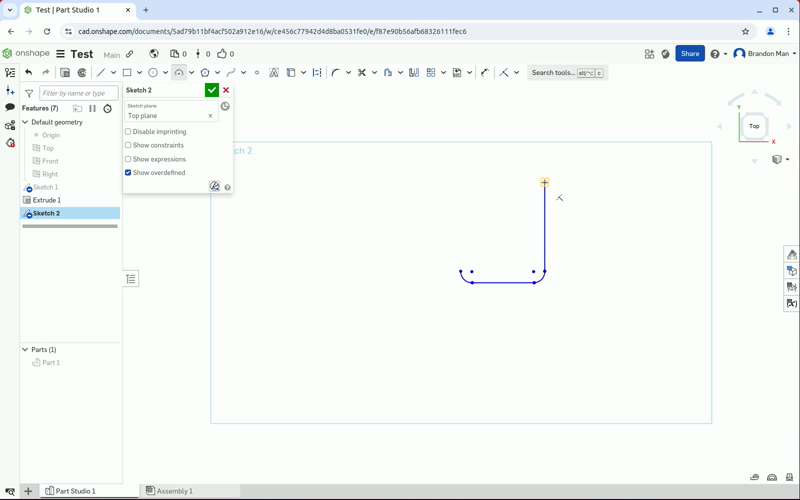
click(544, 182)
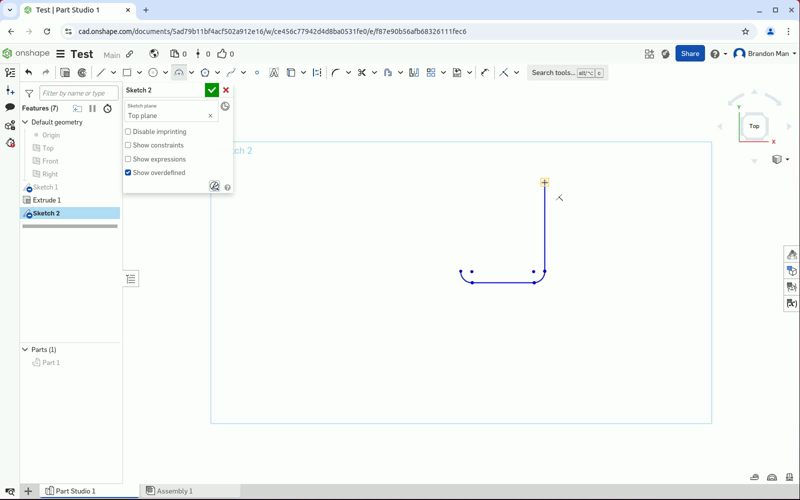
key_down(shift)
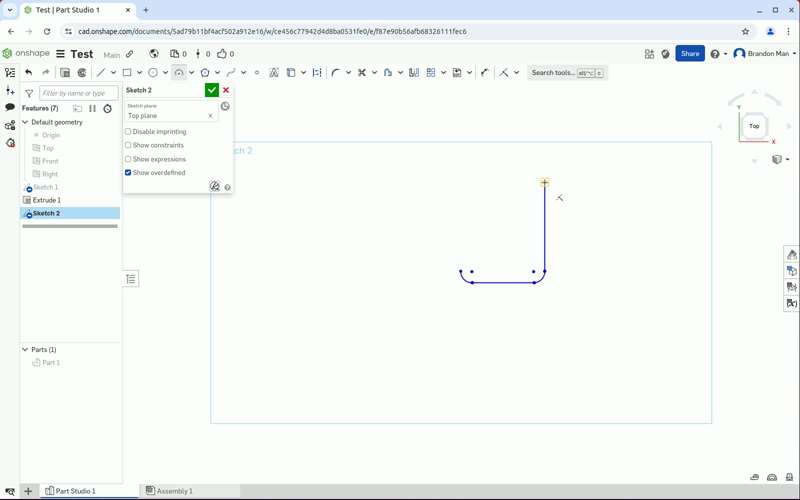
mouse_move(534, 170)
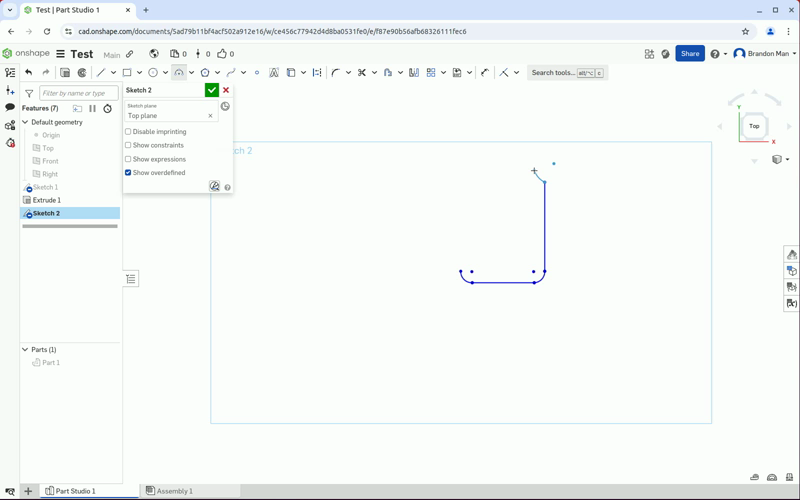
click(534, 170)
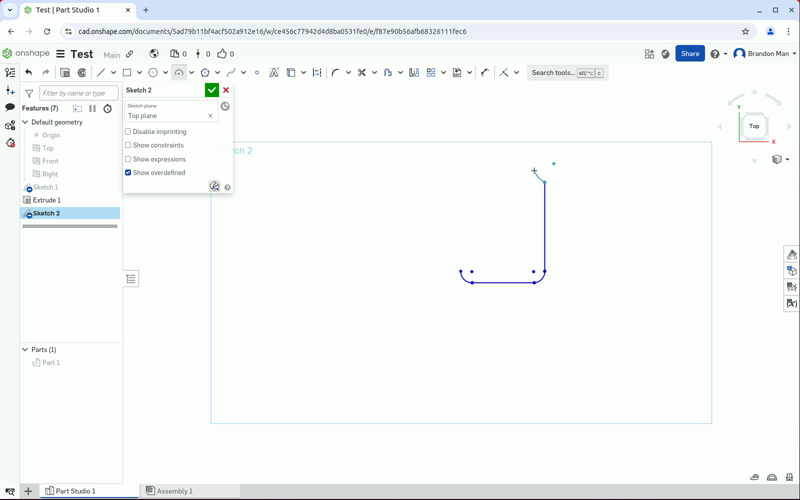
mouse_move(541, 174)
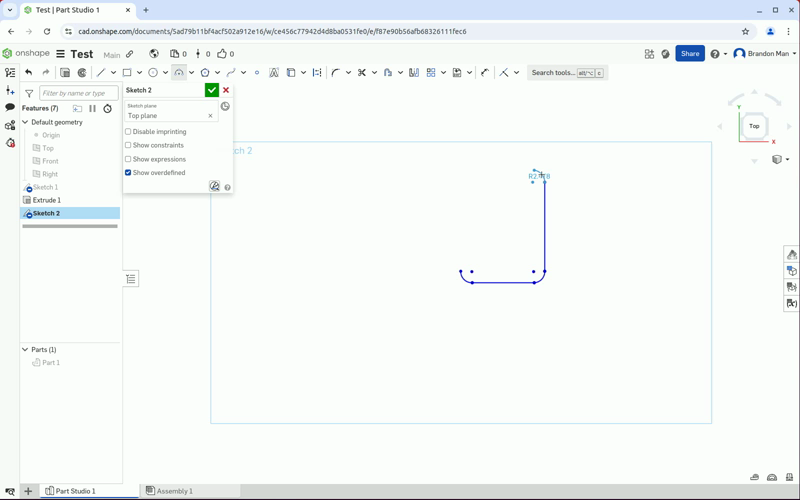
click(541, 174)
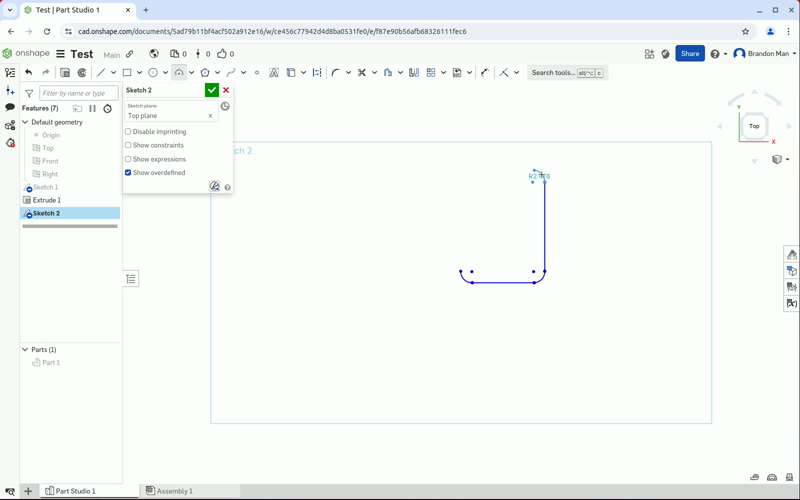
key_up(shift)
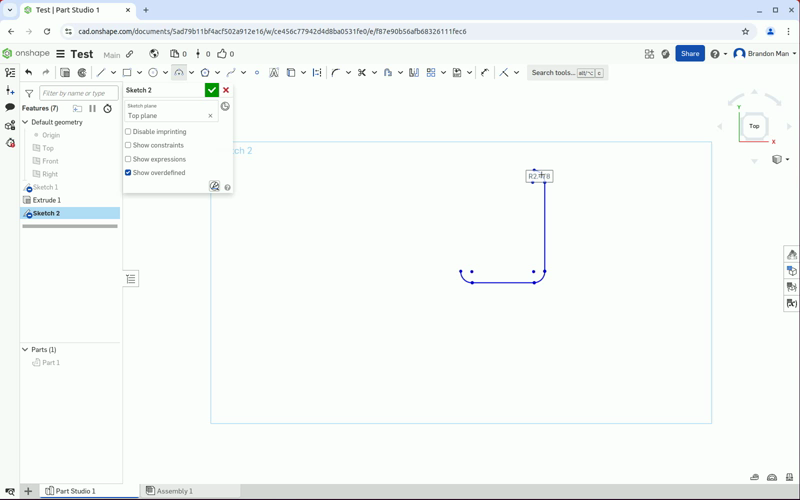
key(esc)
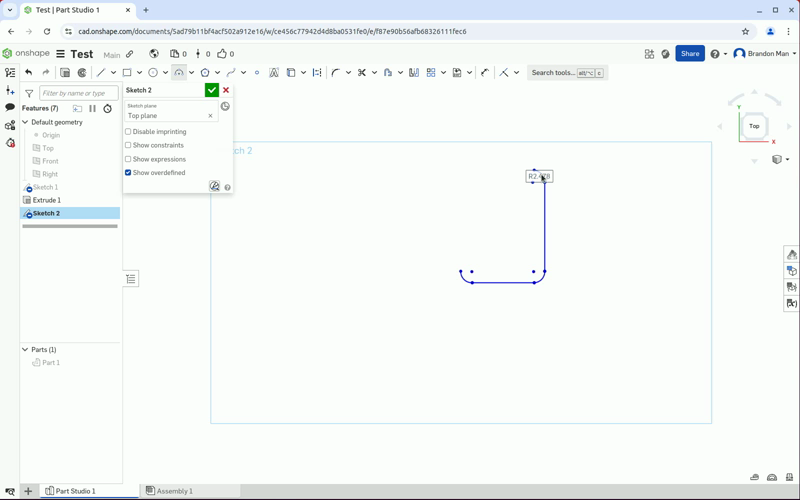
key(l)
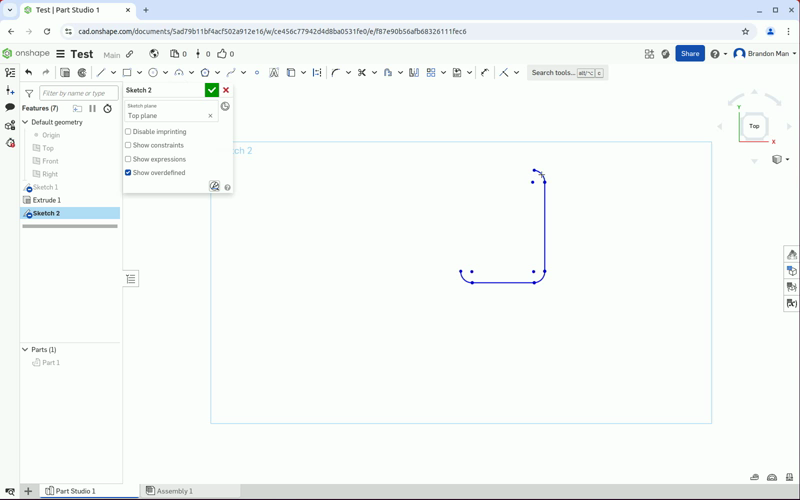
mouse_move(534, 170)
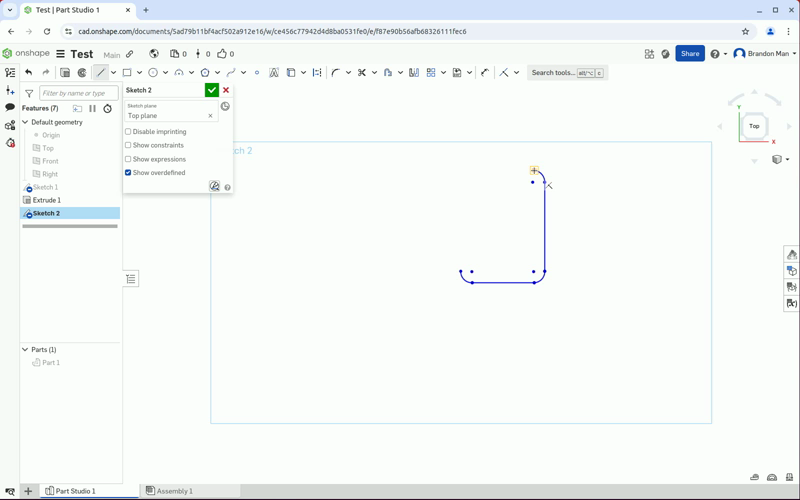
click(534, 170)
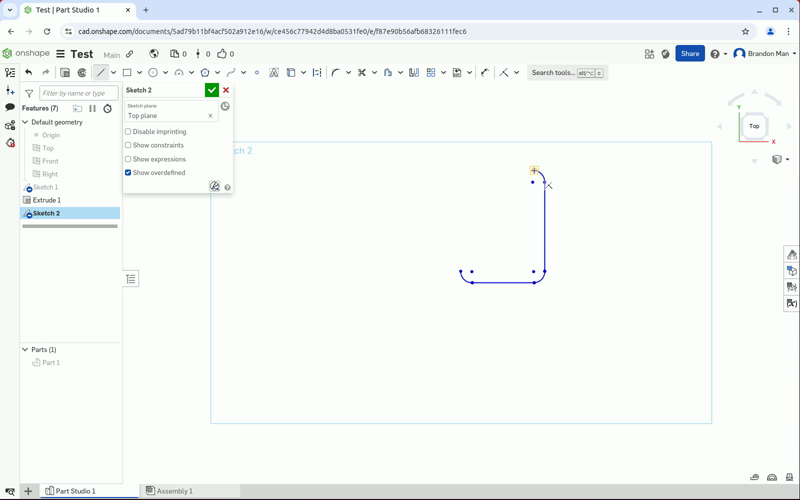
key_down(shift)
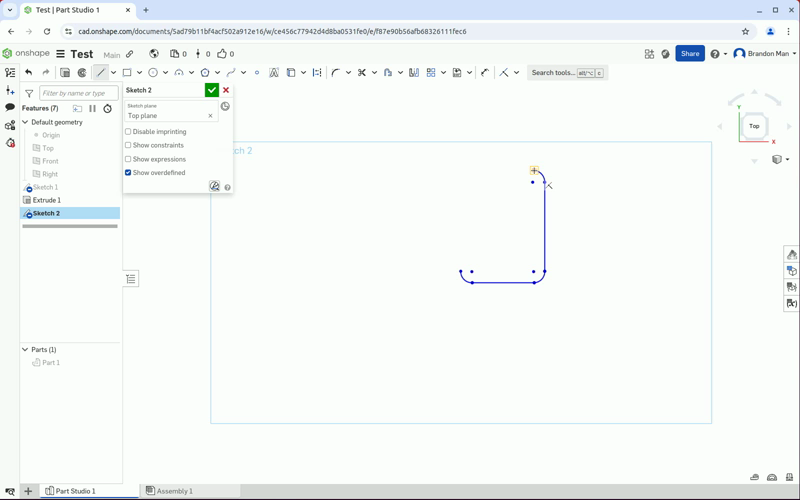
mouse_move(472, 170)
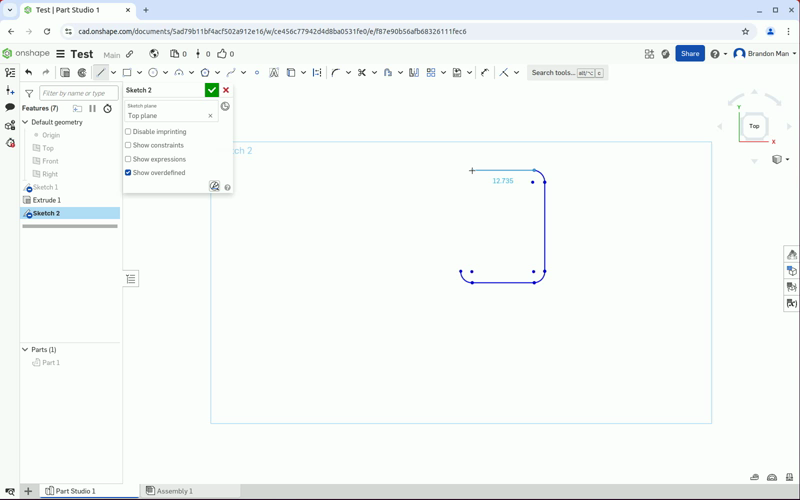
click(472, 170)
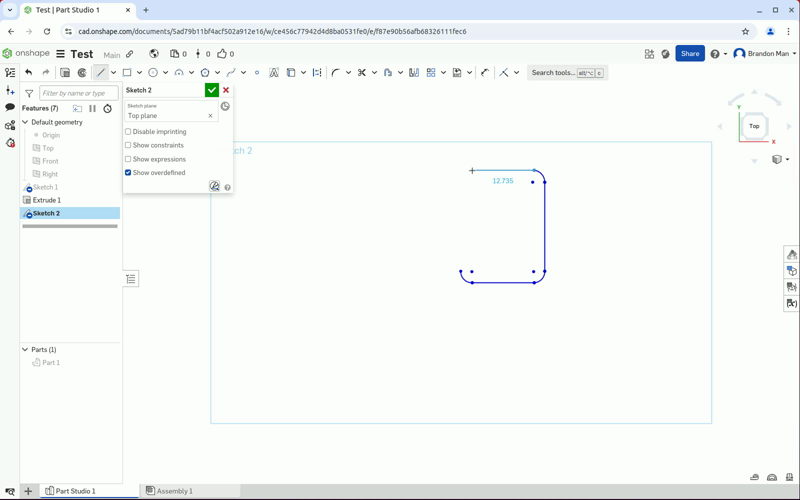
key_up(shift)
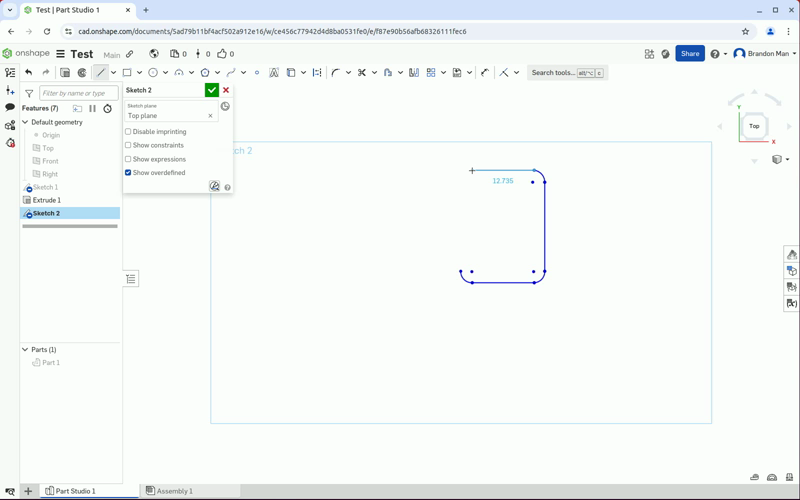
key(esc)
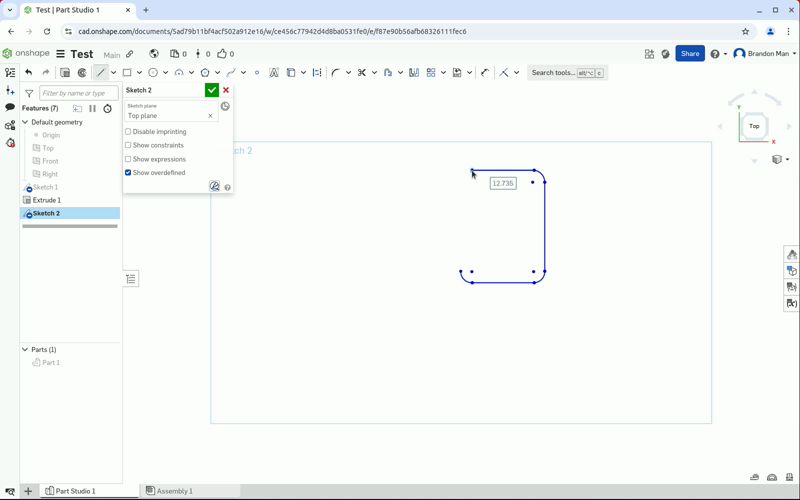
key(a)
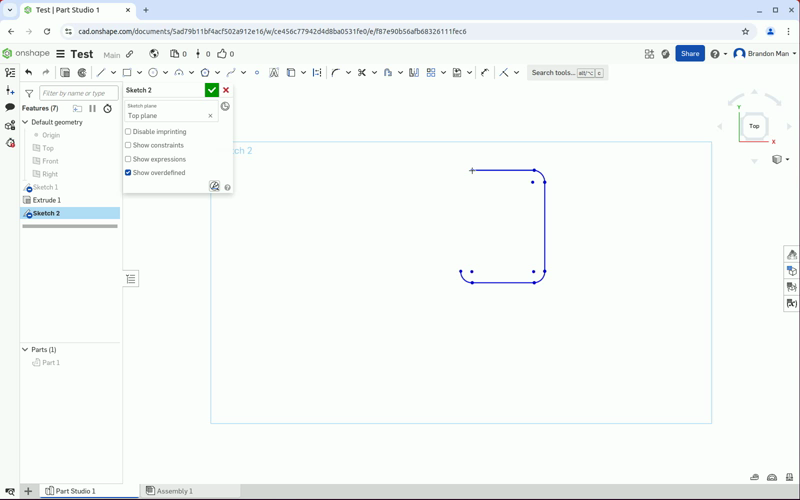
mouse_move(472, 170)
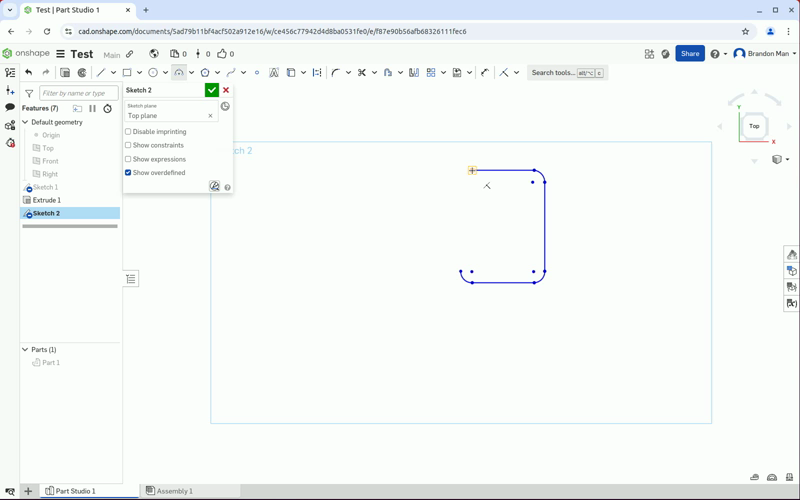
click(472, 170)
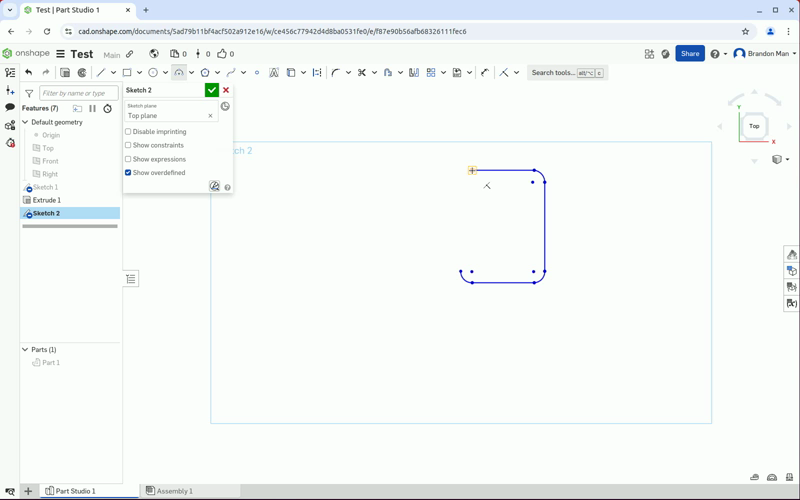
key_down(shift)
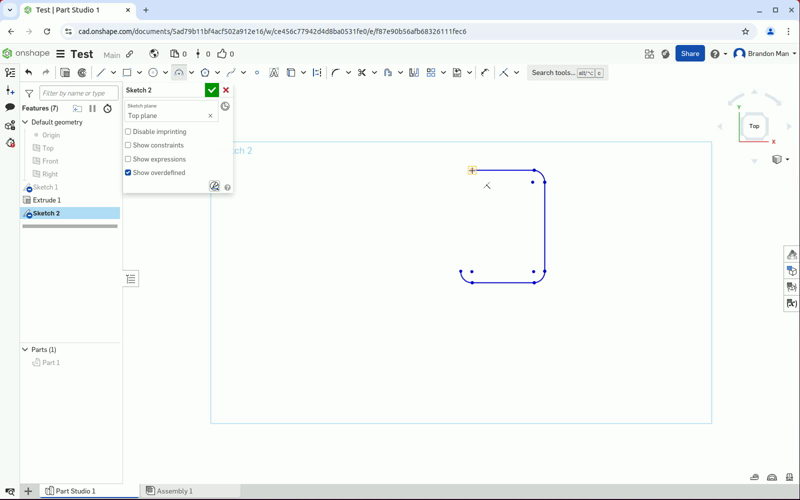
mouse_move(460, 182)
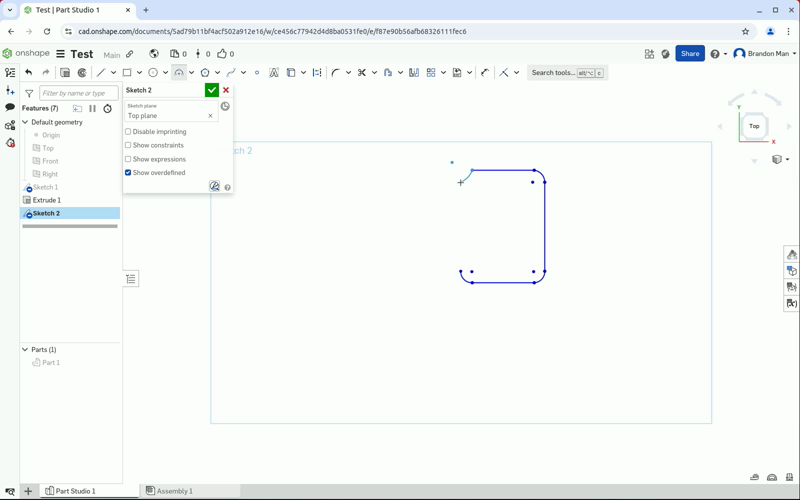
click(460, 182)
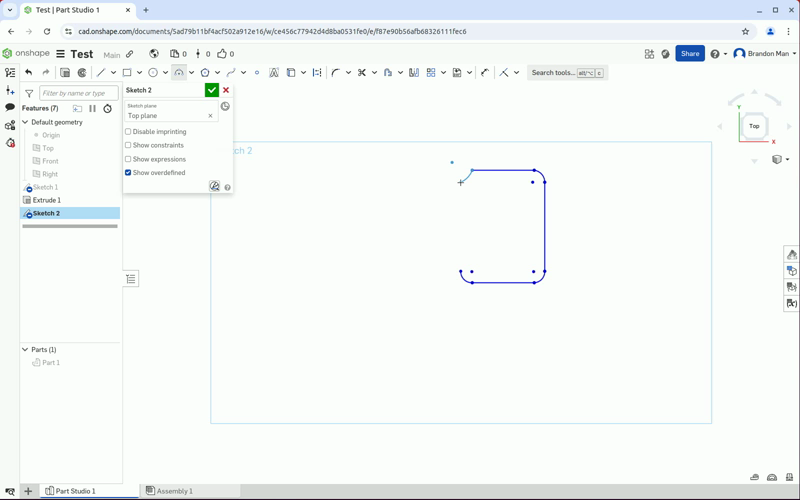
mouse_move(464, 173)
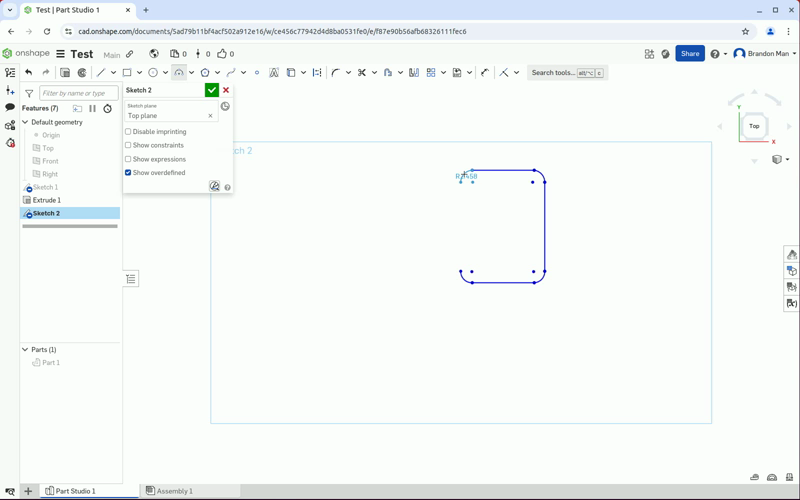
click(464, 173)
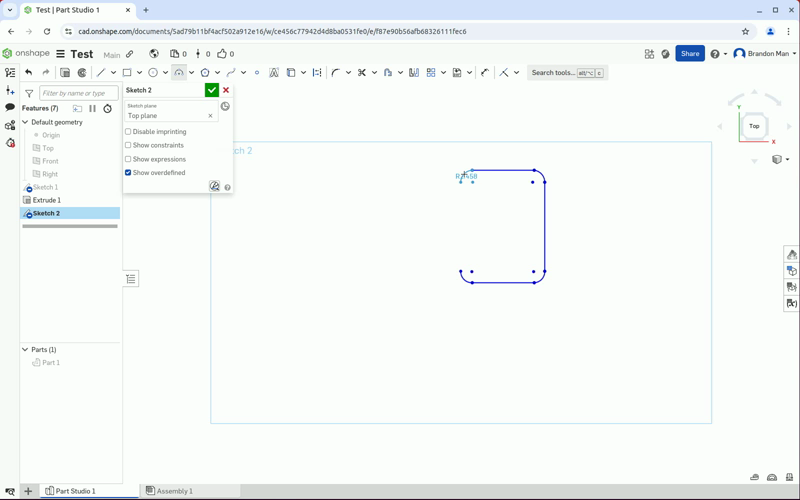
key_up(shift)
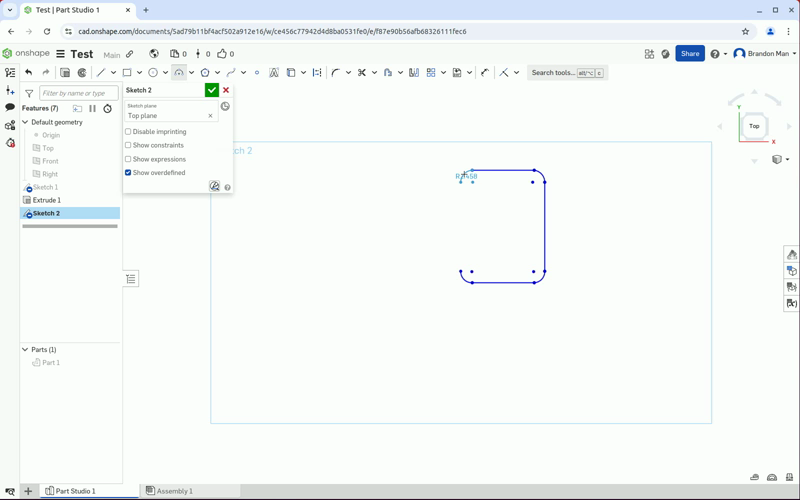
key(esc)
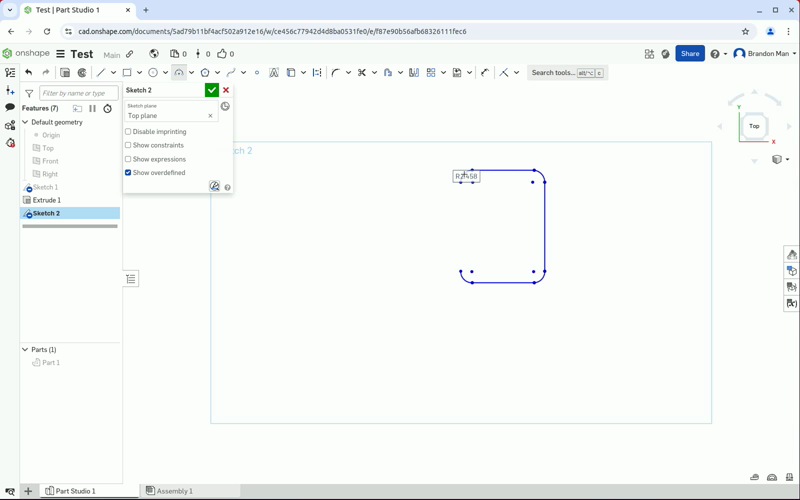
key(l)
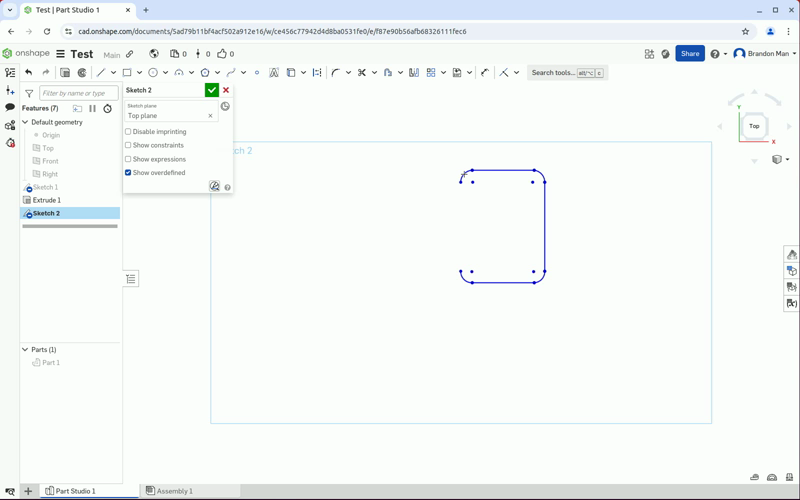
mouse_move(460, 182)
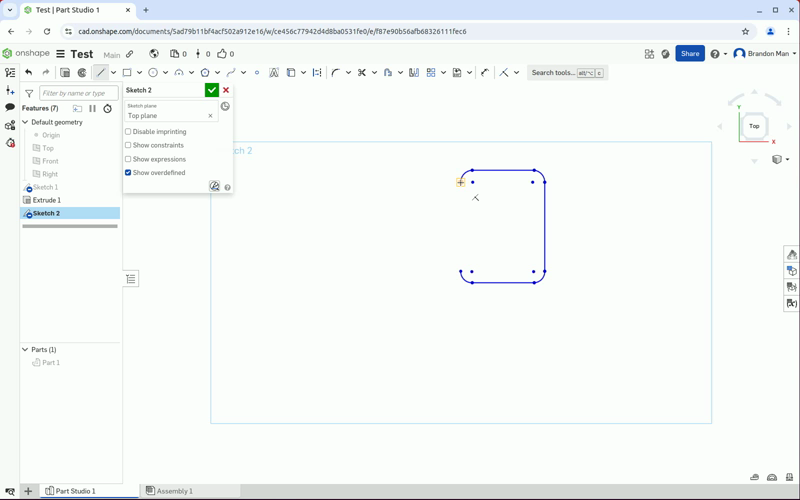
click(460, 182)
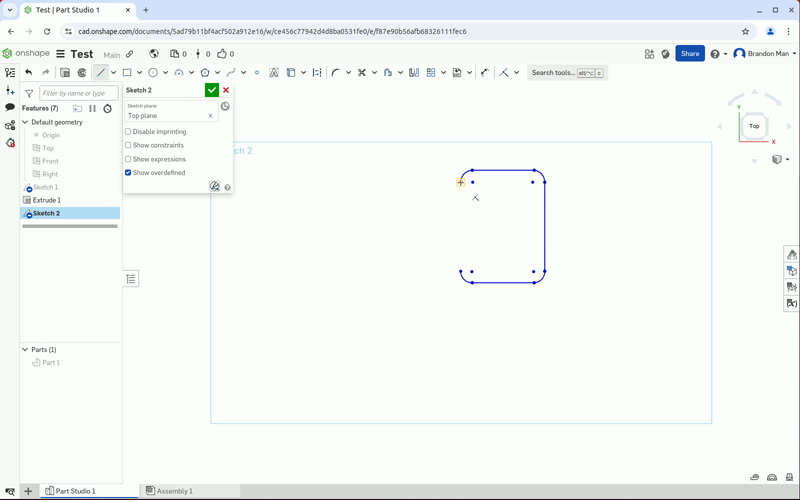
key_down(shift)
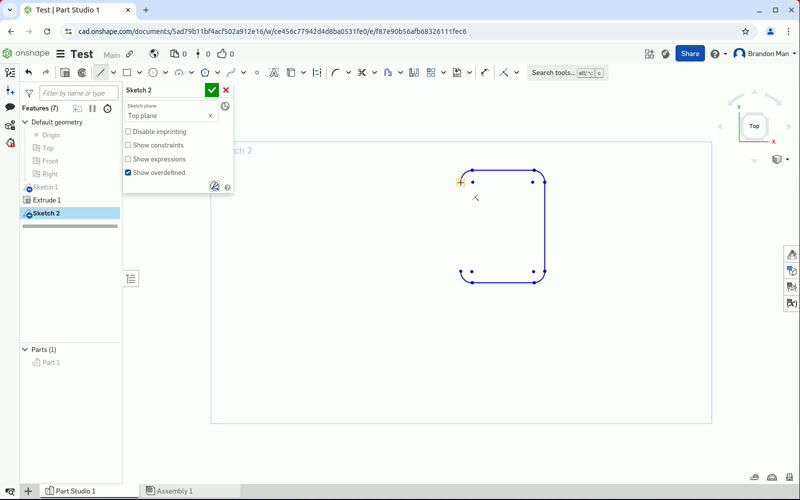
mouse_move(460, 271)
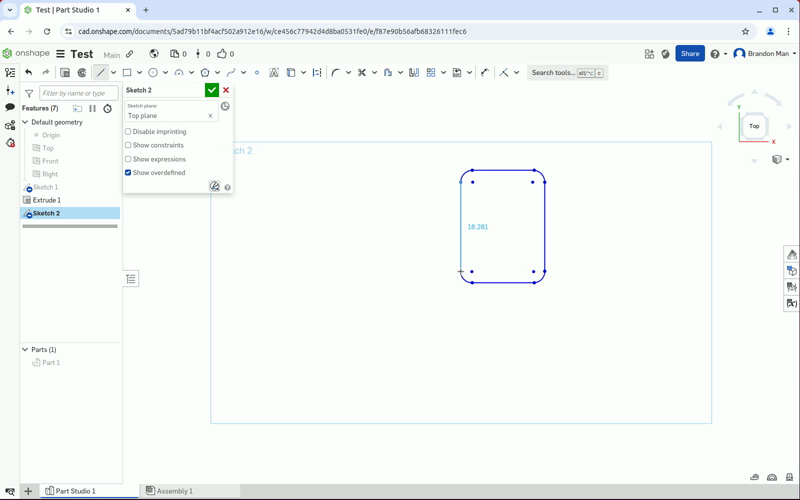
key_up(shift)
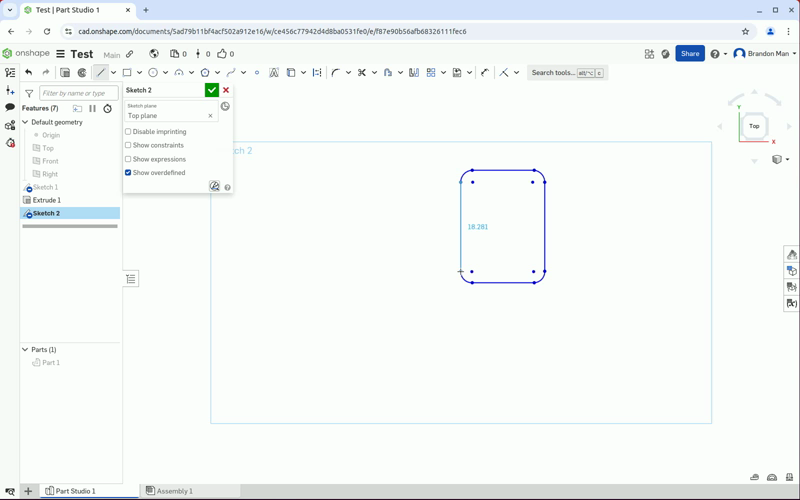
click(460, 271)
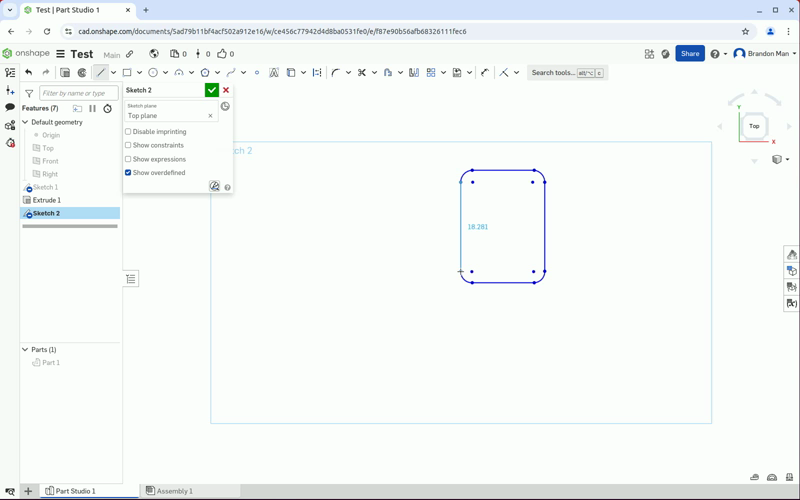
key(esc)
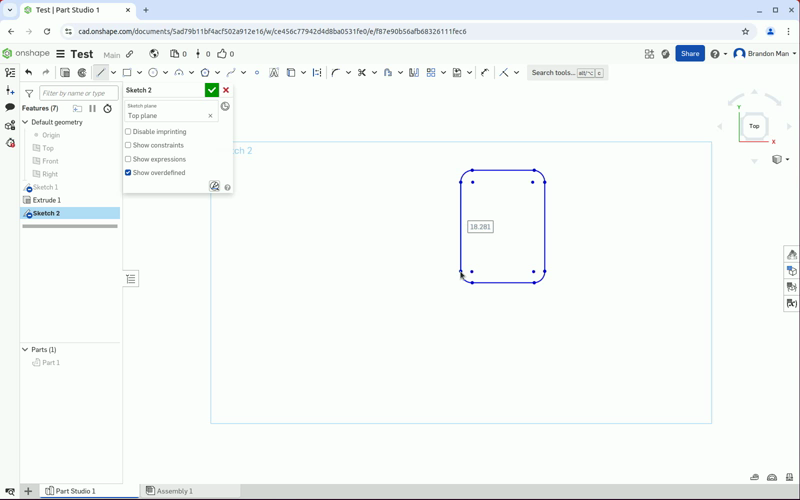
key(a)
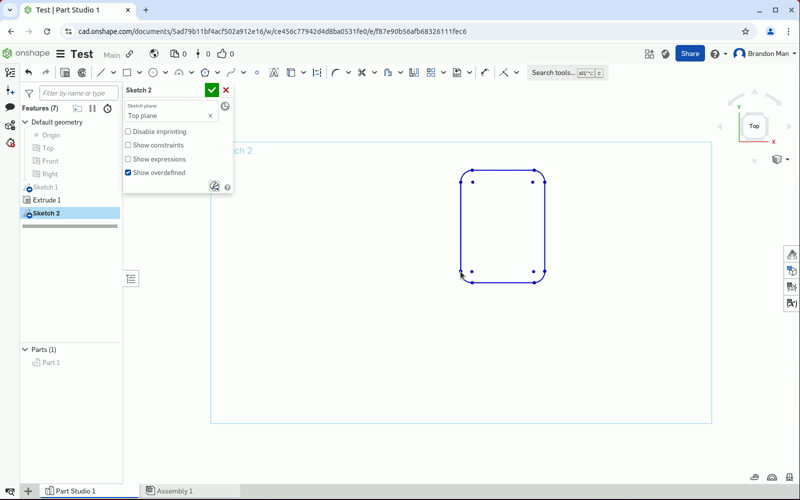
key_down(shift)
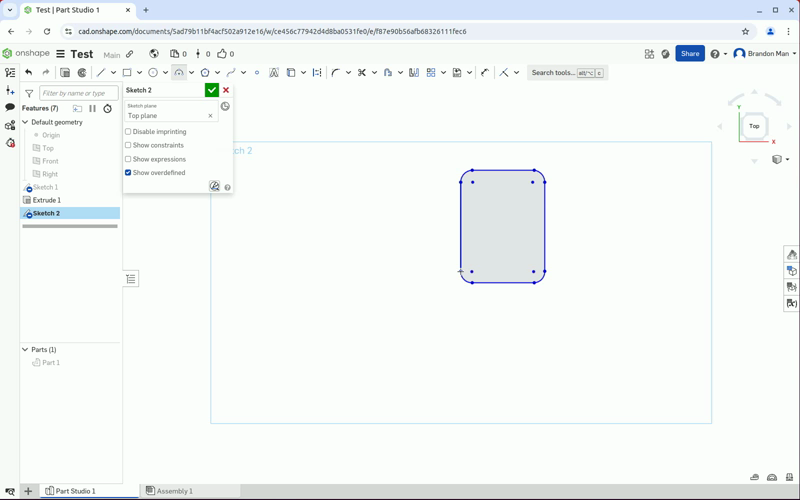
mouse_move(472, 259)
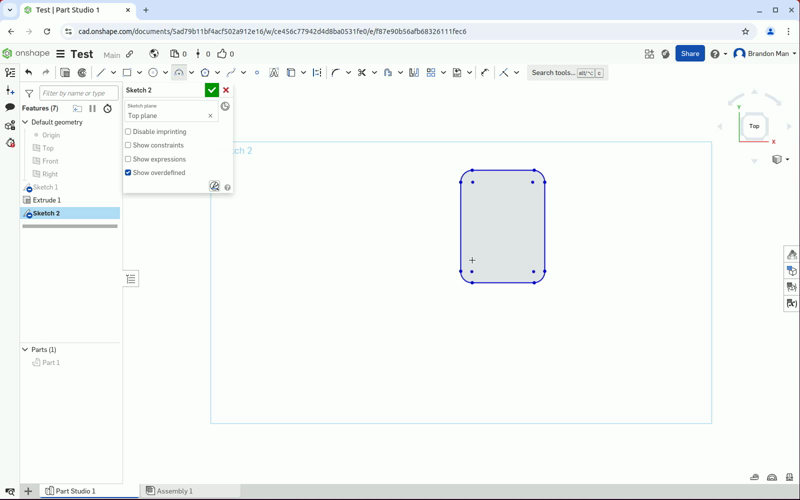
click(472, 259)
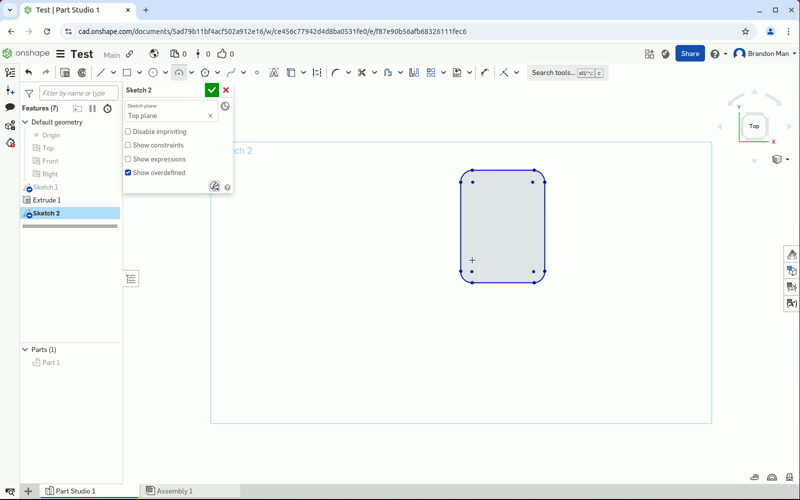
key_up(shift)
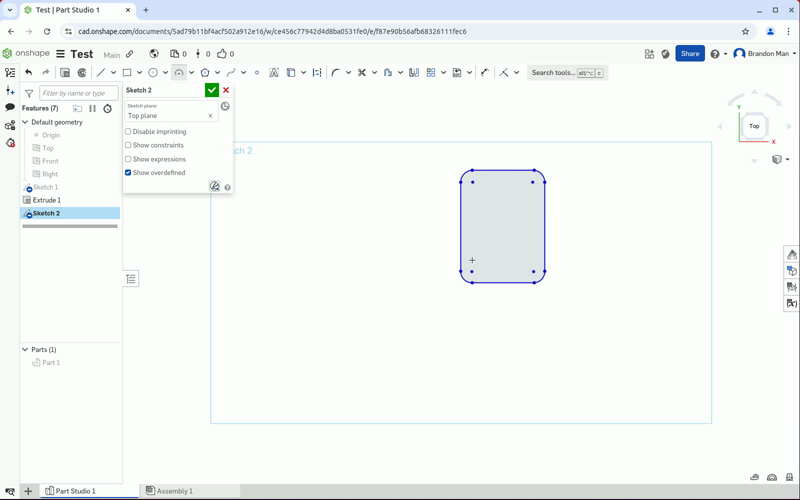
key_down(shift)
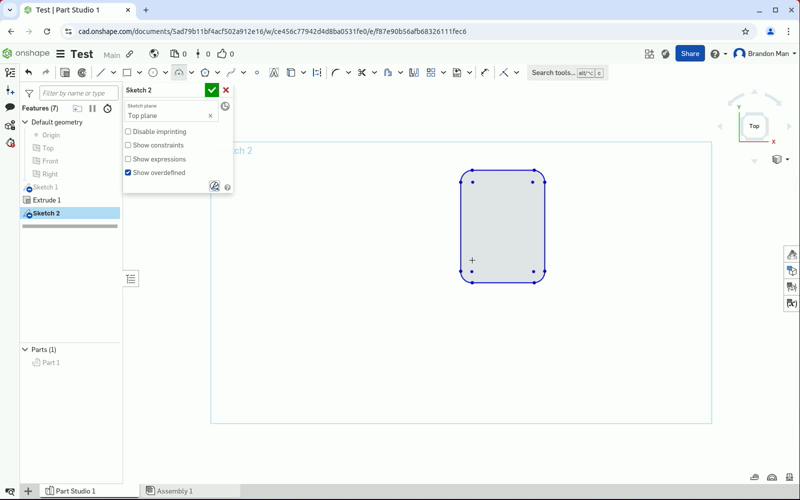
mouse_move(483, 271)
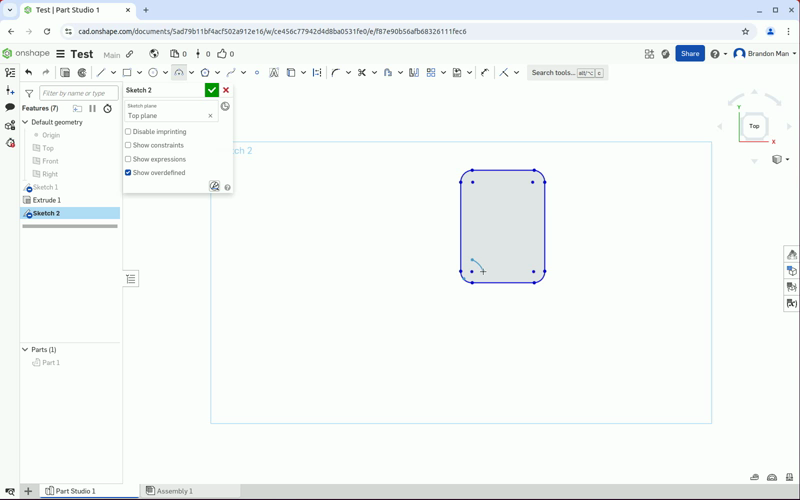
click(483, 271)
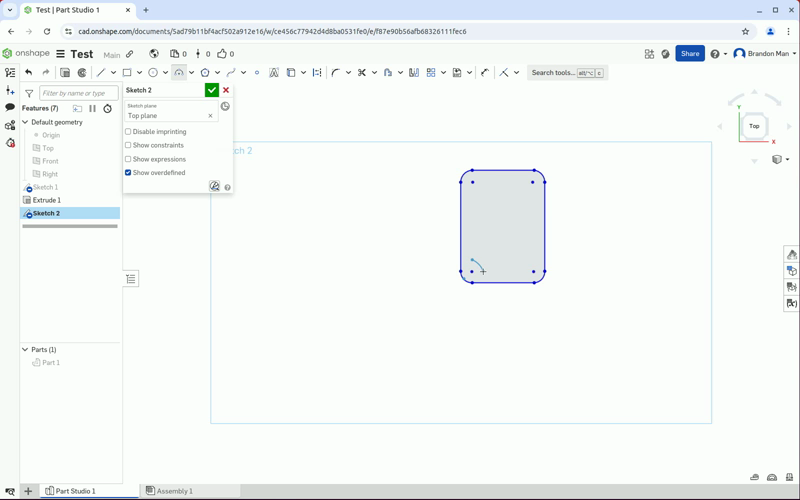
mouse_move(475, 267)
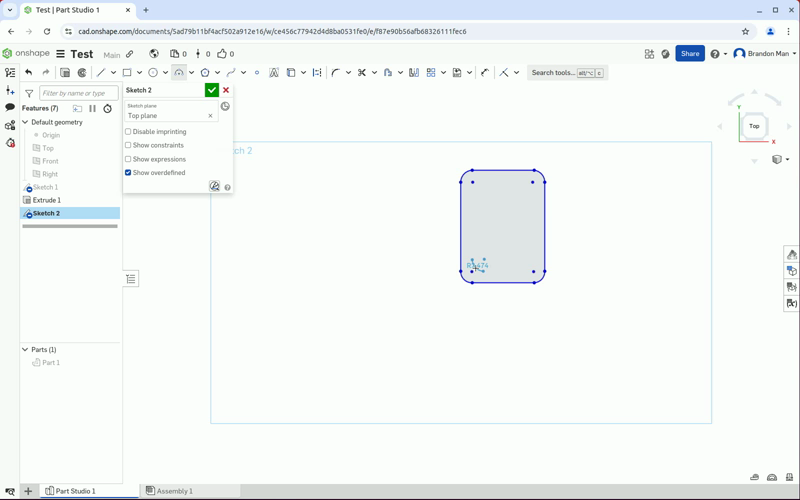
click(475, 267)
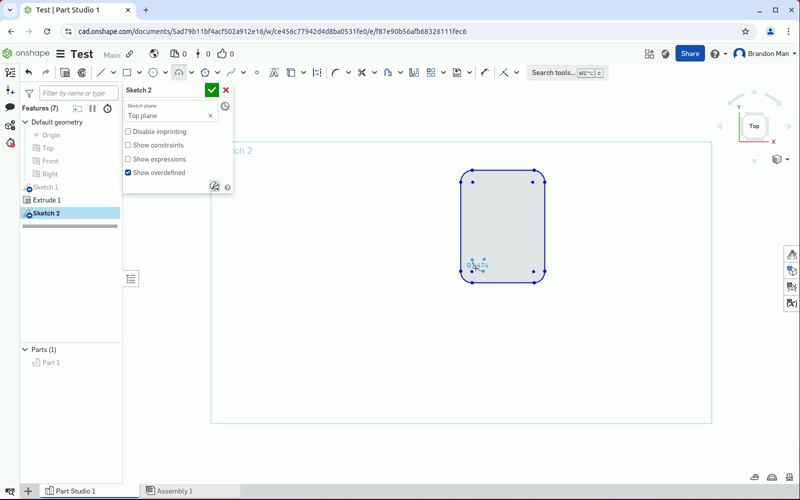
key_up(shift)
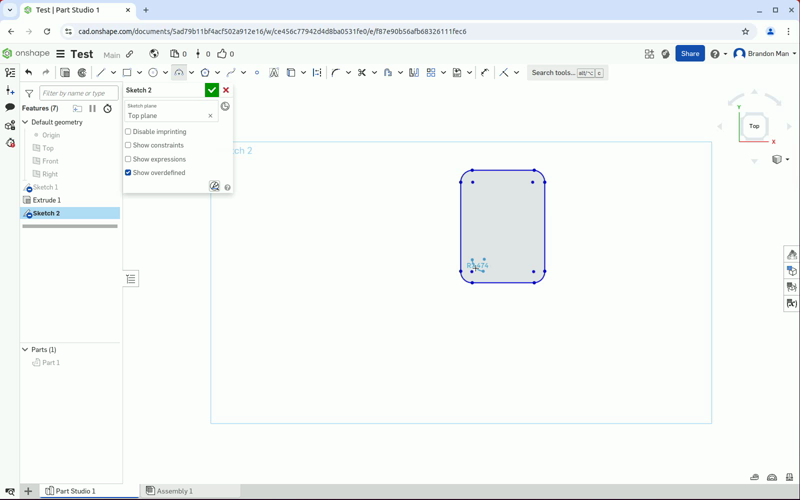
key(esc)
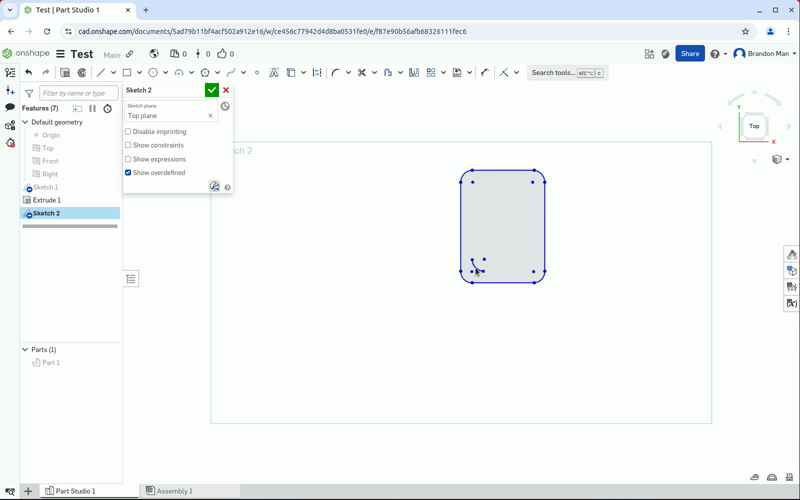
key(l)
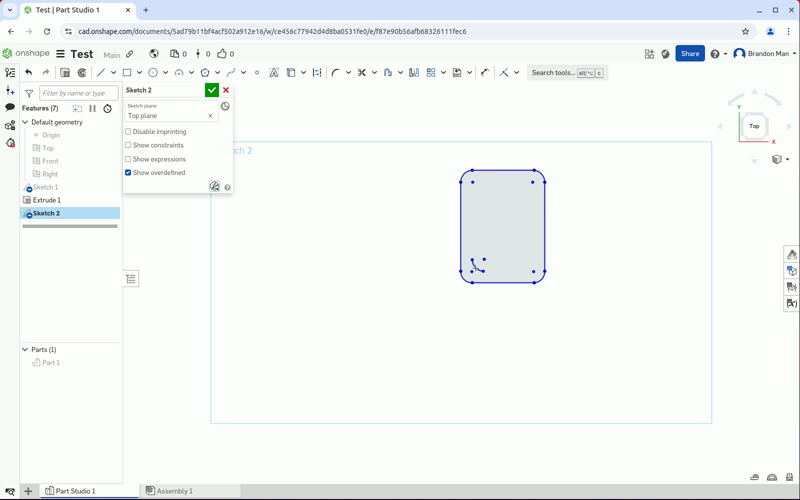
mouse_move(483, 271)
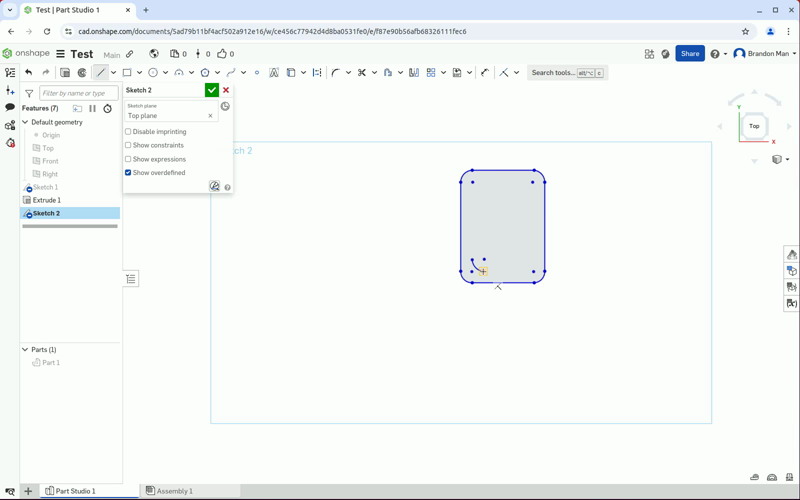
click(483, 271)
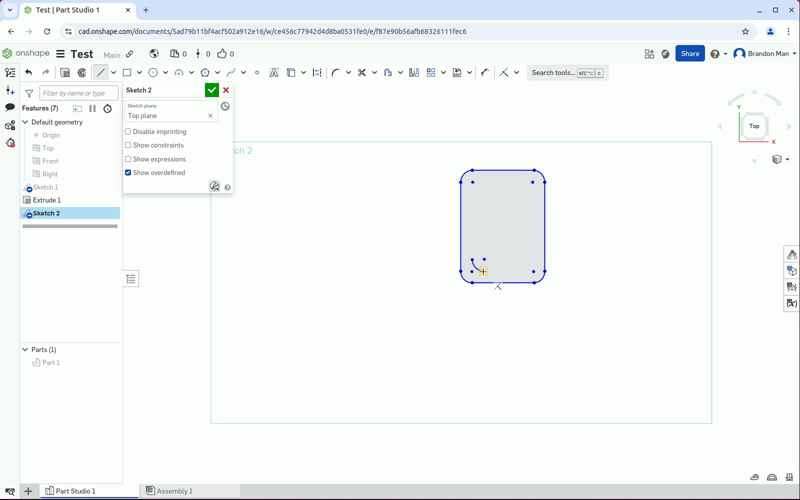
key_down(shift)
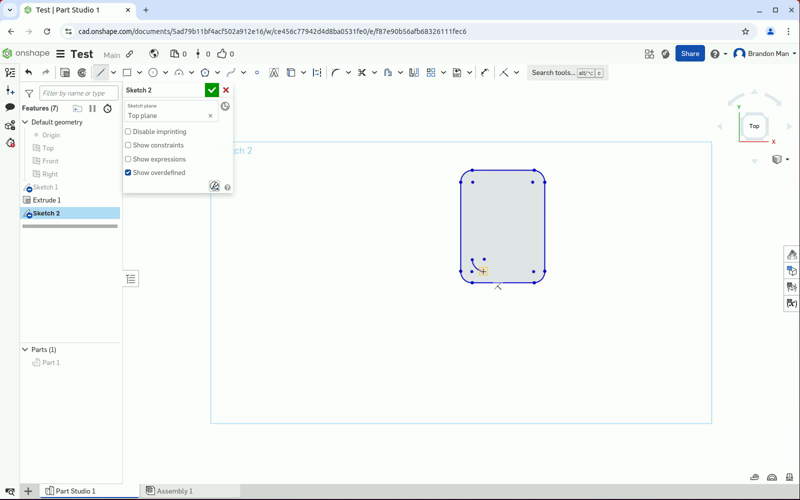
mouse_move(513, 271)
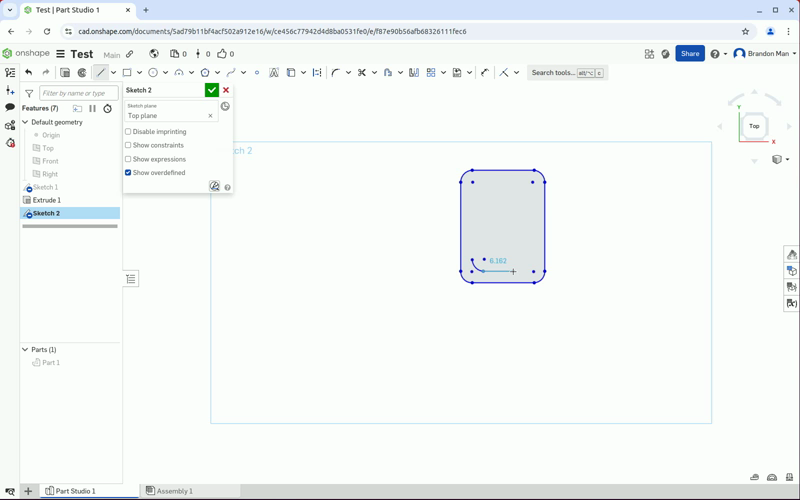
mouse_move(522, 271)
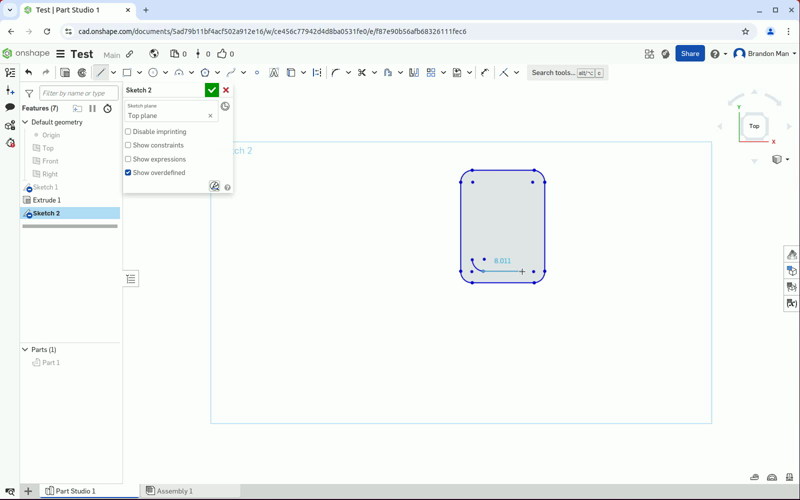
click(522, 271)
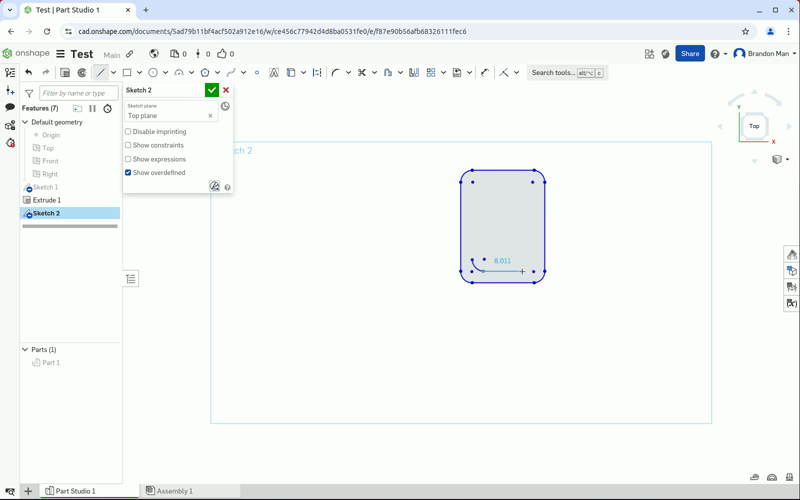
key_up(shift)
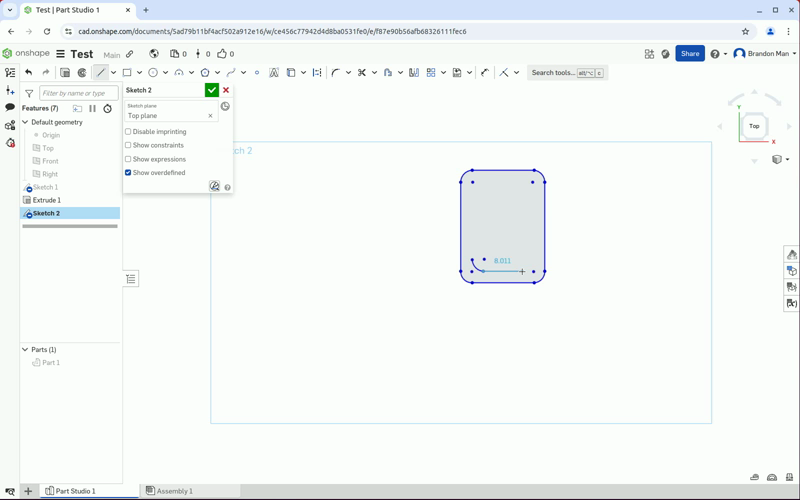
key(esc)
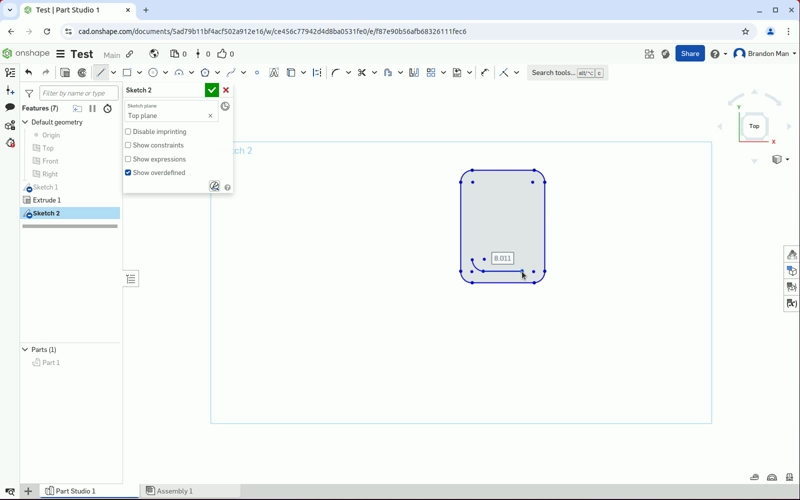
key(a)
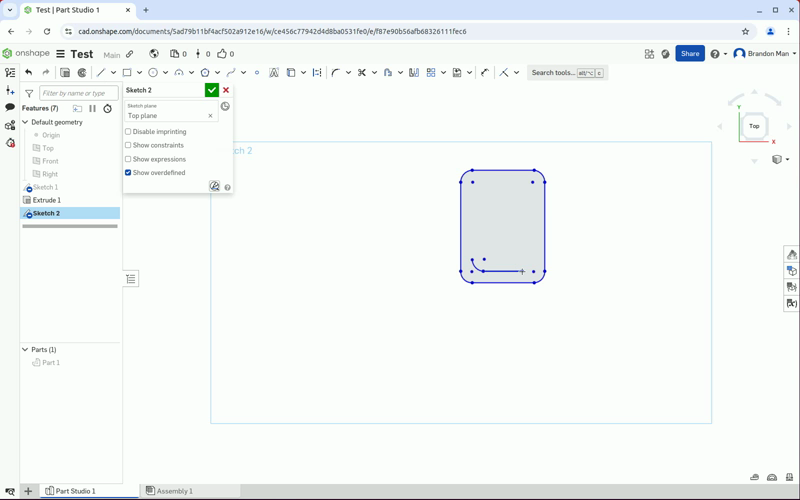
mouse_move(522, 271)
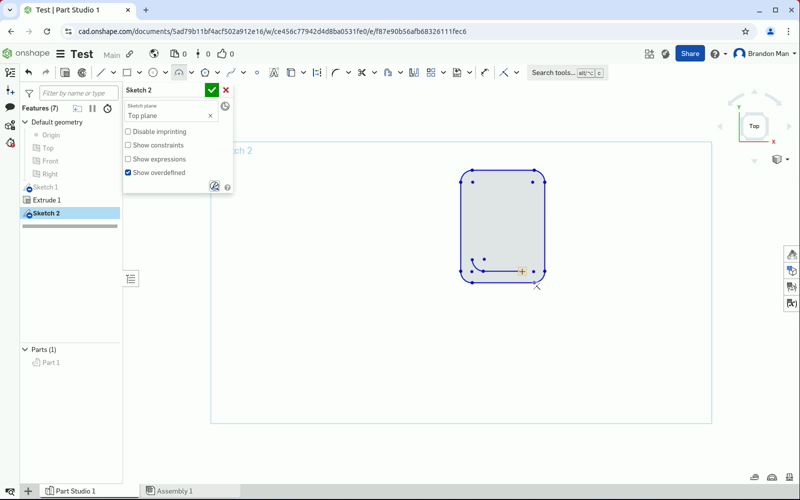
click(522, 271)
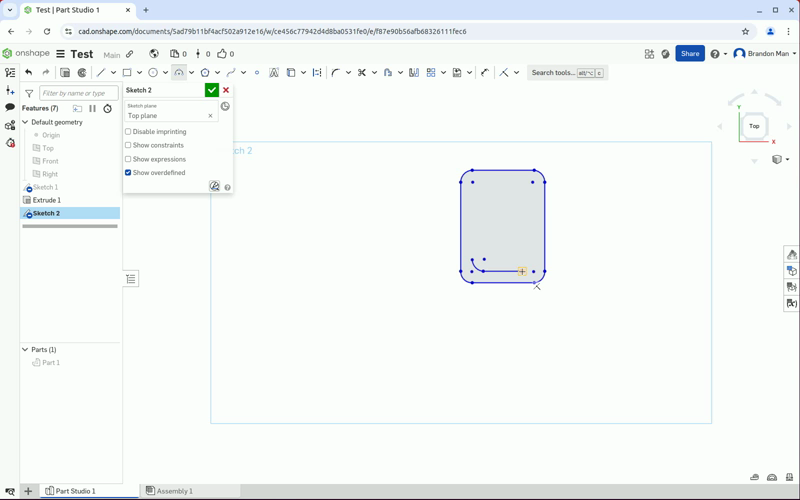
key_down(shift)
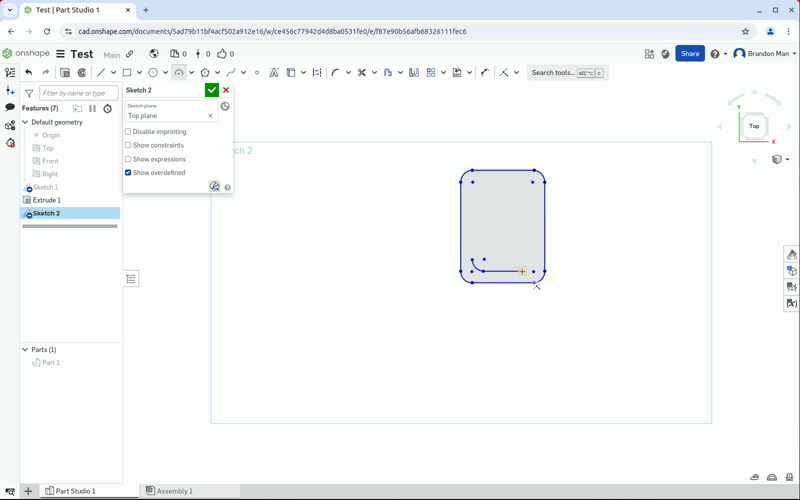
mouse_move(534, 259)
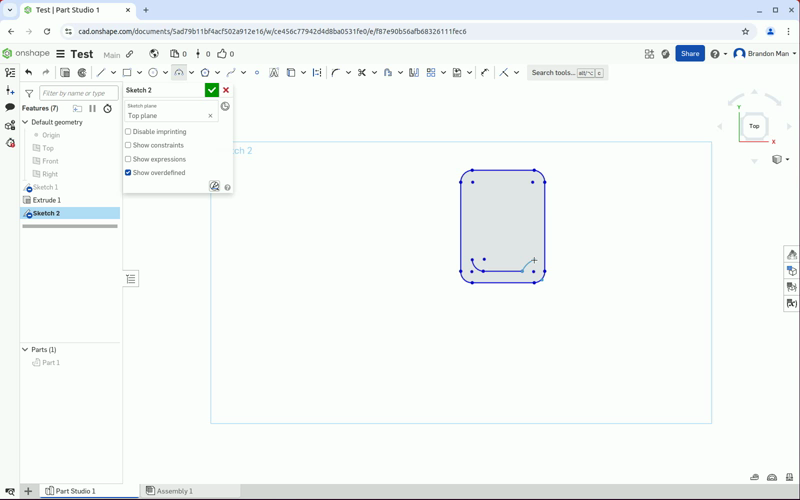
click(534, 259)
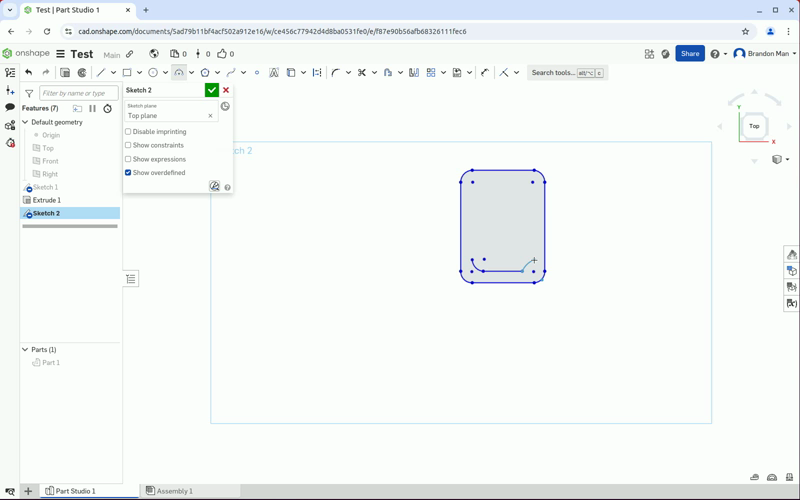
mouse_move(530, 267)
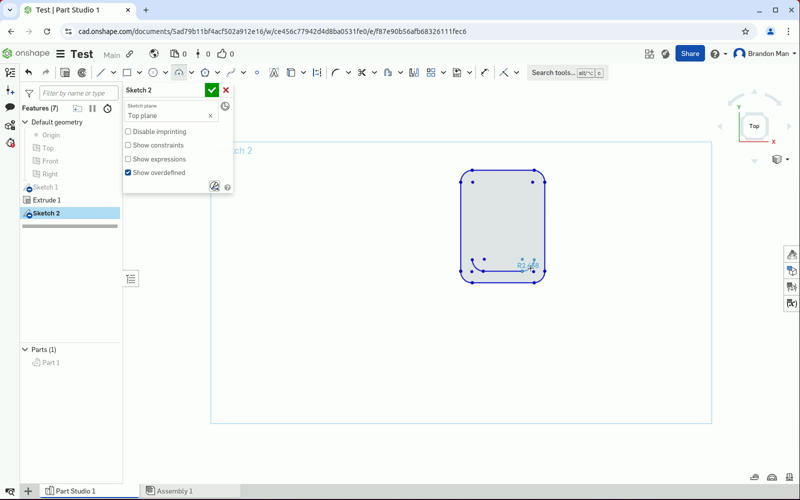
click(530, 267)
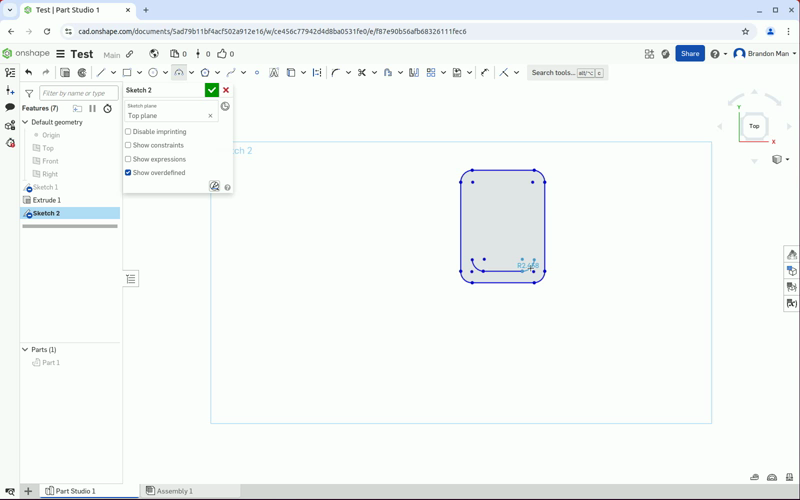
key_up(shift)
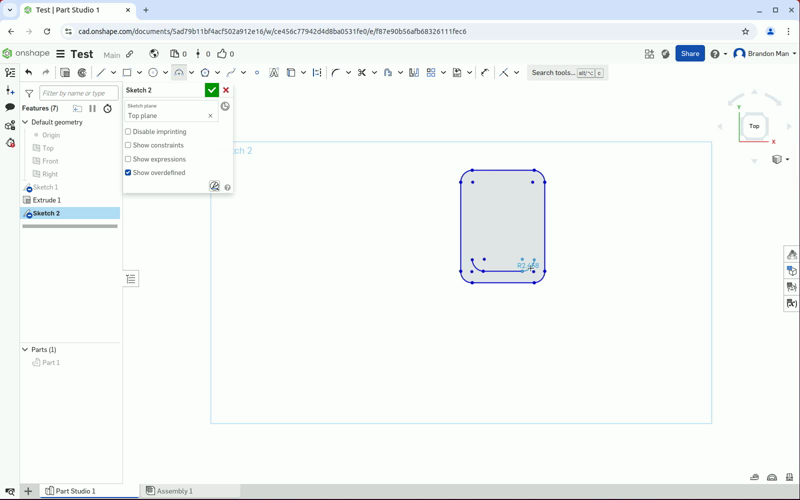
key(esc)
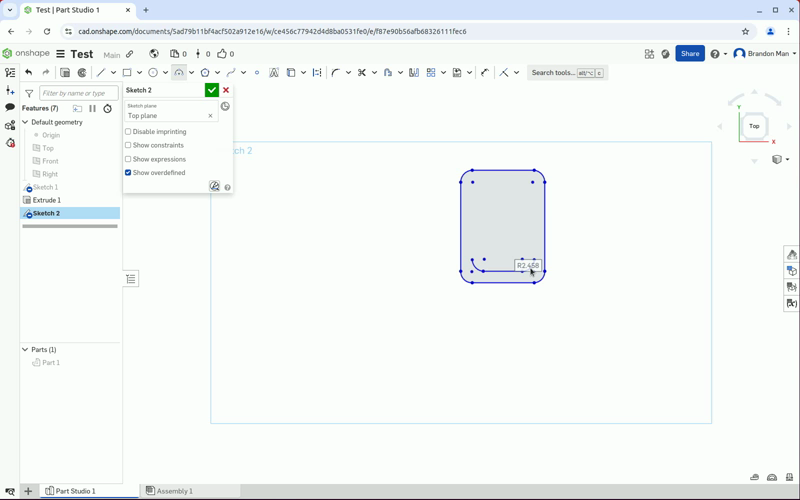
key(l)
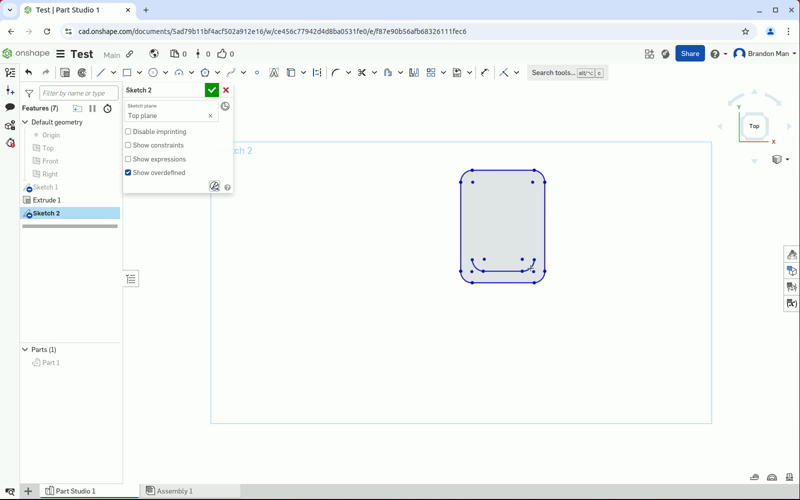
mouse_move(534, 259)
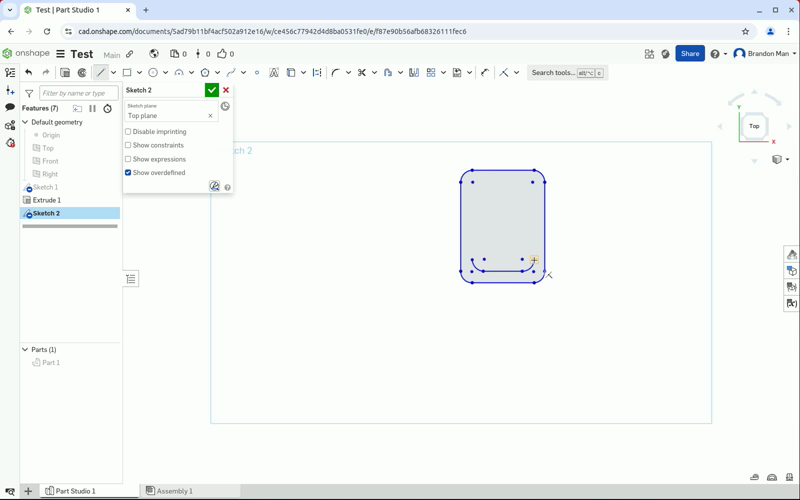
click(534, 259)
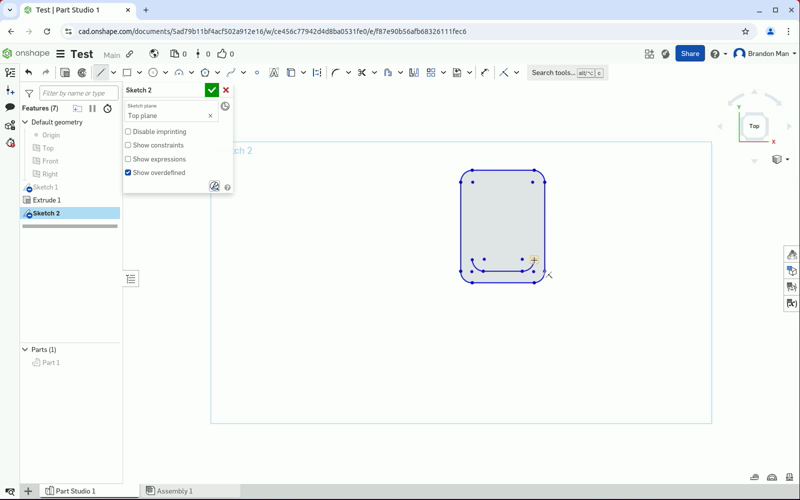
key_down(shift)
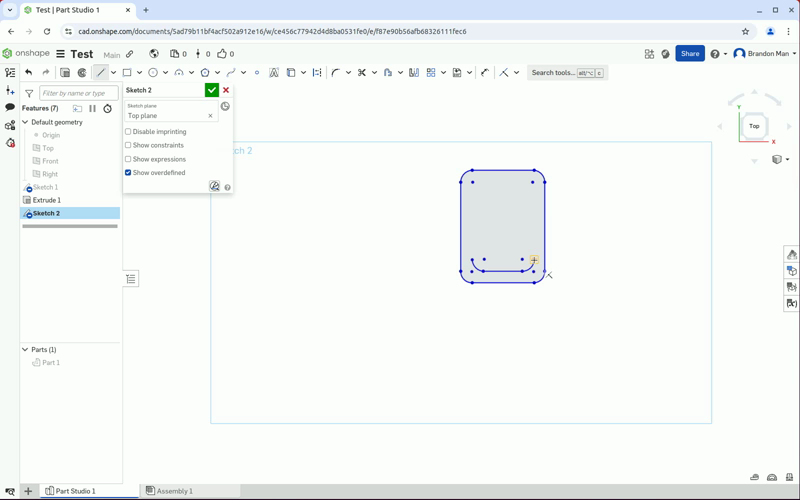
mouse_move(534, 192)
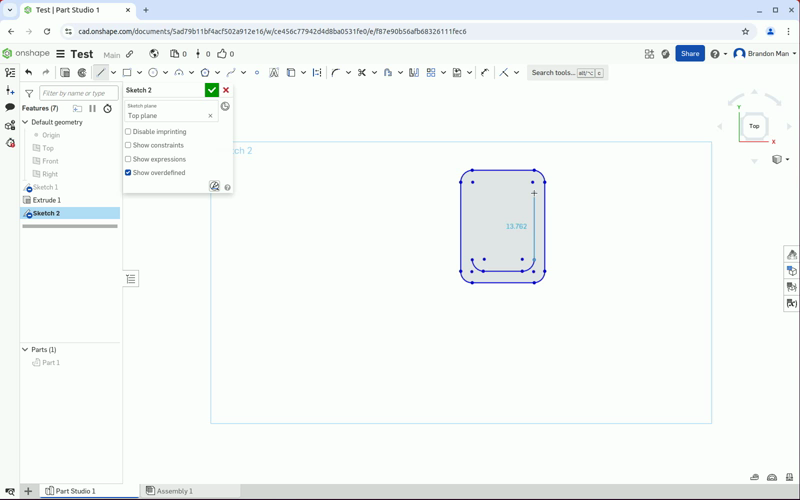
click(534, 192)
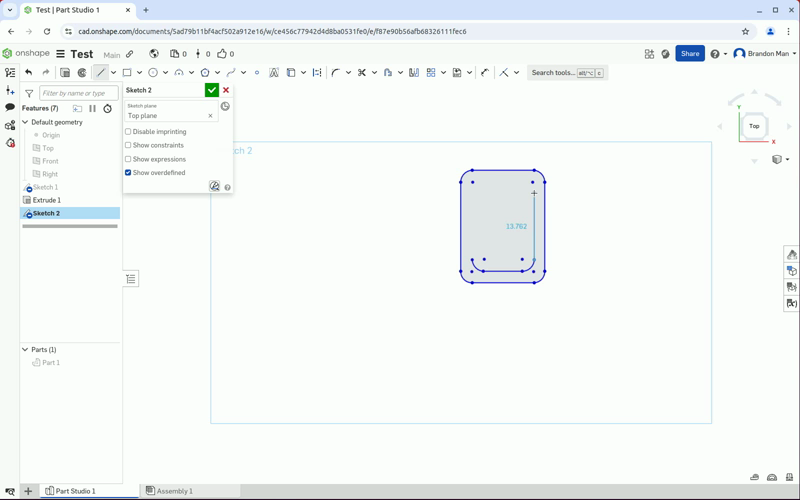
key_up(shift)
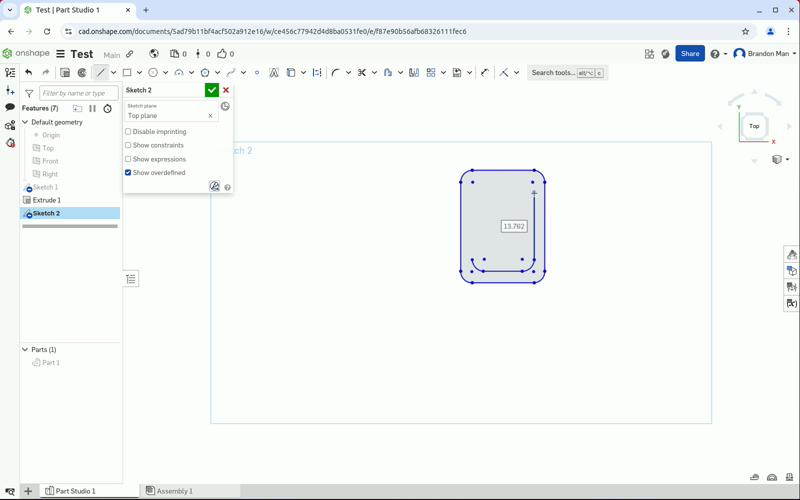
key(esc)
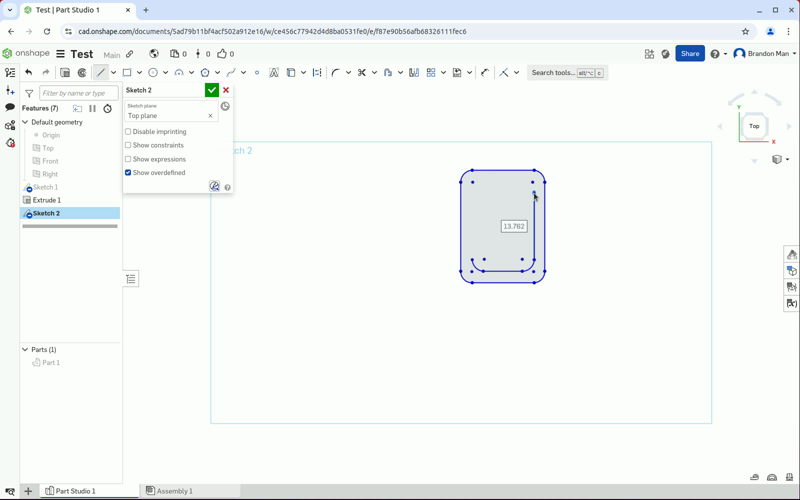
key(a)
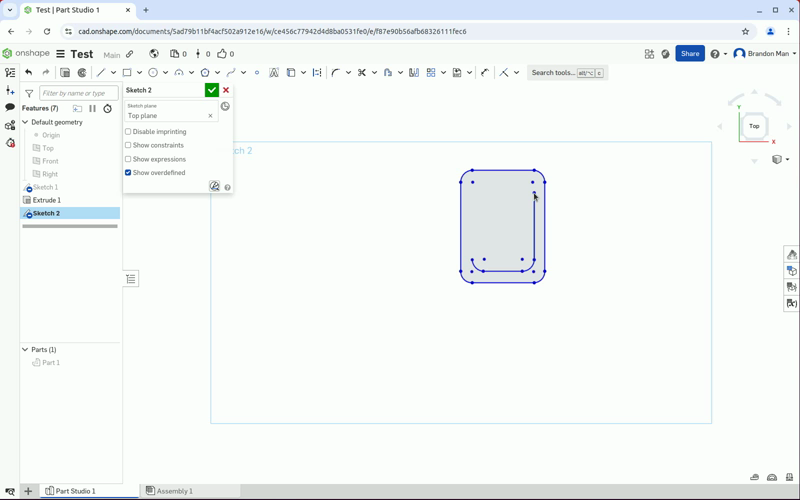
mouse_move(534, 192)
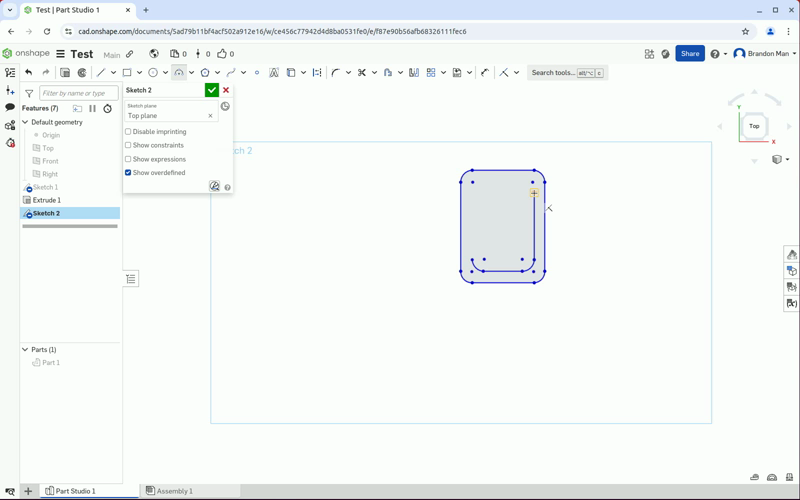
click(534, 192)
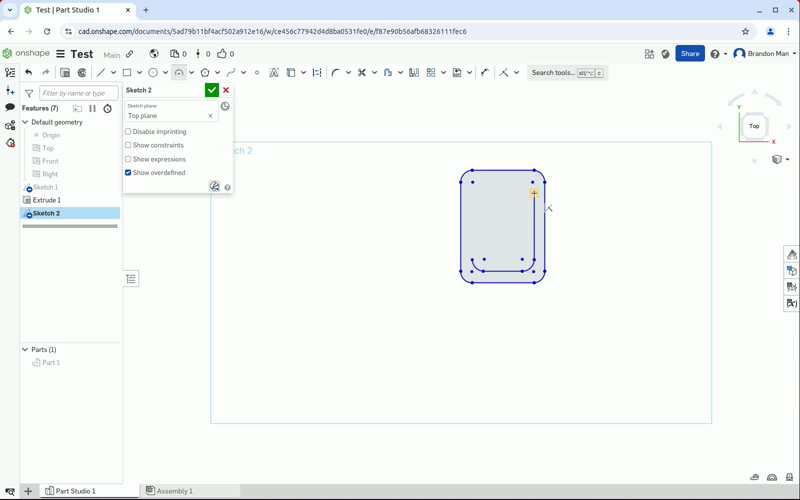
key_down(shift)
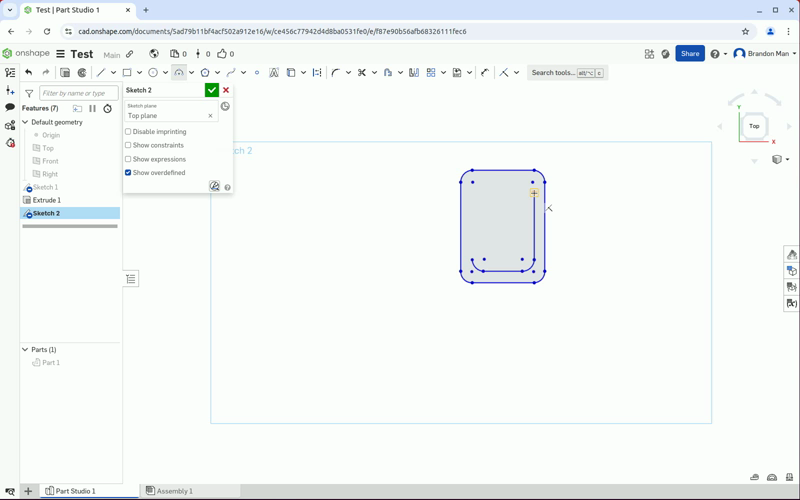
mouse_move(522, 182)
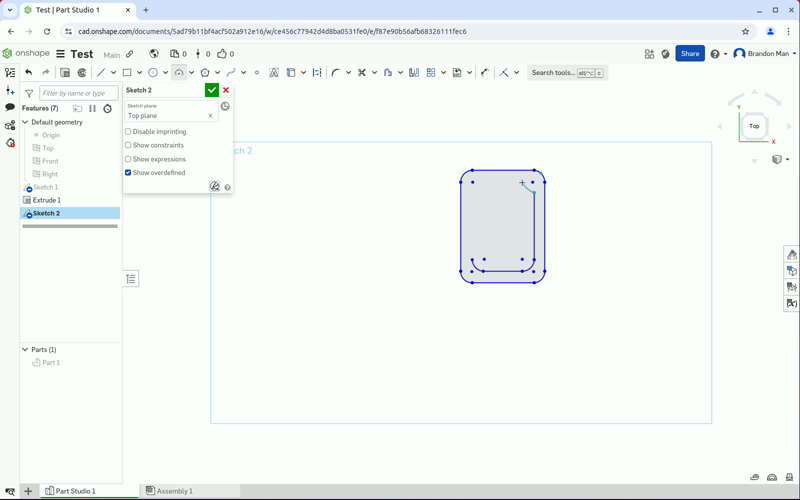
click(522, 182)
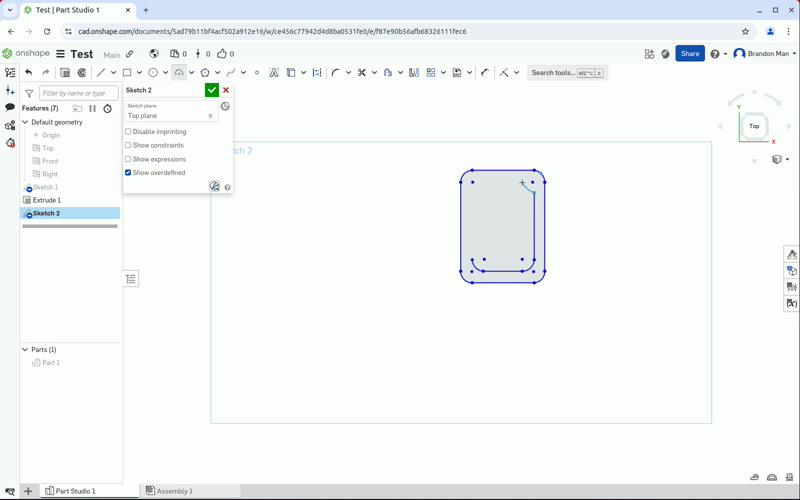
mouse_move(530, 184)
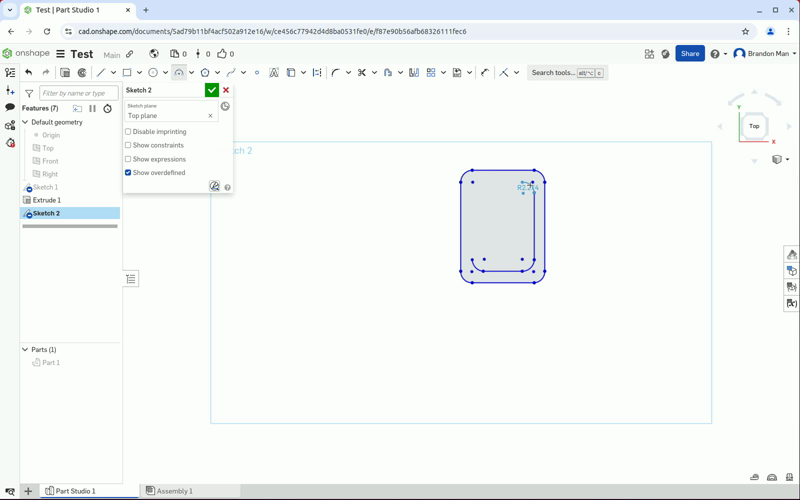
scroll(6)
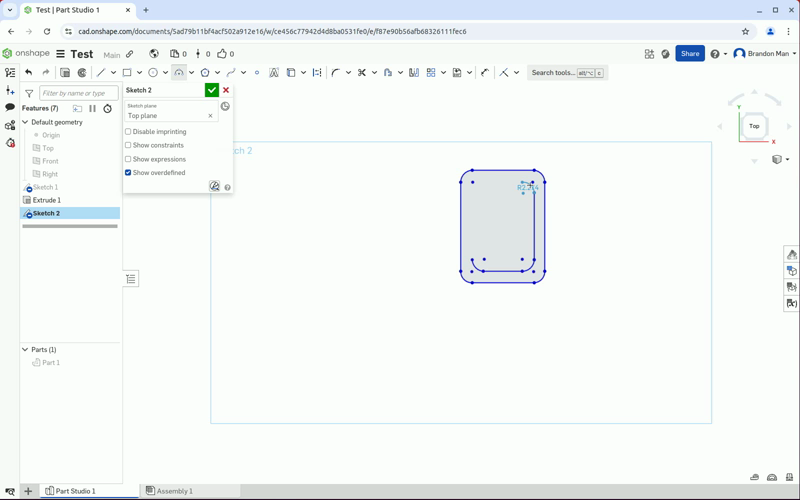
scroll(6)
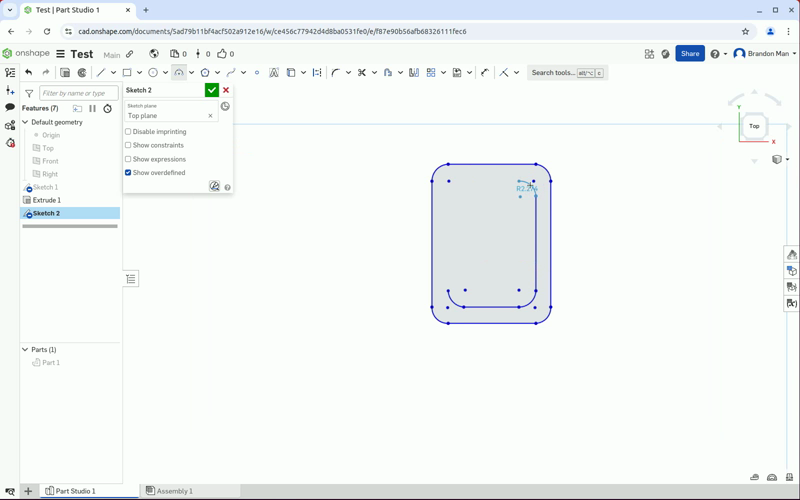
scroll(6)
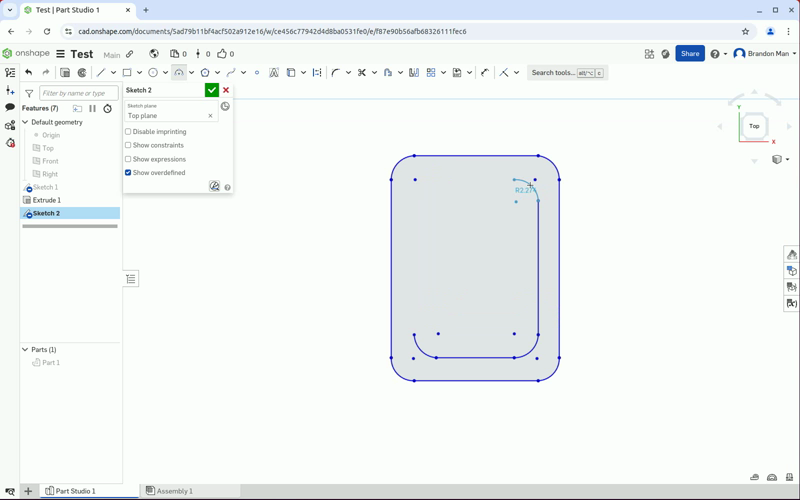
scroll(6)
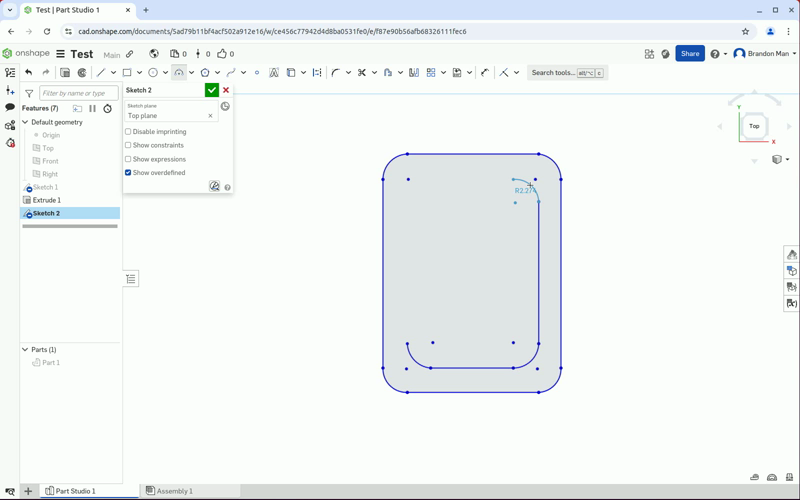
scroll(6)
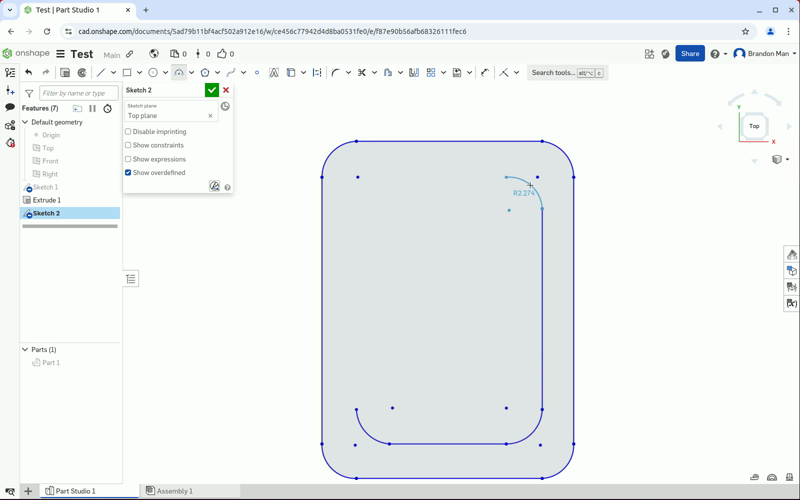
scroll(6)
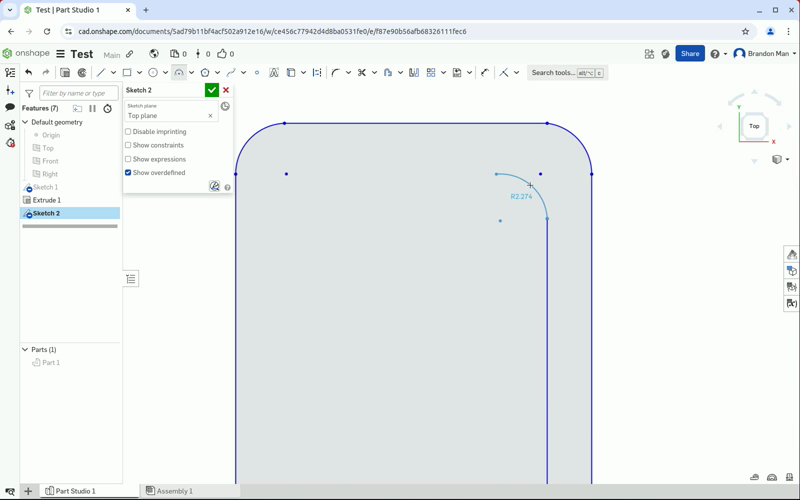
scroll(6)
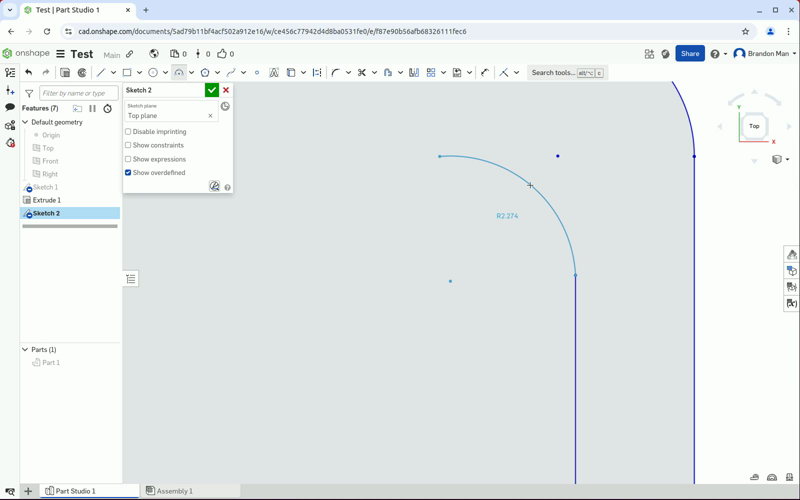
click(530, 184)
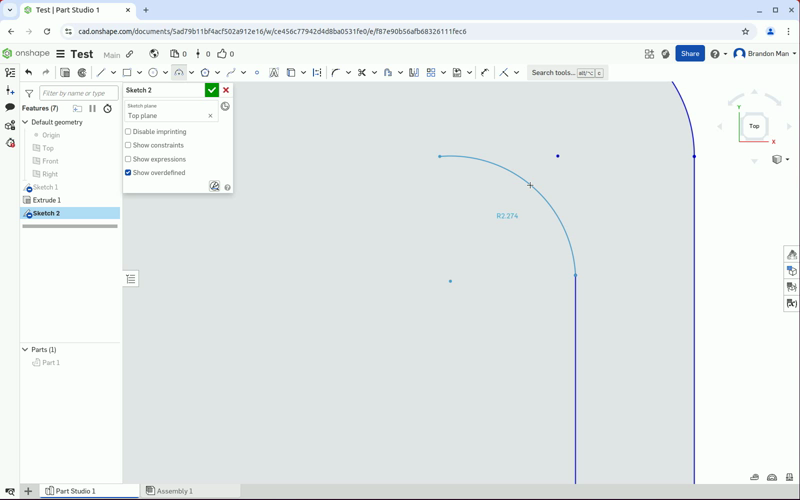
scroll(-6)
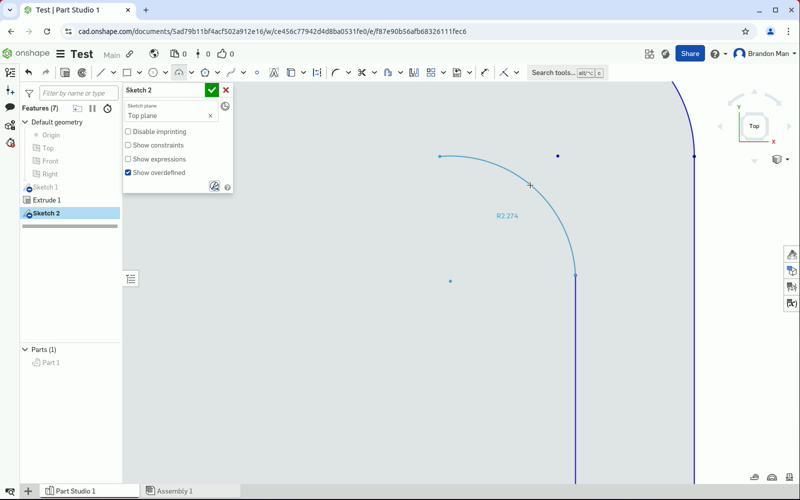
scroll(-6)
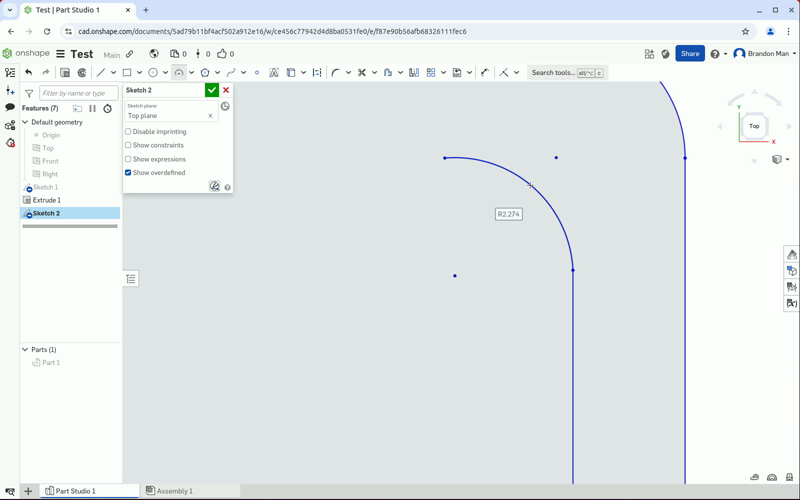
scroll(-6)
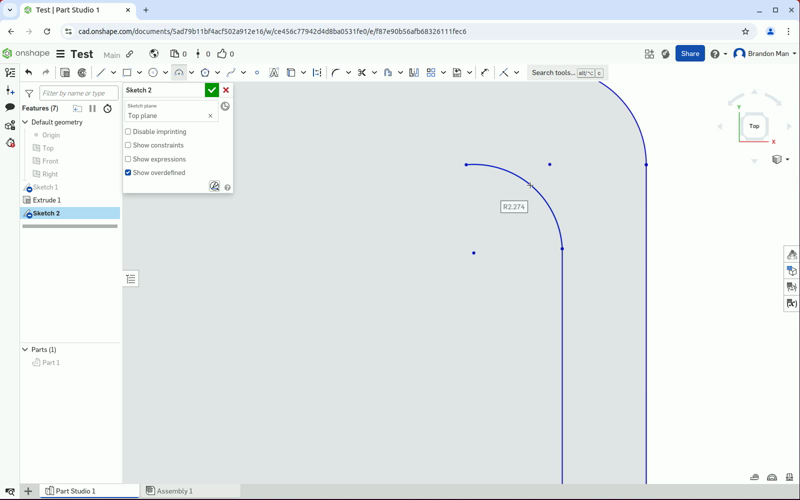
scroll(-6)
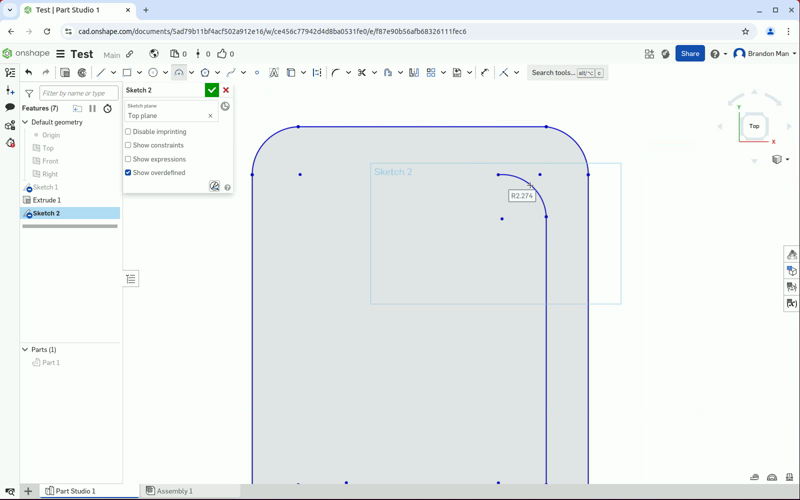
scroll(-6)
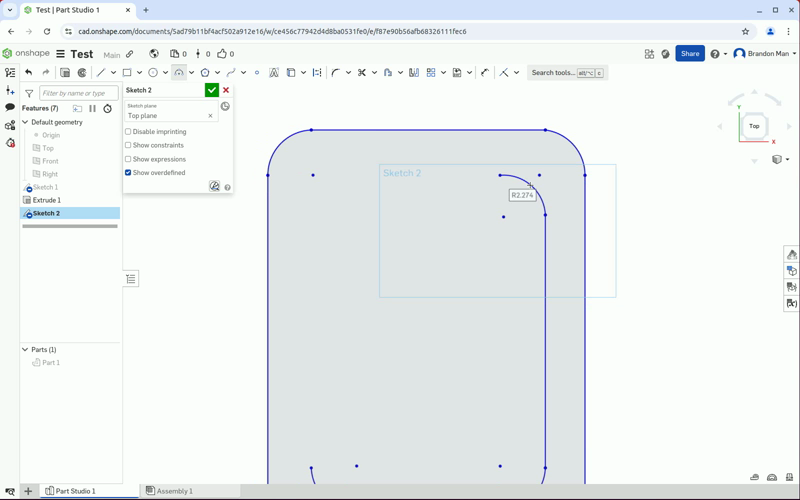
scroll(-6)
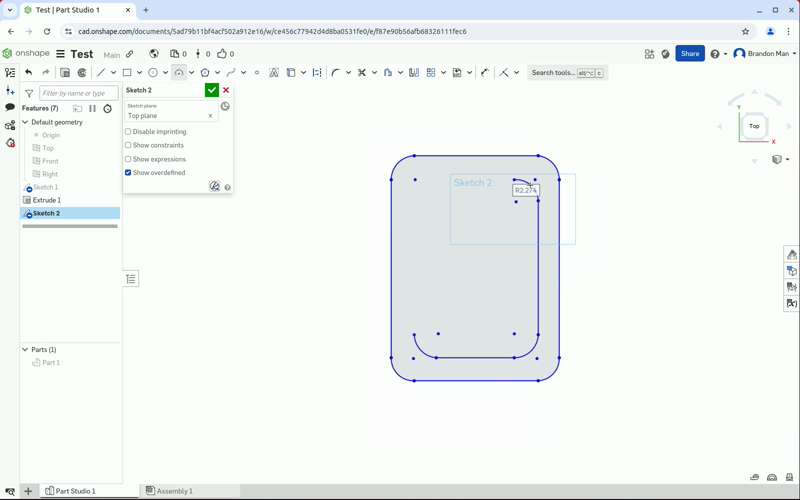
scroll(-6)
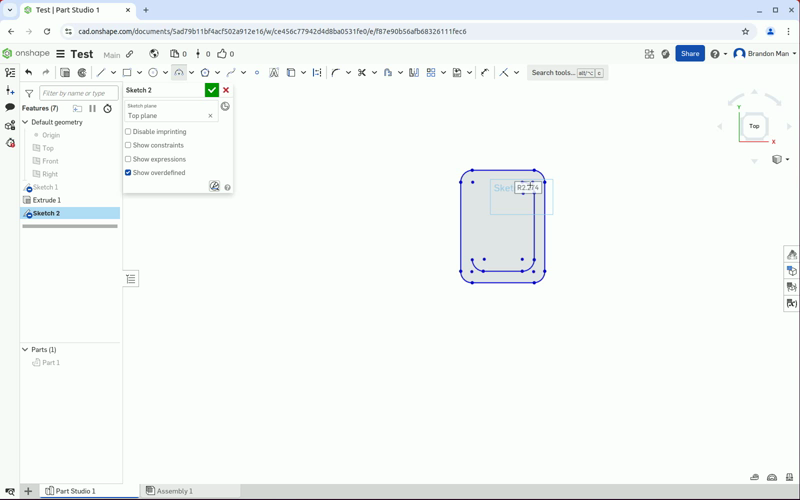
key_up(shift)
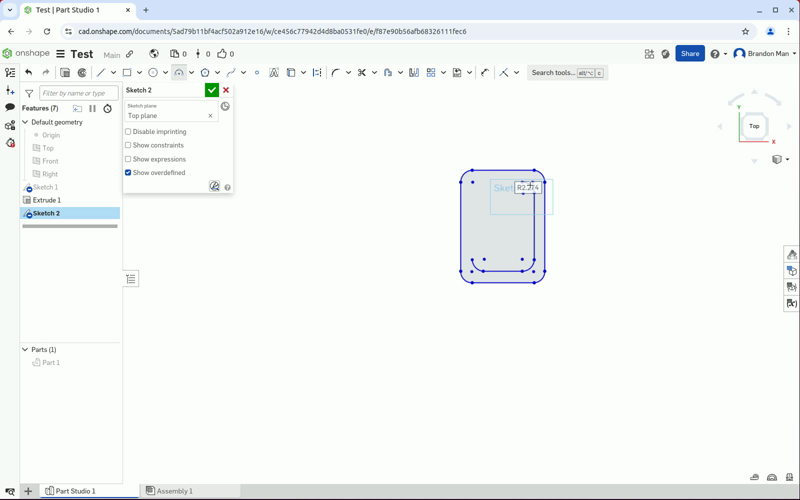
key(esc)
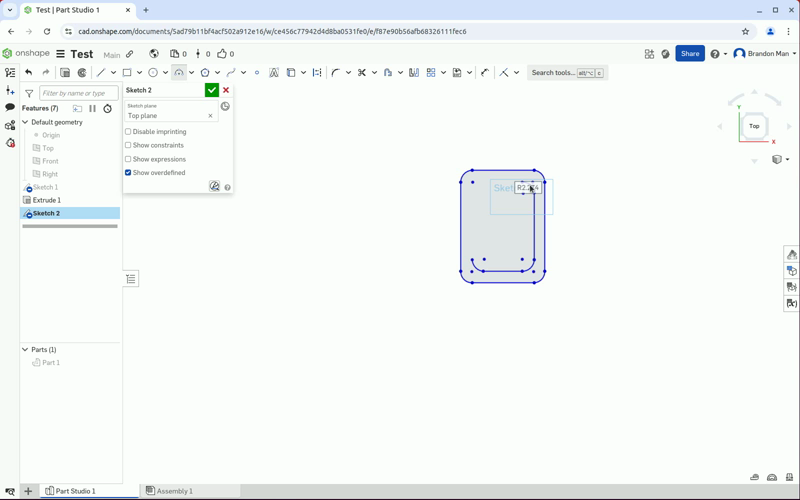
key(l)
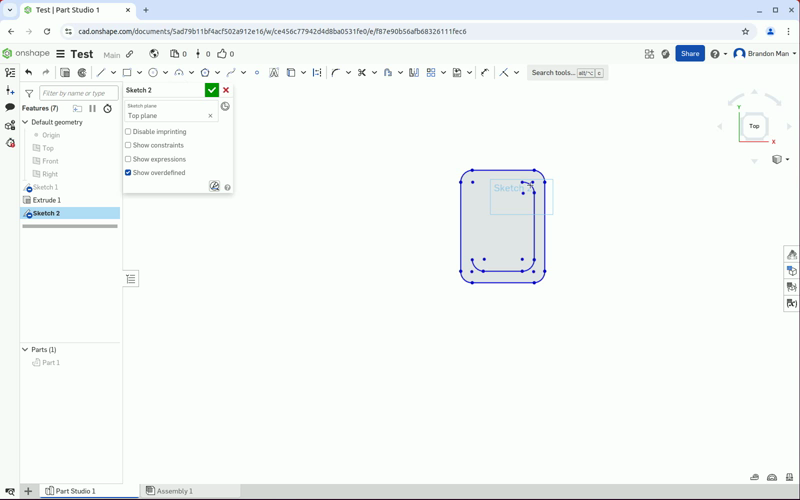
mouse_move(522, 182)
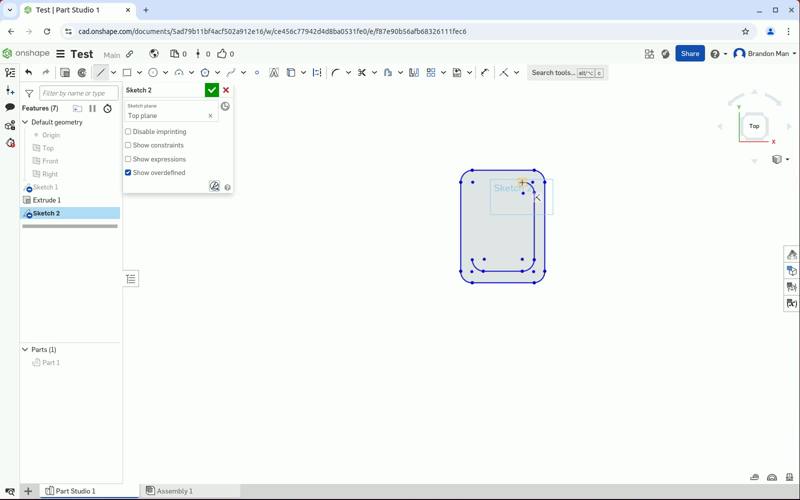
click(522, 182)
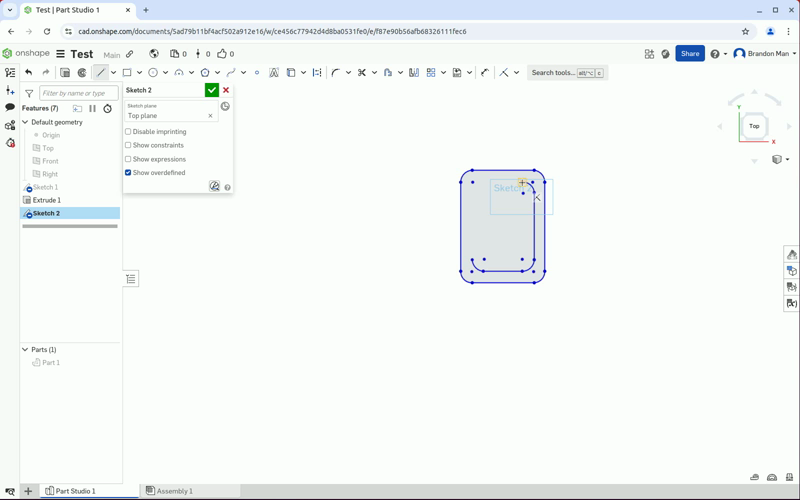
key_down(shift)
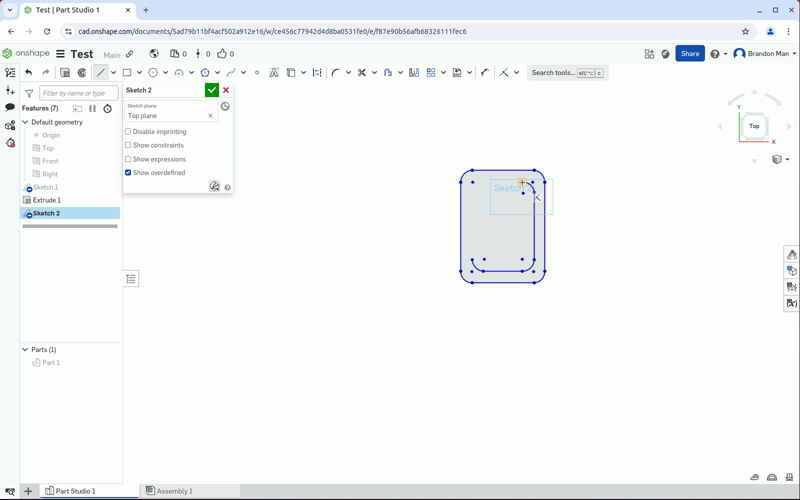
mouse_move(552, 182)
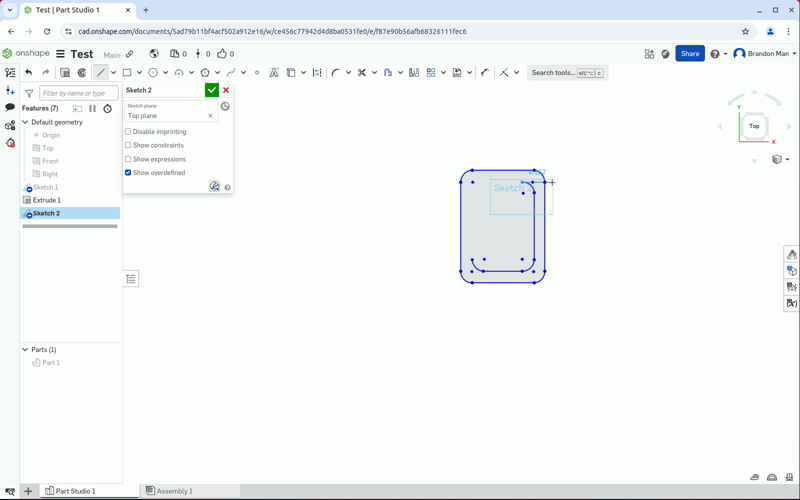
mouse_move(483, 182)
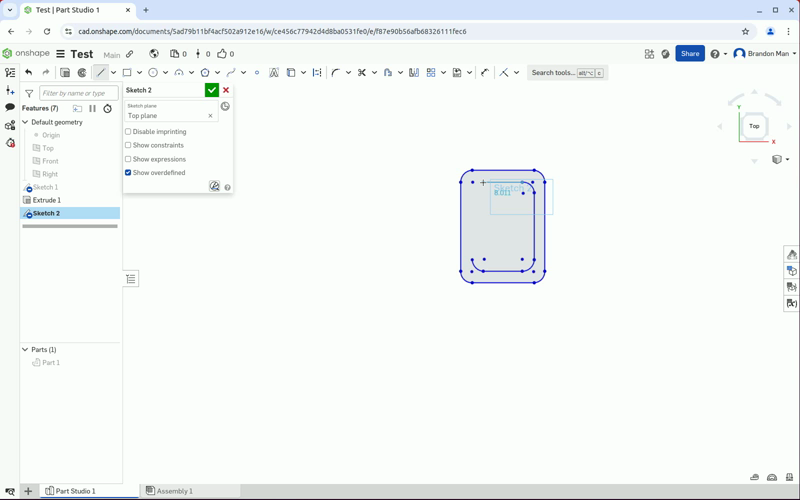
click(483, 182)
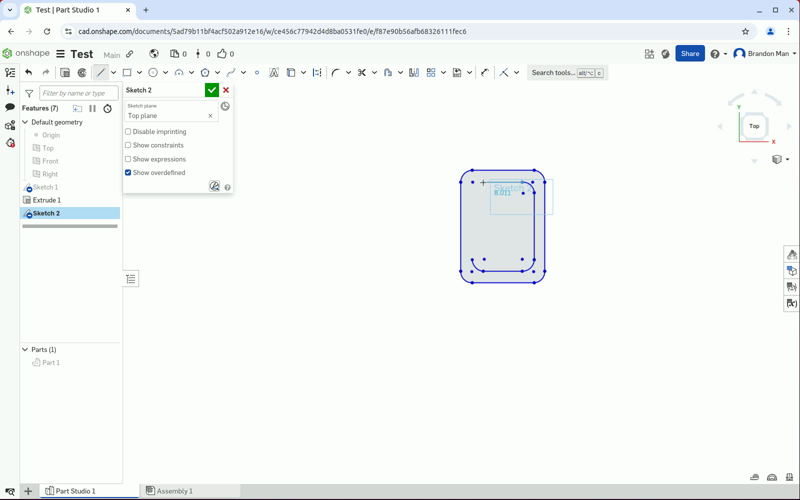
key_up(shift)
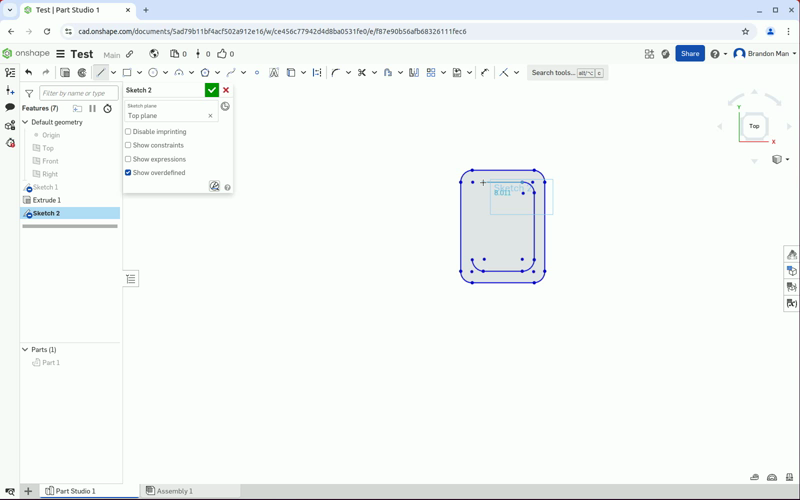
key(esc)
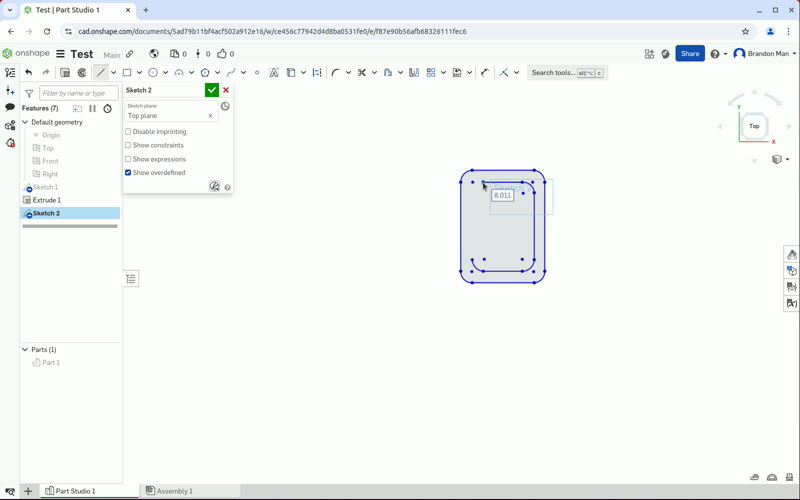
key(a)
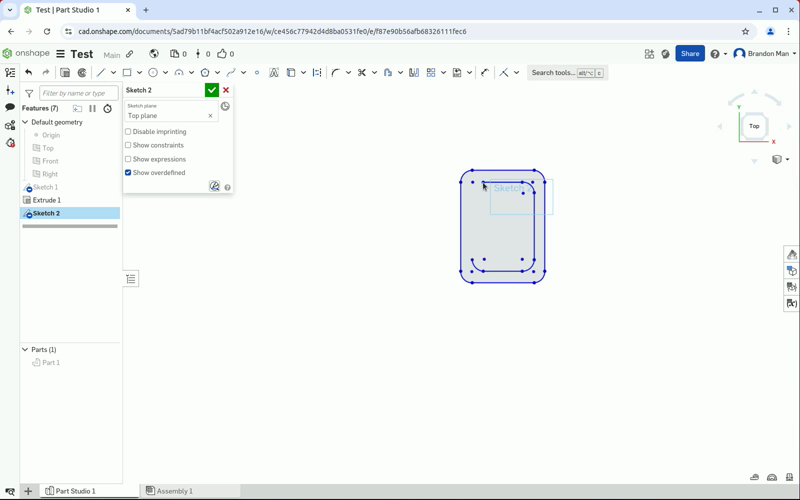
mouse_move(483, 182)
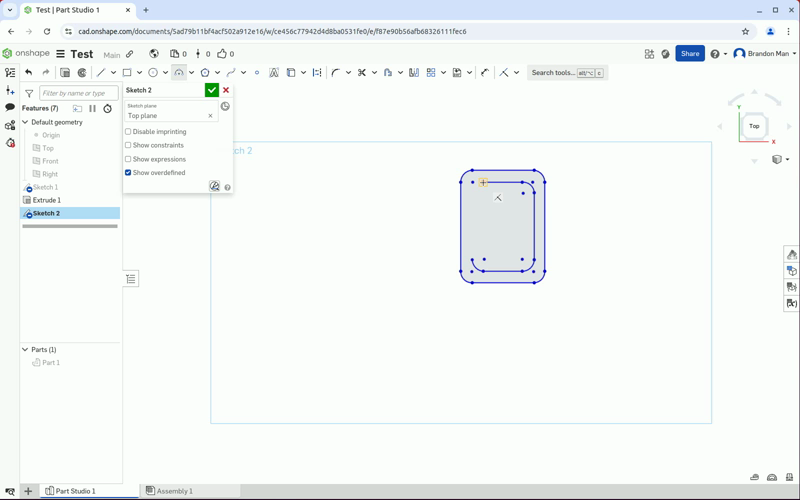
click(483, 182)
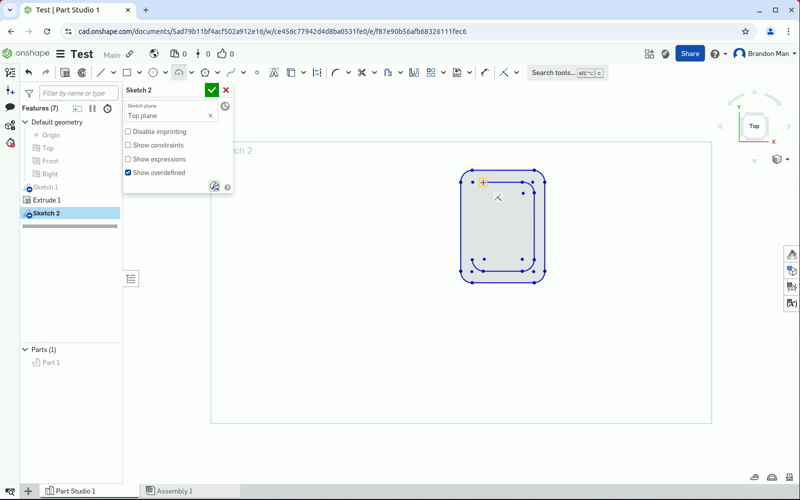
key_down(shift)
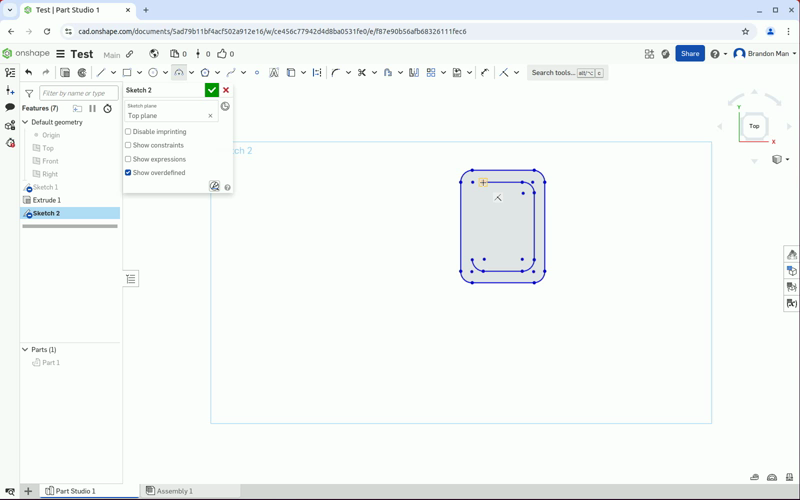
mouse_move(472, 192)
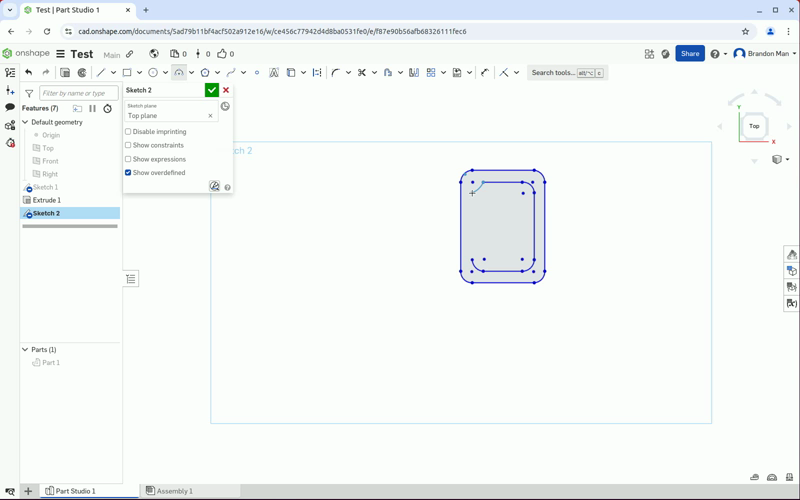
click(472, 192)
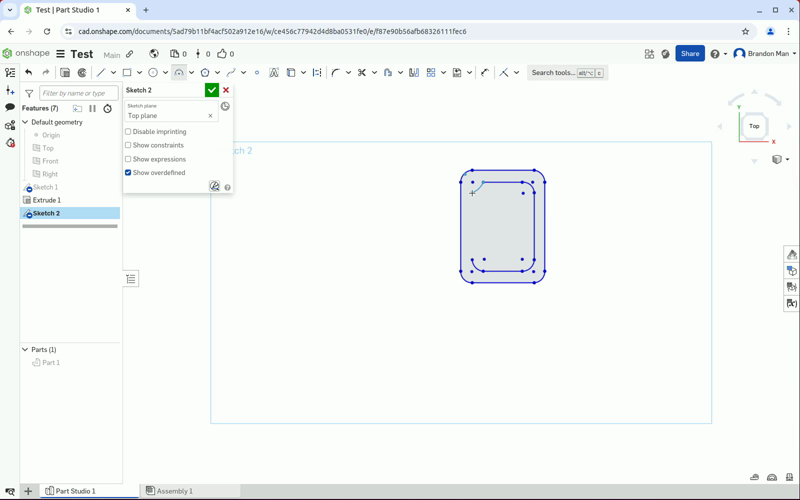
mouse_move(475, 185)
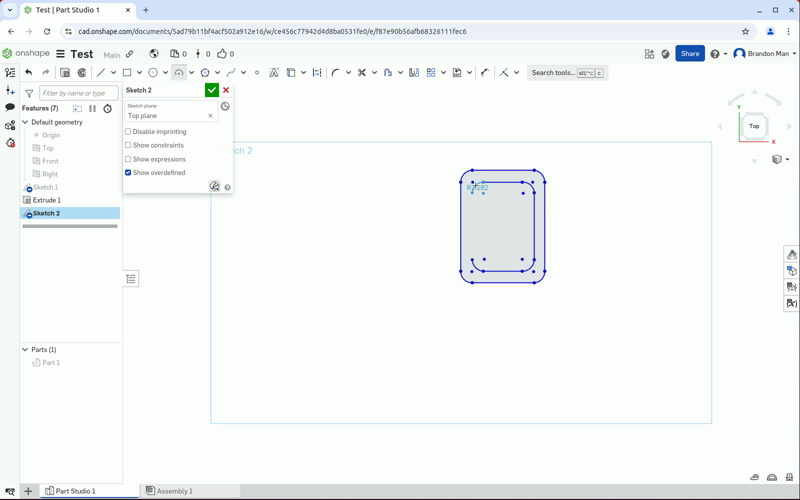
scroll(6)
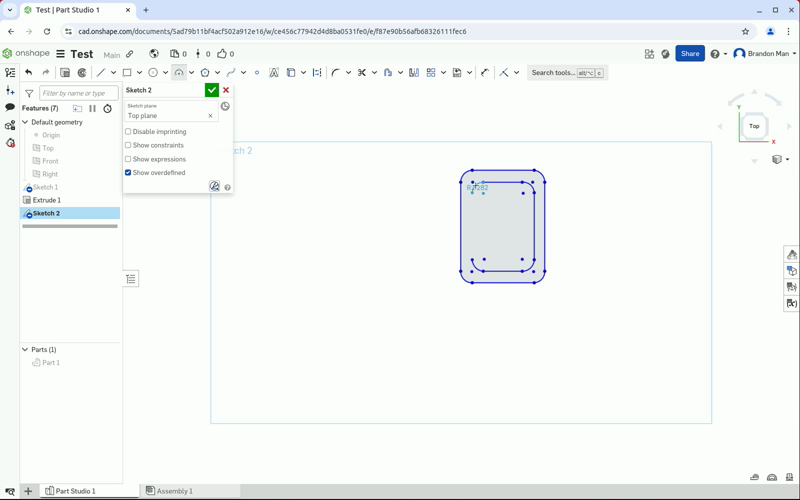
scroll(6)
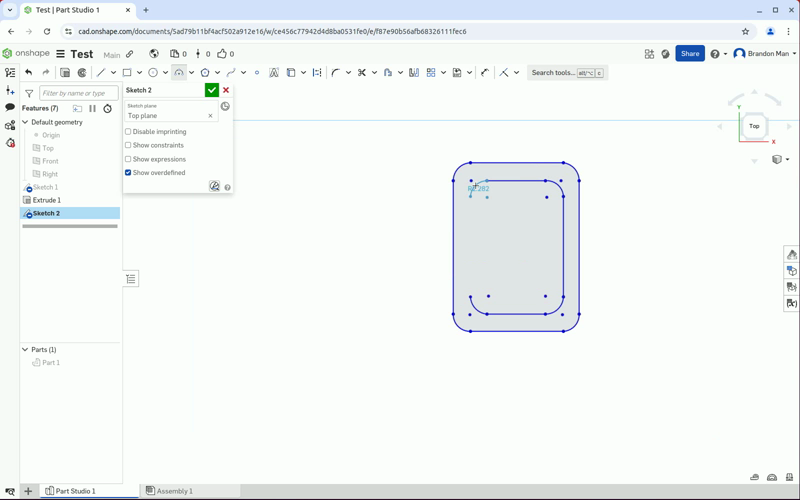
scroll(6)
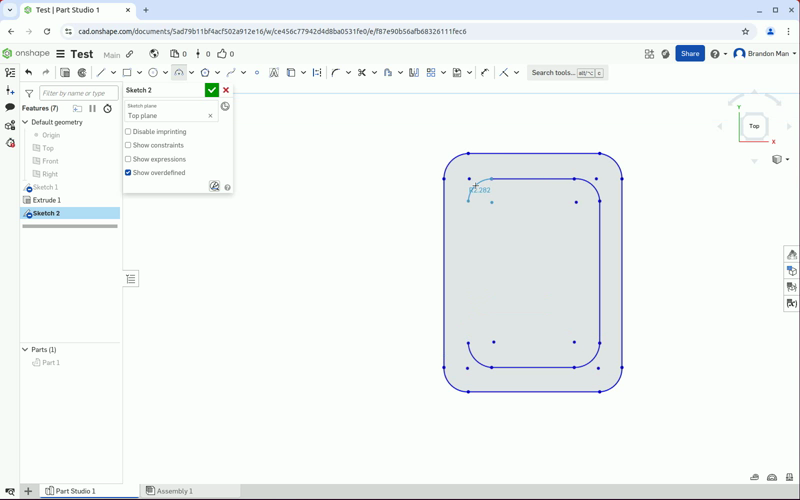
scroll(6)
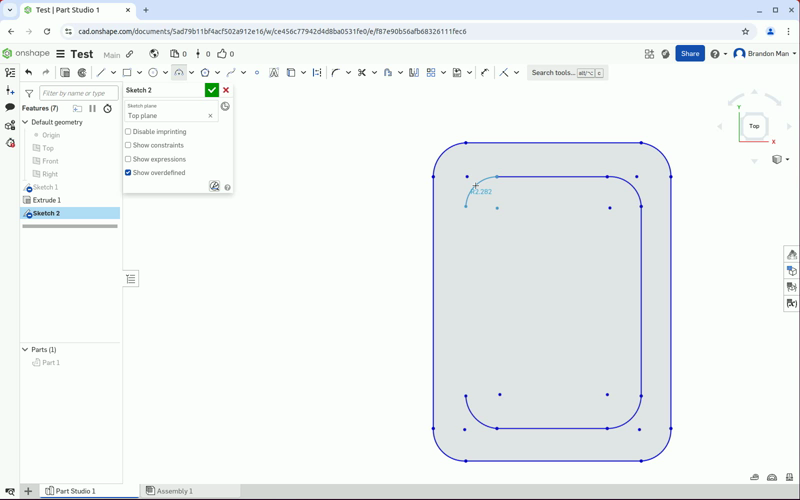
scroll(6)
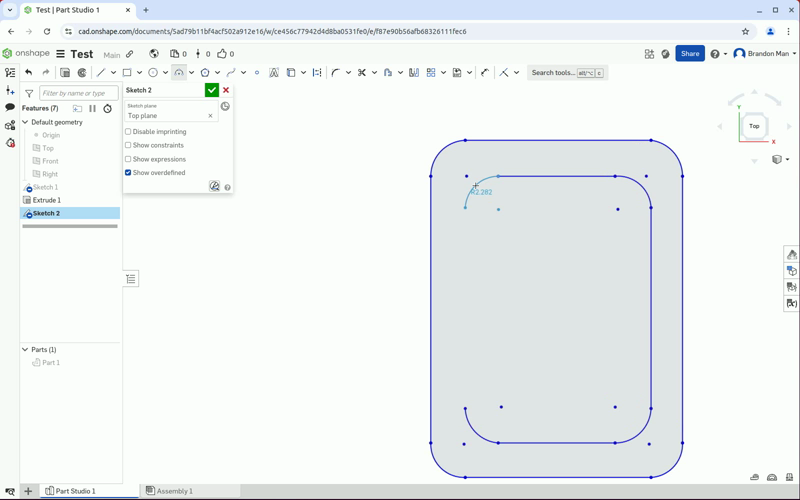
scroll(6)
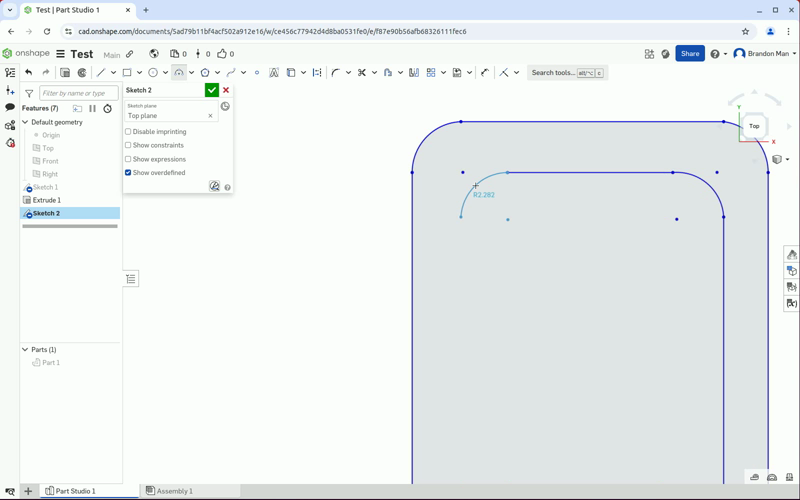
scroll(6)
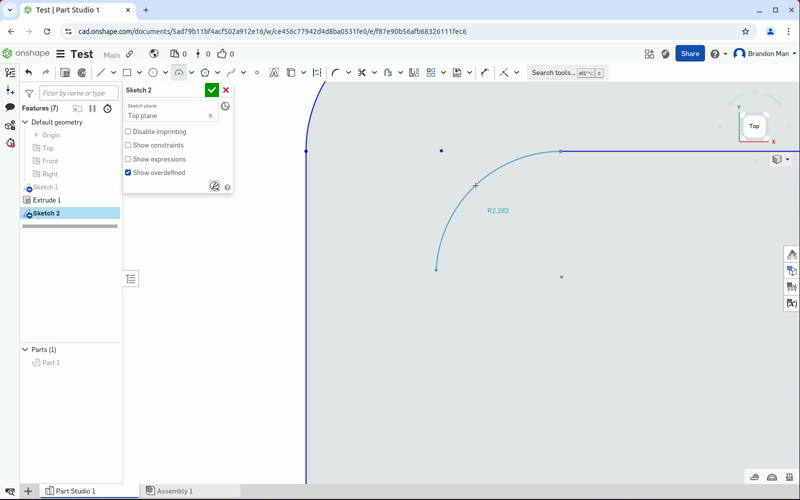
click(475, 185)
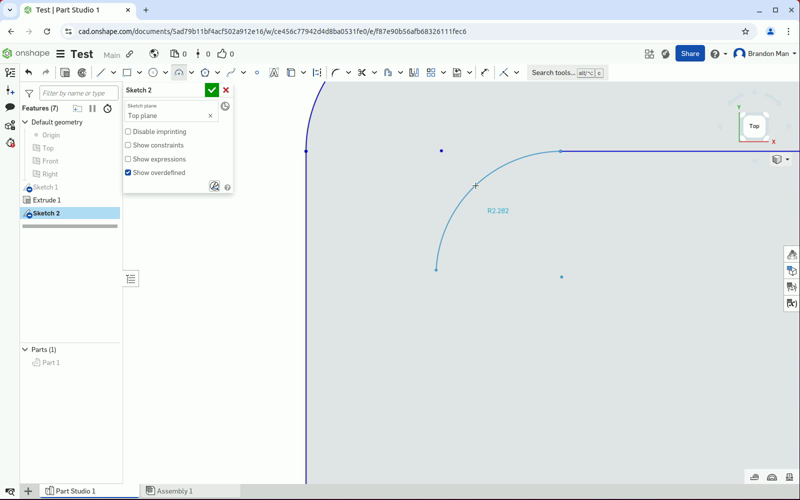
scroll(-6)
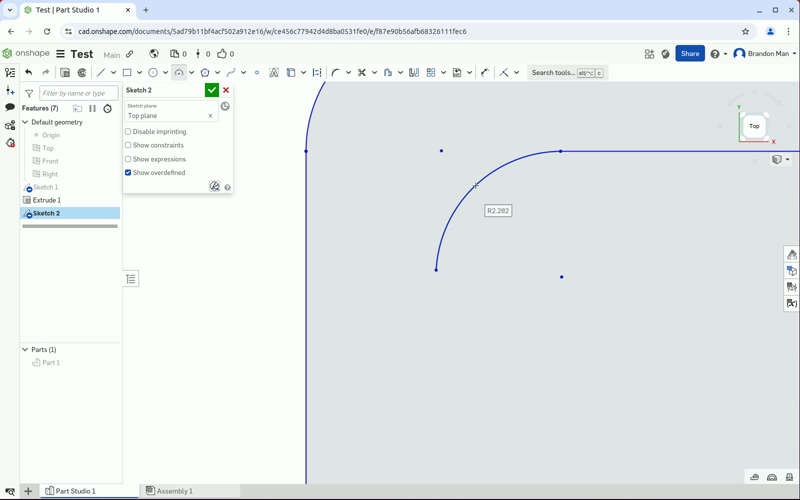
scroll(-6)
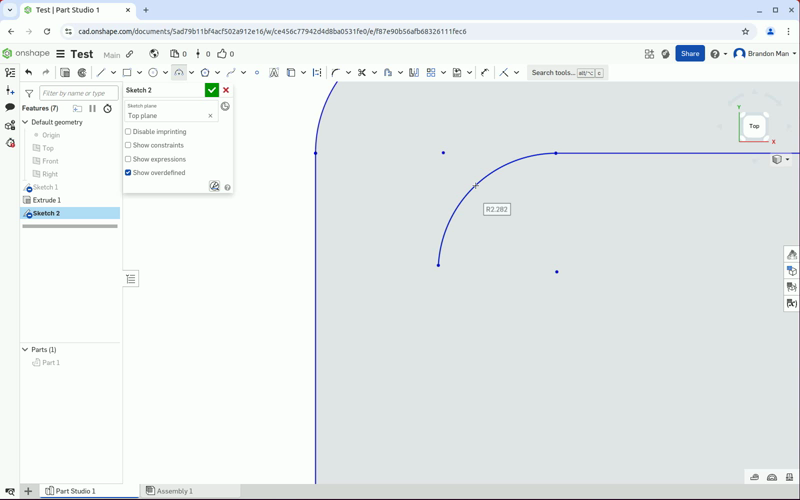
scroll(-6)
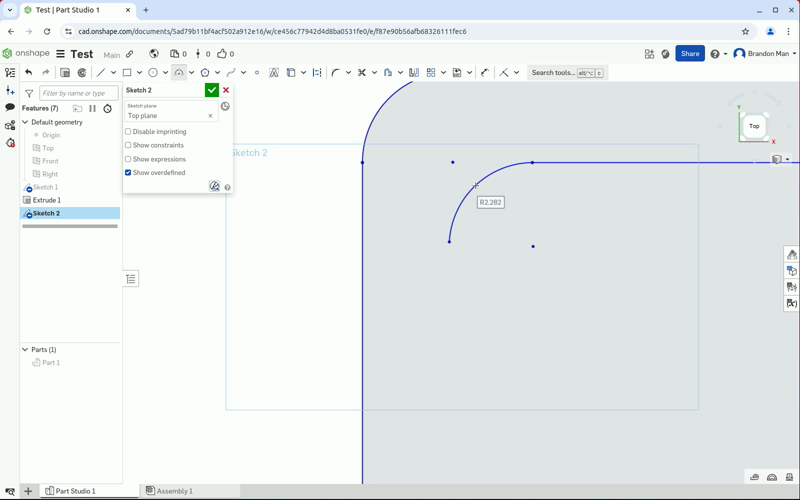
scroll(-6)
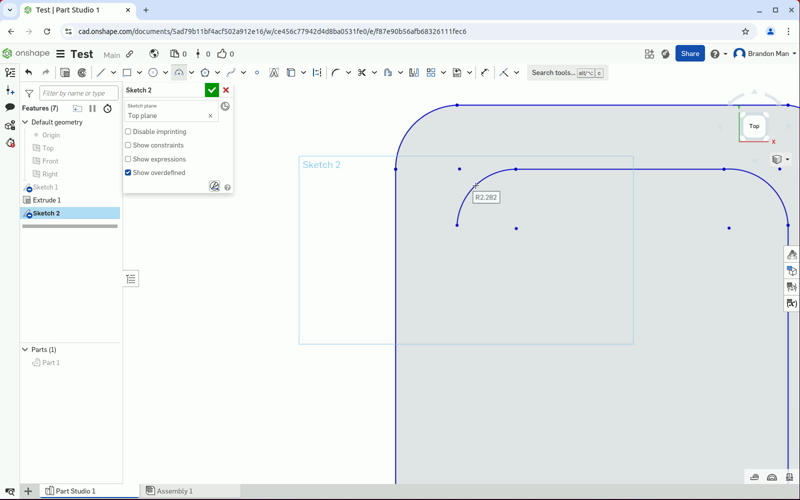
scroll(-6)
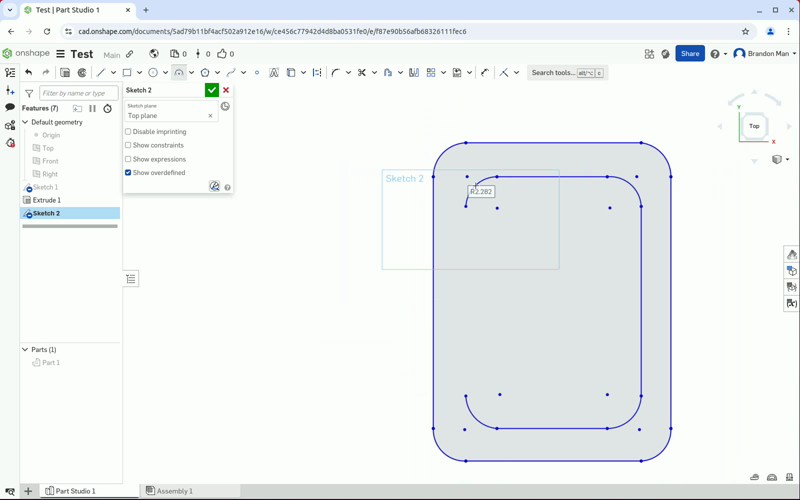
scroll(-6)
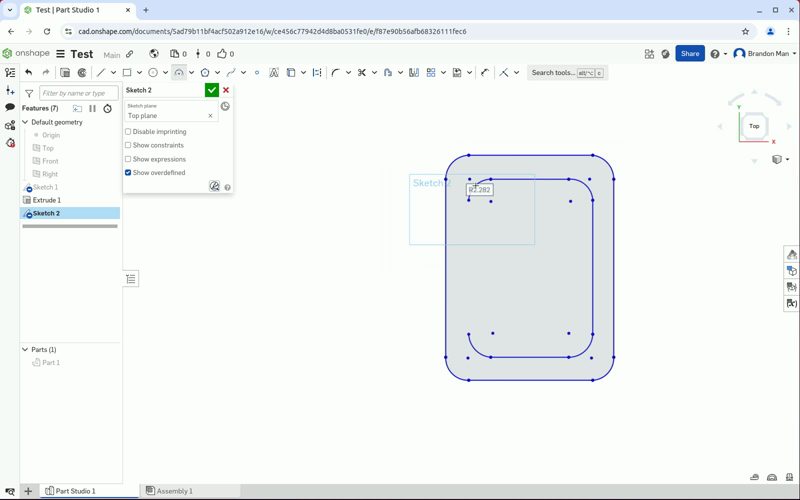
scroll(-6)
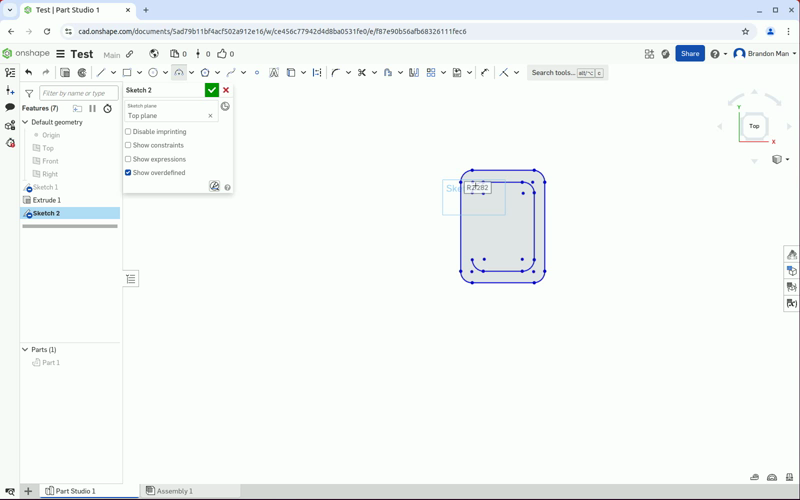
key_up(shift)
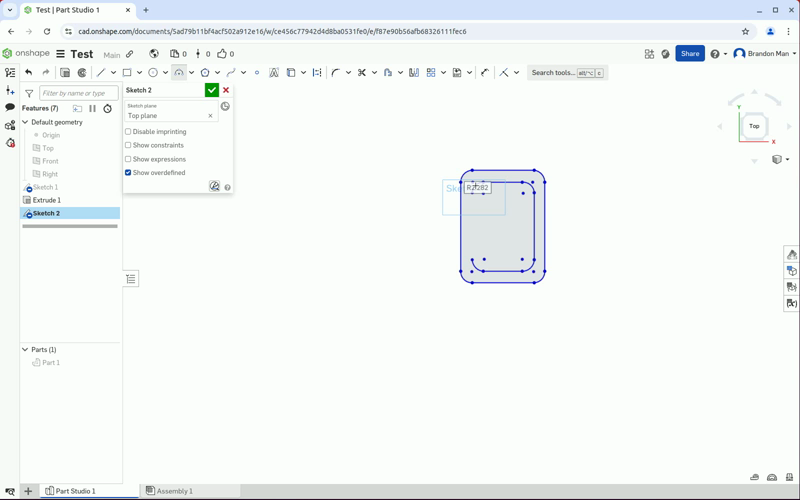
key(esc)
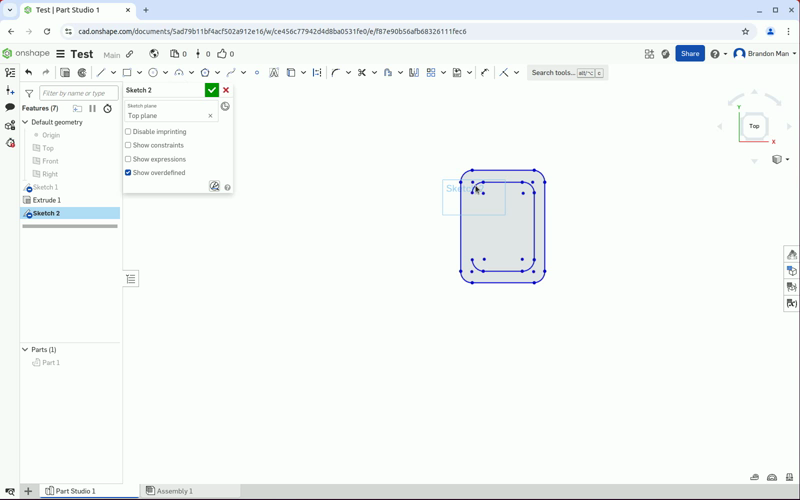
key(l)
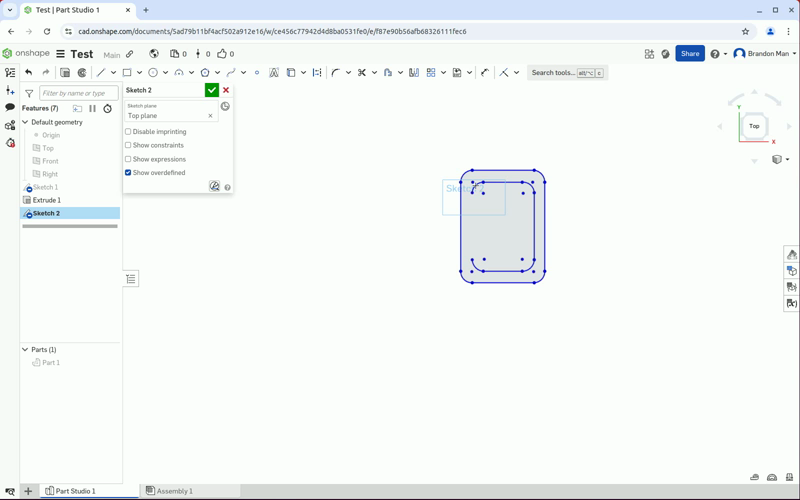
mouse_move(472, 192)
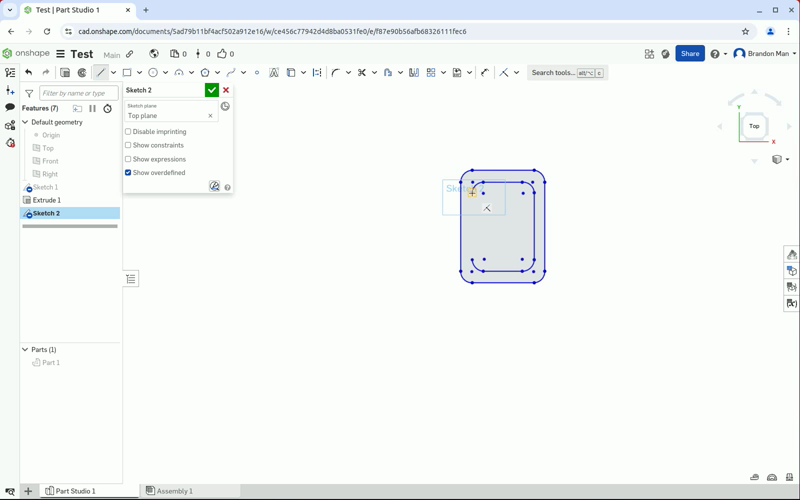
click(472, 192)
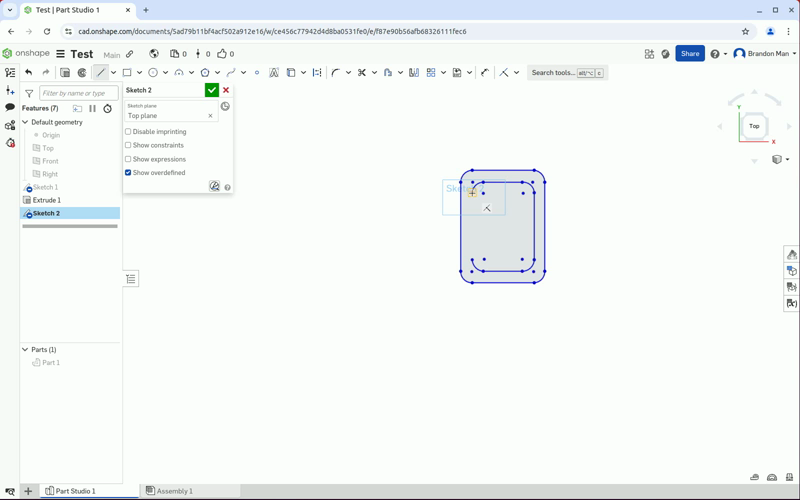
key_down(shift)
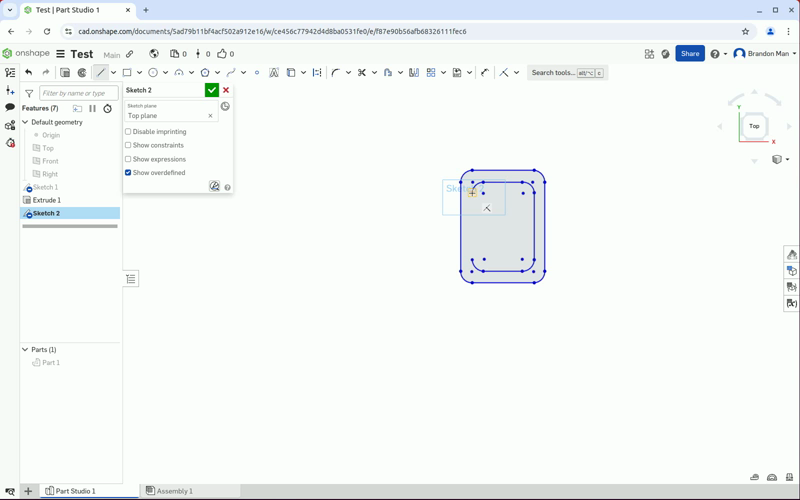
mouse_move(472, 259)
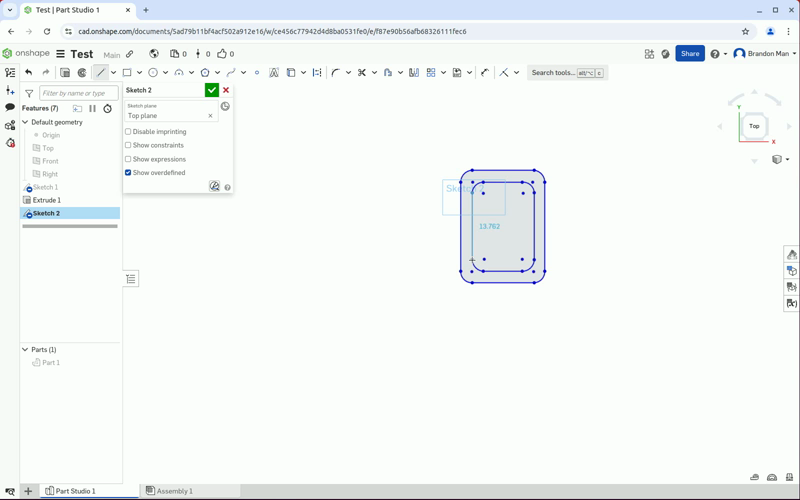
key_up(shift)
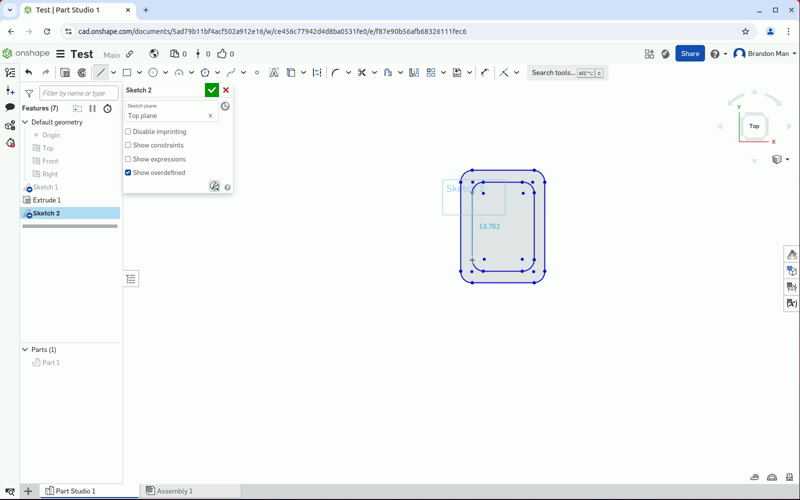
click(472, 259)
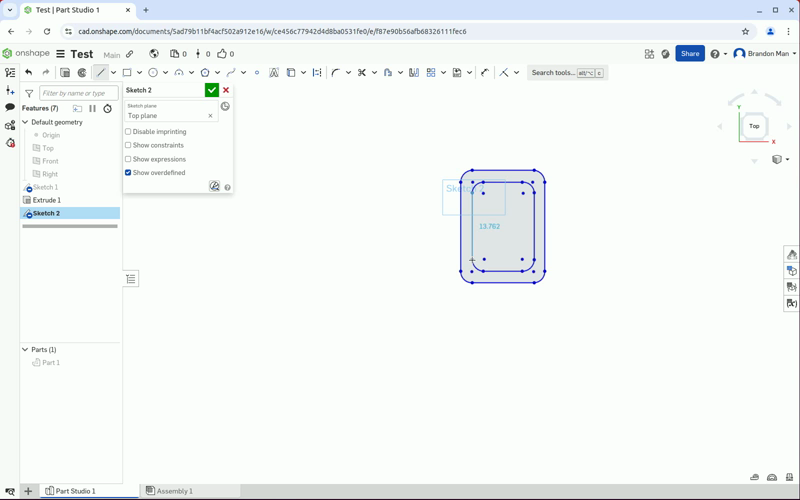
key(esc)
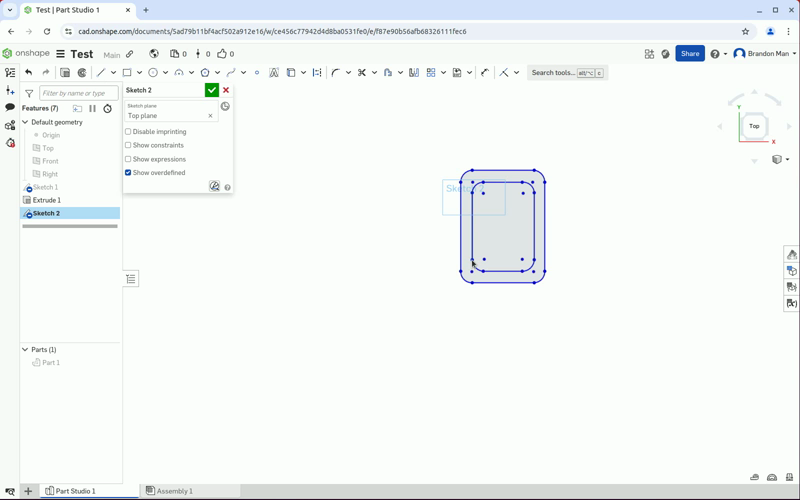
mouse_move(469, 261)
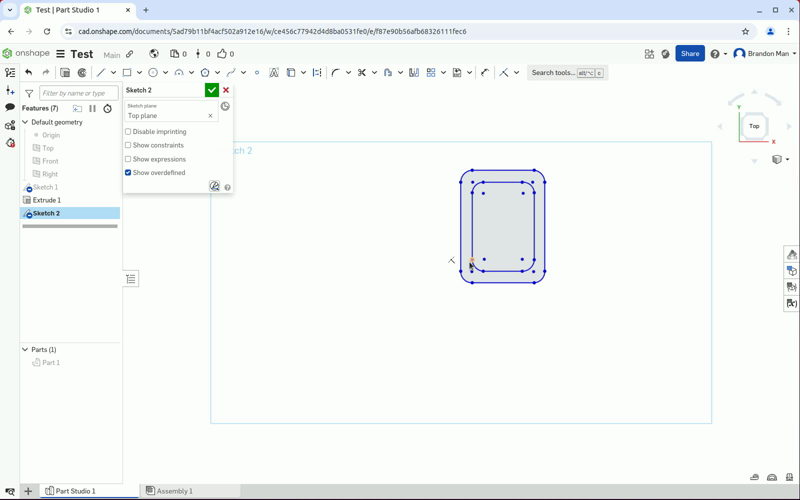
click(469, 261)
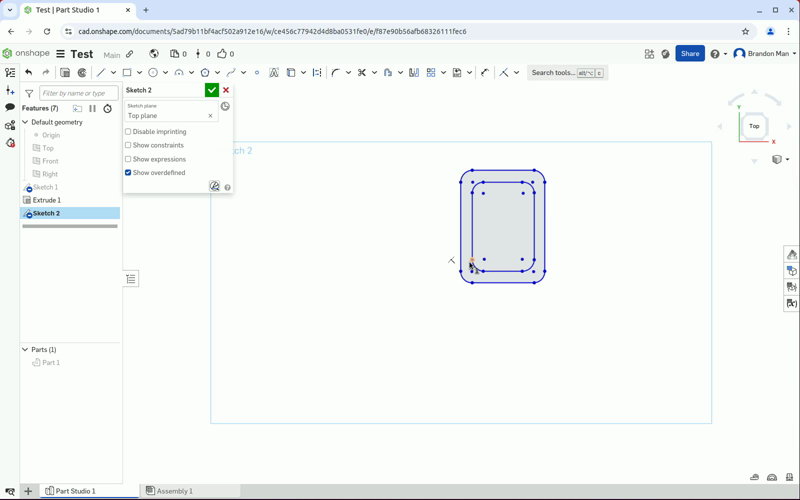
mouse_move(73, 352)
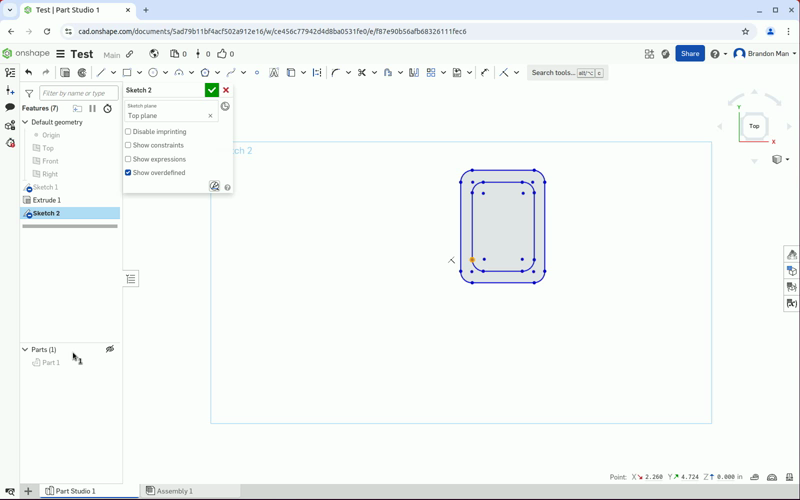
key(shift+y)
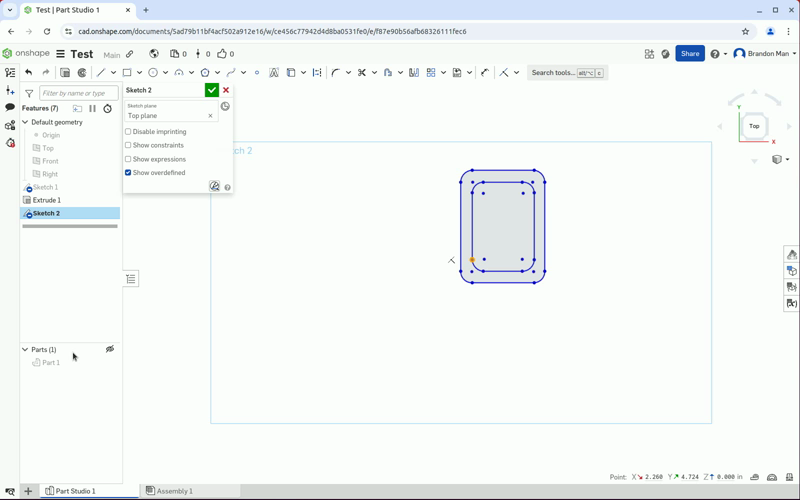
key(shift+e)
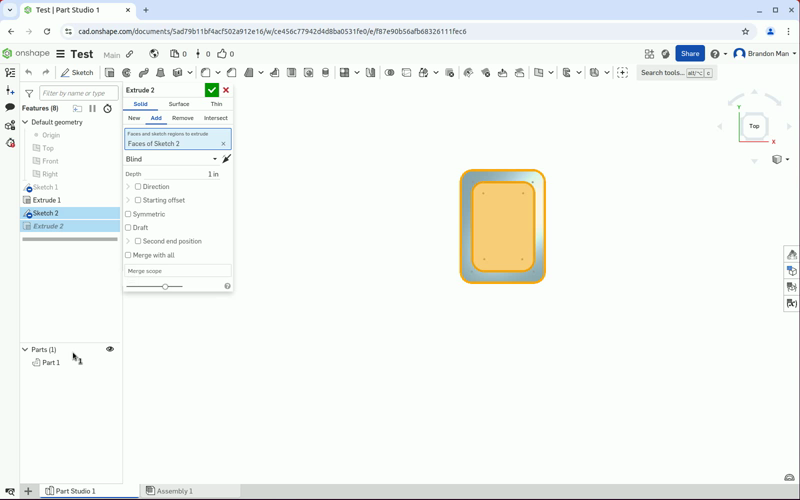
mouse_move(143, 106)
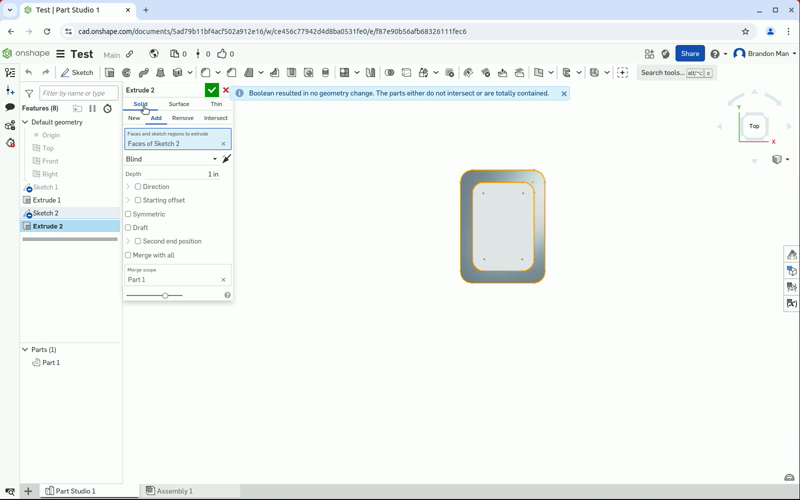
click(143, 106)
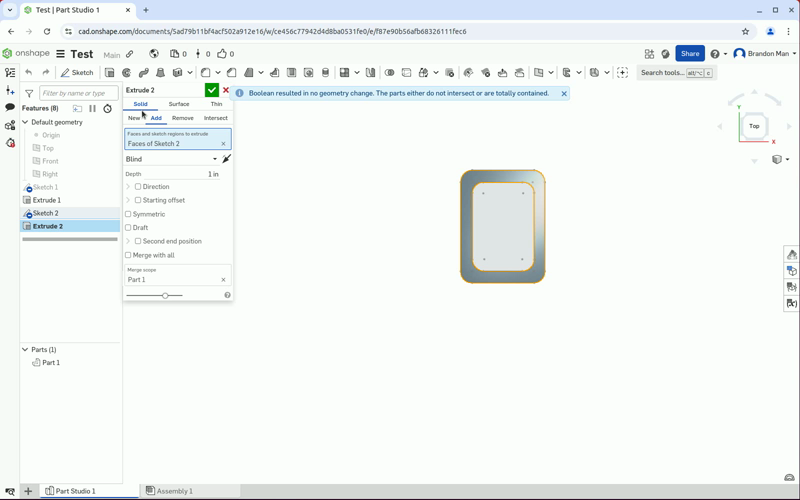
mouse_move(137, 120)
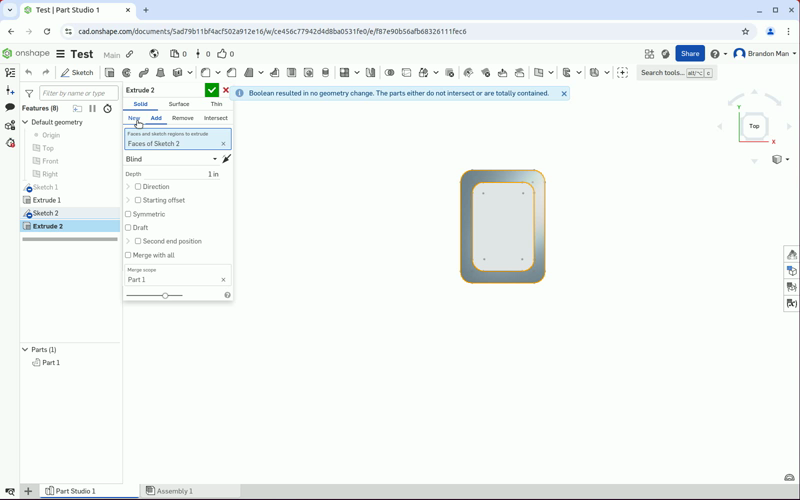
click(137, 120)
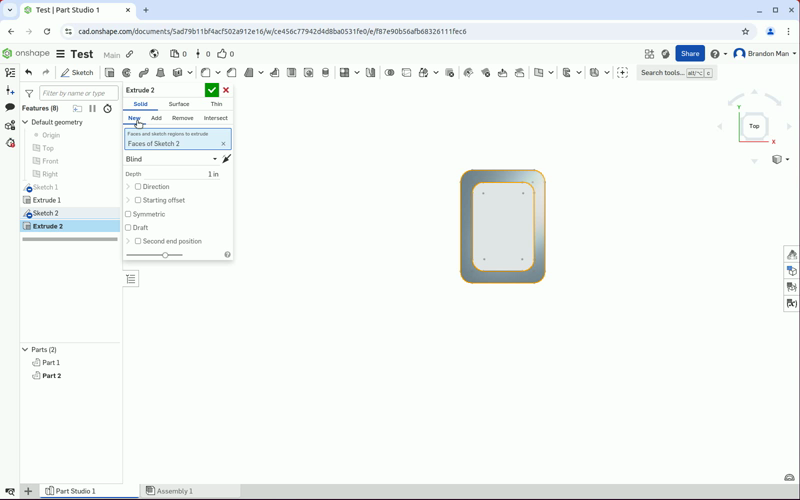
key(tab, 4)
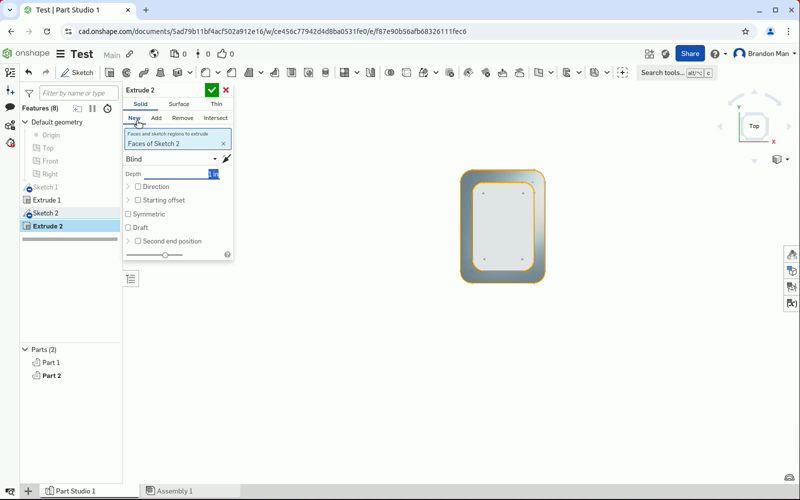
text(14.443)
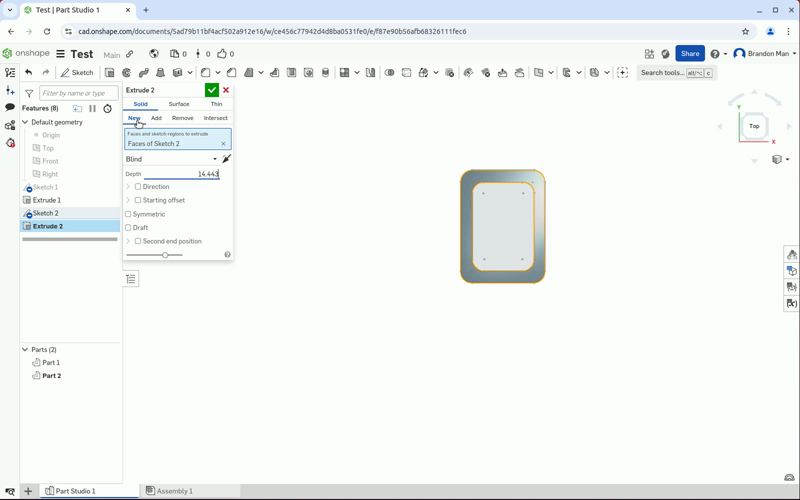
key(enter)
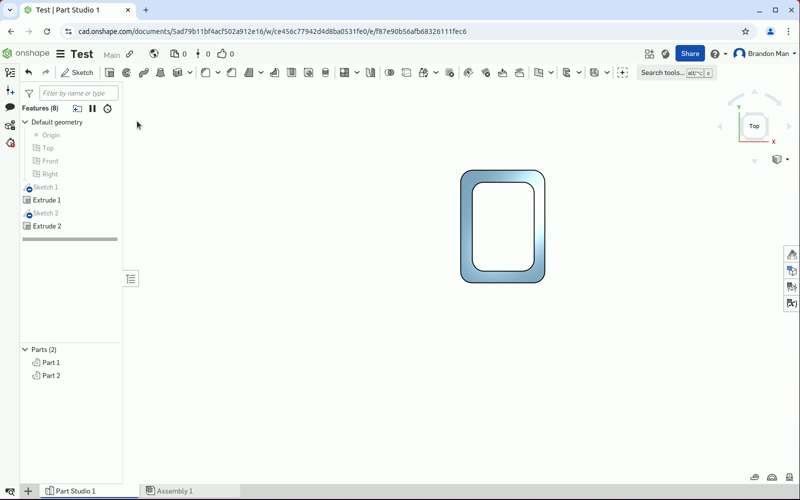
key(shift+h)
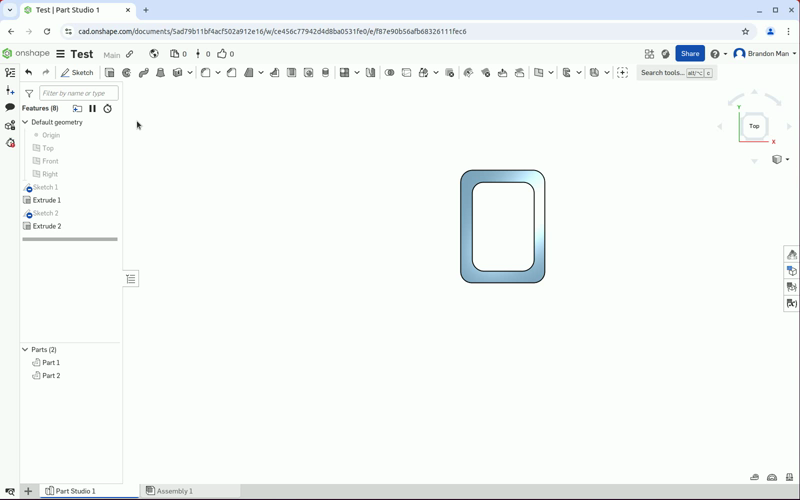
key(shift+h)
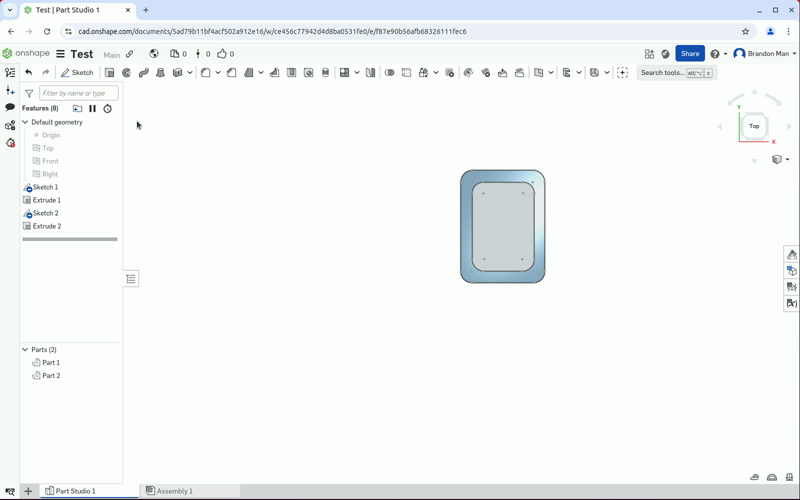
key(shift+7)
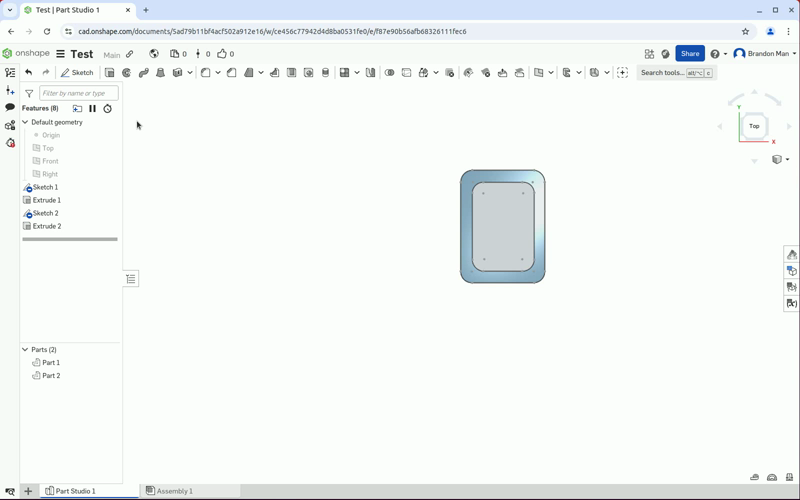
key(up, 3)
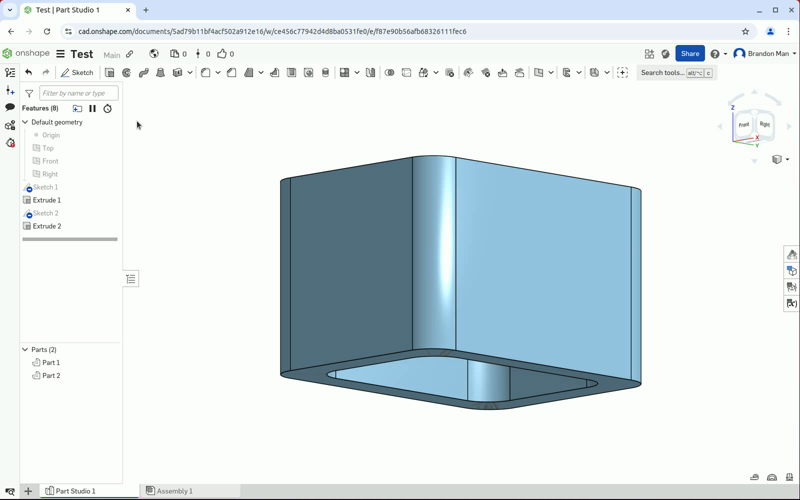
key(left, 3)
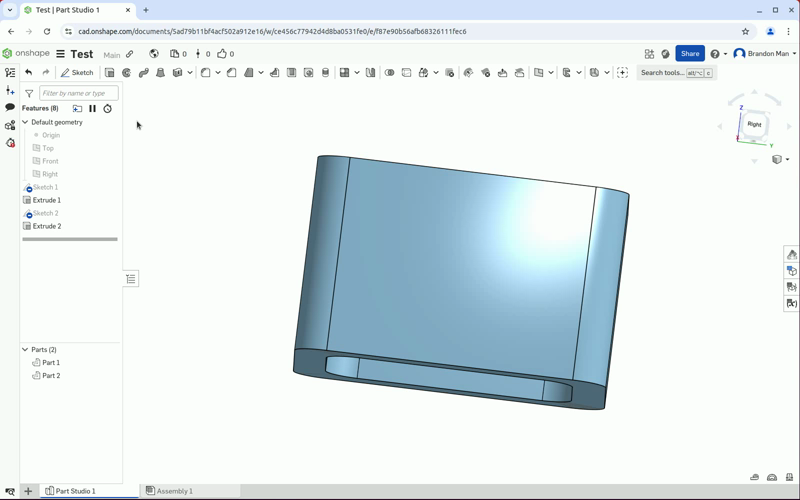
key(right, 3)
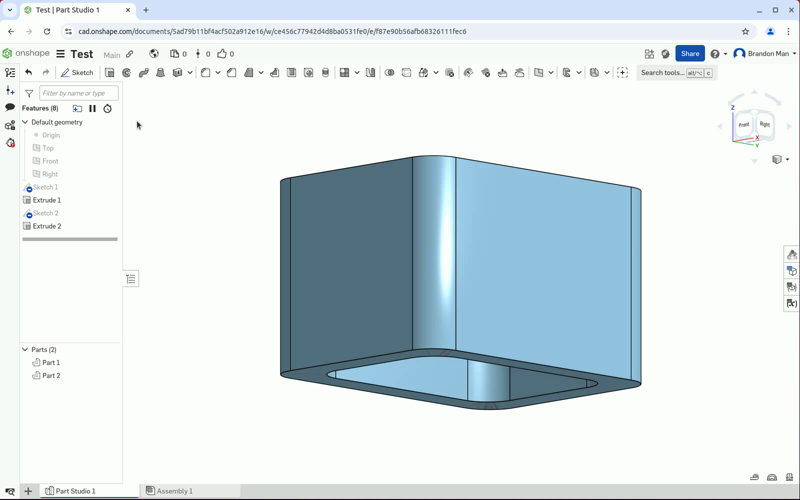
key(down, 3)
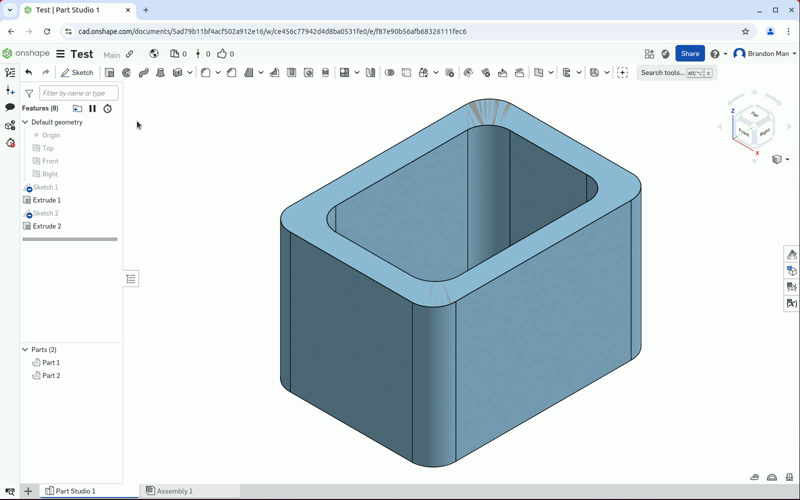
mouse_move(73, 189)
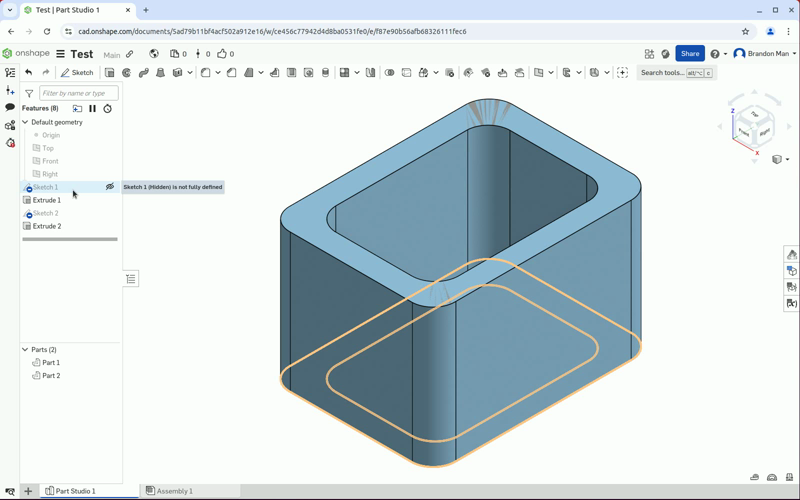
click(73, 189)